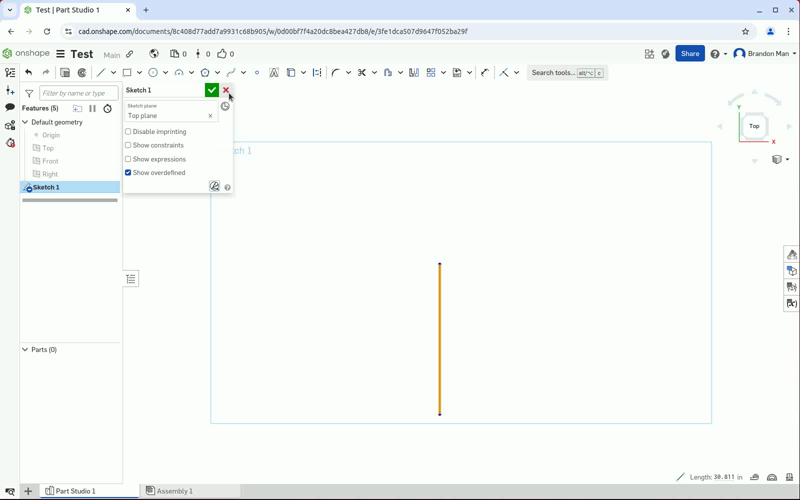
key(shift+h)
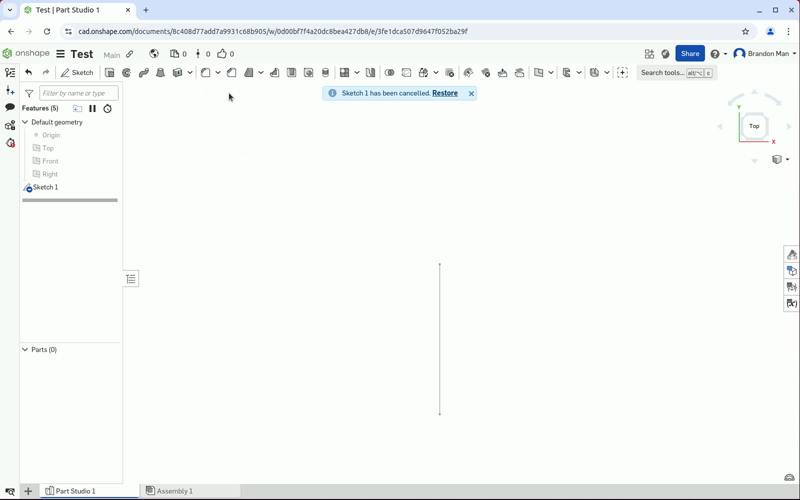
key(shift+s)
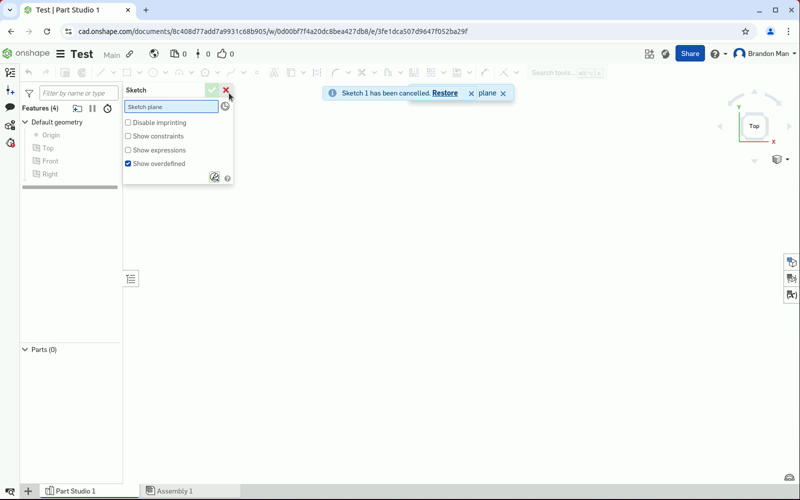
mouse_move(73, 150)
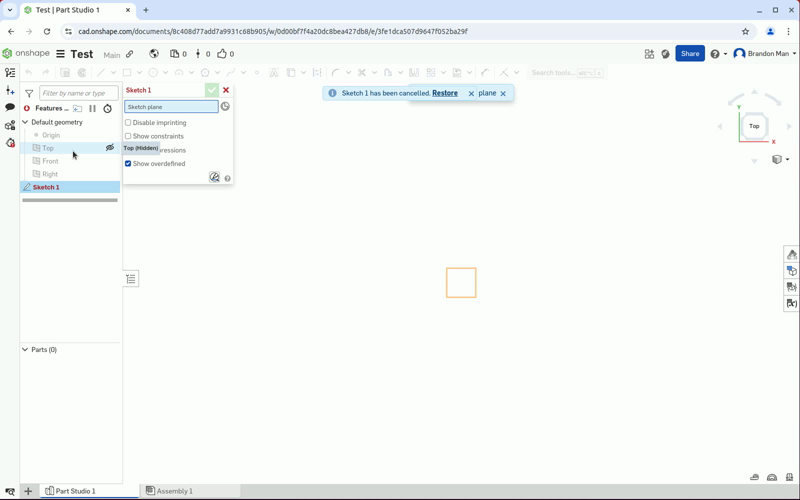
click(73, 150)
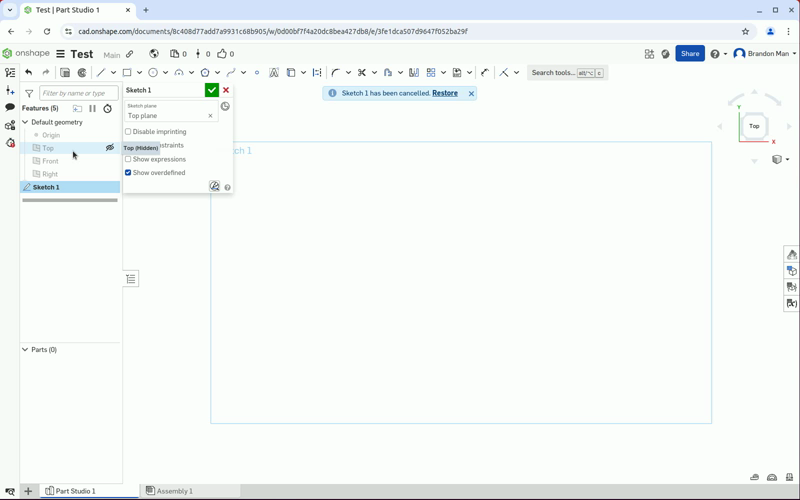
mouse_move(73, 352)
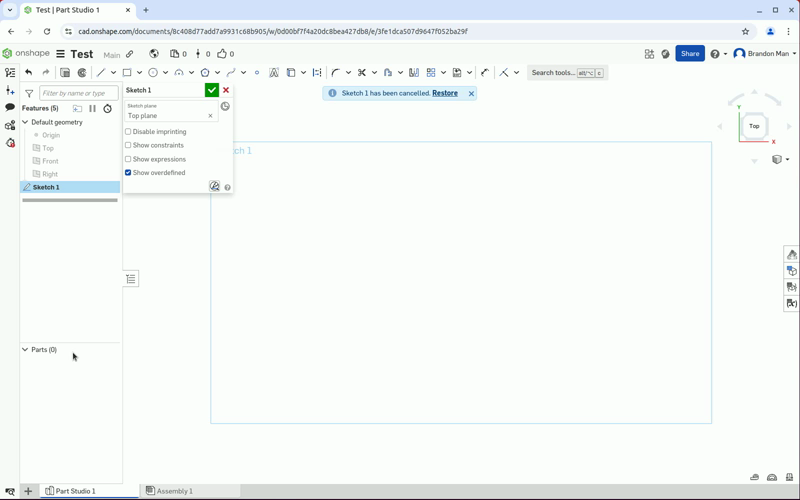
key(y)
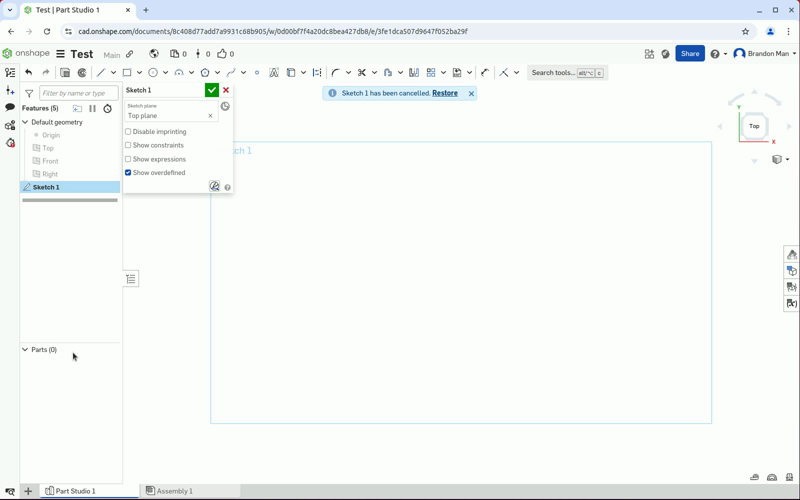
key(l)
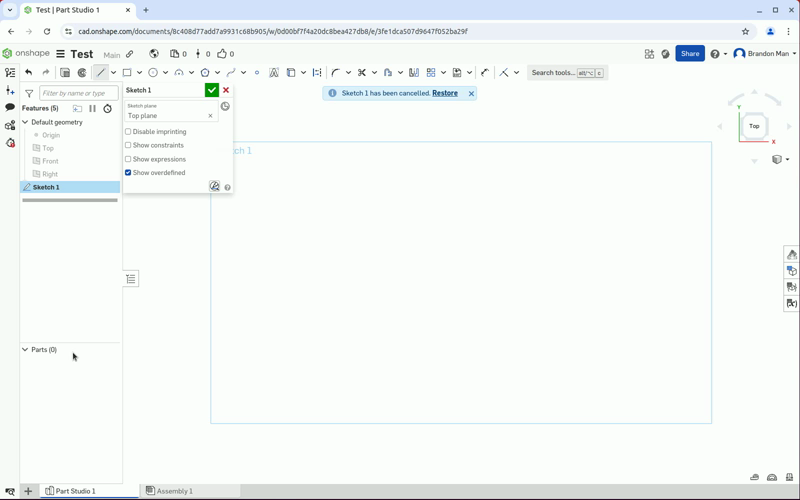
key_down(shift)
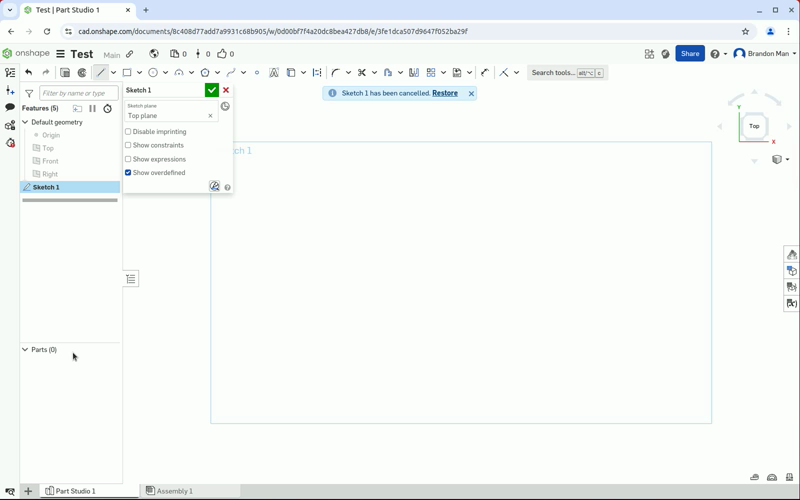
mouse_move(420, 328)
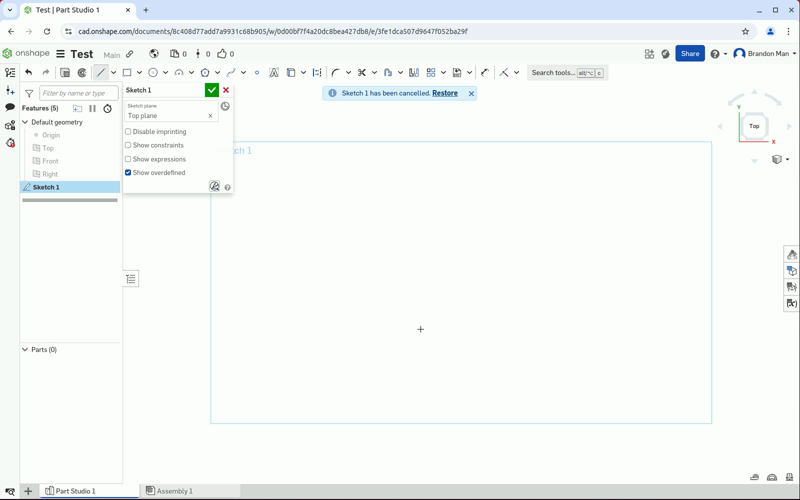
click(420, 328)
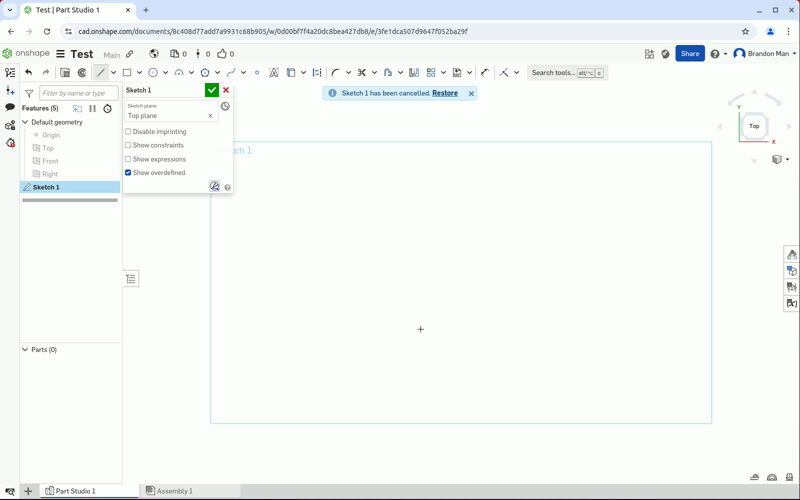
key_up(shift)
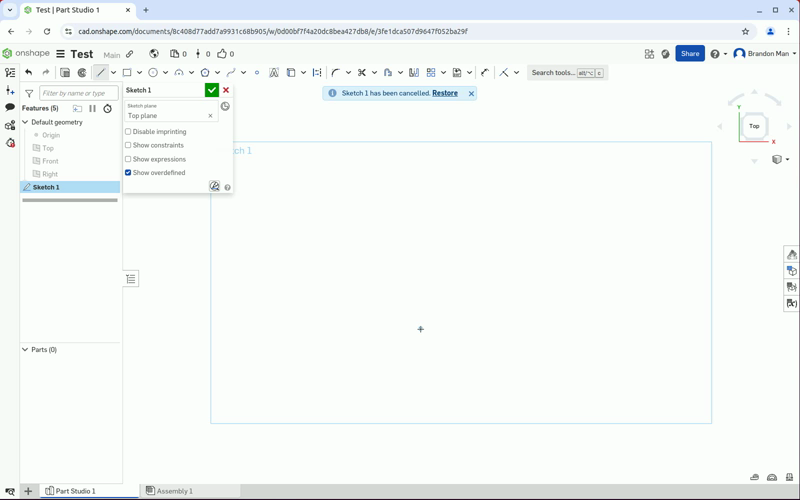
key_down(shift)
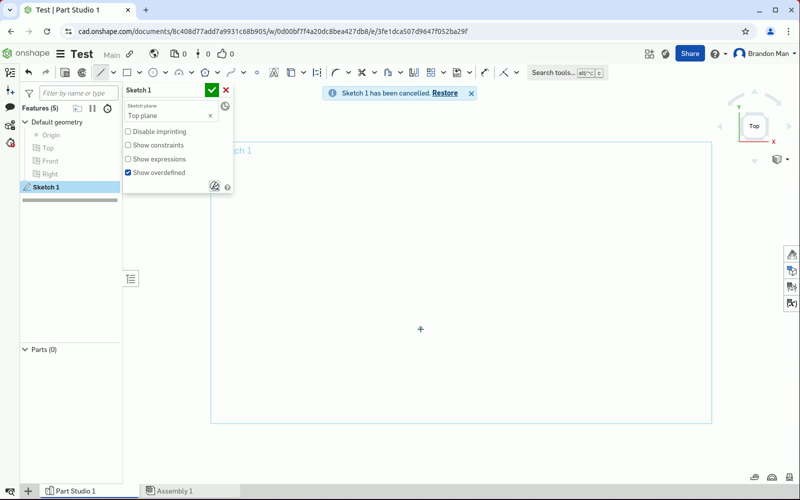
mouse_move(450, 328)
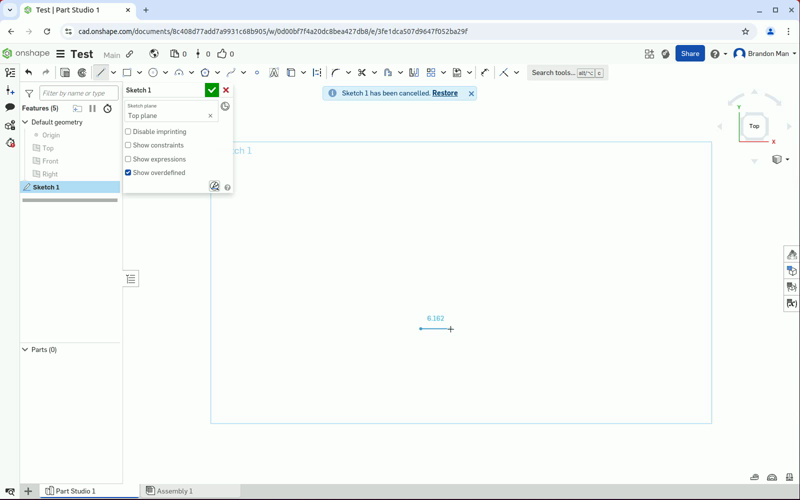
mouse_move(460, 328)
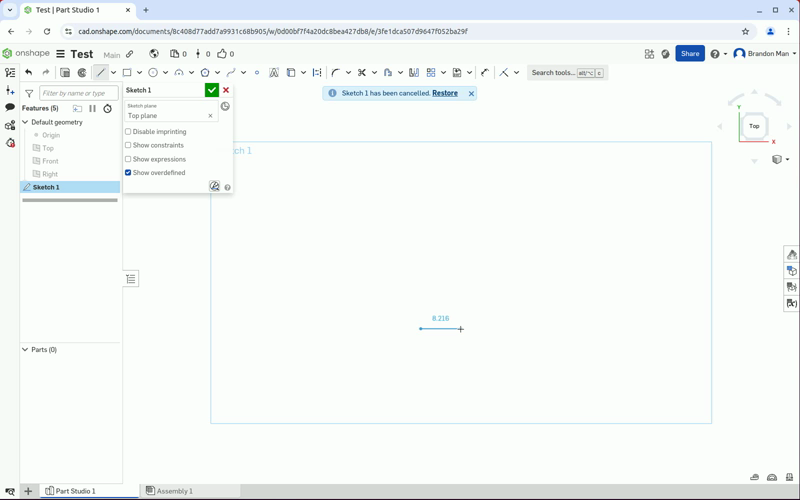
click(460, 328)
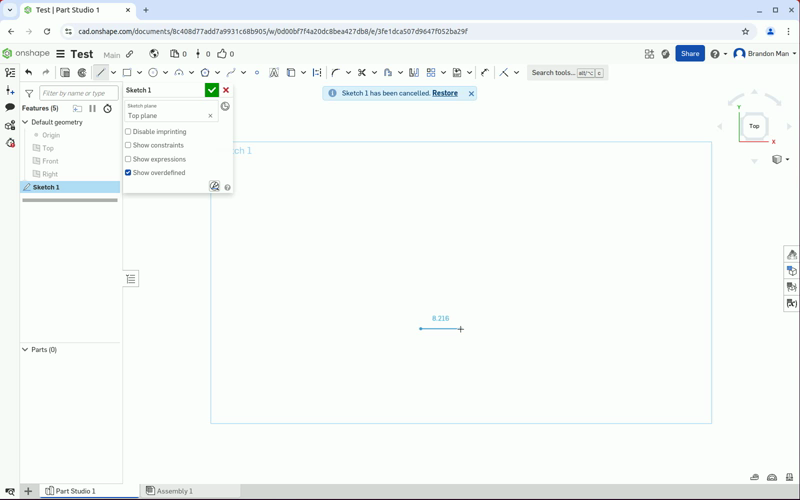
key_up(shift)
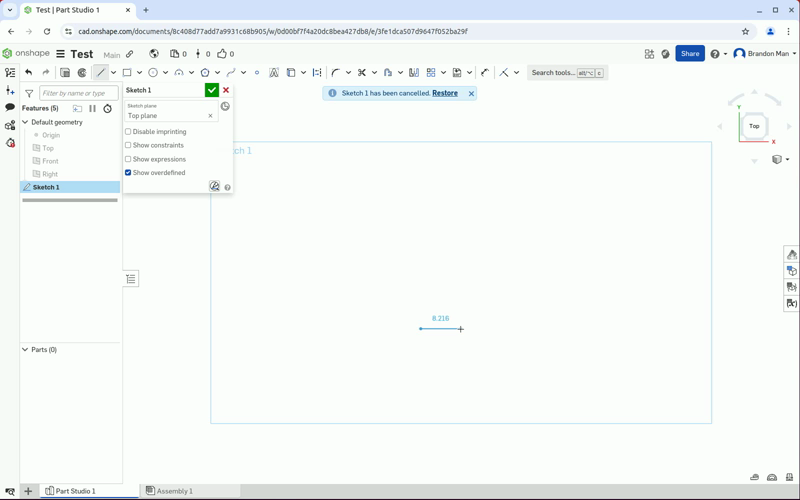
key(esc)
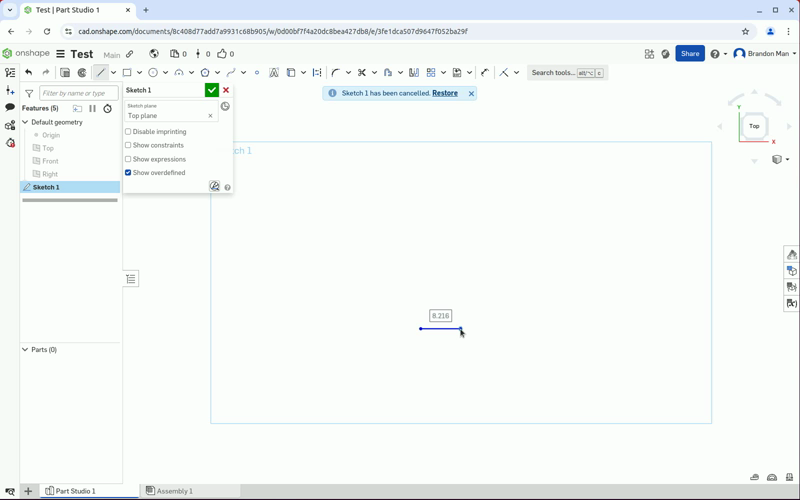
key(a)
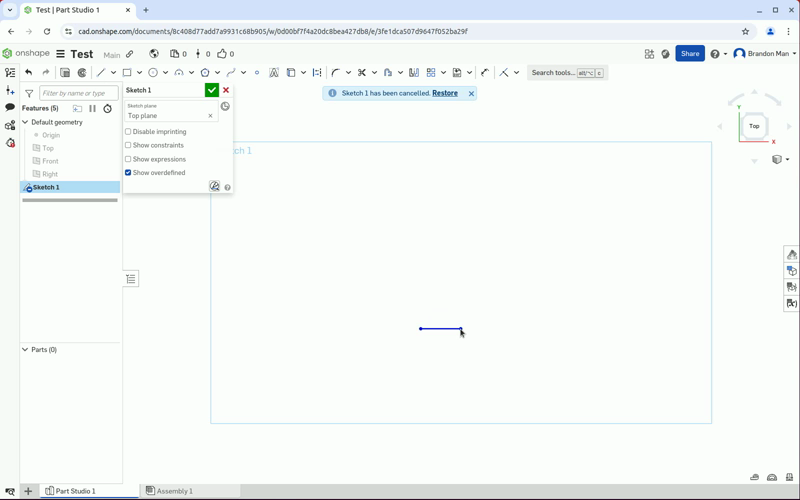
mouse_move(460, 328)
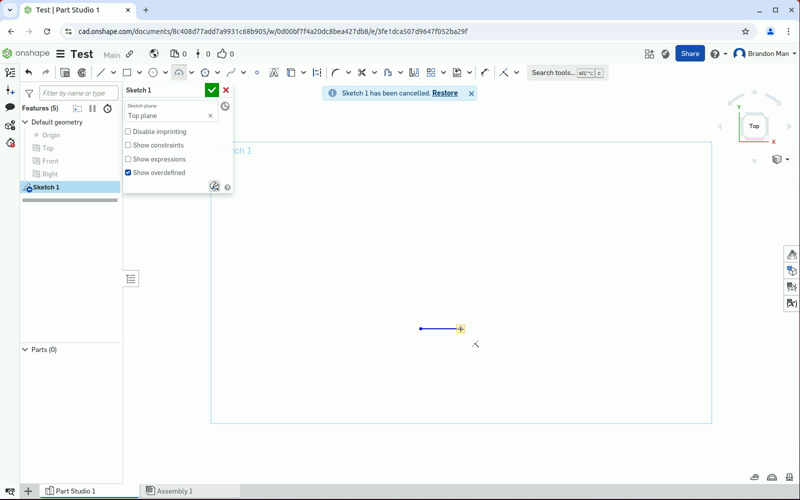
click(460, 328)
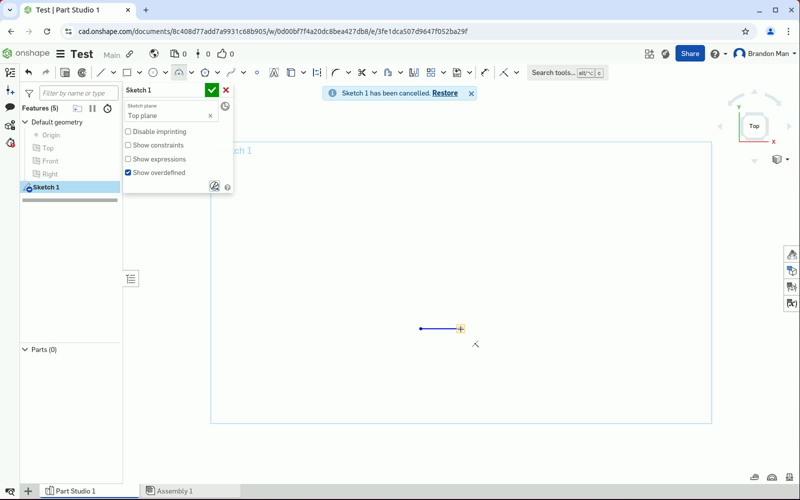
key_down(shift)
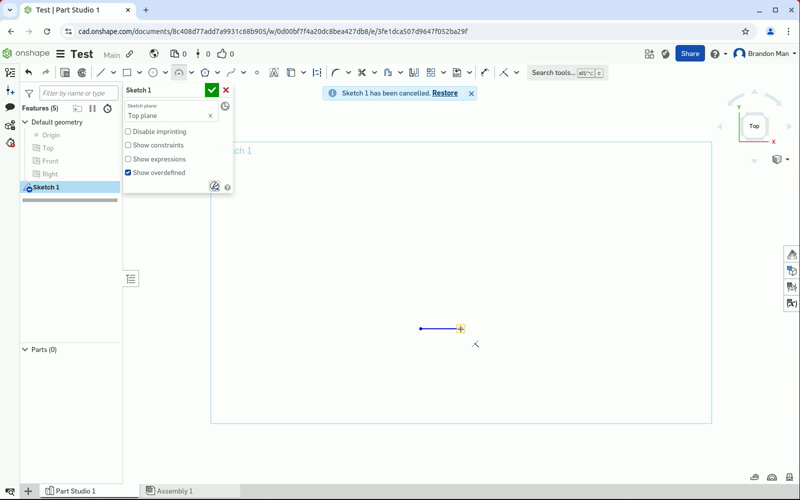
mouse_move(437, 243)
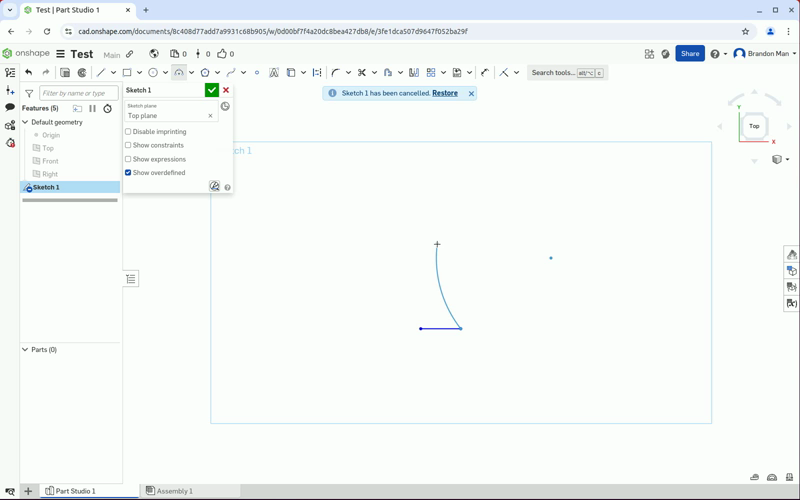
click(437, 243)
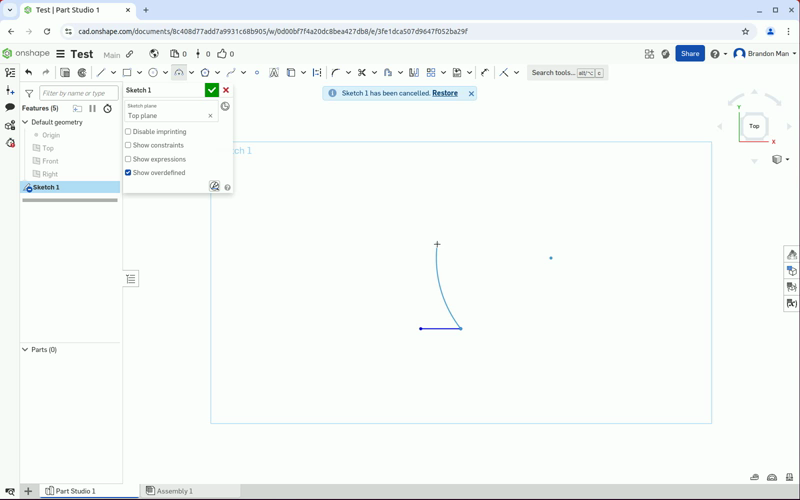
mouse_move(416, 295)
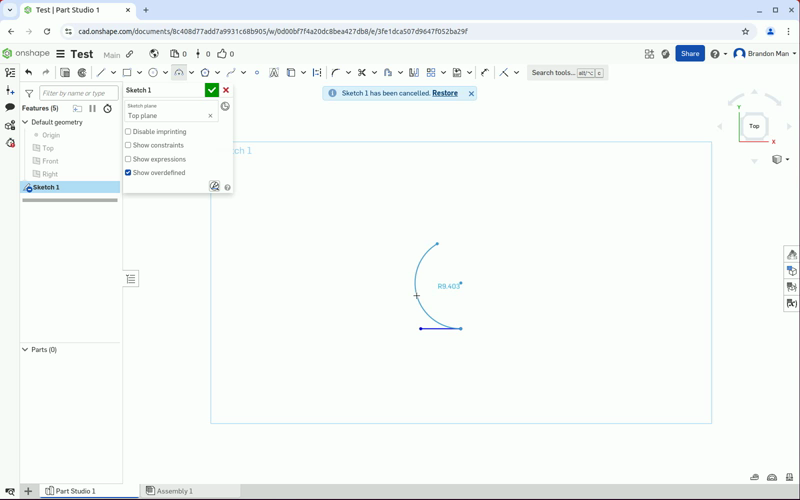
click(416, 295)
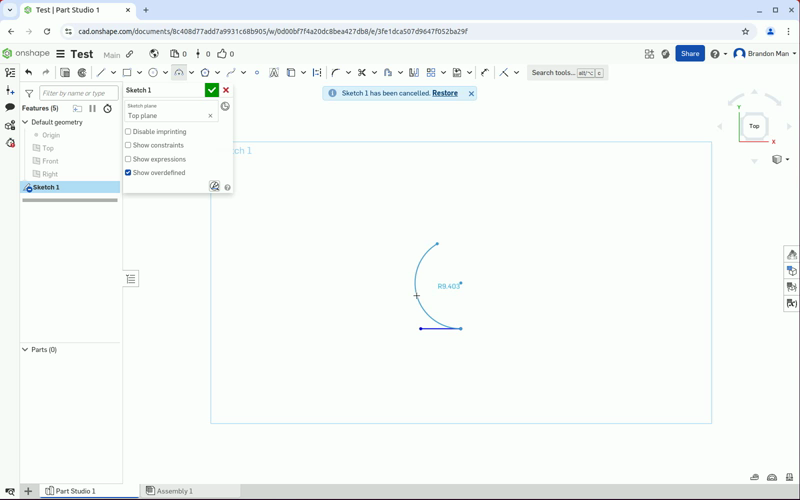
key_up(shift)
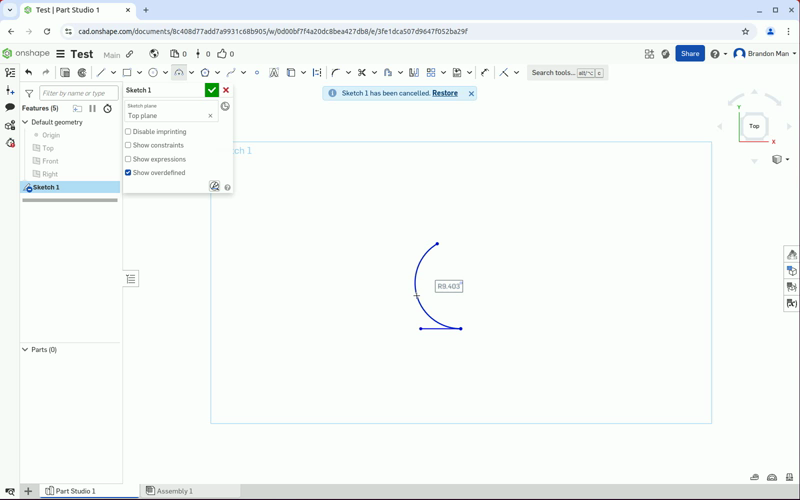
key(esc)
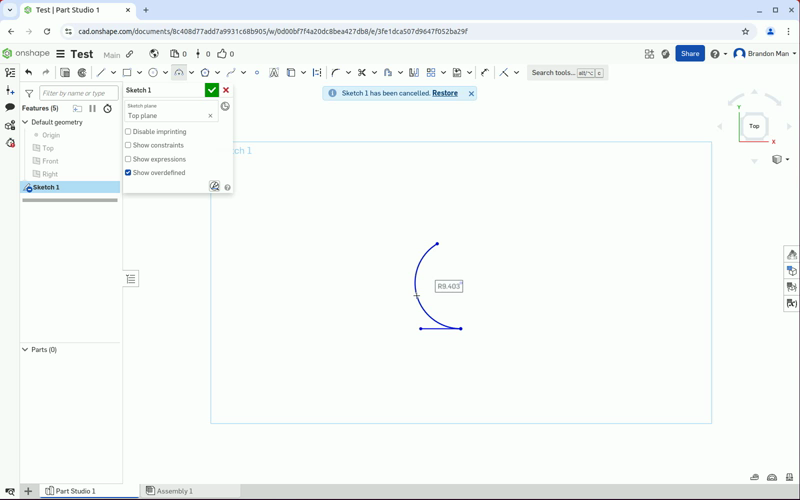
key(l)
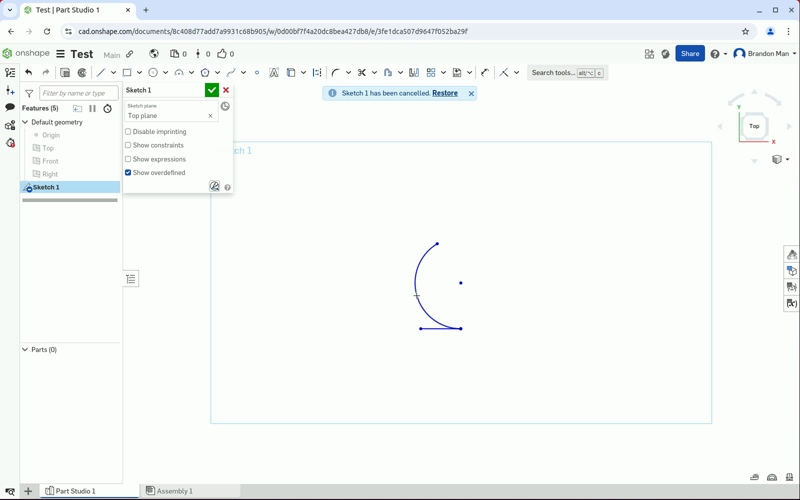
mouse_move(437, 243)
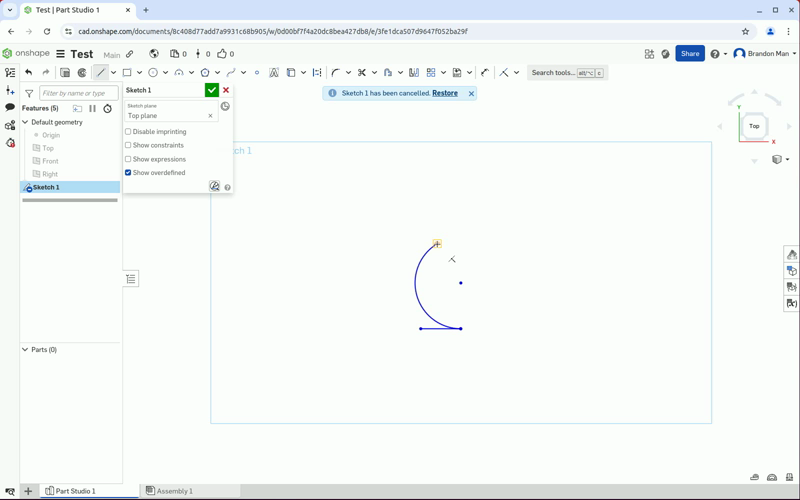
click(437, 243)
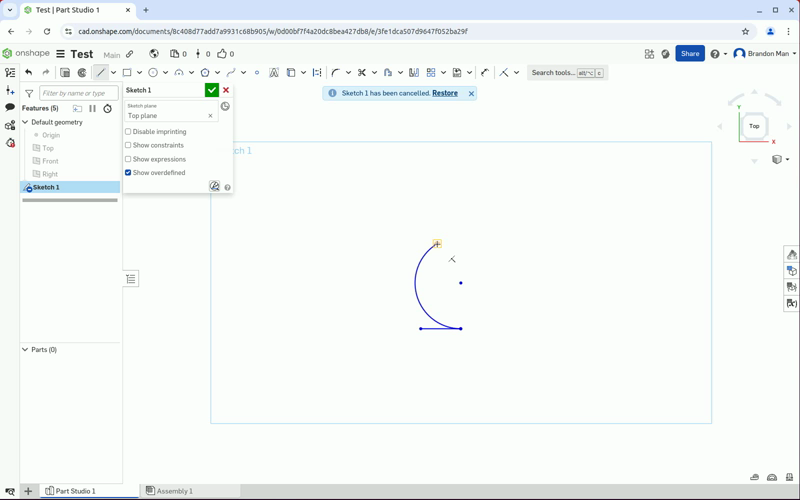
key_down(shift)
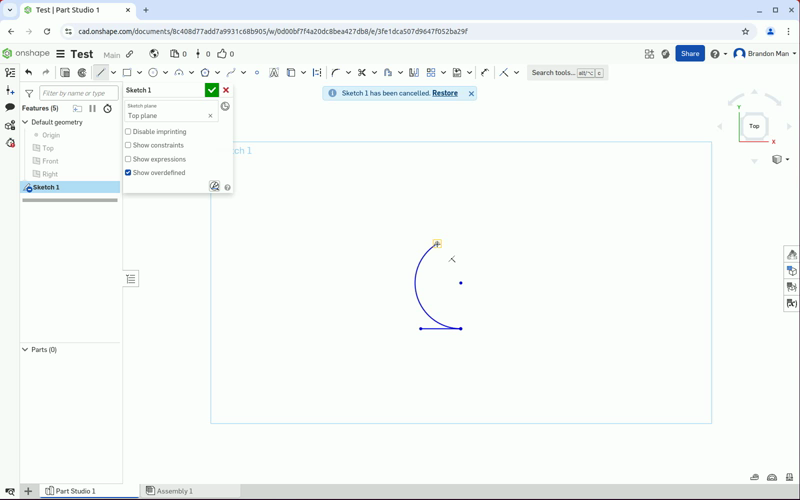
mouse_move(467, 243)
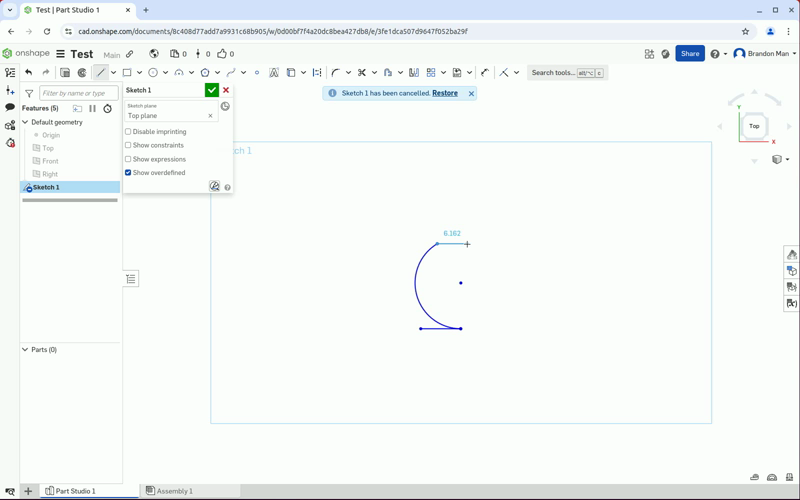
mouse_move(428, 231)
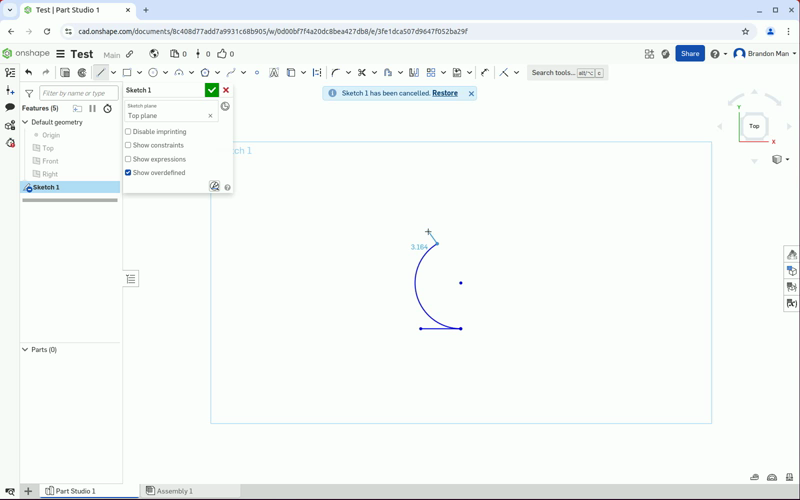
click(428, 231)
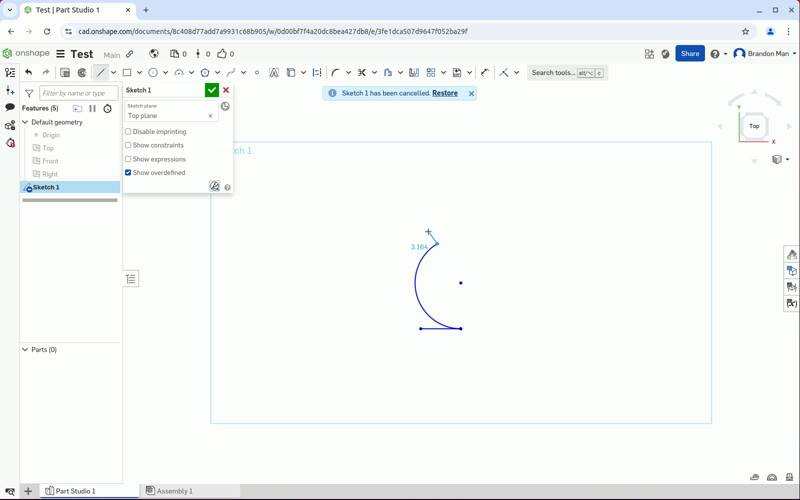
key_up(shift)
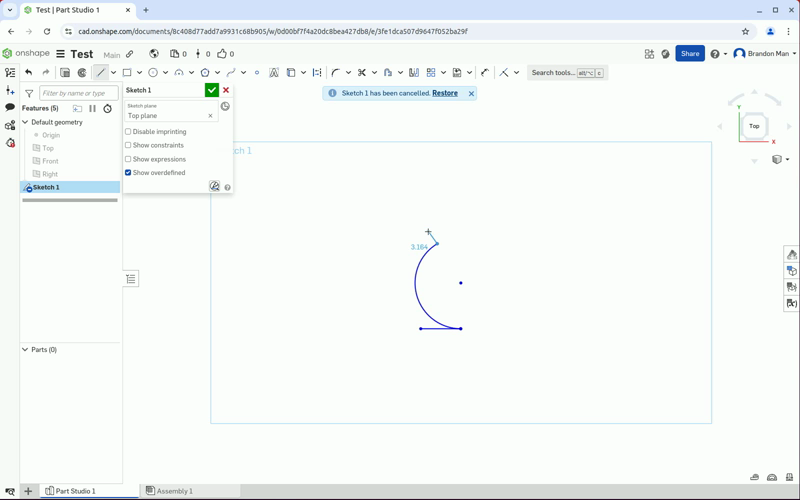
key(esc)
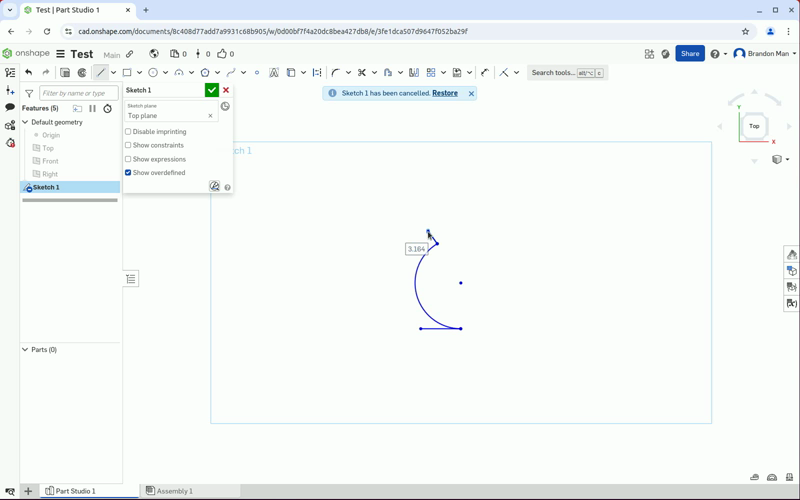
key(a)
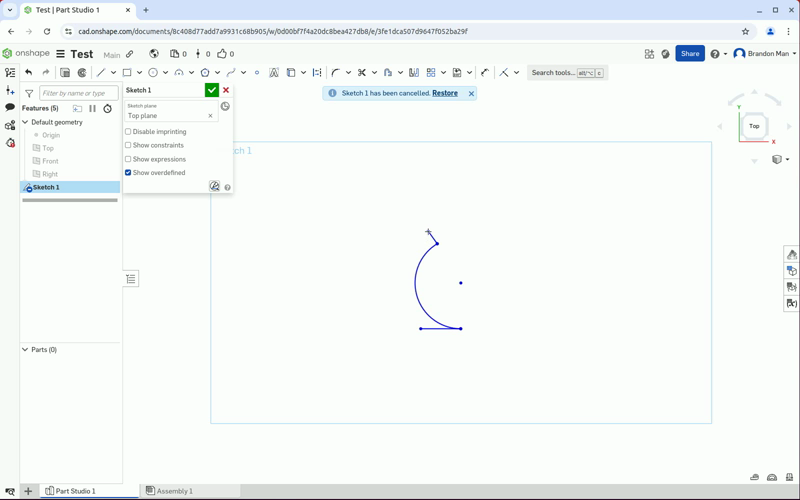
mouse_move(428, 231)
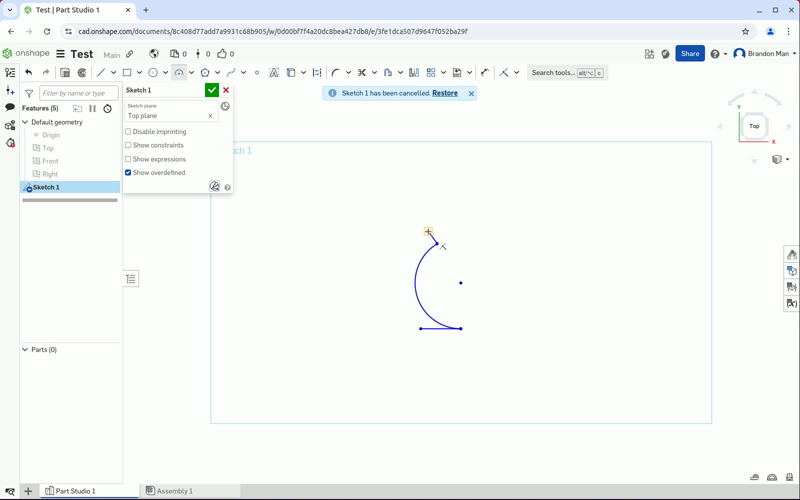
click(428, 231)
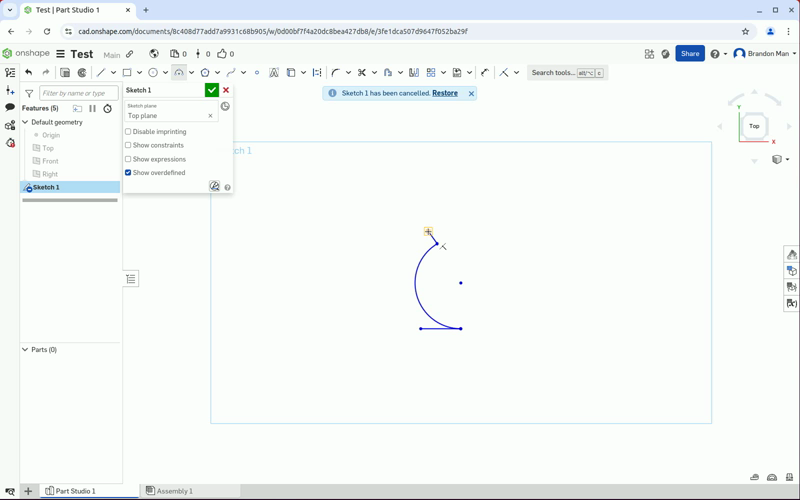
mouse_move(420, 328)
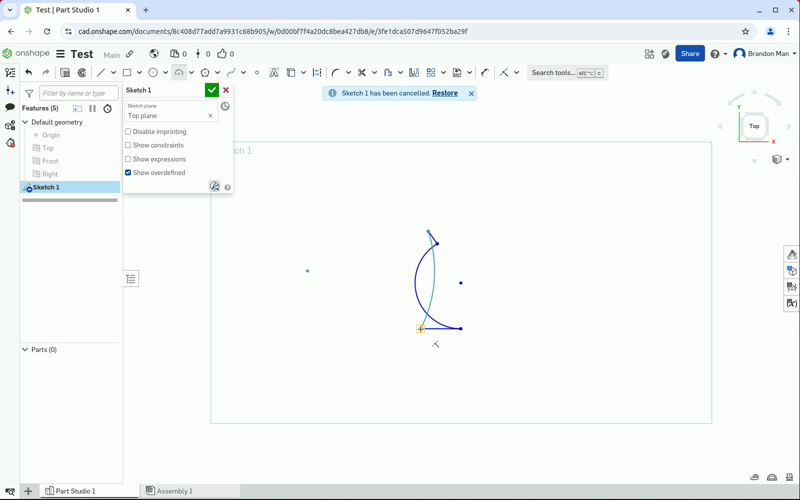
click(420, 328)
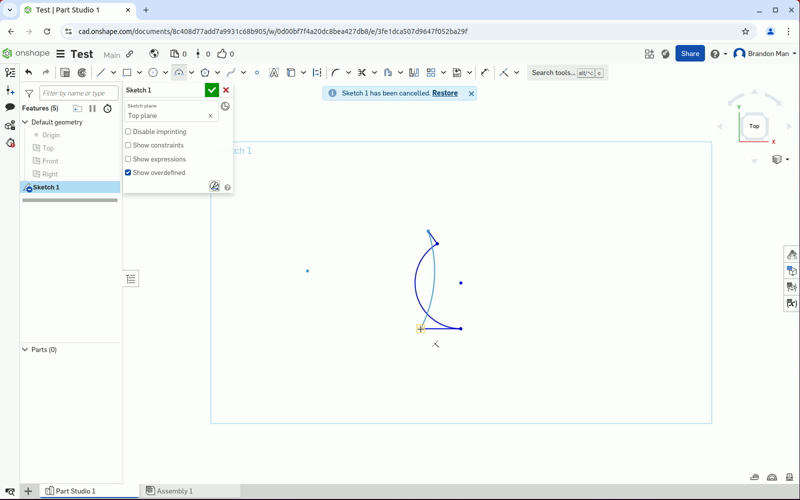
key_down(shift)
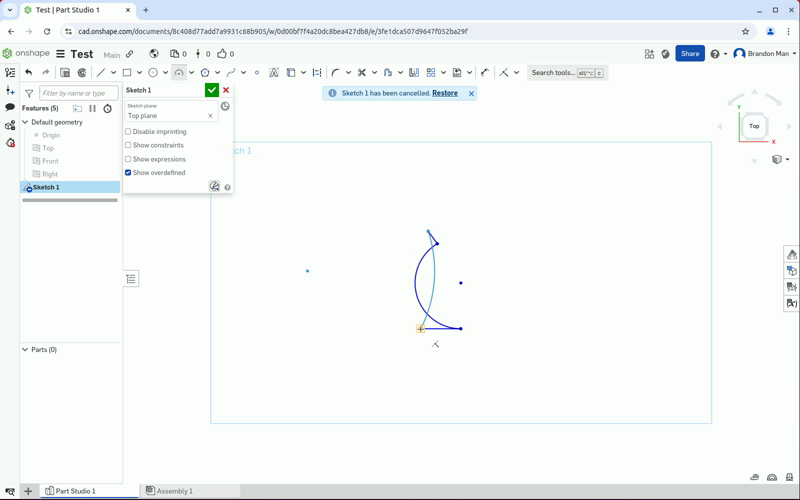
mouse_move(399, 278)
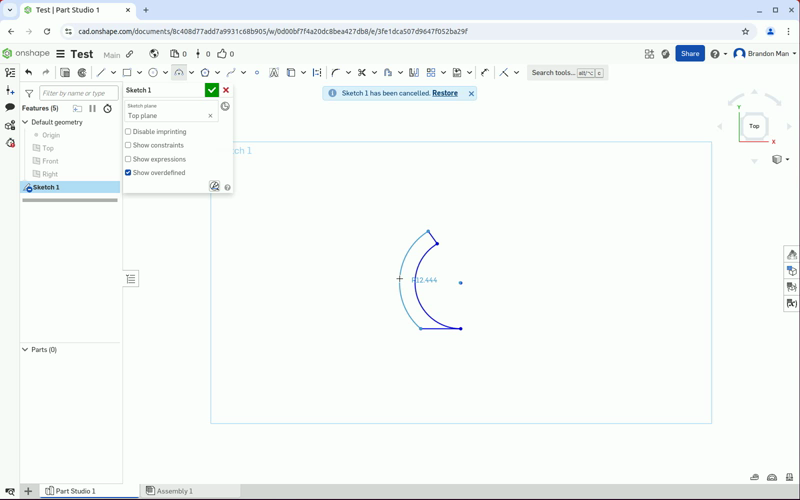
click(399, 278)
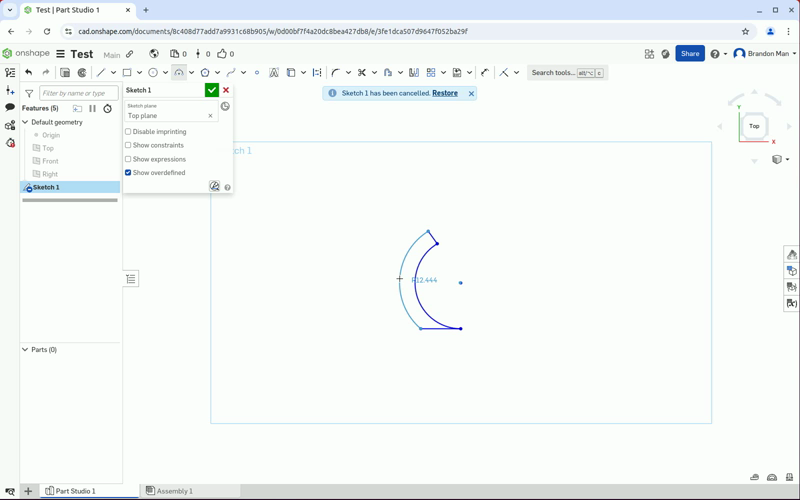
key_up(shift)
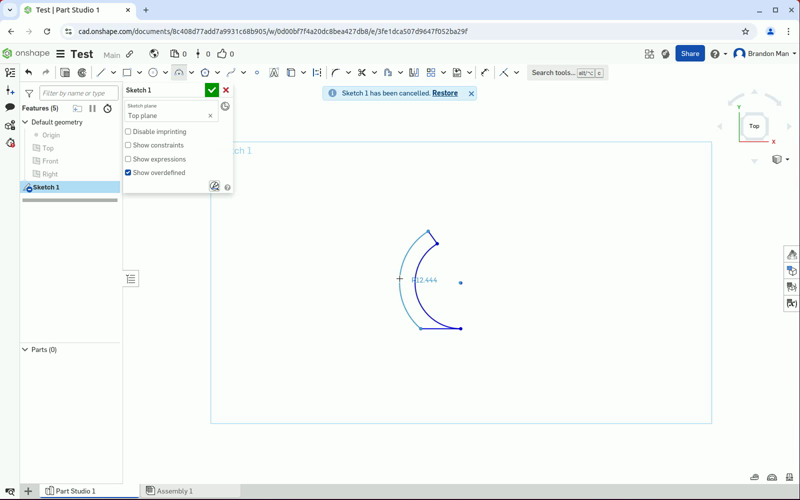
key(esc)
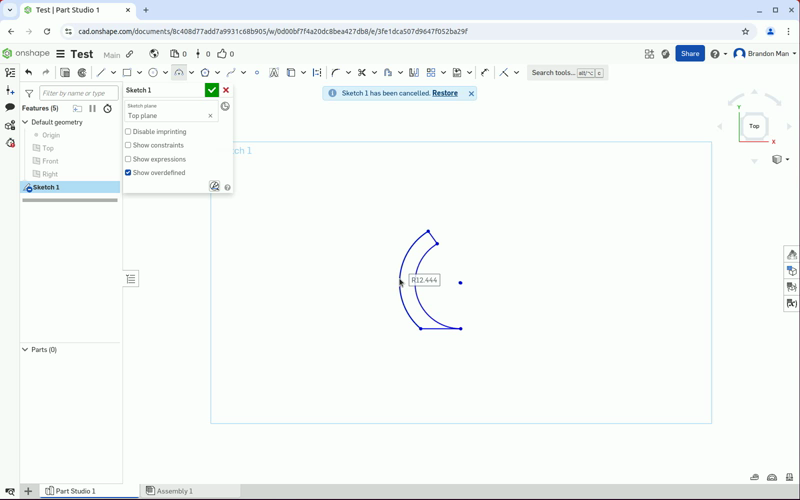
mouse_move(420, 247)
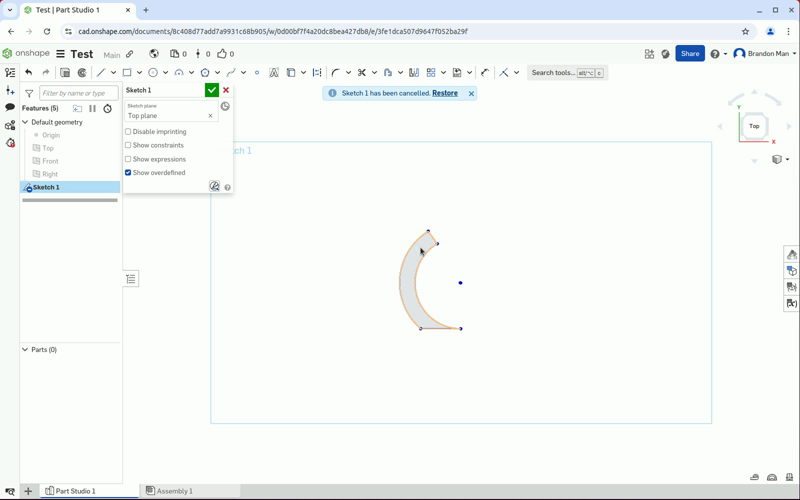
scroll(6)
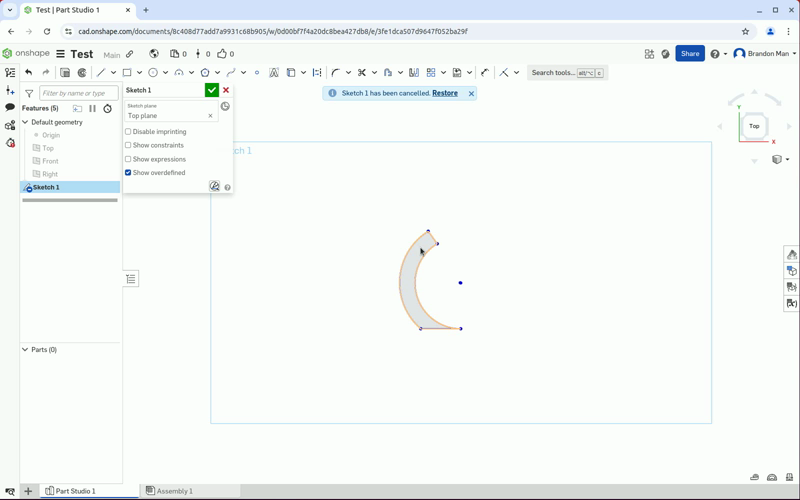
scroll(6)
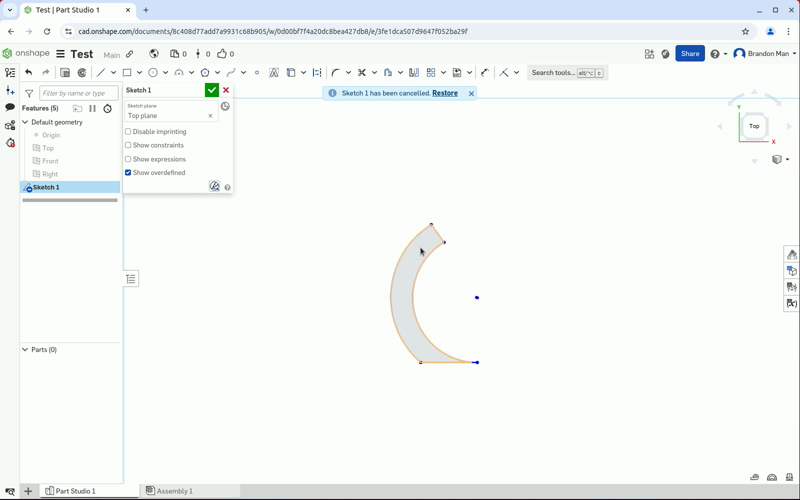
scroll(6)
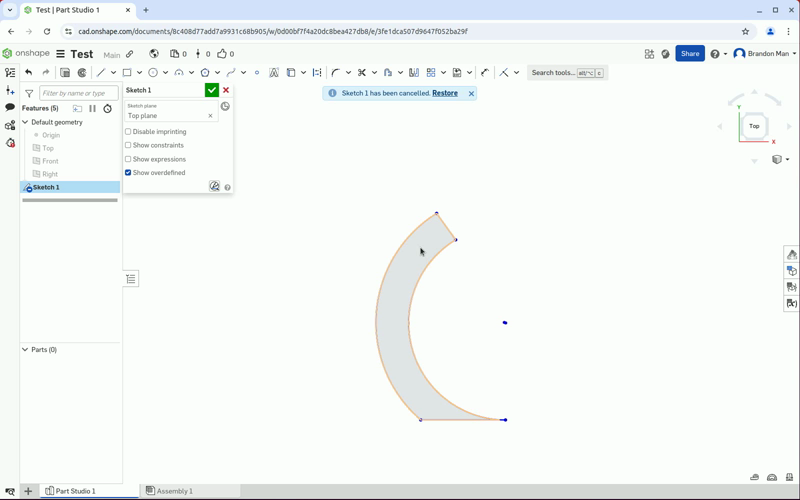
scroll(6)
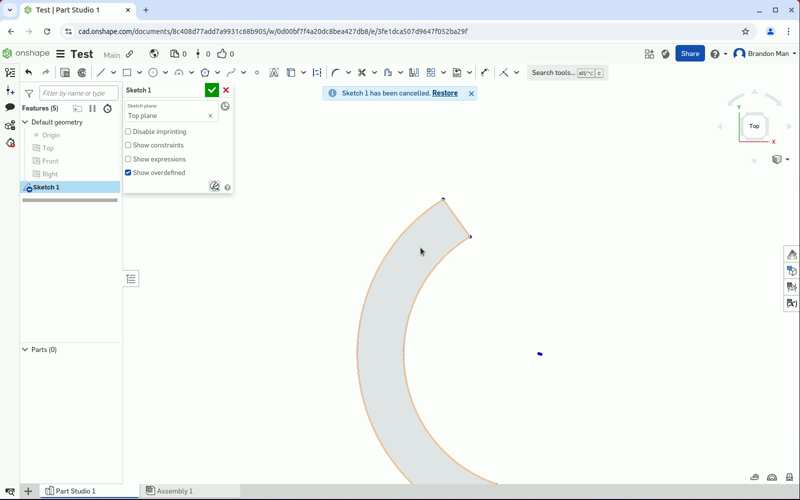
scroll(6)
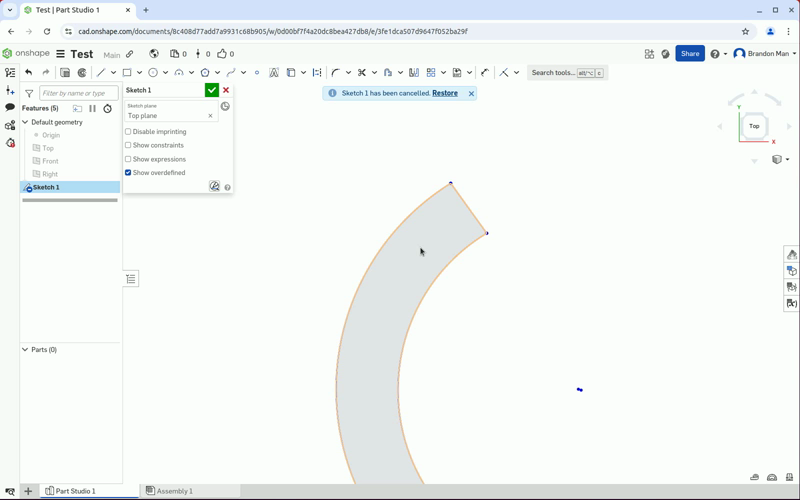
scroll(6)
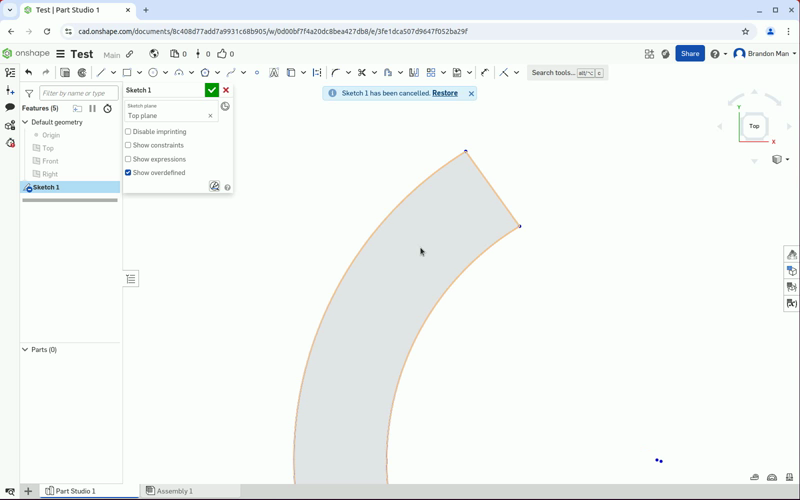
scroll(6)
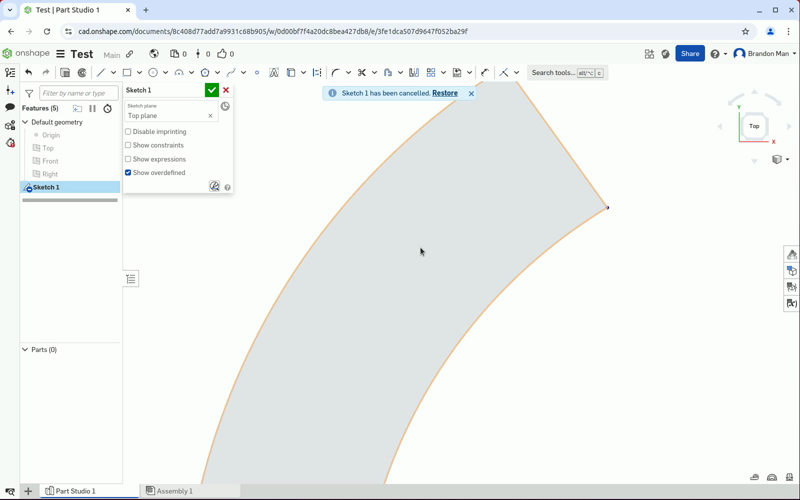
click(420, 247)
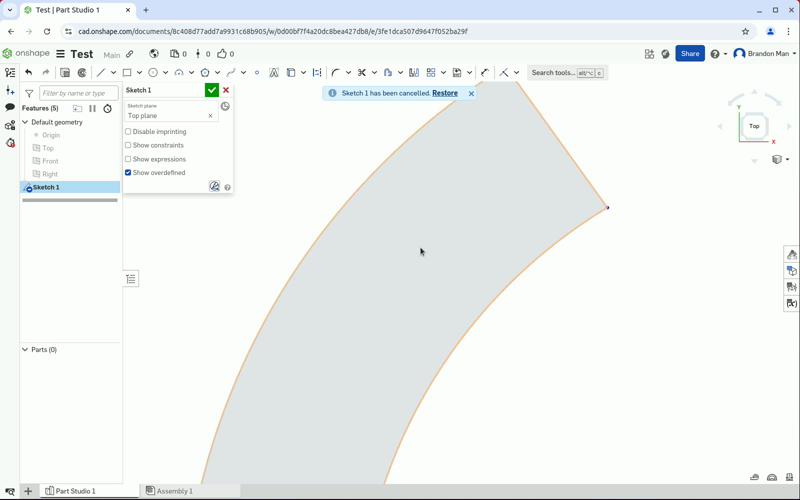
scroll(-6)
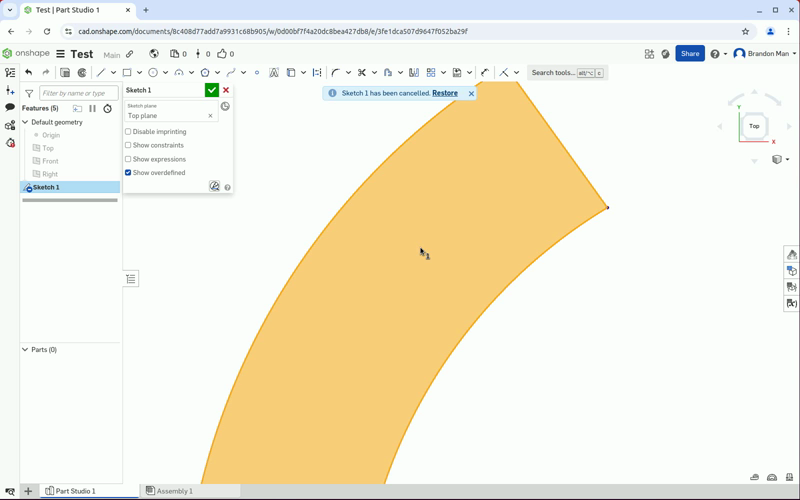
scroll(-6)
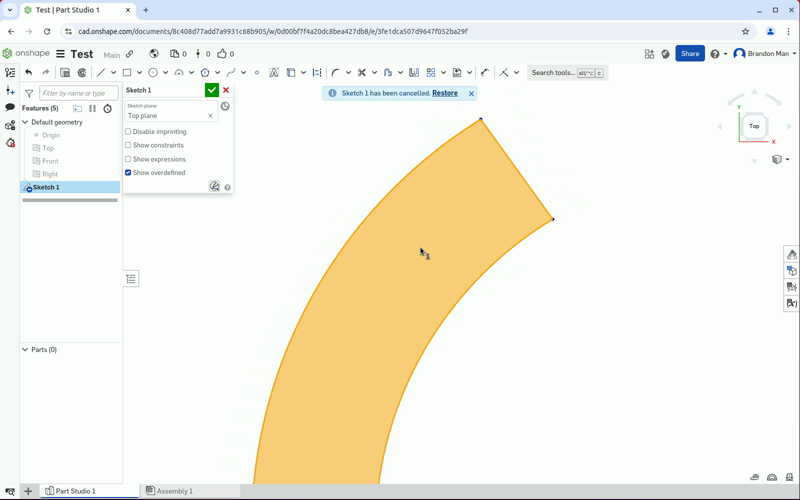
scroll(-6)
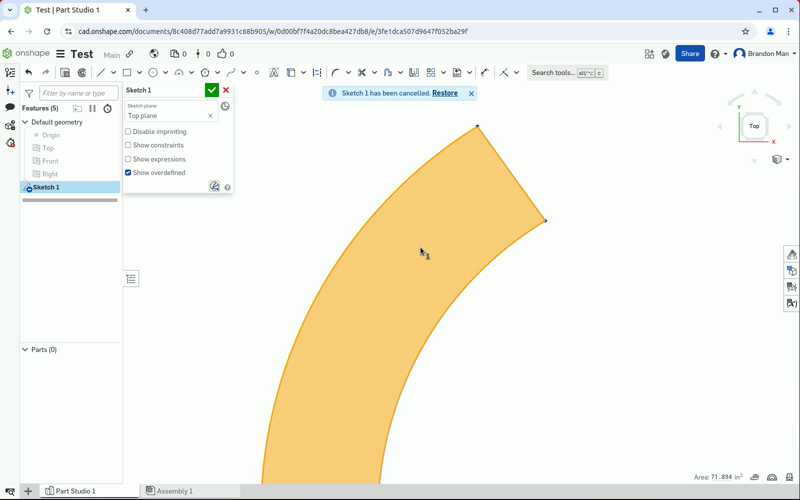
scroll(-6)
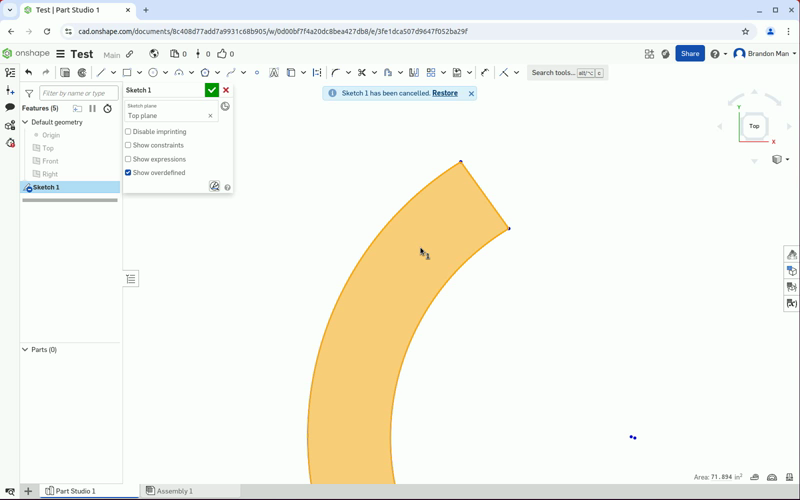
scroll(-6)
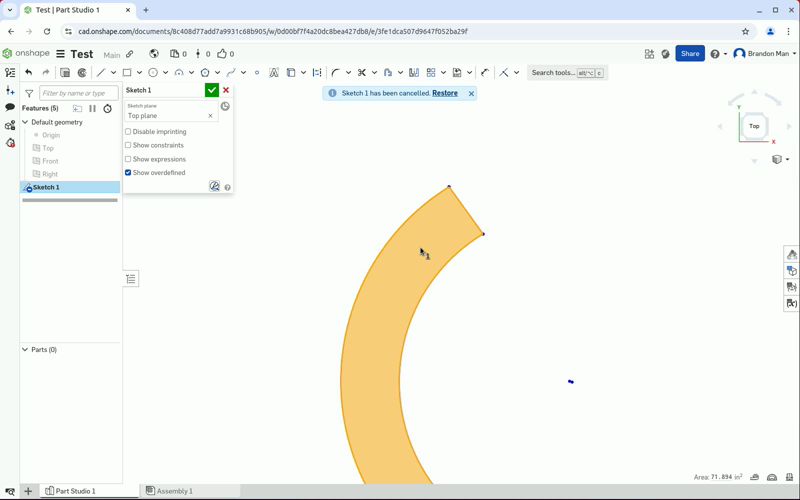
scroll(-6)
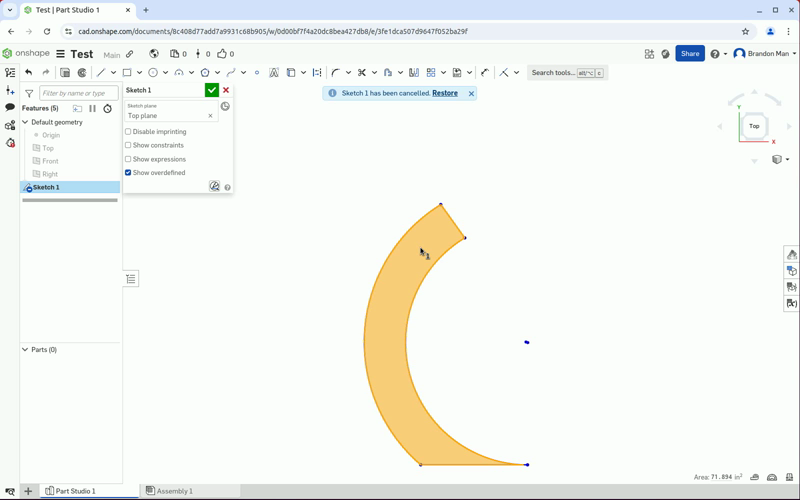
scroll(-6)
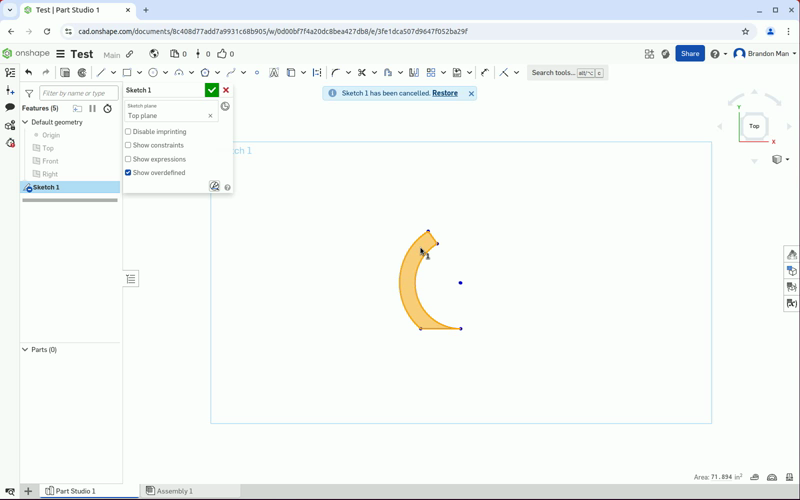
mouse_move(73, 352)
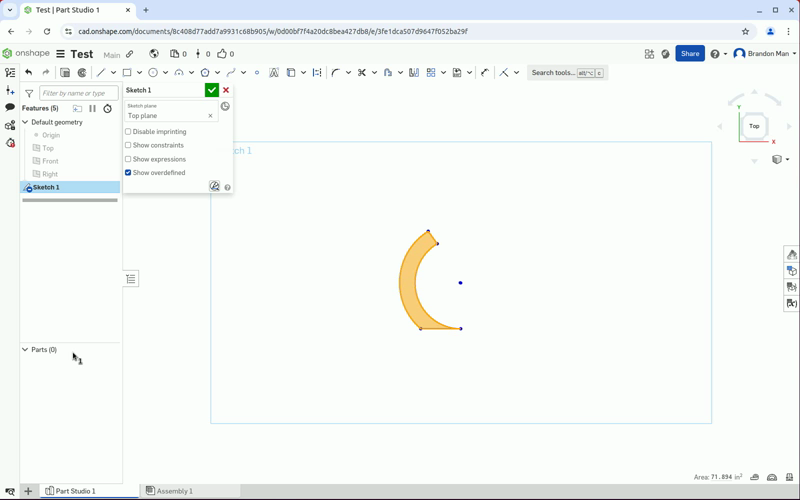
key(shift+y)
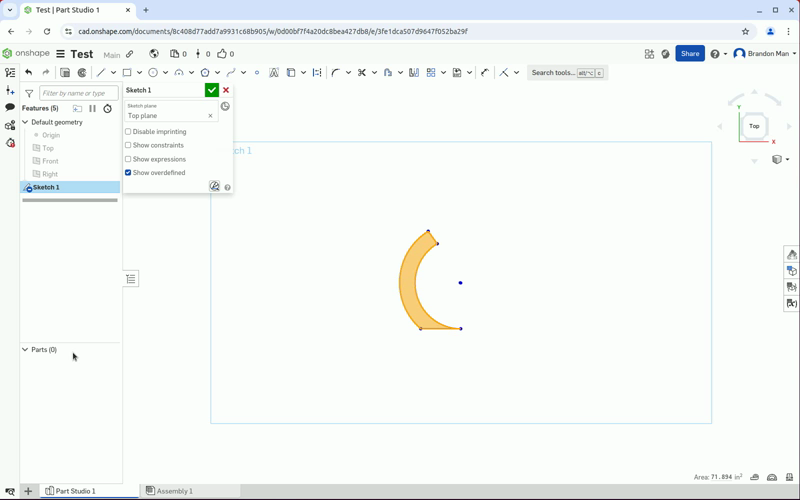
key(shift+e)
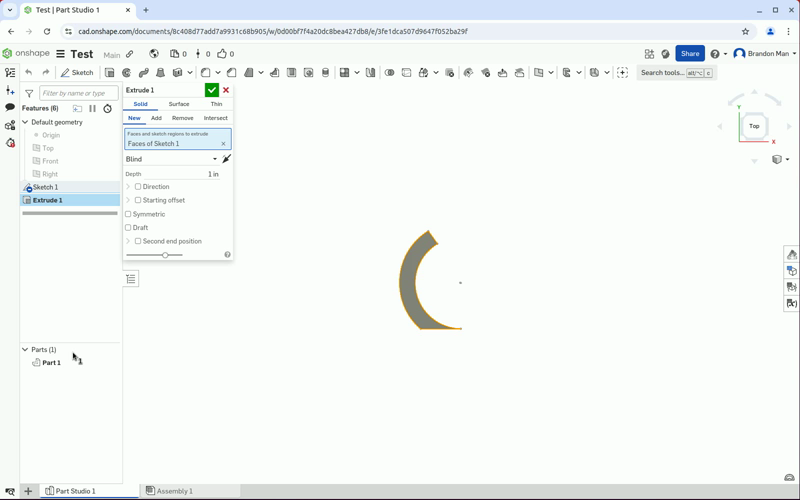
mouse_move(143, 106)
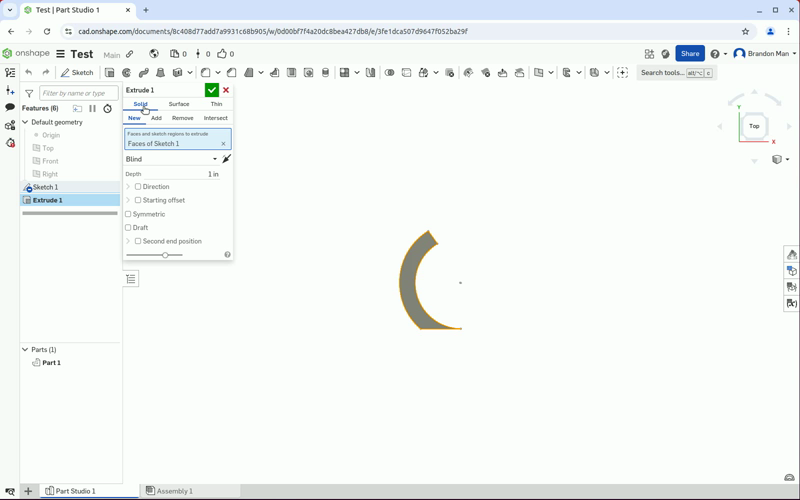
click(143, 106)
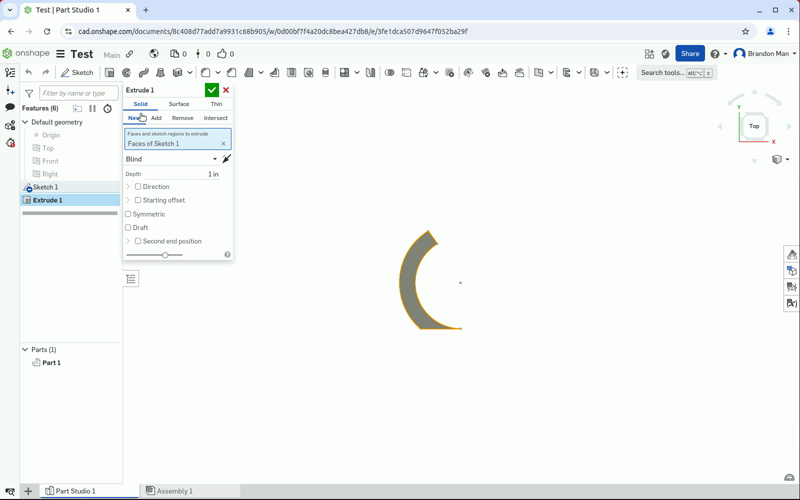
mouse_move(137, 120)
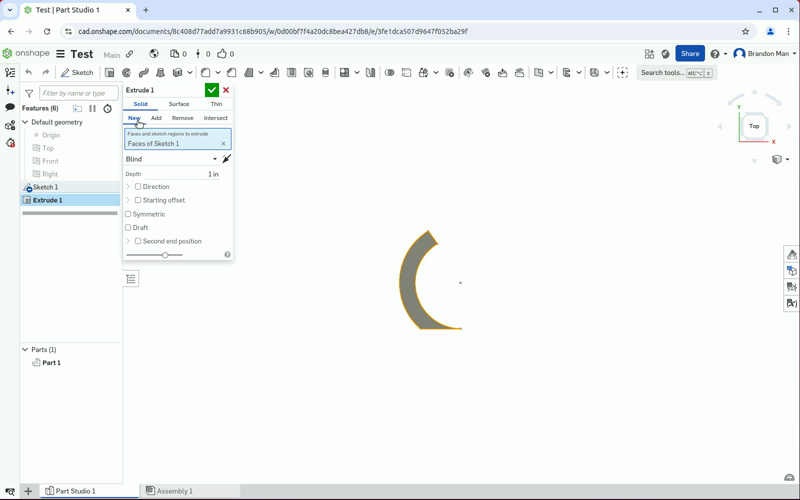
click(137, 120)
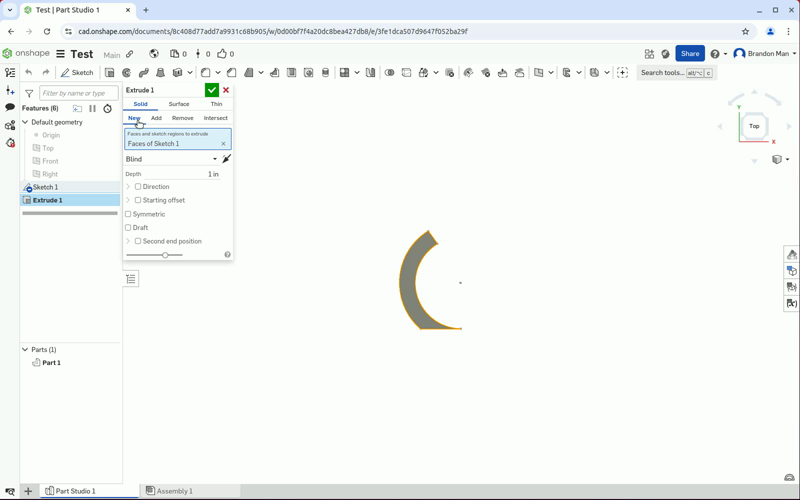
key(tab, 4)
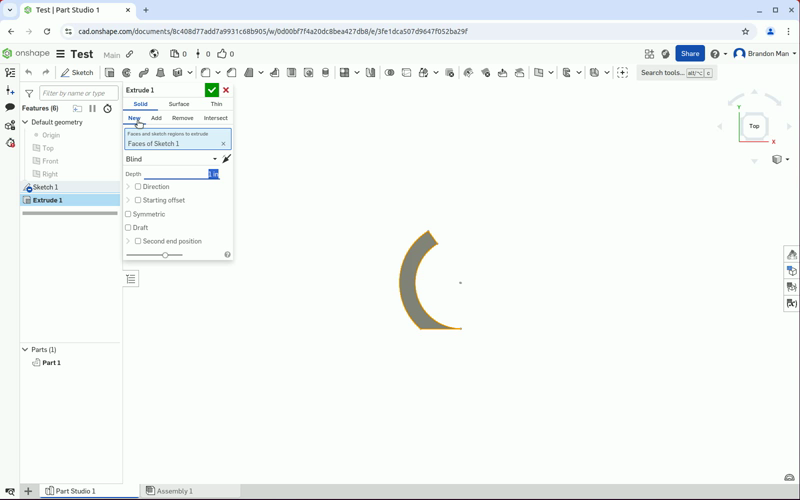
text(-15.405)
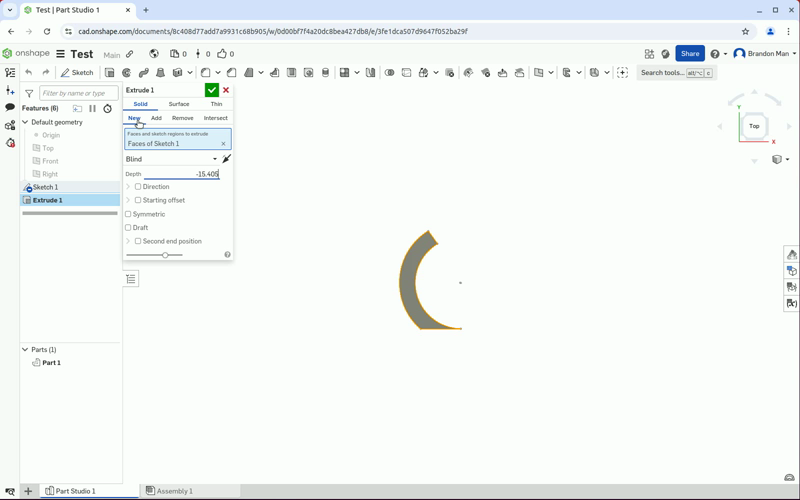
key(enter)
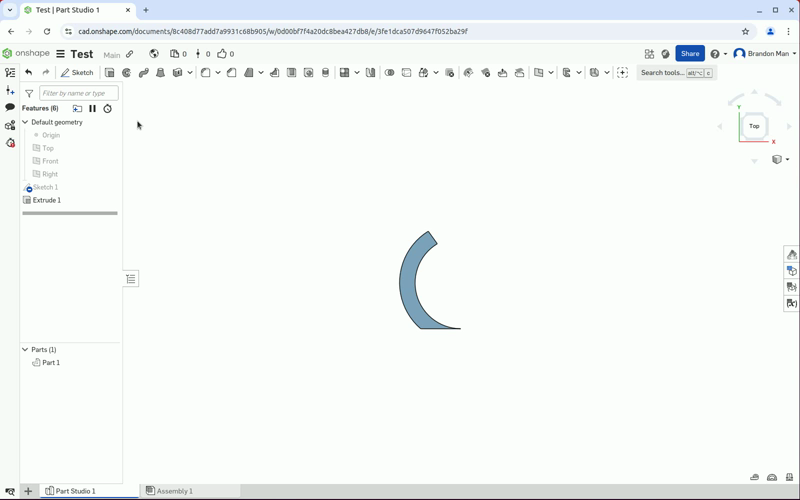
key(shift+h)
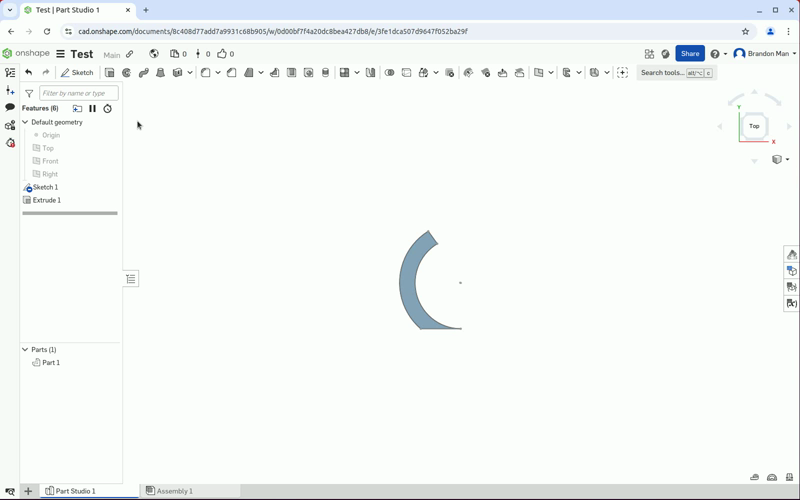
key(shift+h)
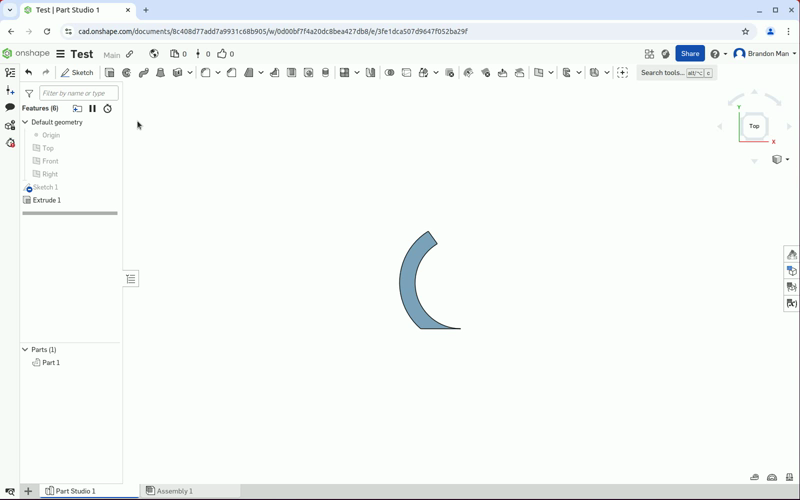
mouse_move(73, 189)
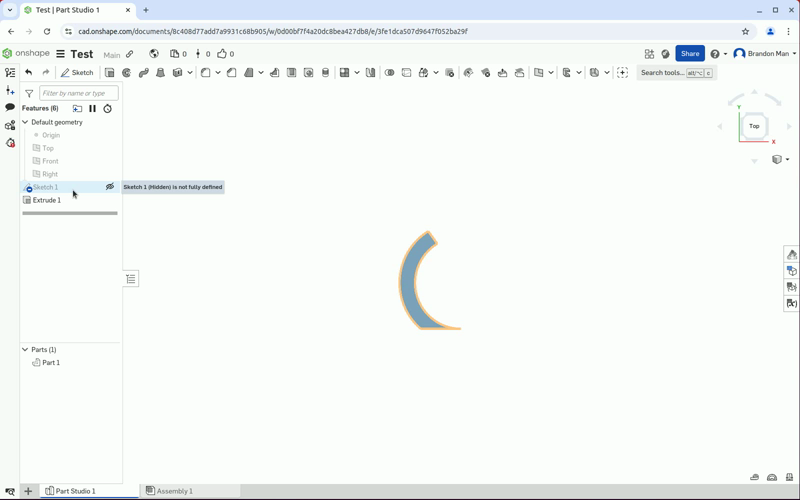
click(73, 189)
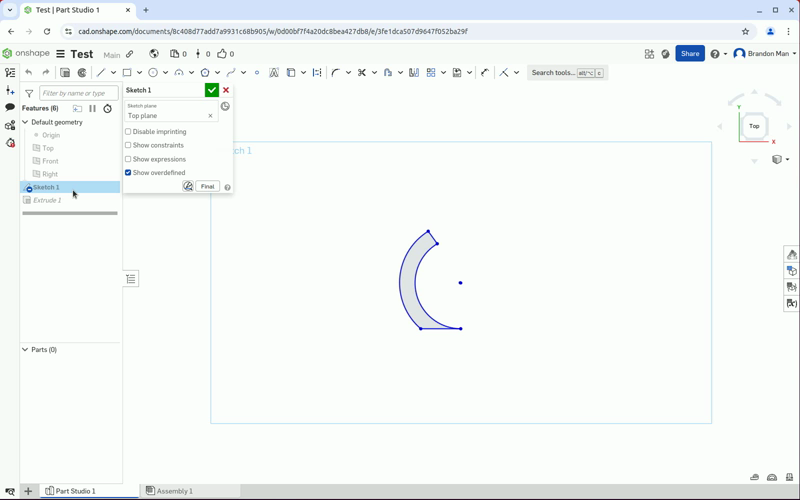
mouse_move(229, 92)
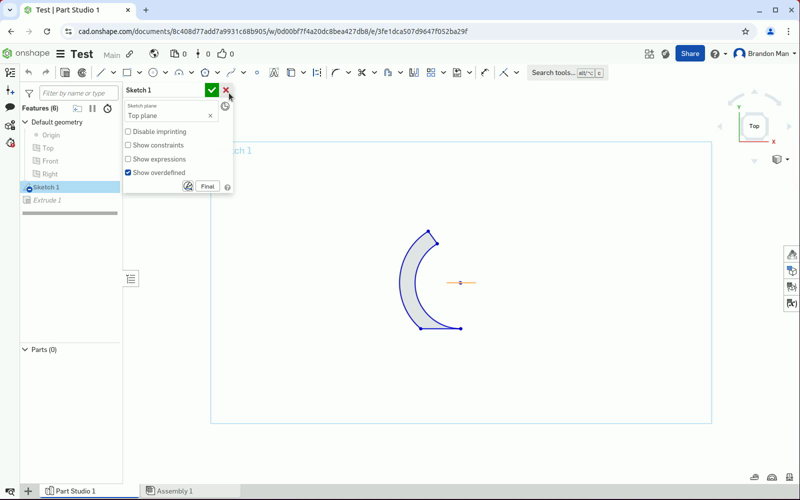
click(229, 92)
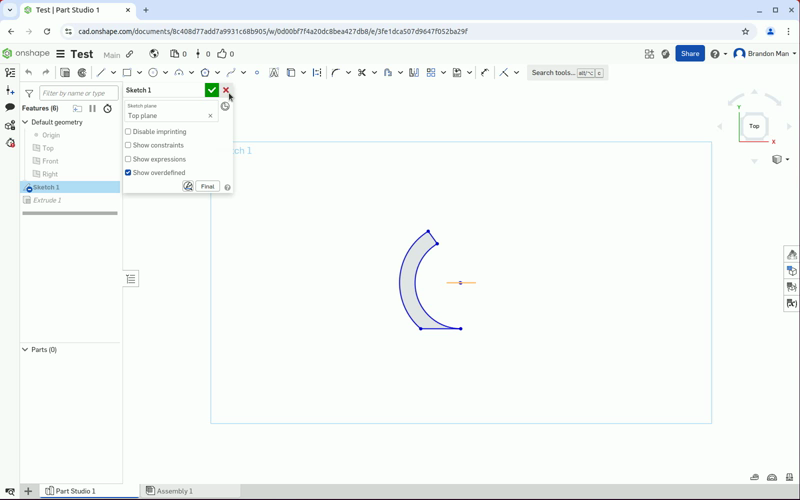
key(shift+s)
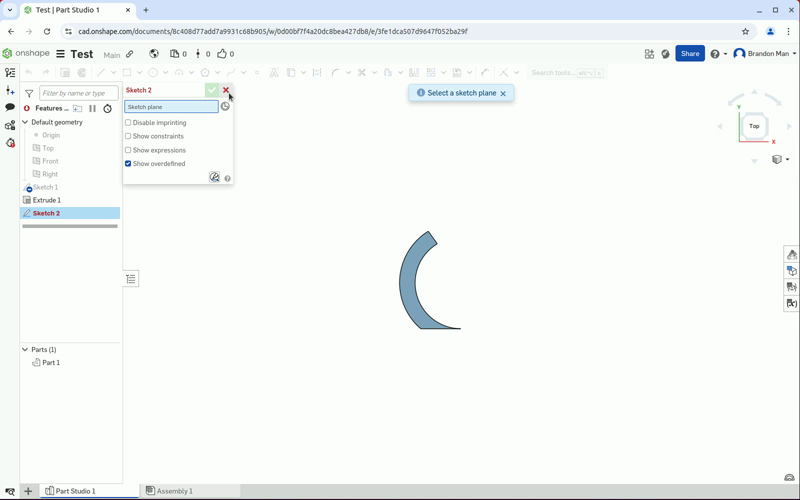
mouse_move(73, 150)
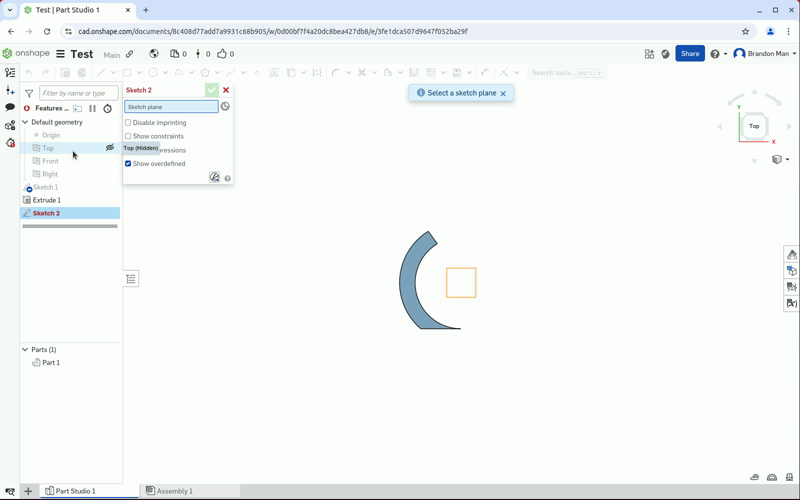
click(73, 150)
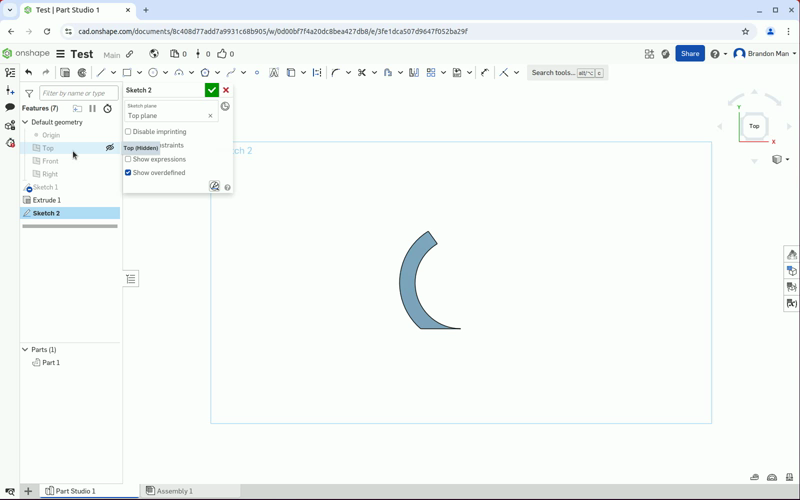
mouse_move(73, 352)
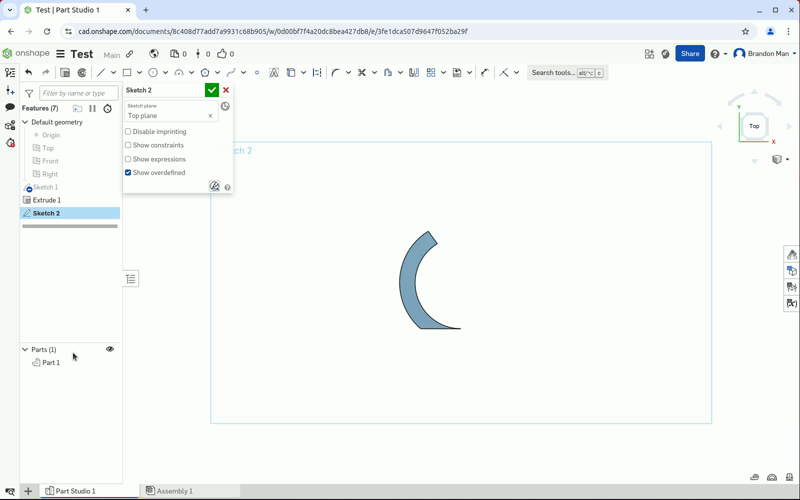
key(y)
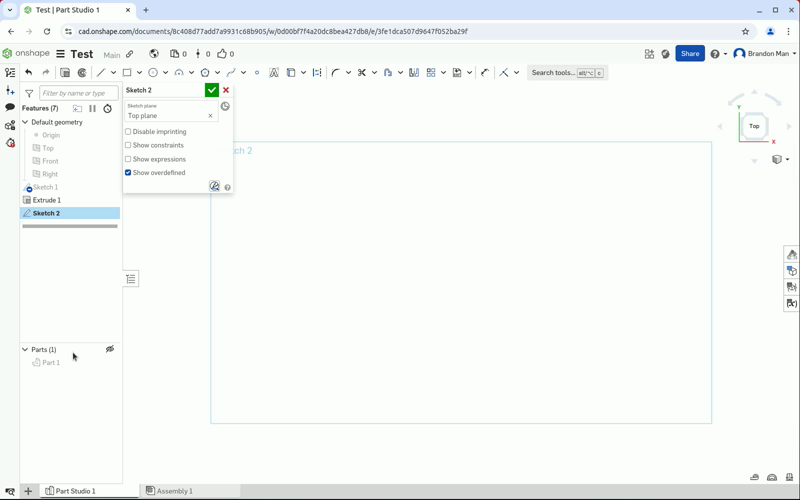
key(l)
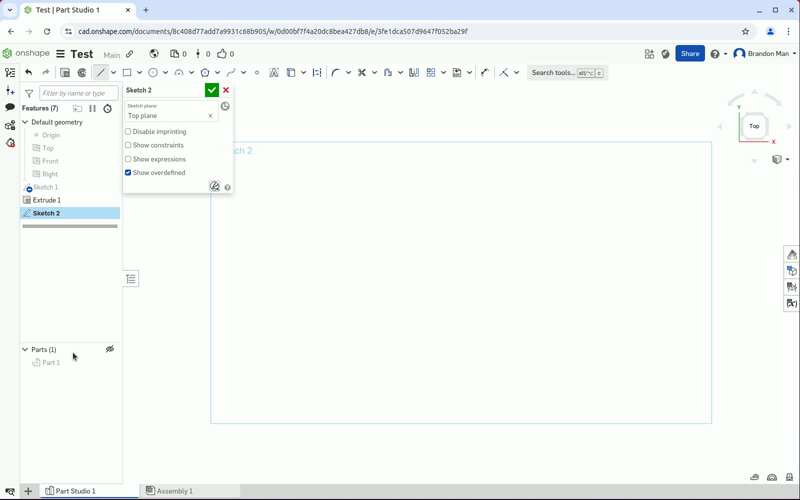
key_down(shift)
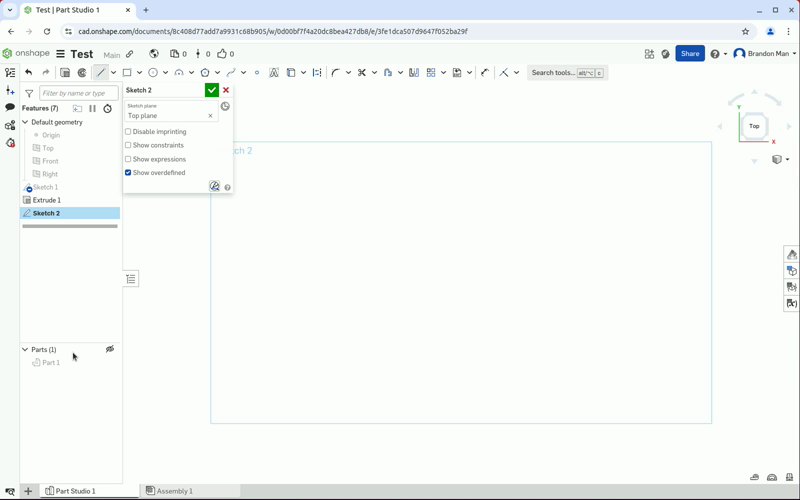
mouse_move(460, 328)
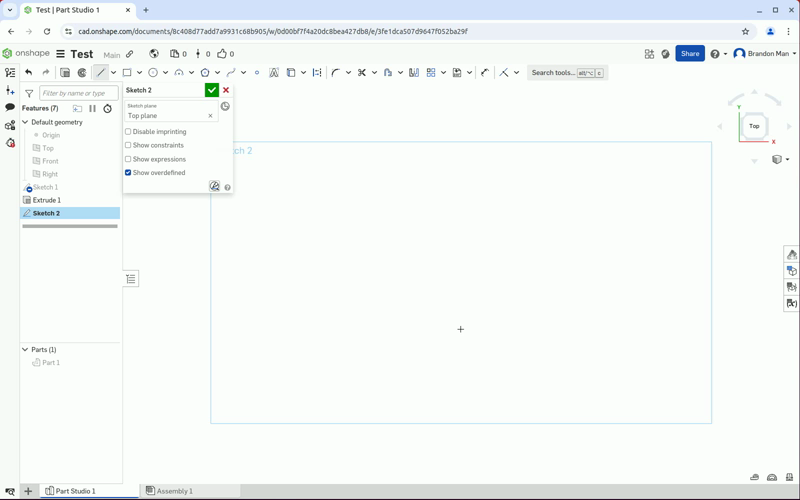
click(460, 328)
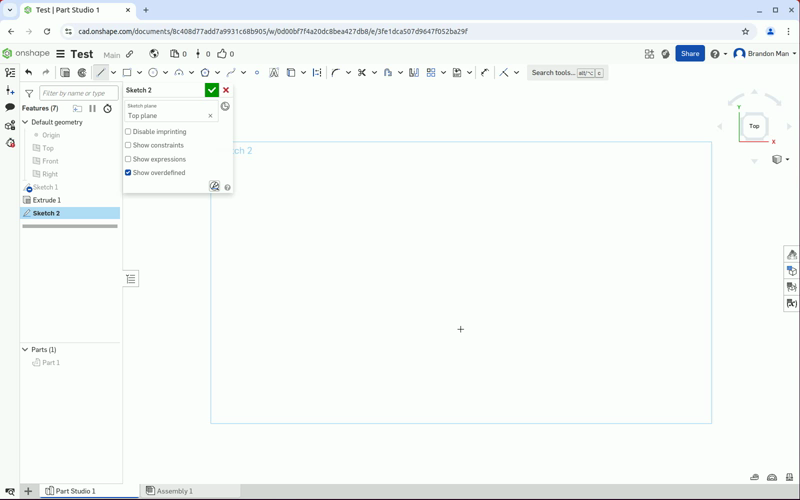
key_up(shift)
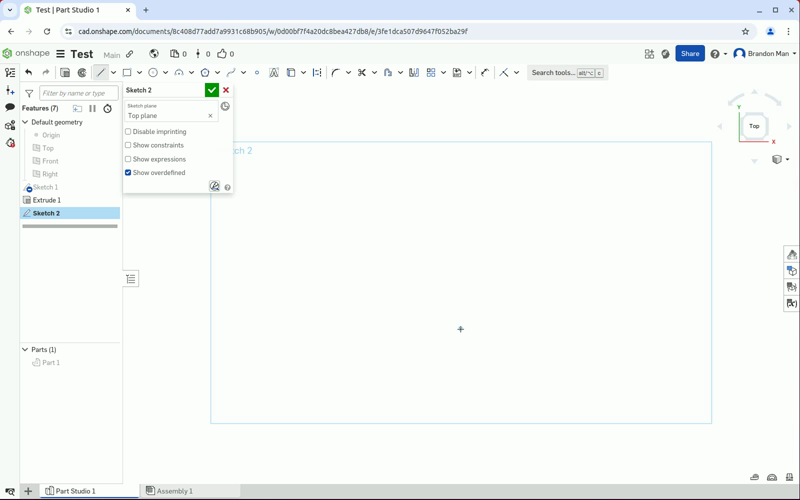
key_down(shift)
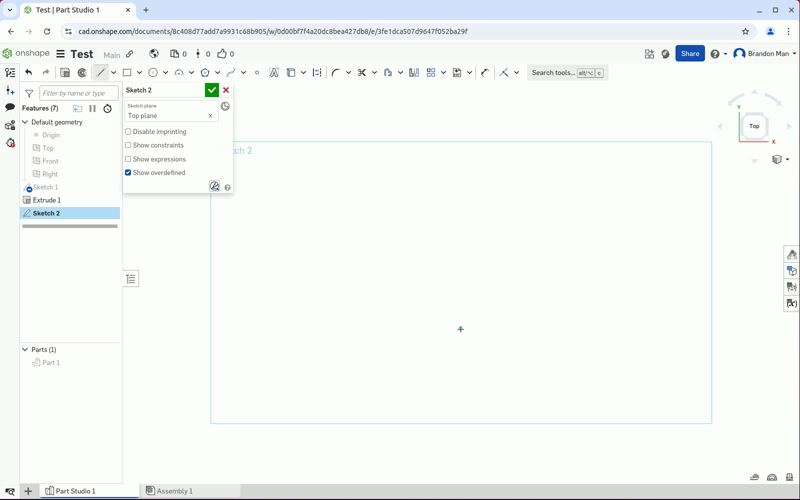
mouse_move(490, 328)
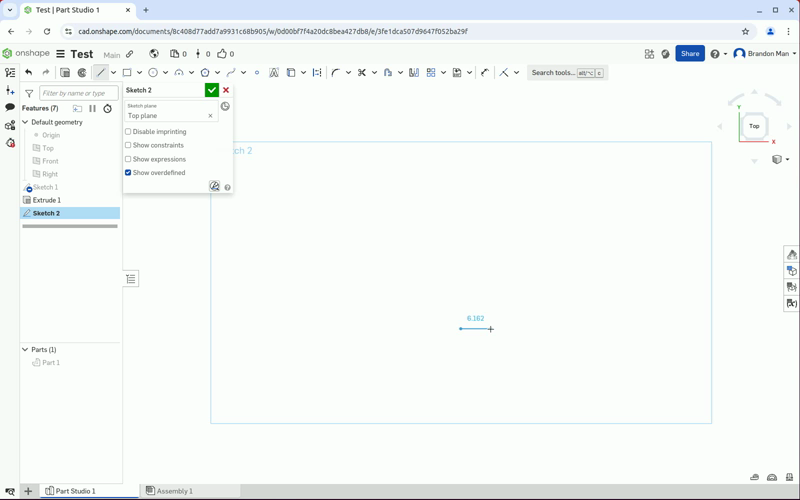
mouse_move(500, 328)
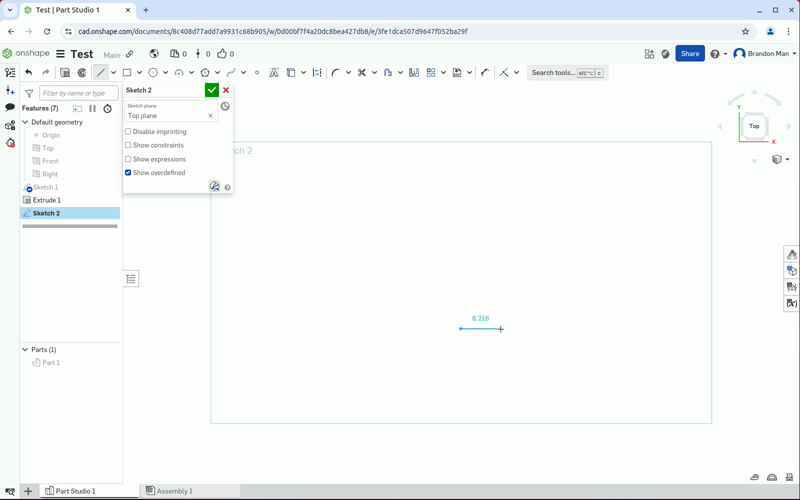
click(500, 328)
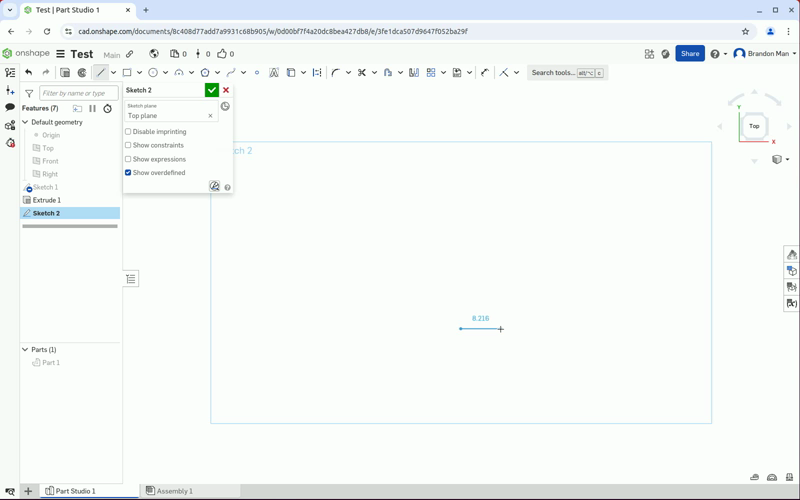
key_up(shift)
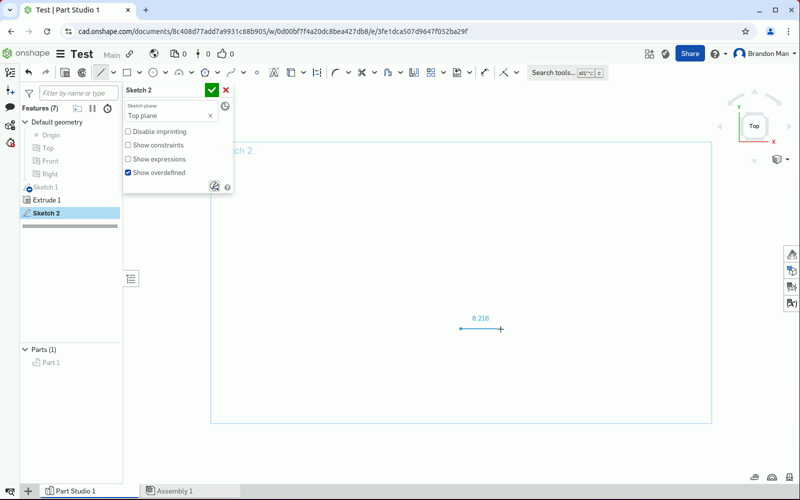
key(esc)
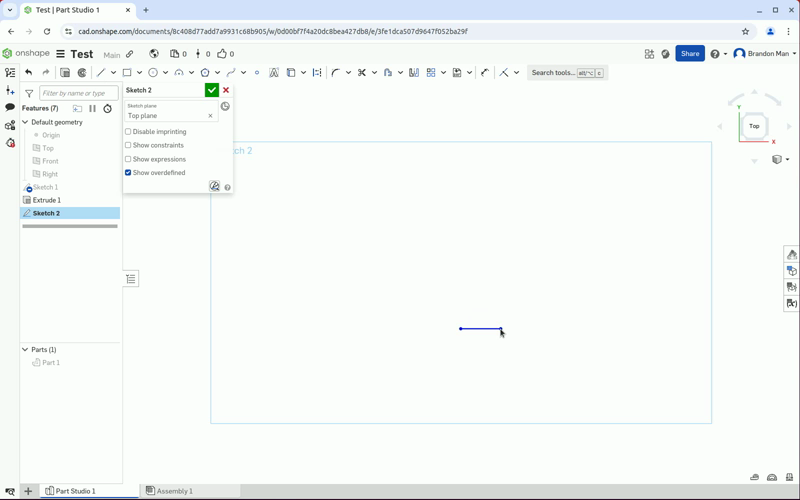
key(a)
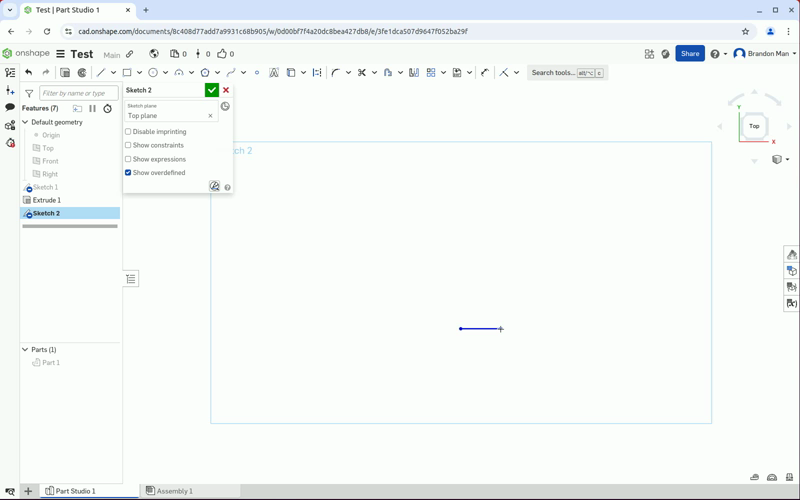
mouse_move(500, 328)
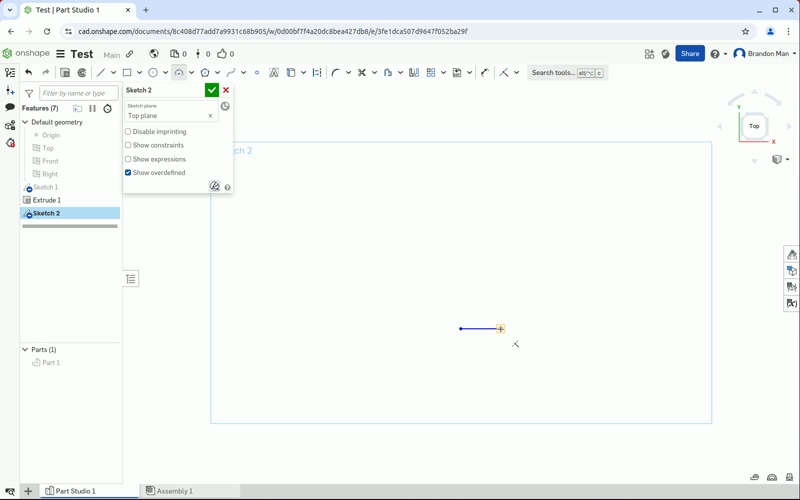
click(500, 328)
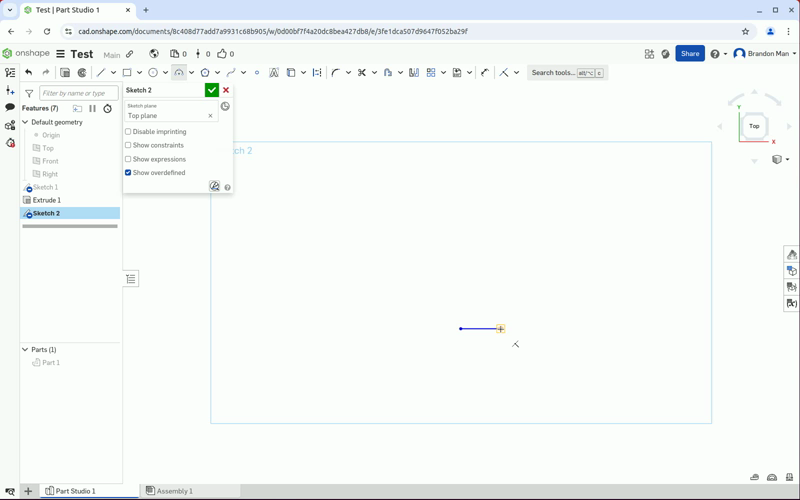
key_down(shift)
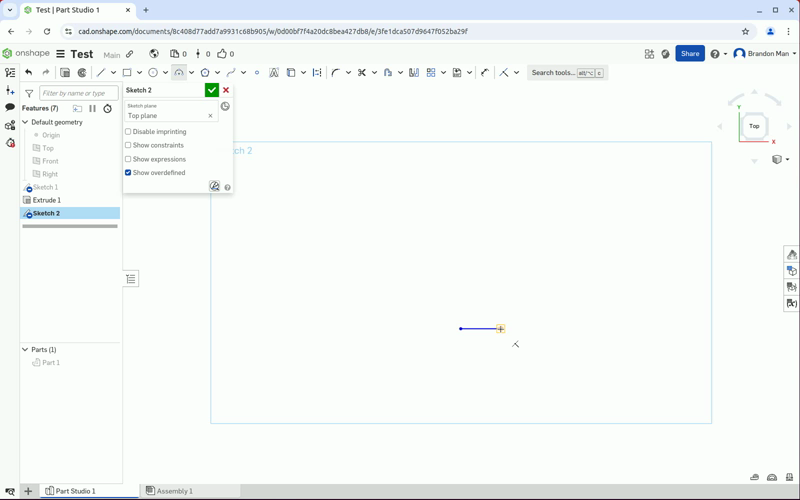
mouse_move(493, 231)
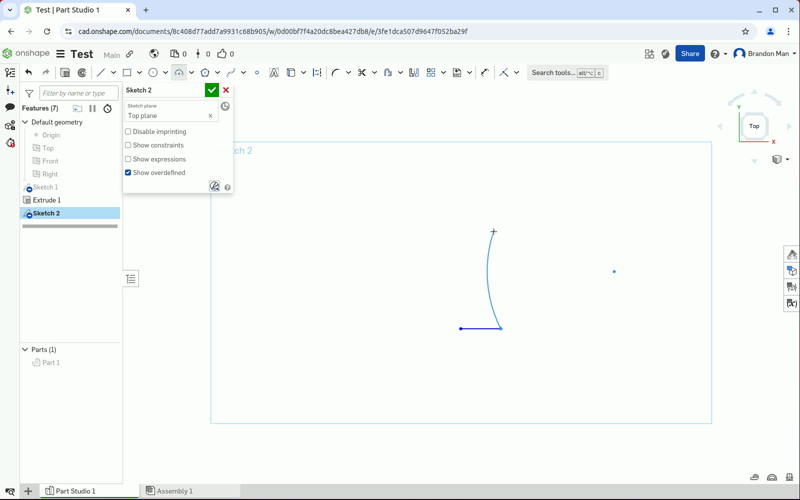
click(493, 231)
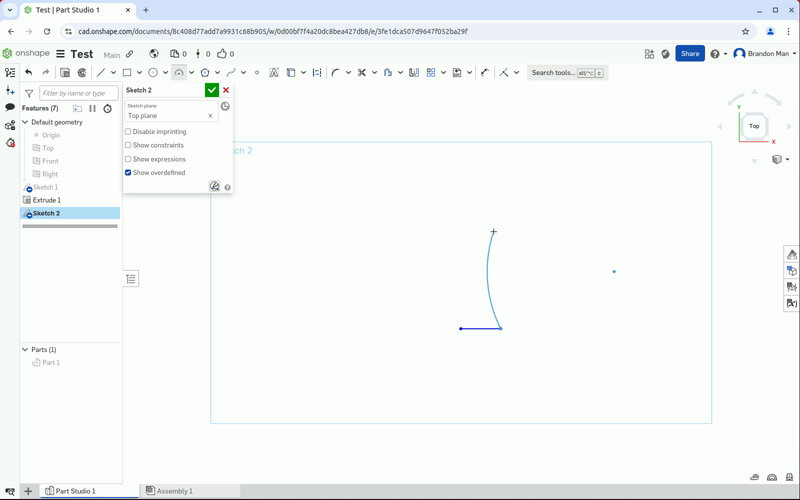
mouse_move(521, 278)
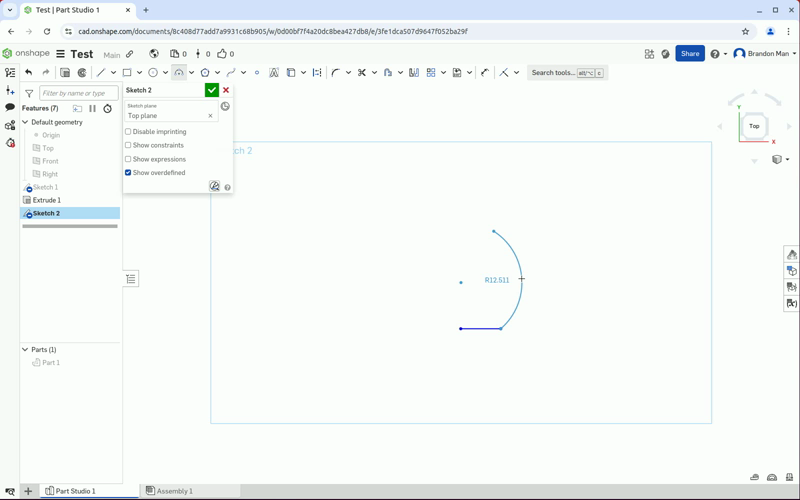
click(521, 278)
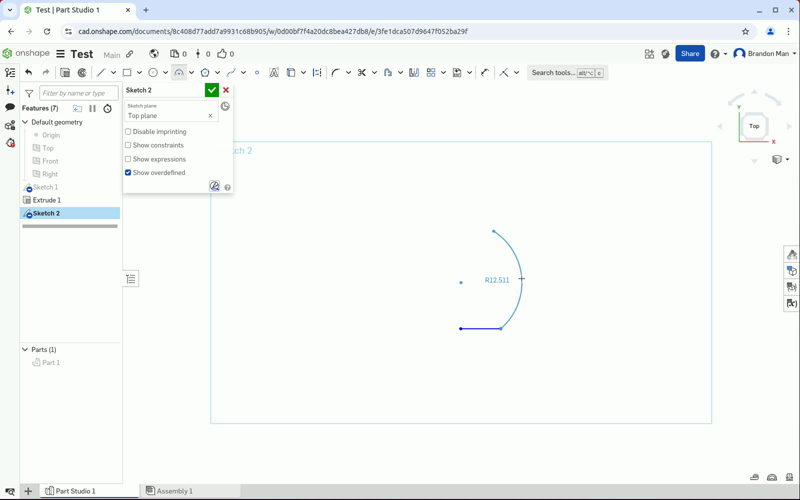
key_up(shift)
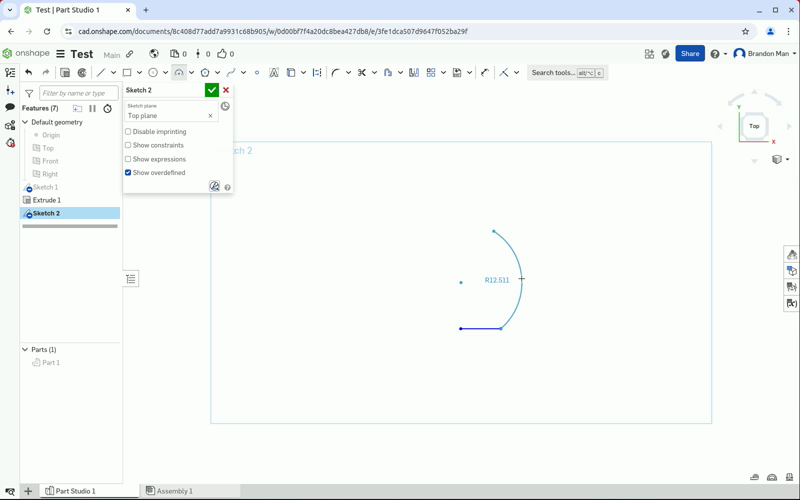
key(esc)
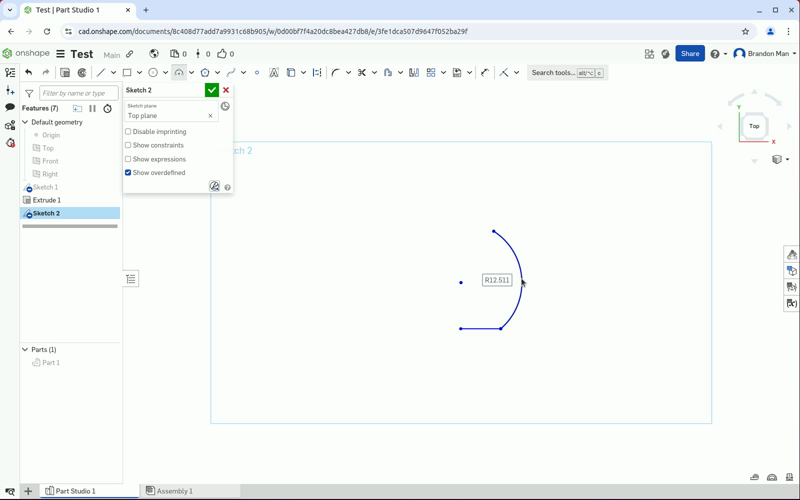
key(l)
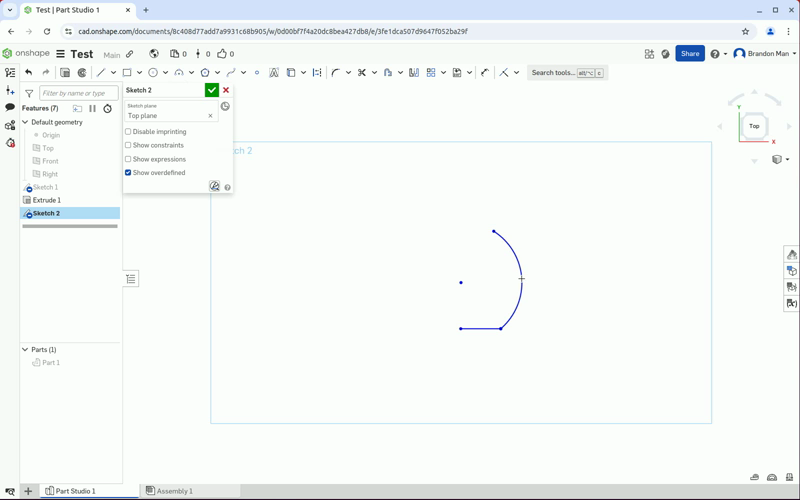
mouse_move(493, 231)
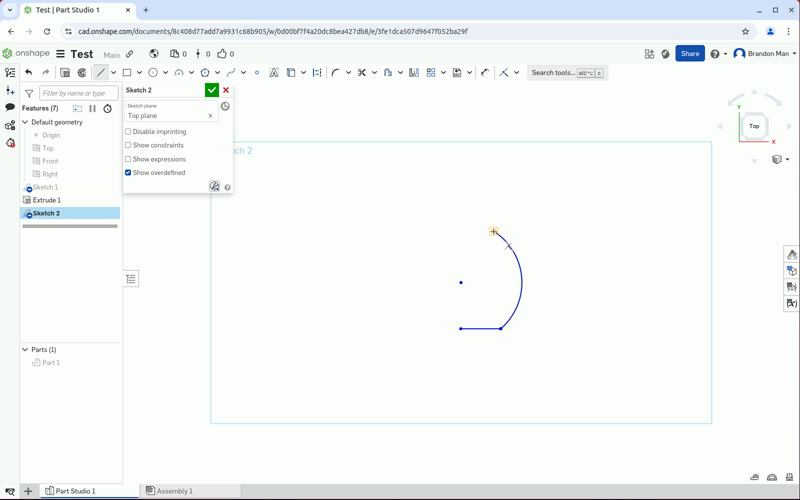
click(493, 231)
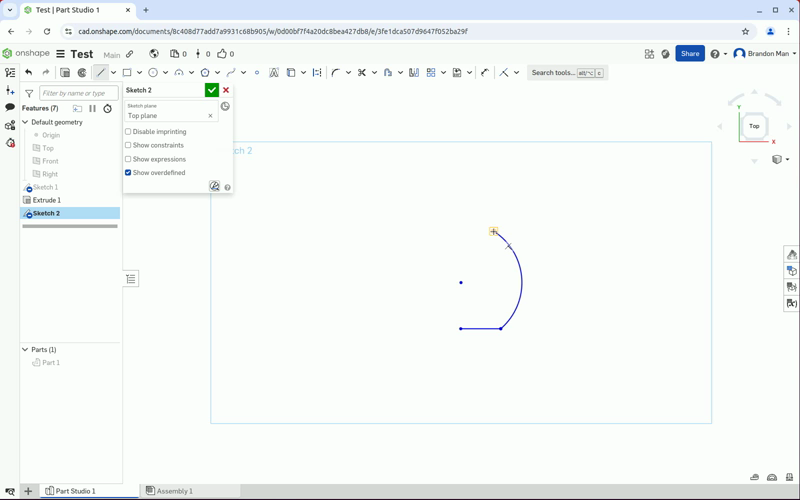
key_down(shift)
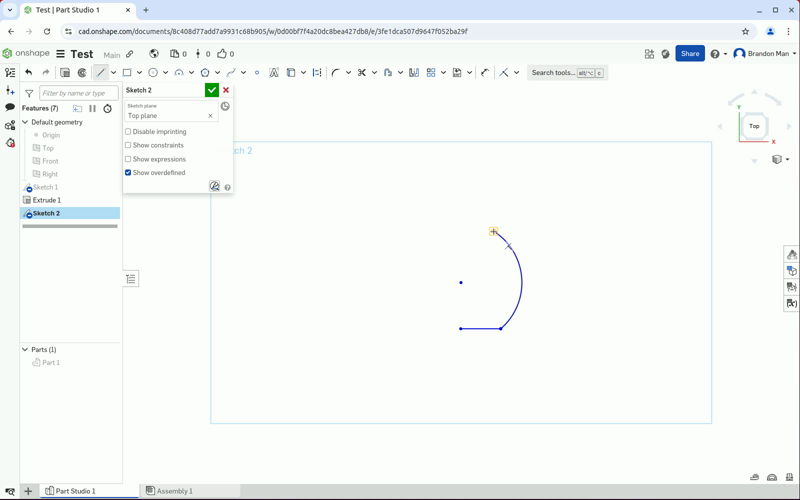
mouse_move(523, 231)
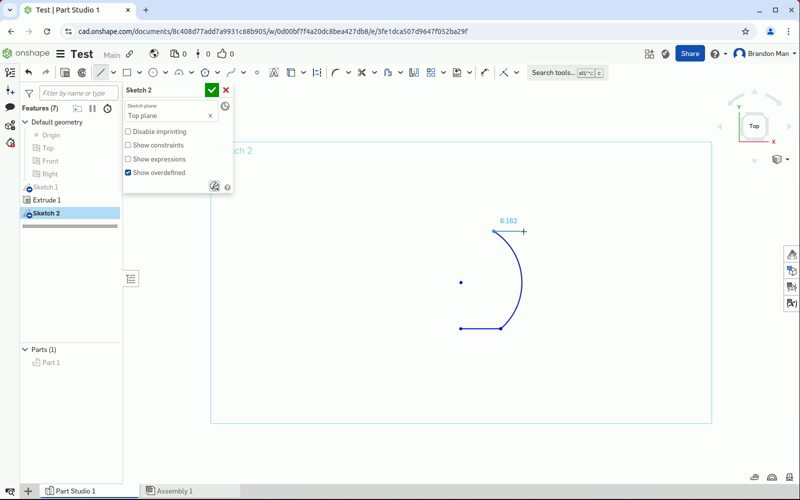
mouse_move(484, 243)
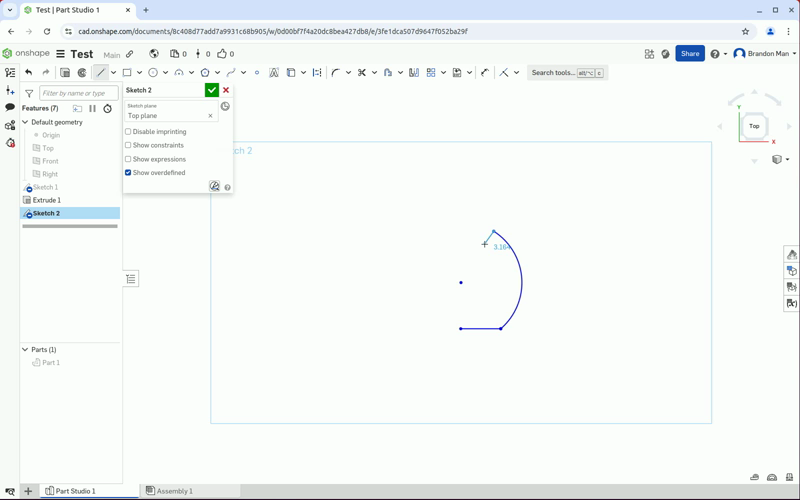
click(484, 243)
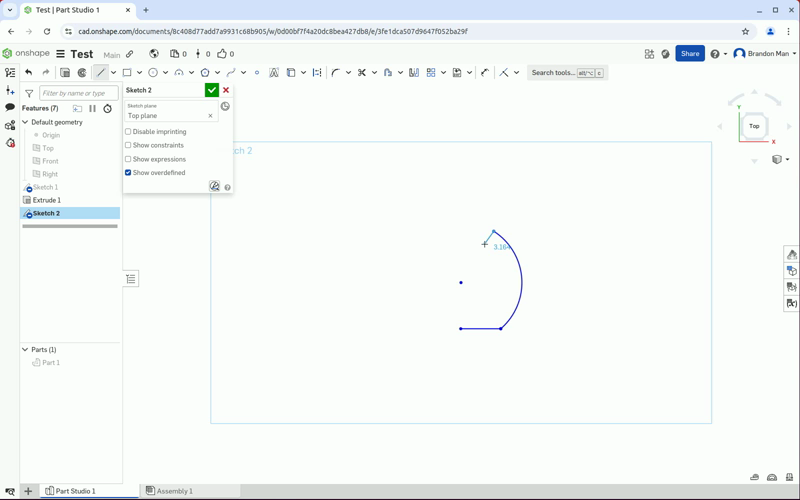
key_up(shift)
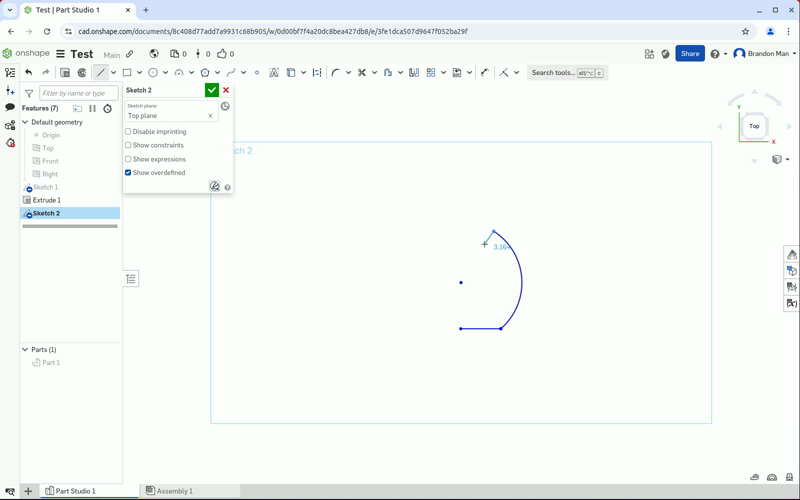
key(esc)
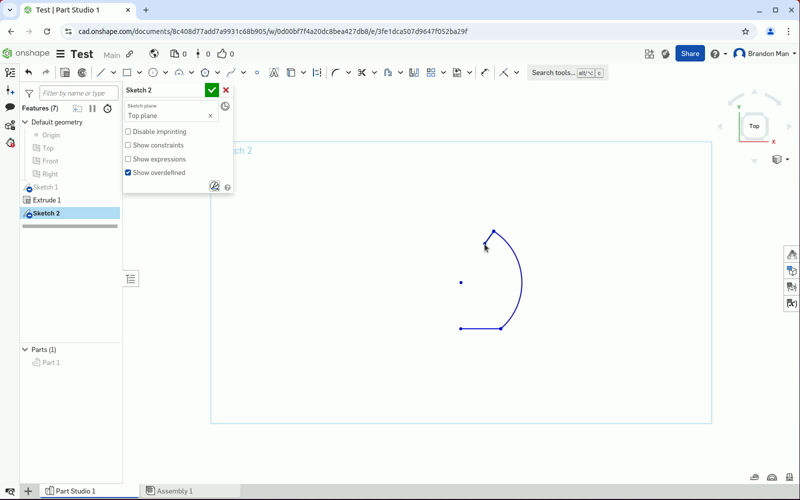
key(a)
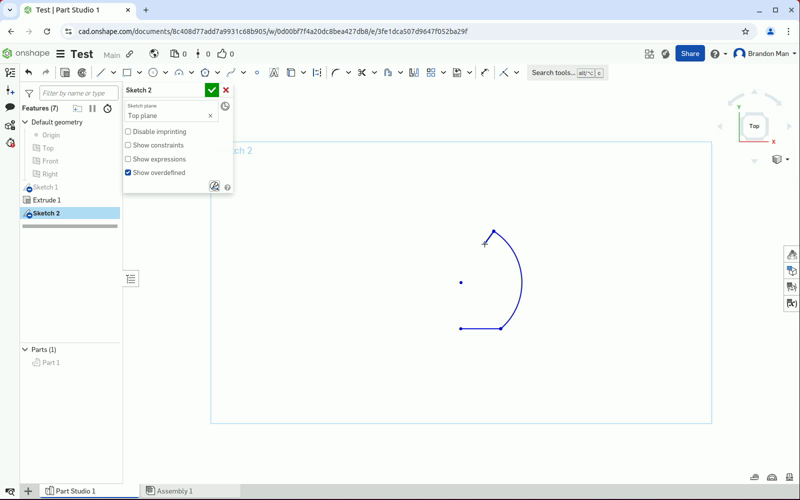
mouse_move(484, 243)
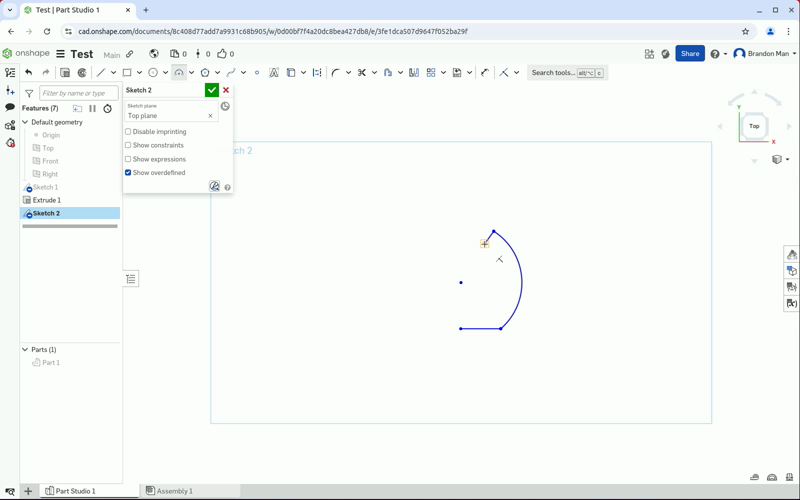
click(484, 243)
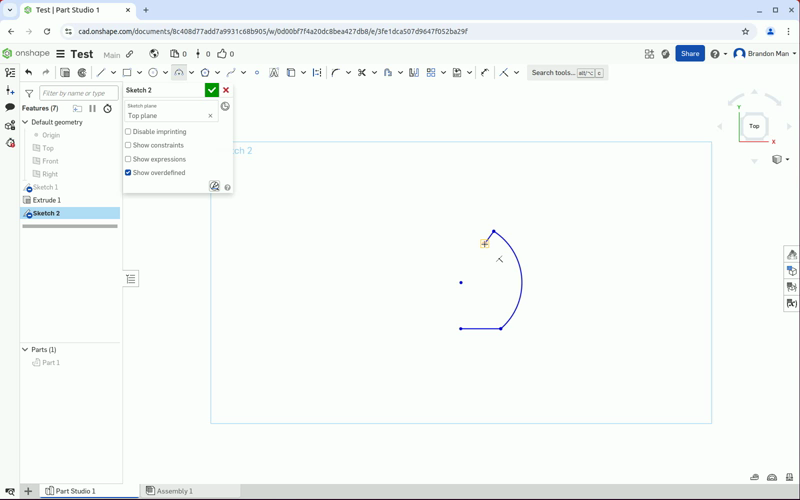
mouse_move(460, 328)
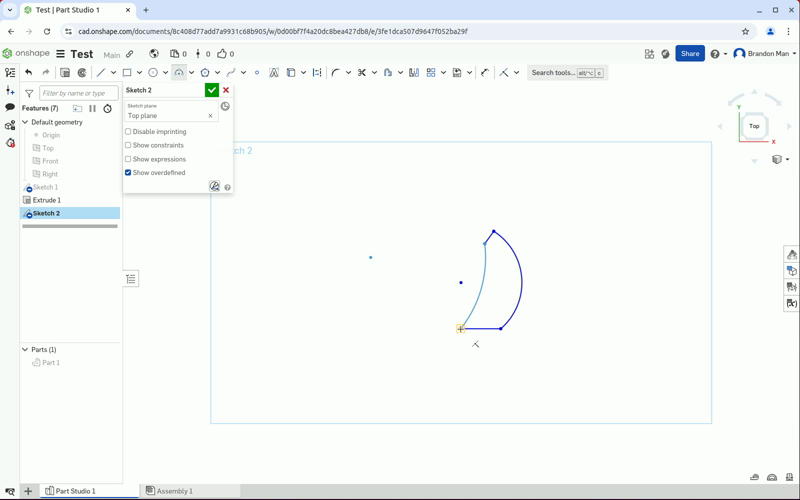
click(460, 328)
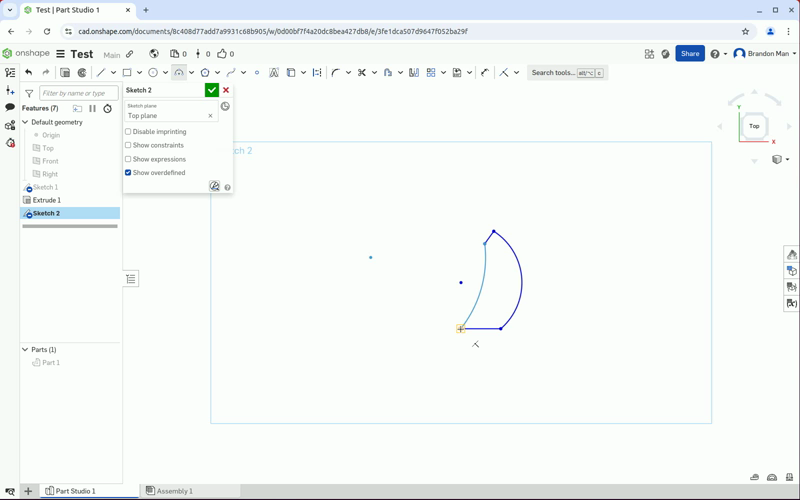
key_down(shift)
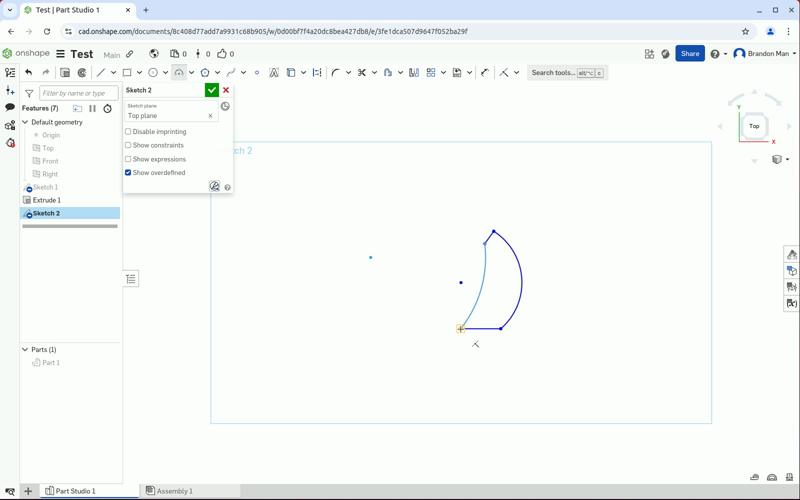
mouse_move(504, 295)
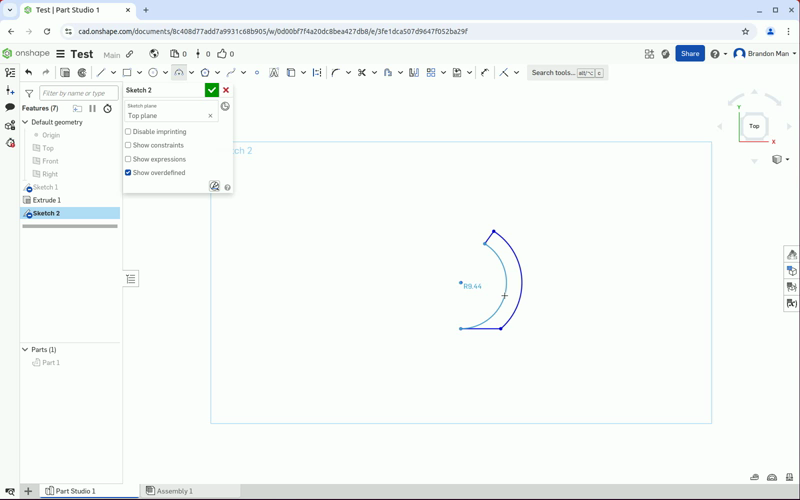
click(504, 295)
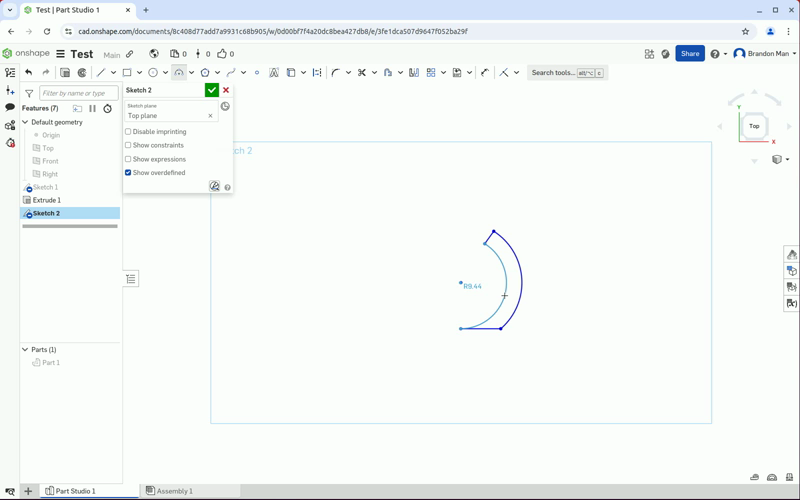
key_up(shift)
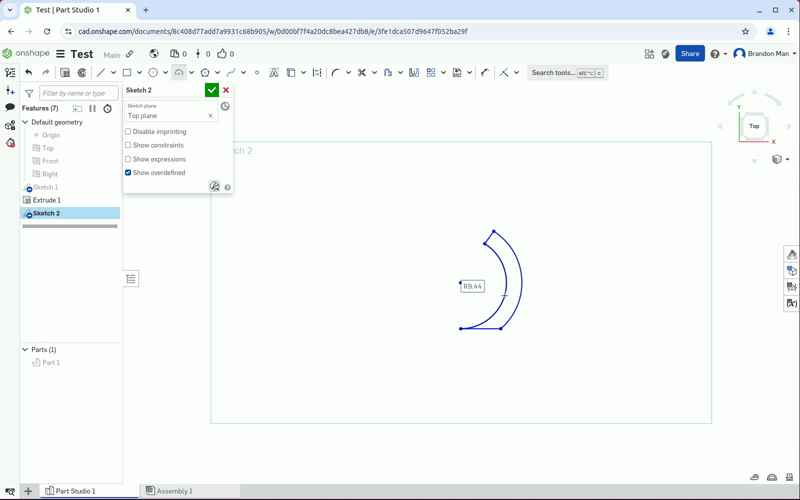
key(esc)
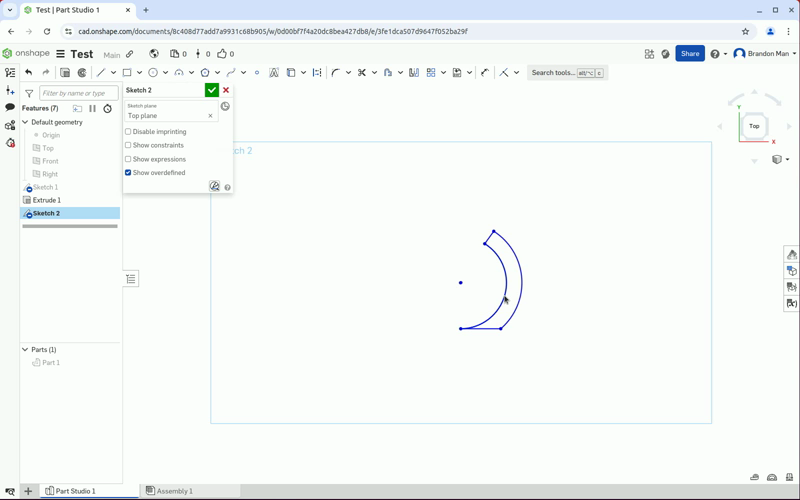
mouse_move(511, 262)
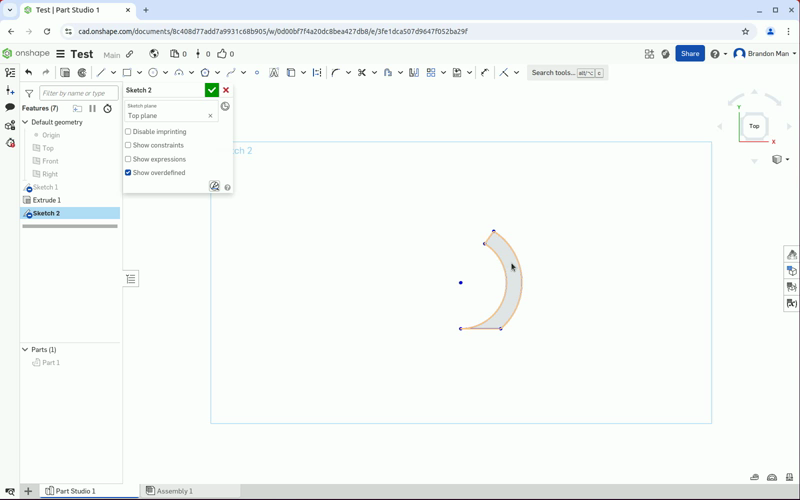
scroll(6)
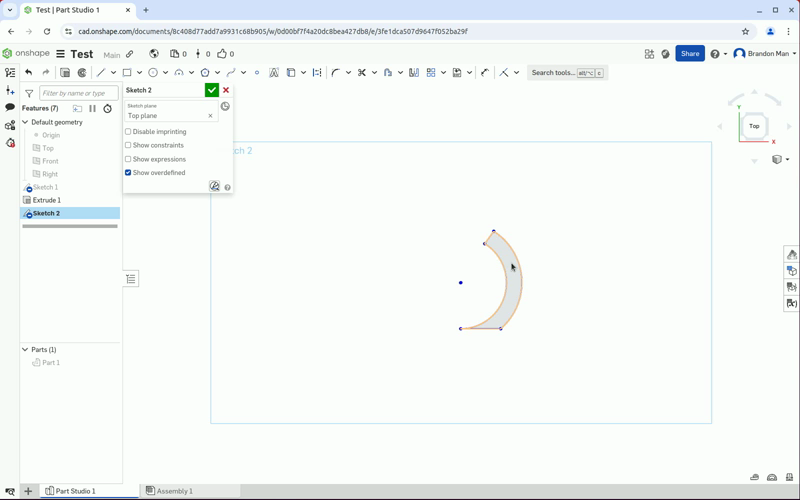
scroll(6)
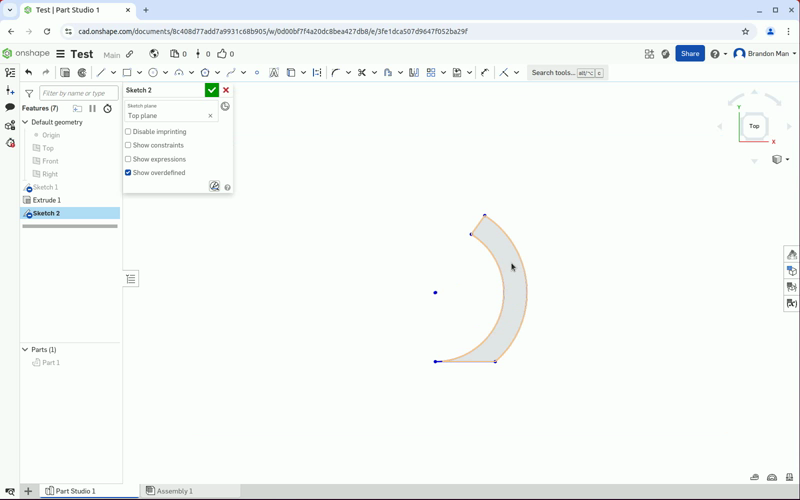
scroll(6)
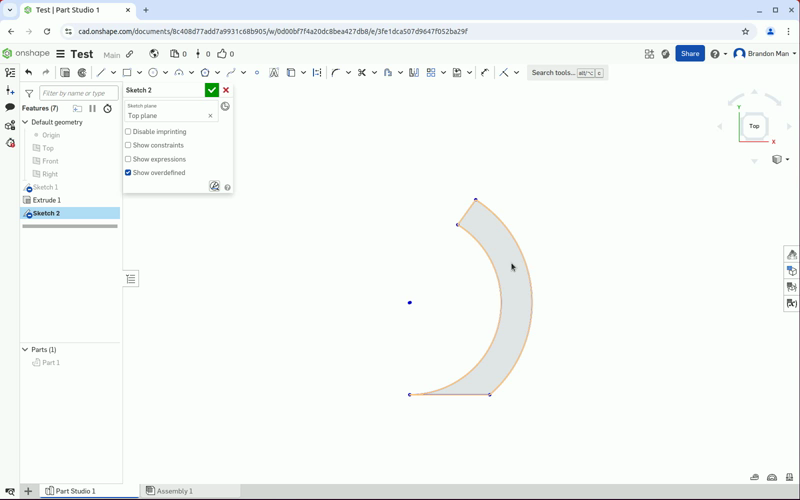
scroll(6)
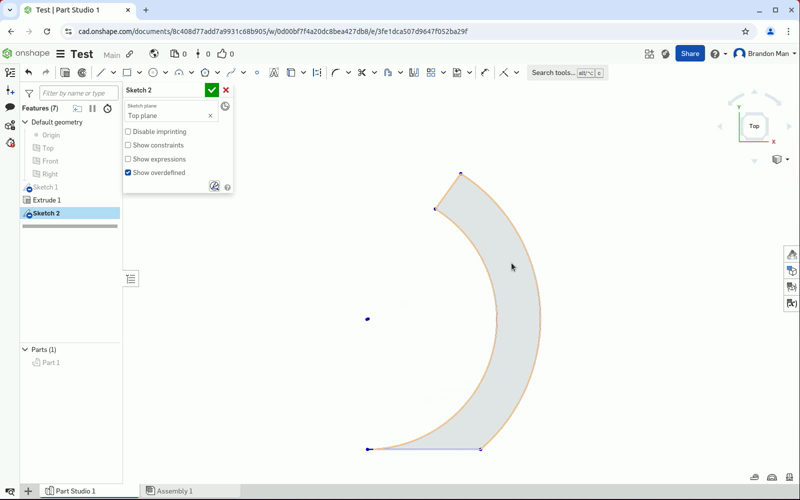
scroll(6)
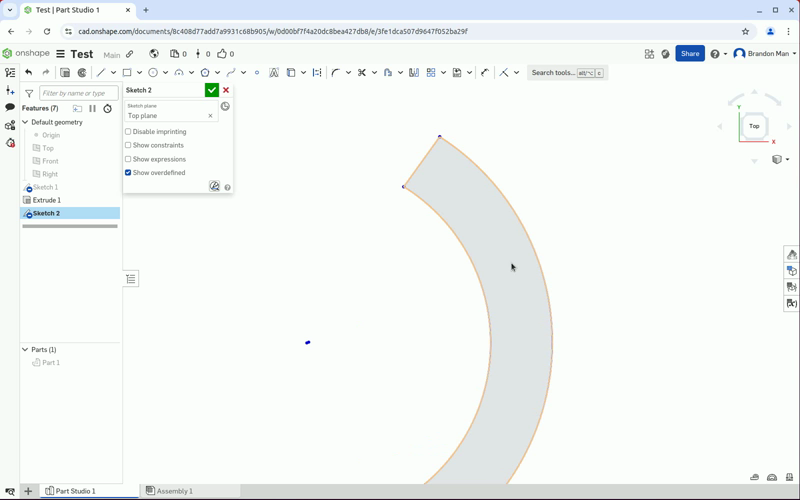
scroll(6)
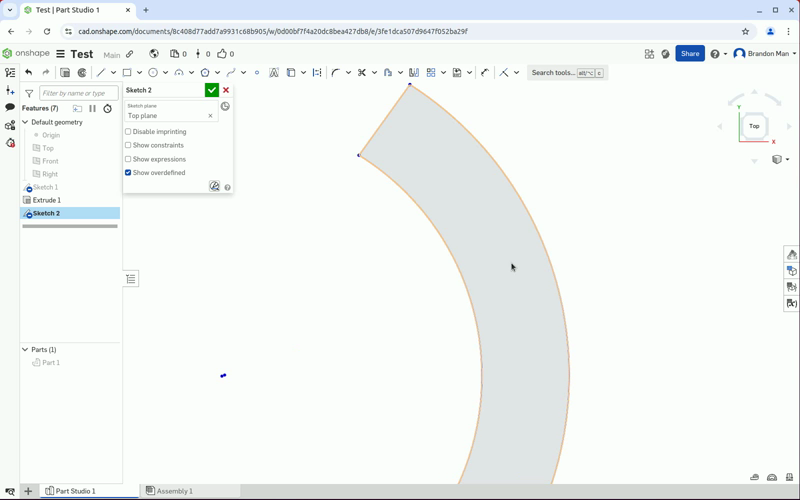
scroll(6)
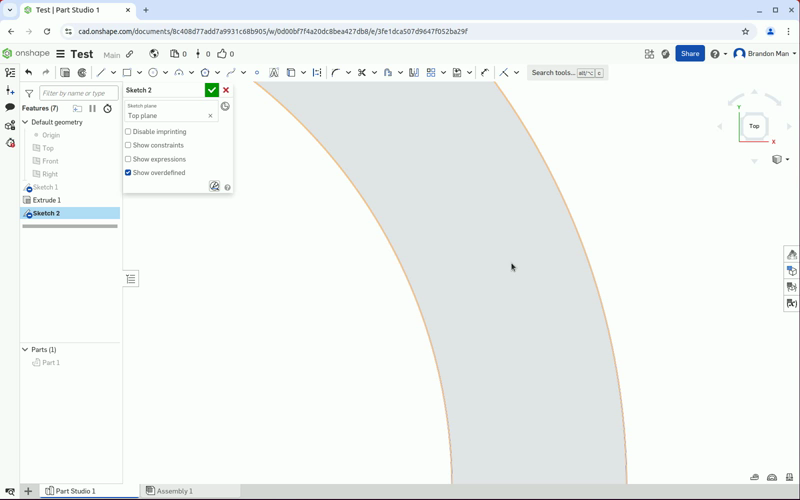
click(511, 262)
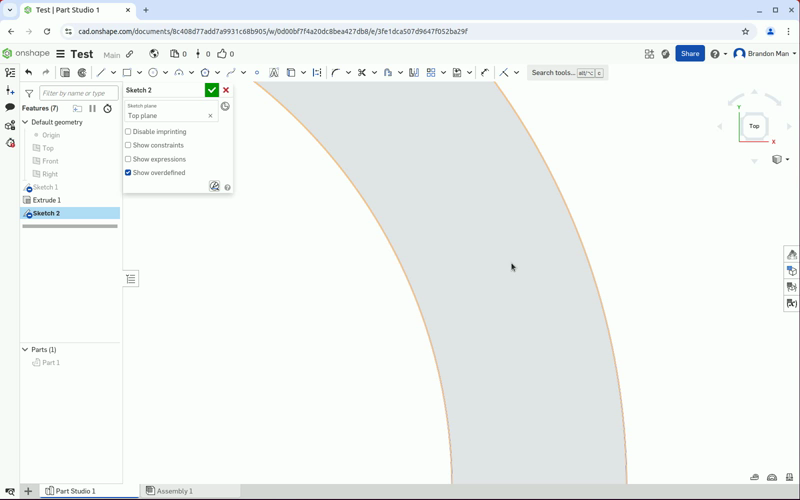
scroll(-6)
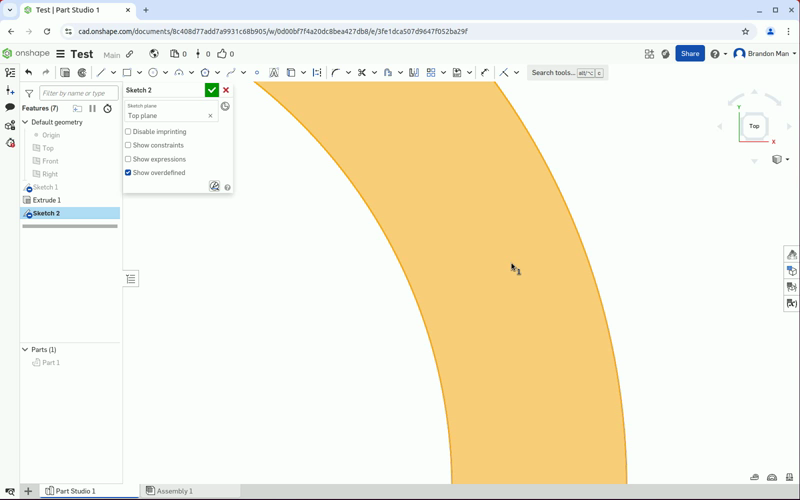
scroll(-6)
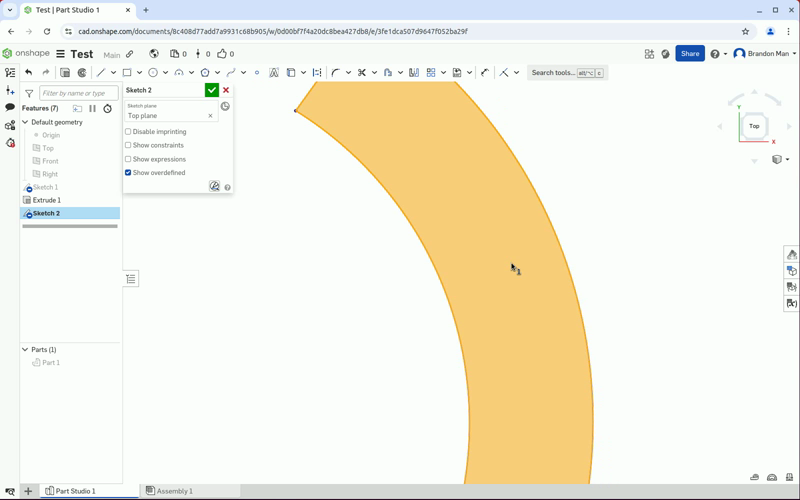
scroll(-6)
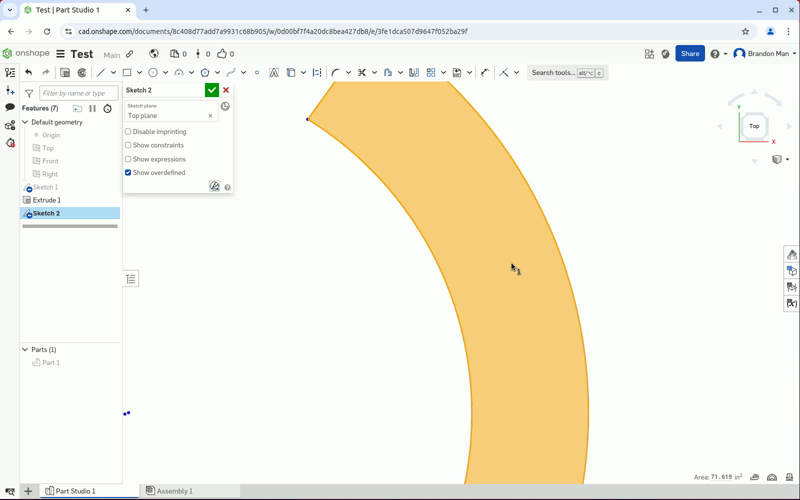
scroll(-6)
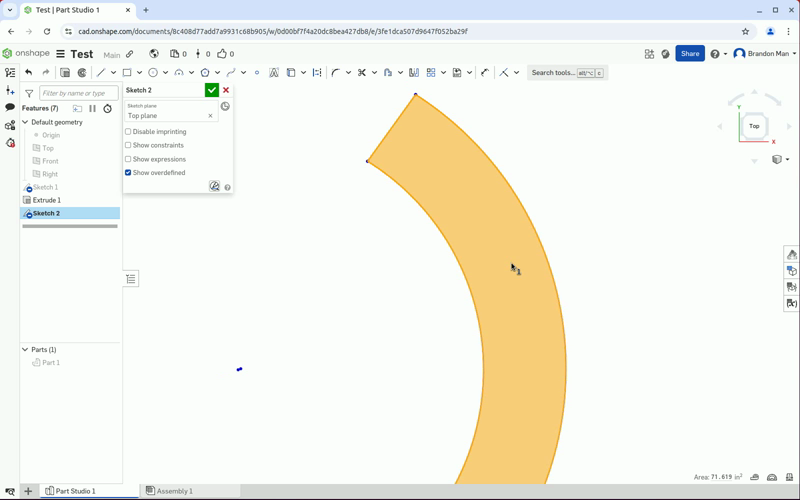
scroll(-6)
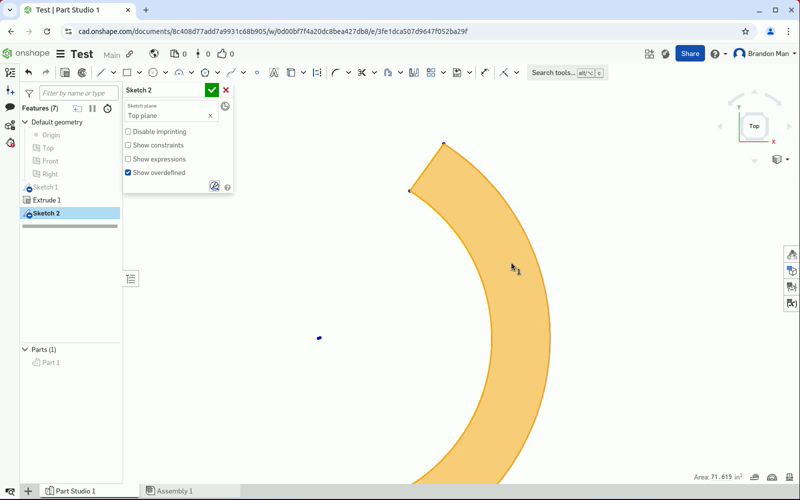
scroll(-6)
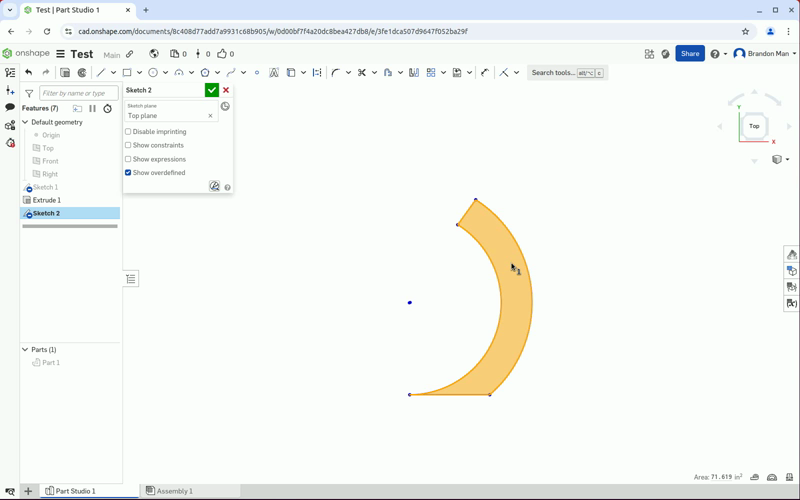
scroll(-6)
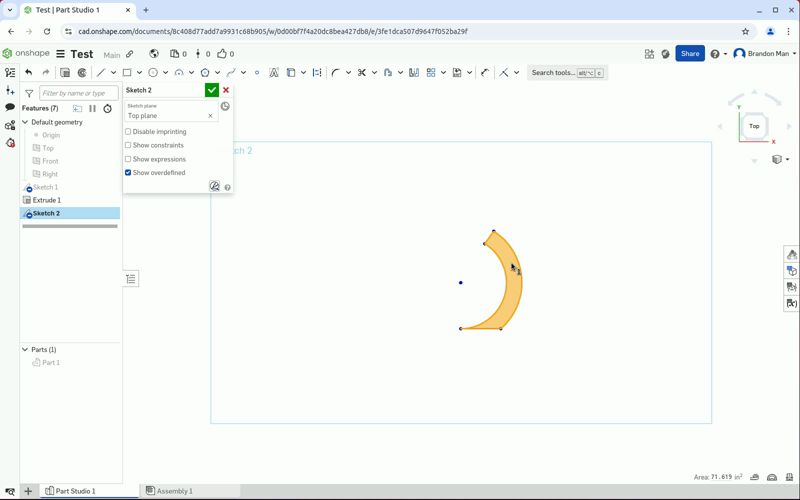
mouse_move(73, 352)
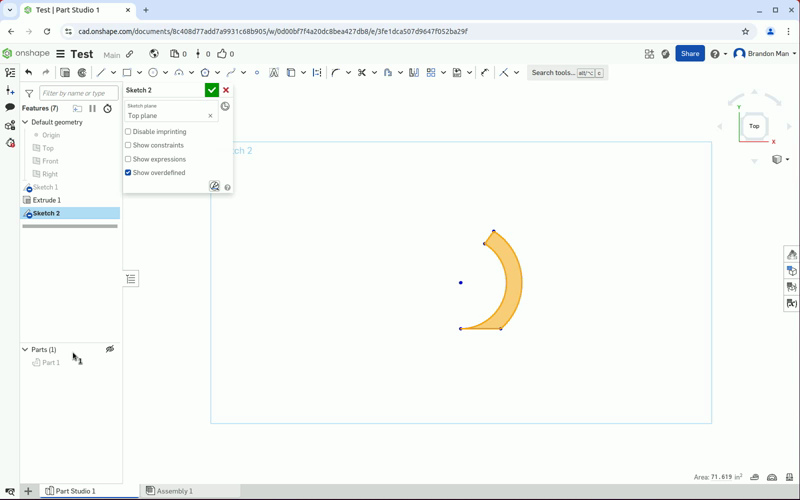
key(shift+y)
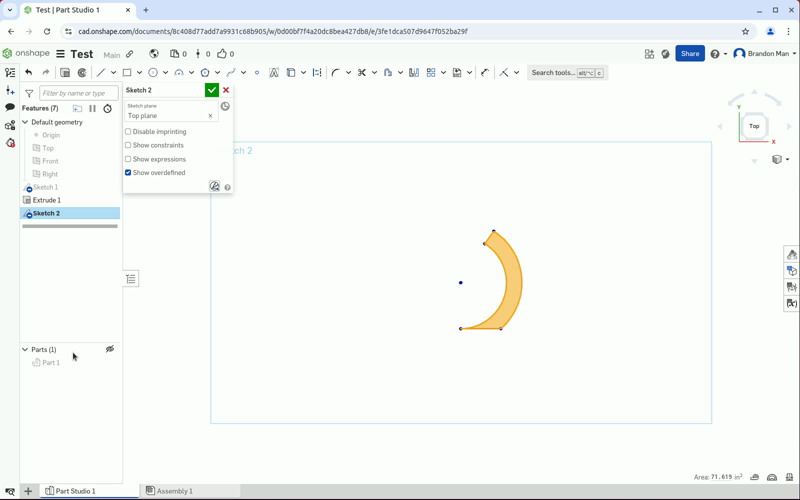
key(shift+e)
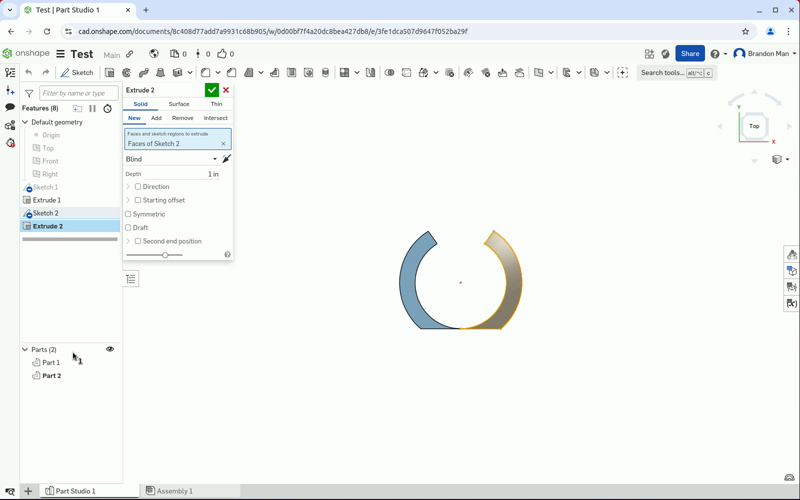
mouse_move(143, 106)
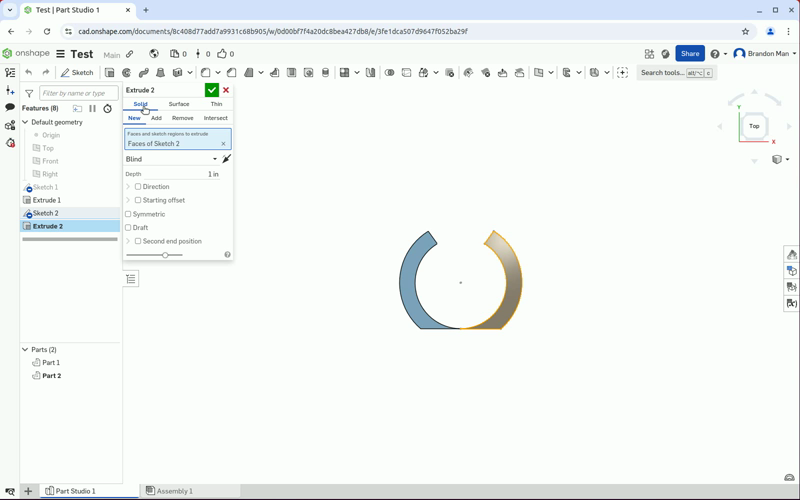
click(143, 106)
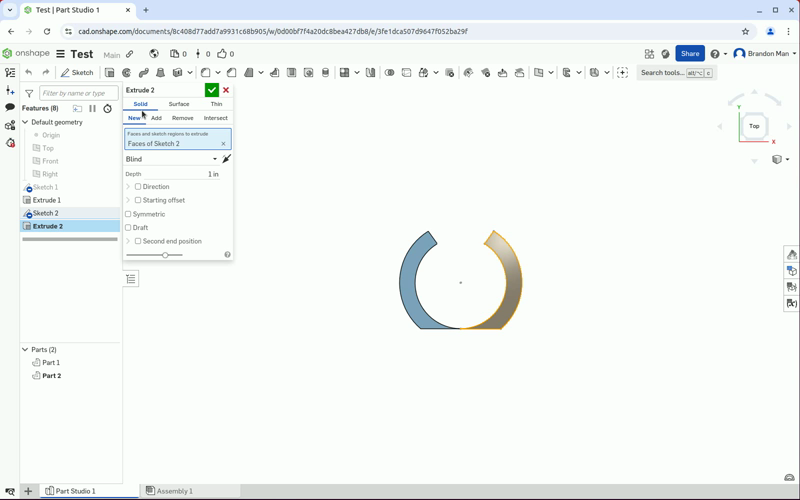
mouse_move(137, 120)
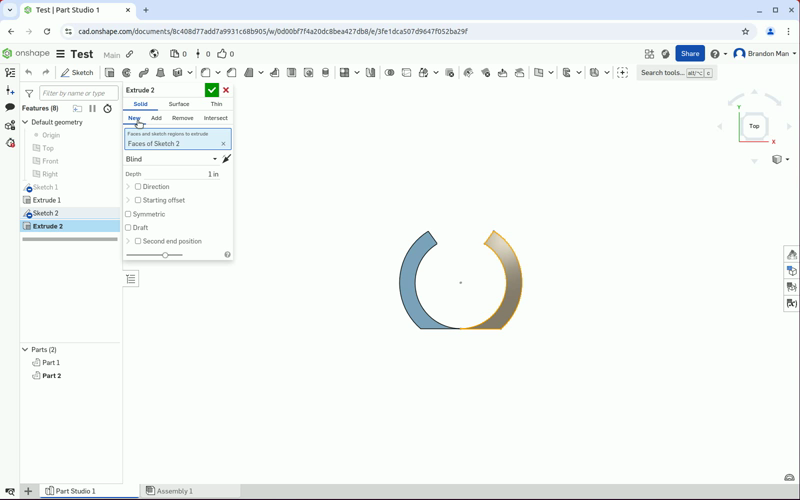
click(137, 120)
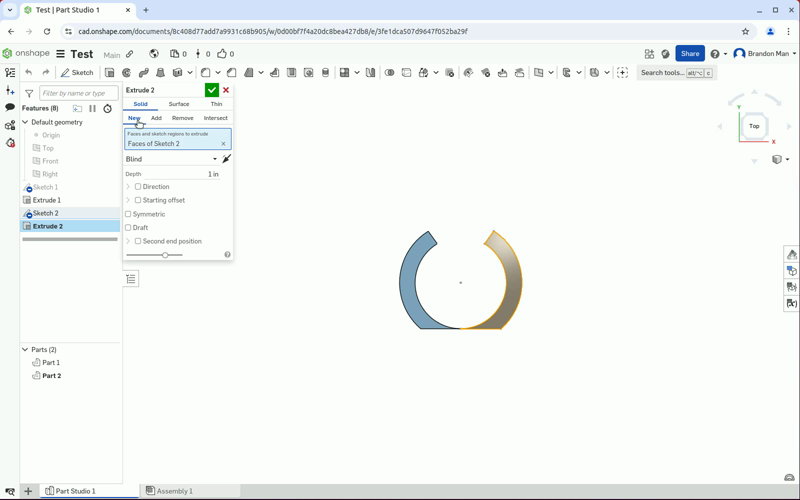
key(tab, 4)
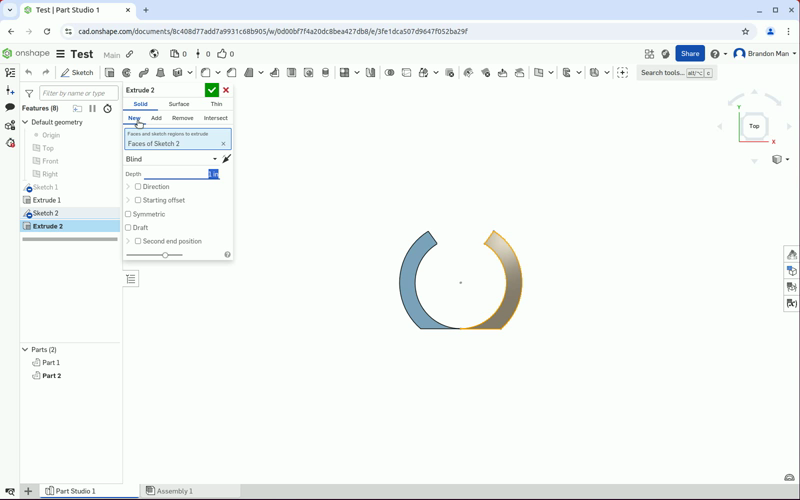
text(-15.405)
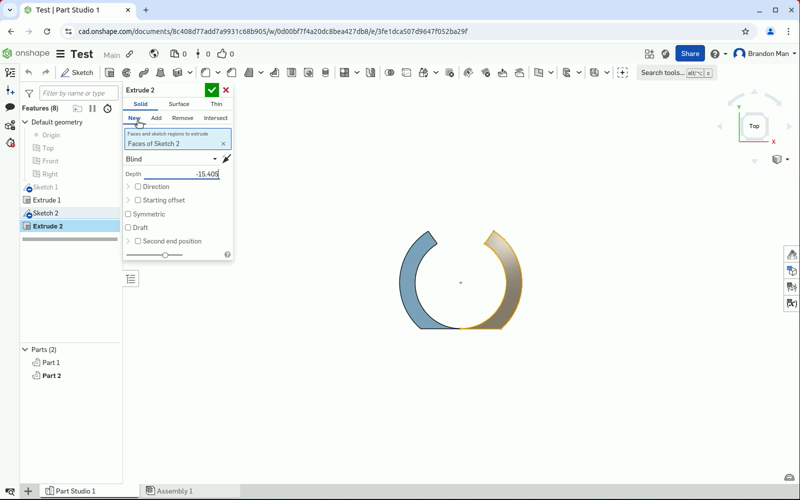
key(enter)
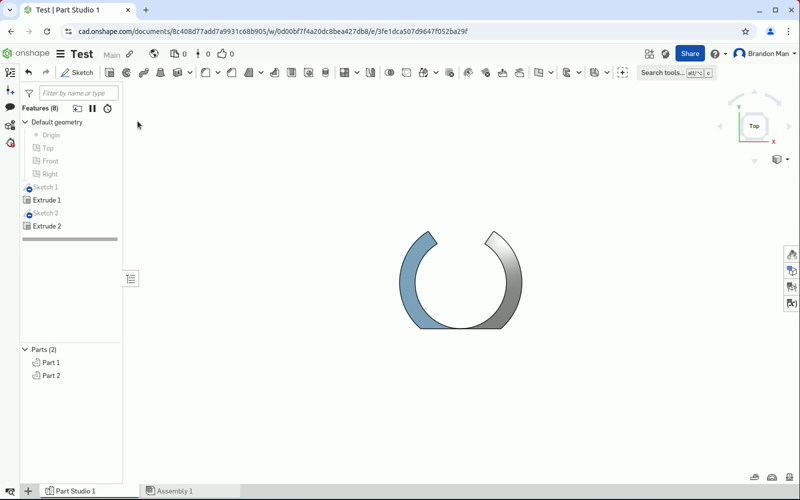
key(shift+h)
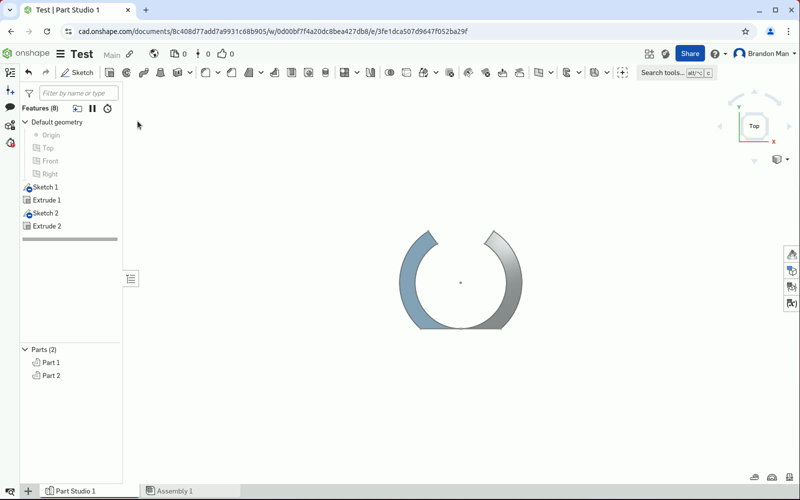
key(shift+h)
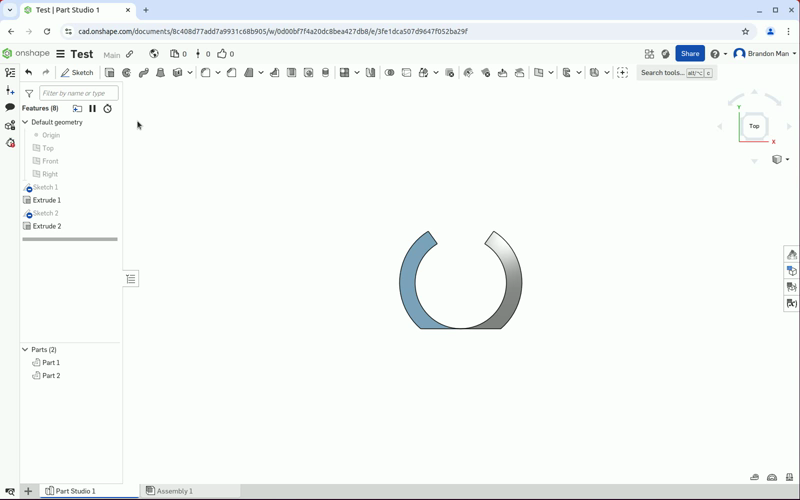
mouse_move(73, 189)
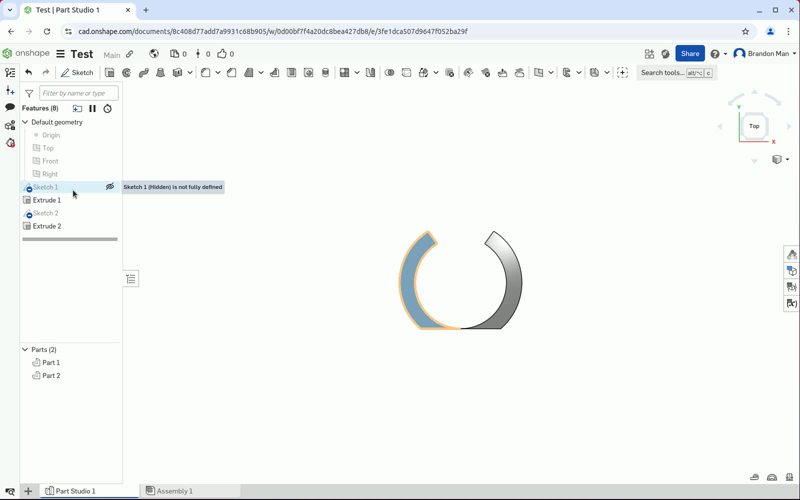
click(73, 189)
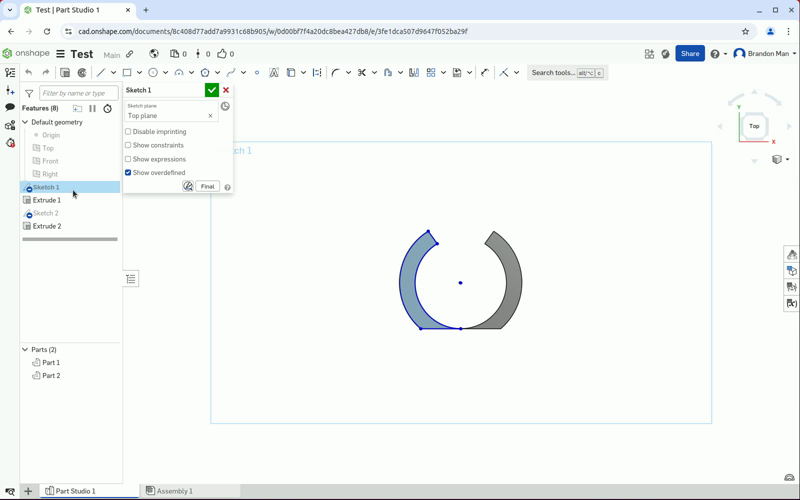
mouse_move(229, 92)
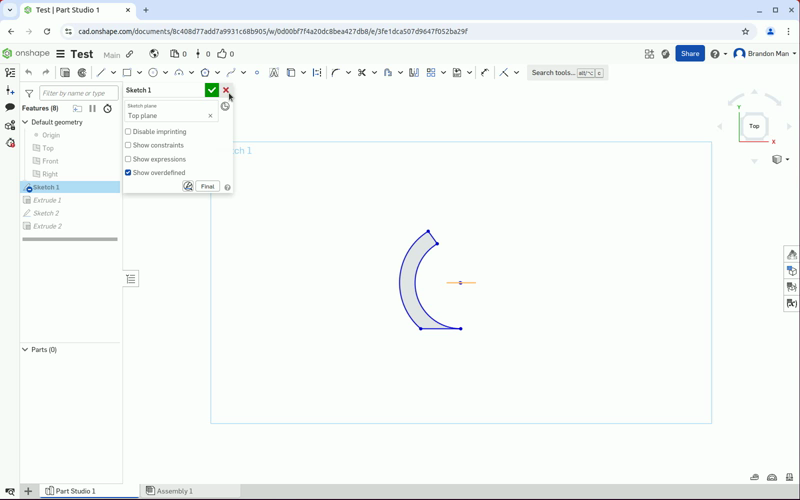
click(229, 92)
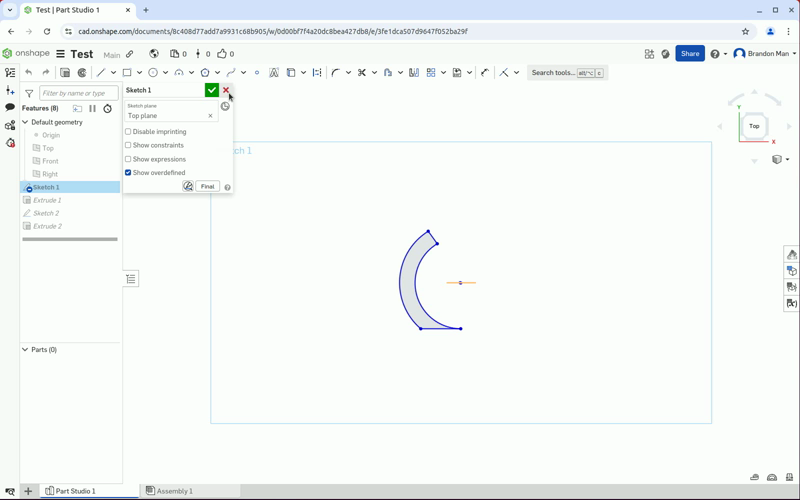
key(shift+s)
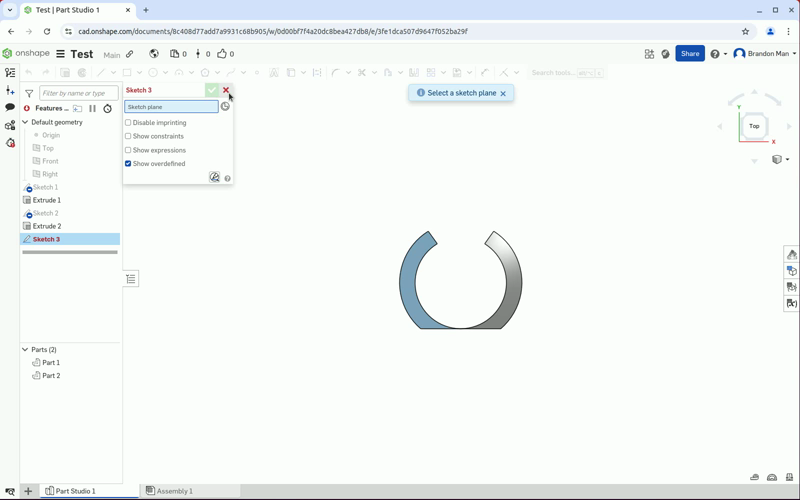
mouse_move(73, 150)
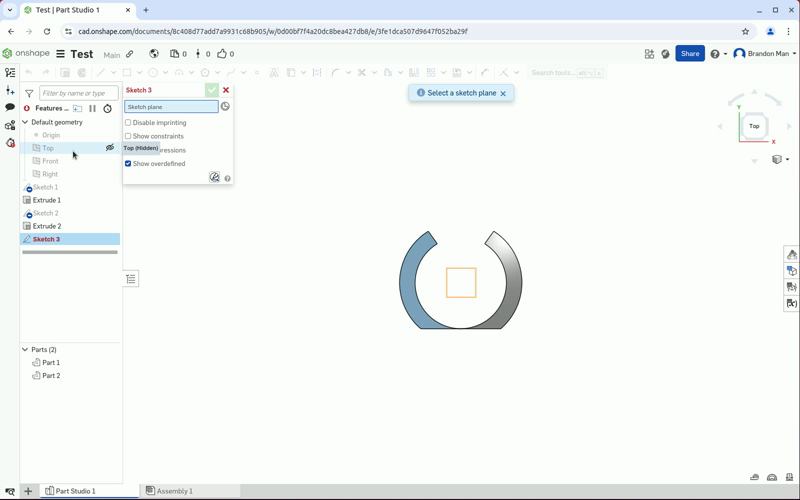
click(73, 150)
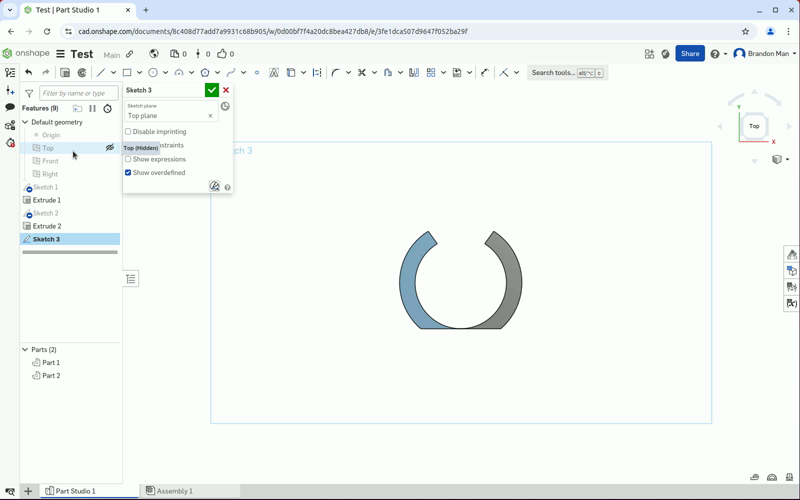
mouse_move(73, 352)
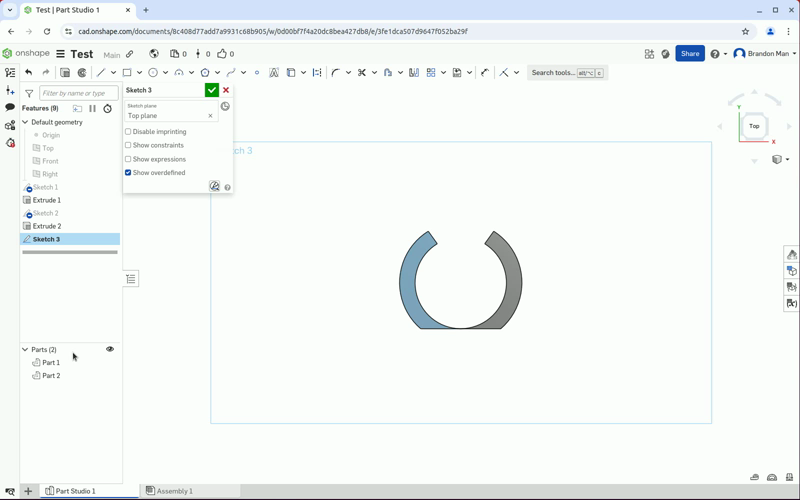
key(y)
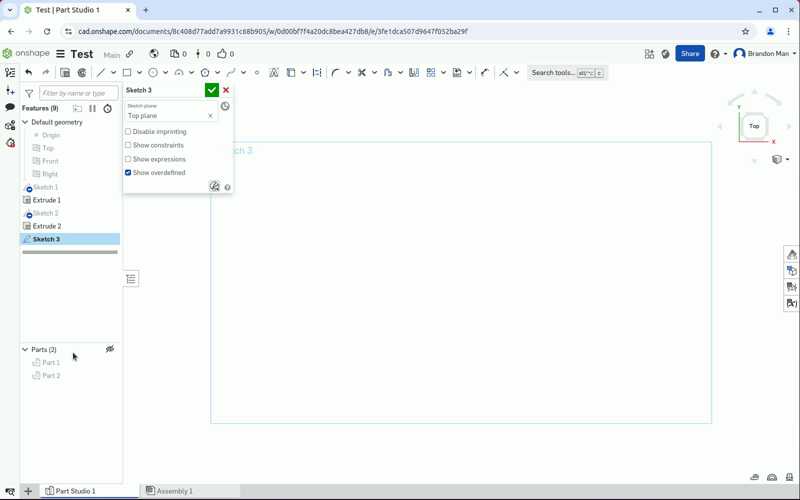
key(a)
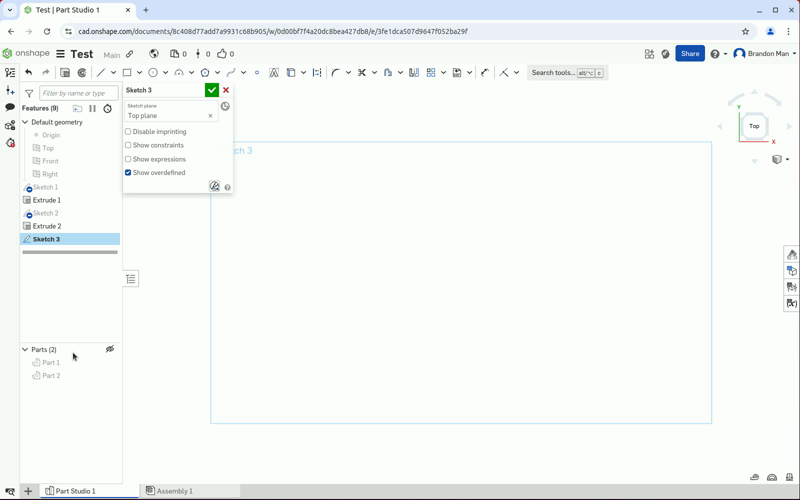
key_down(shift)
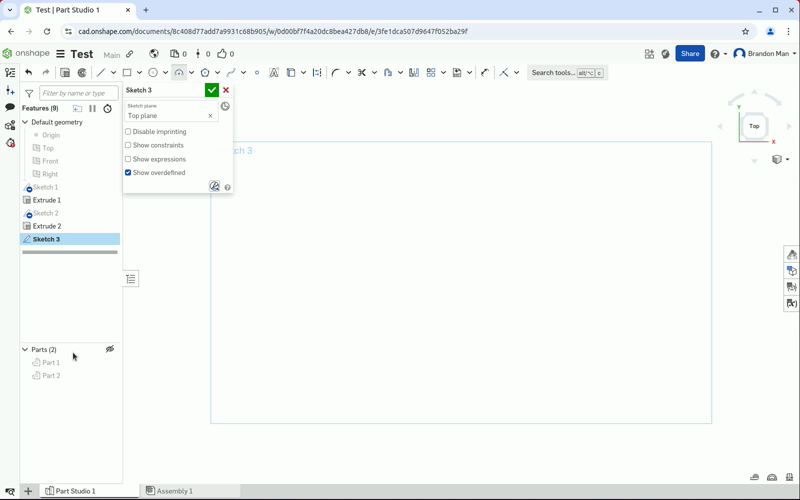
mouse_move(460, 343)
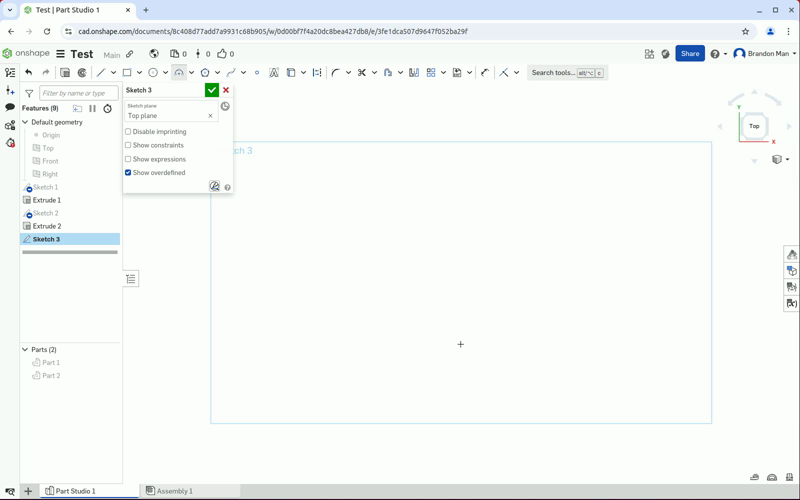
click(460, 343)
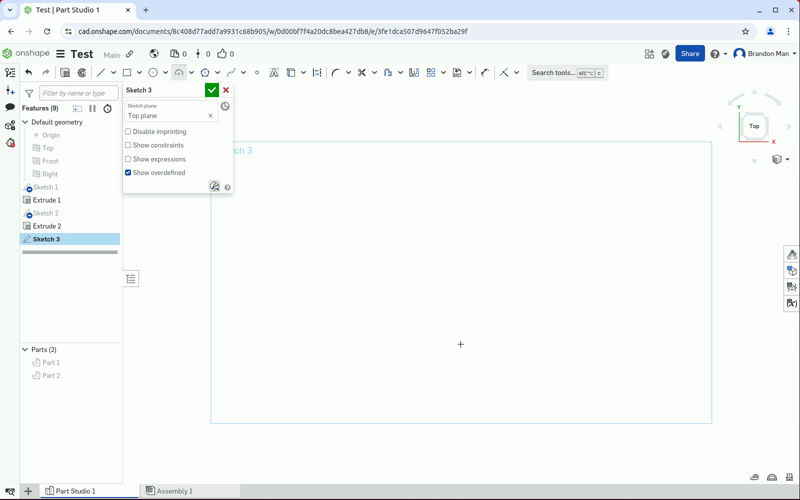
key_up(shift)
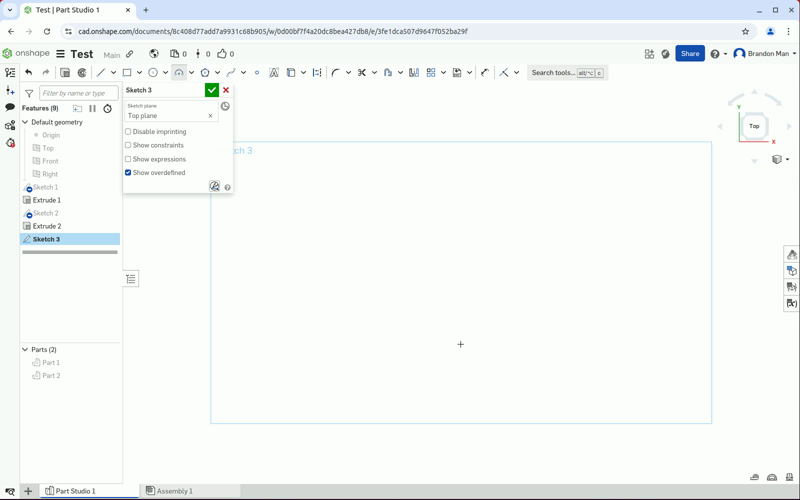
key_down(shift)
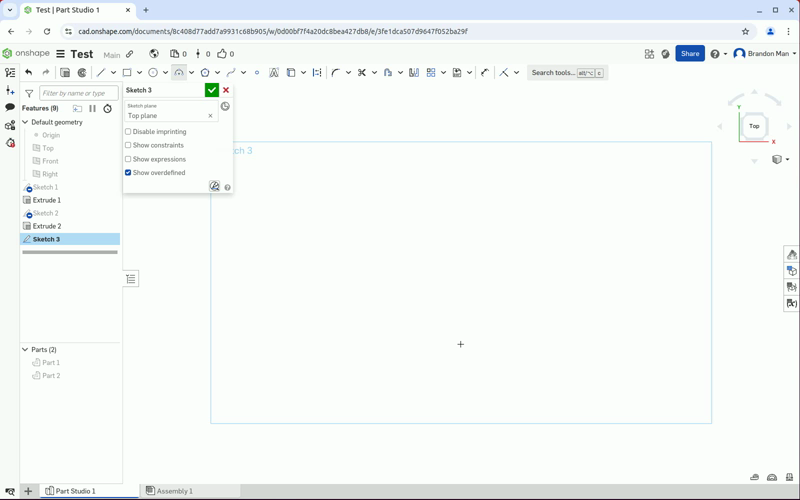
mouse_move(501, 328)
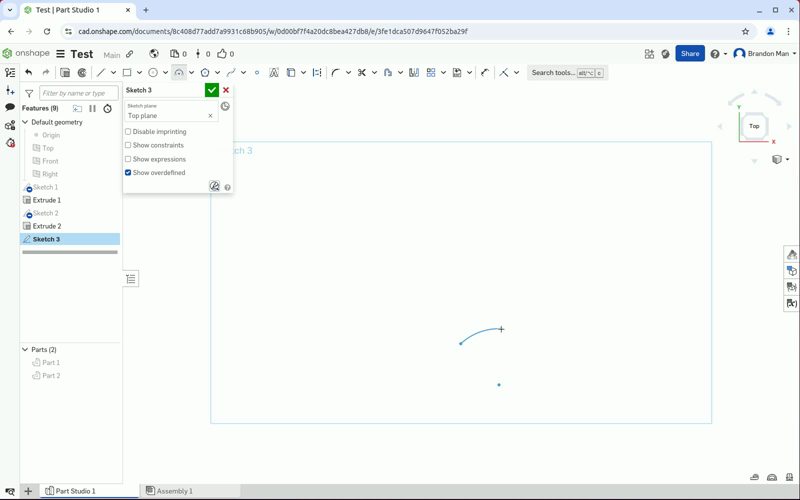
click(501, 328)
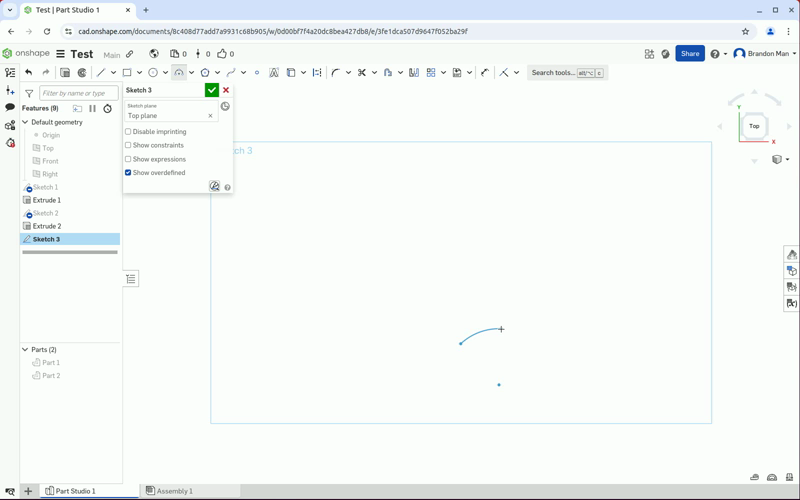
mouse_move(482, 339)
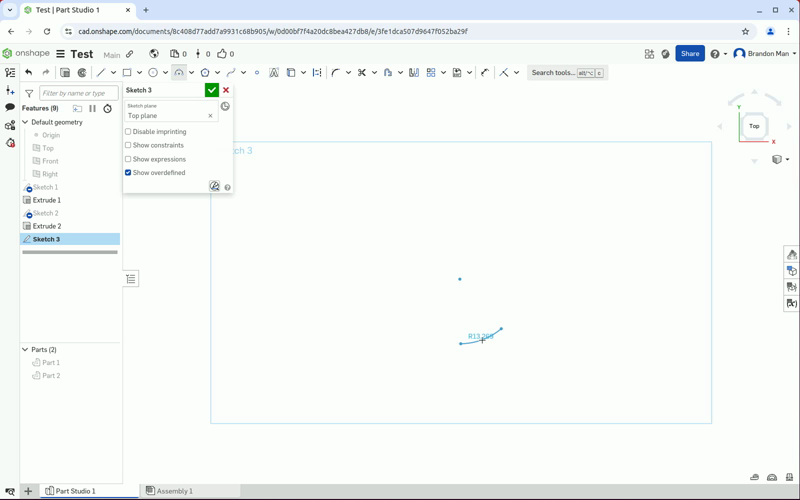
click(482, 339)
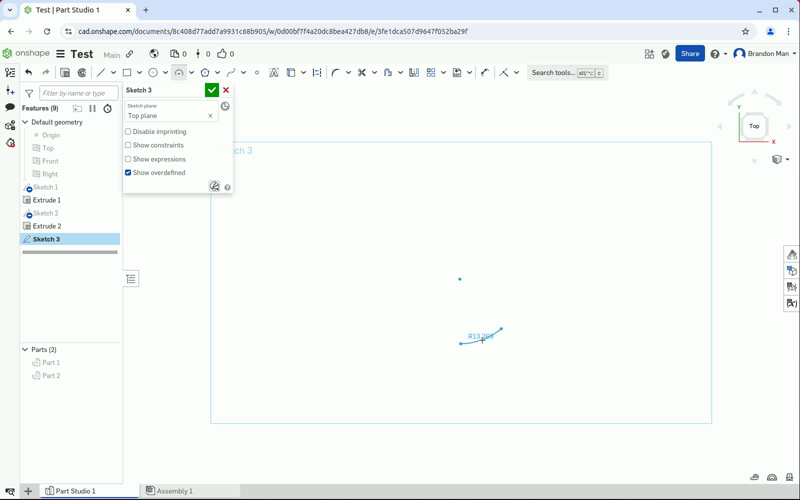
key_up(shift)
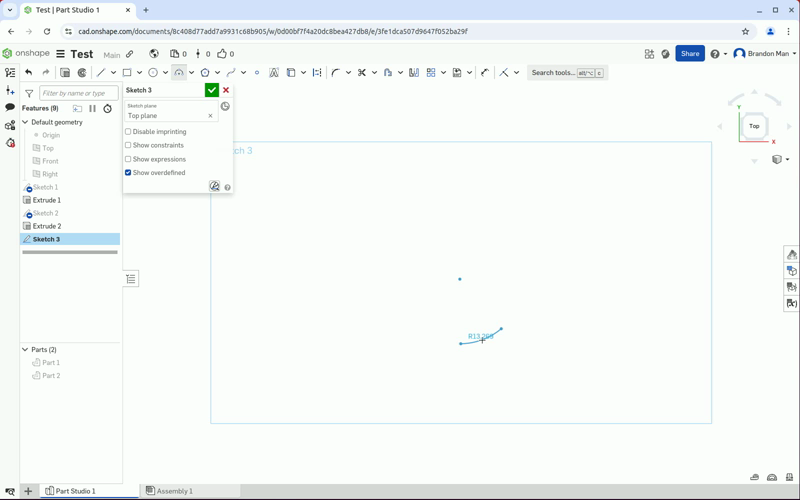
key(esc)
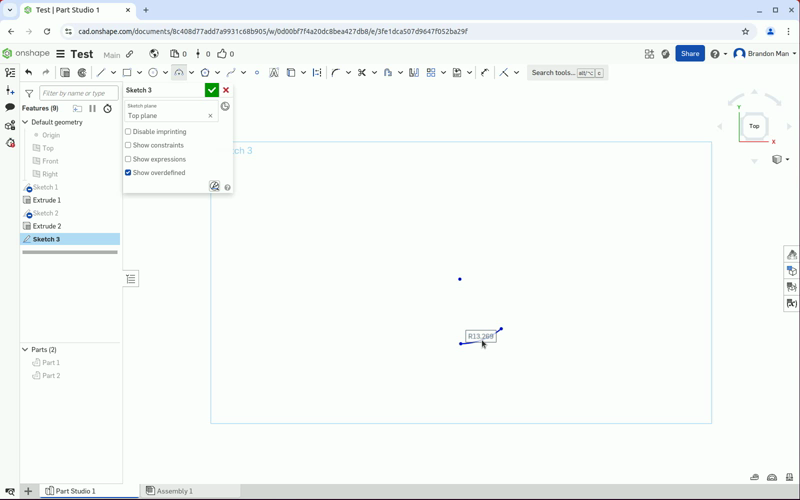
key(l)
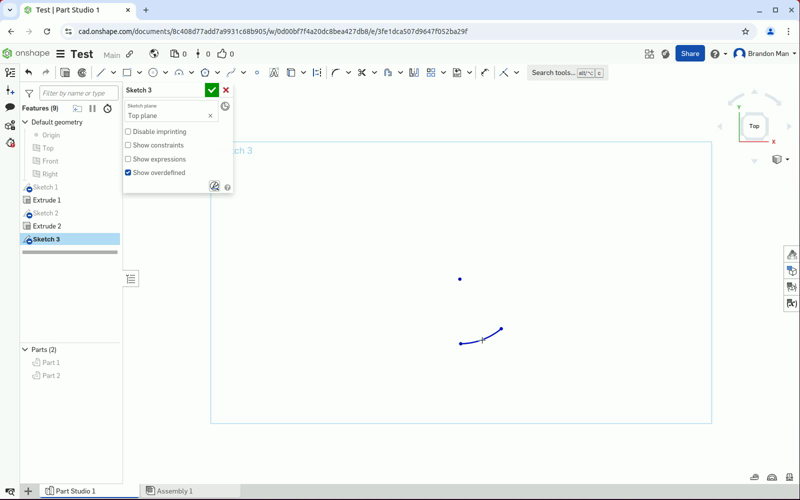
mouse_move(501, 328)
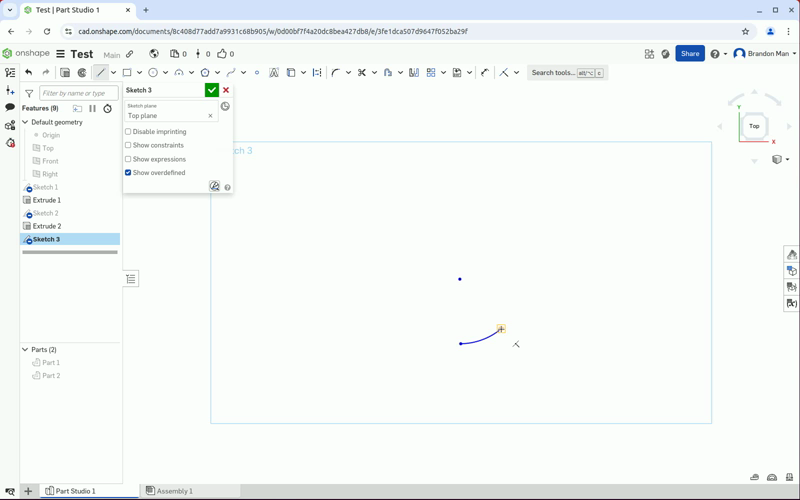
click(501, 328)
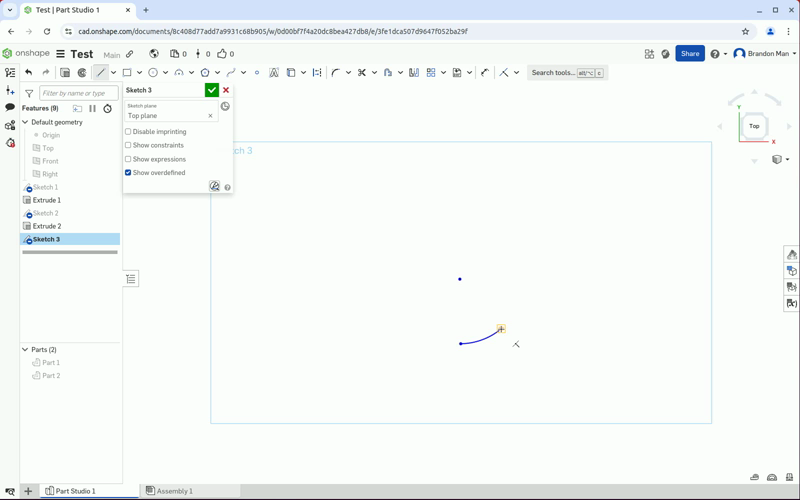
key_down(shift)
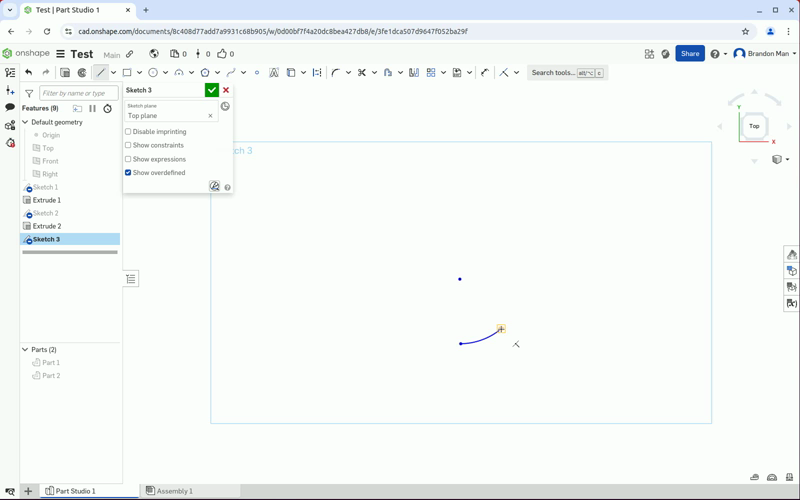
mouse_move(531, 328)
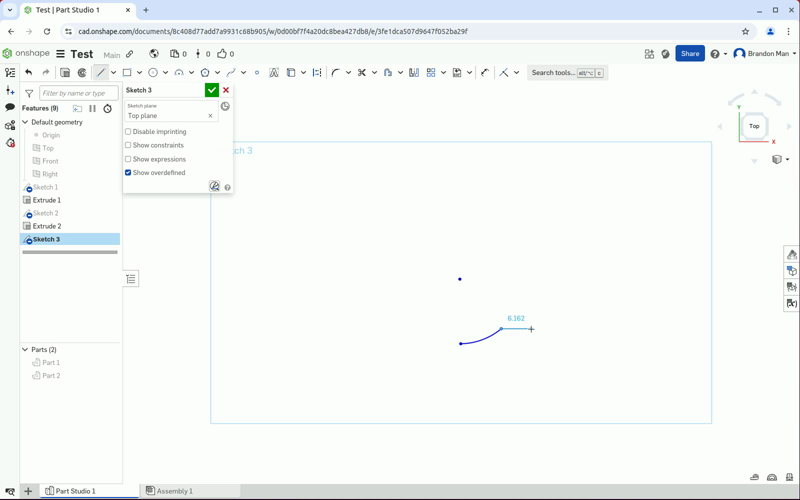
mouse_move(460, 328)
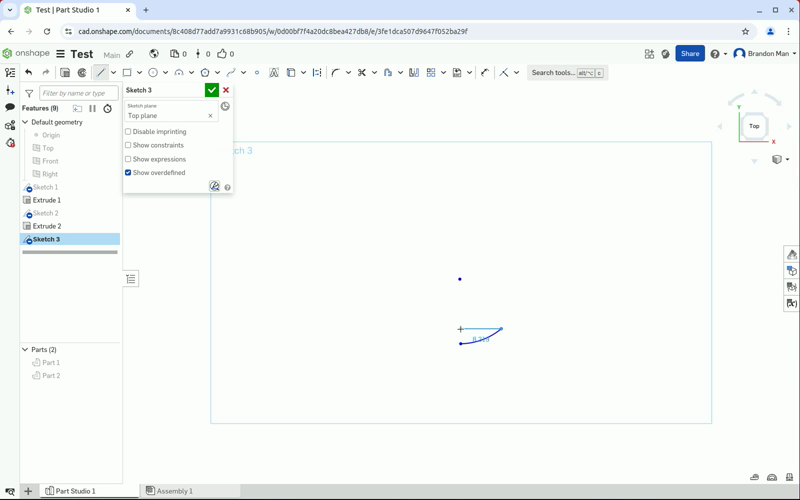
click(460, 328)
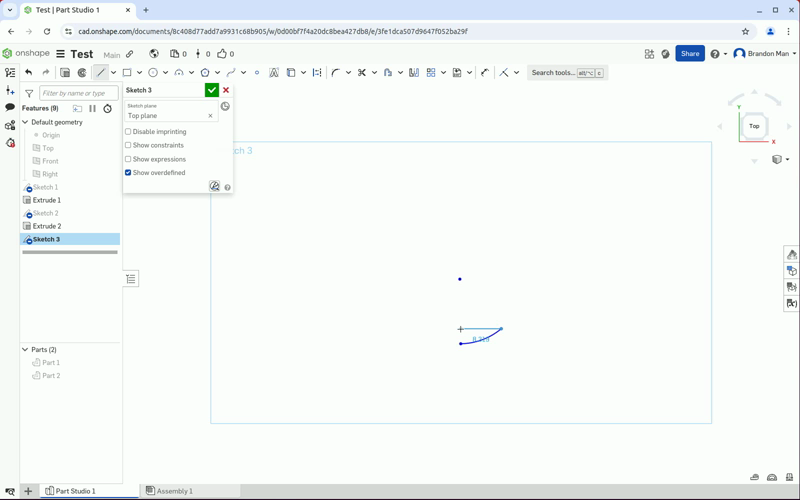
key_up(shift)
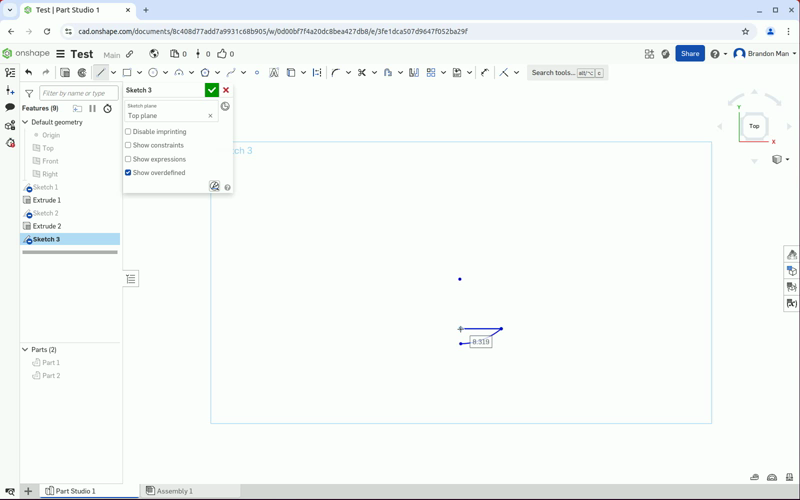
mouse_move(490, 328)
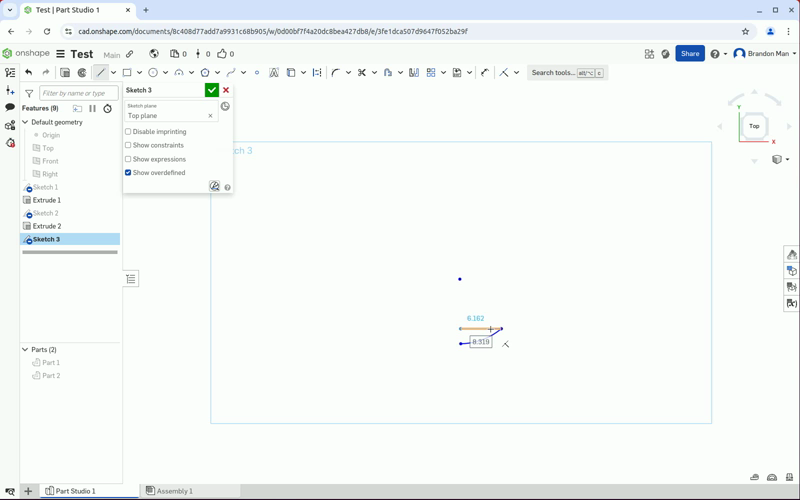
key_down(shift)
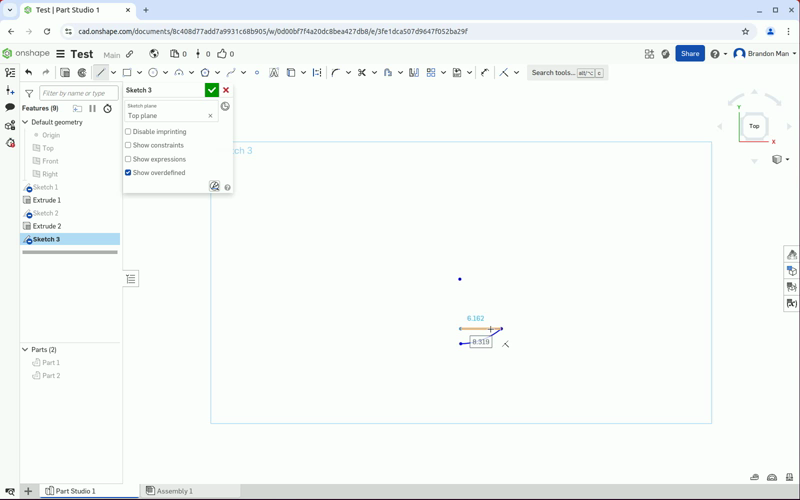
mouse_move(460, 343)
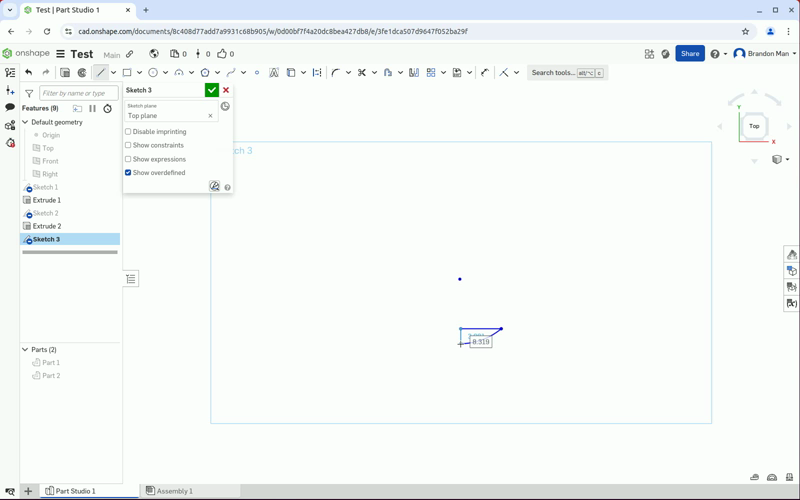
key_up(shift)
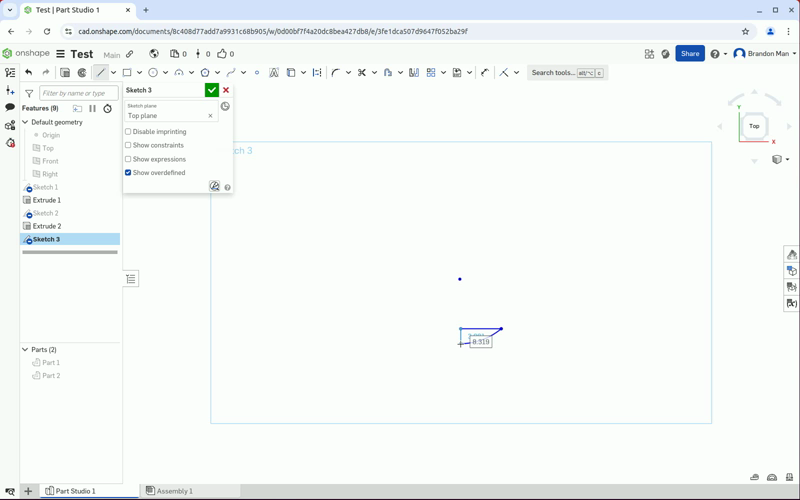
click(460, 343)
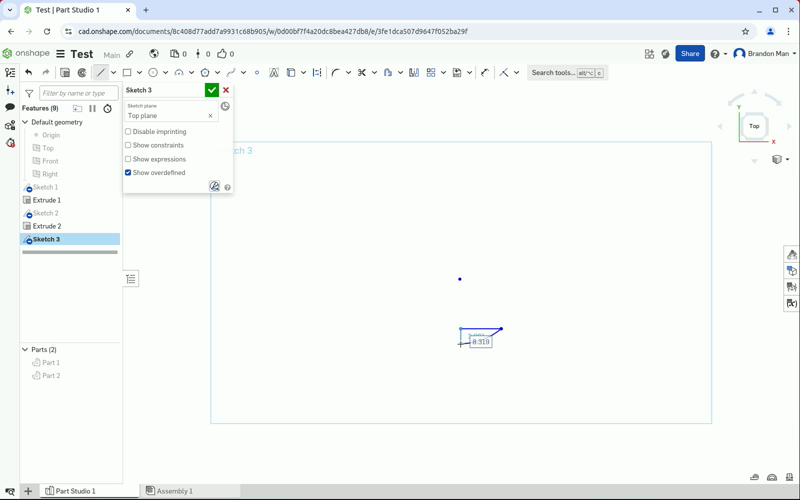
key(esc)
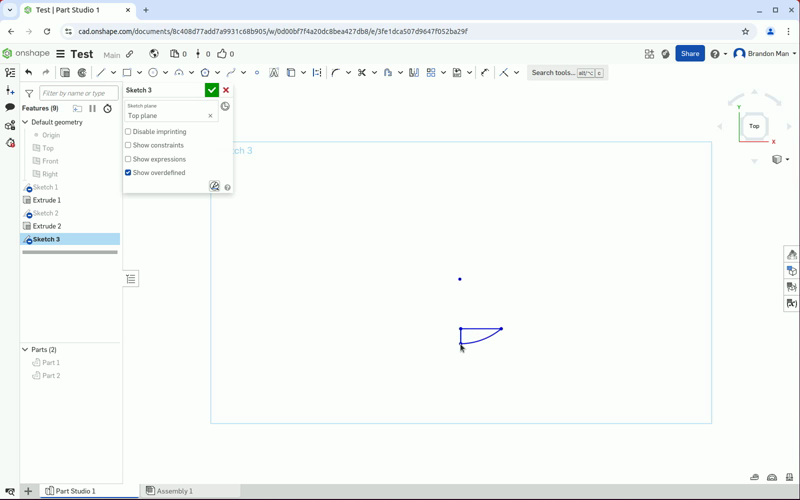
mouse_move(486, 331)
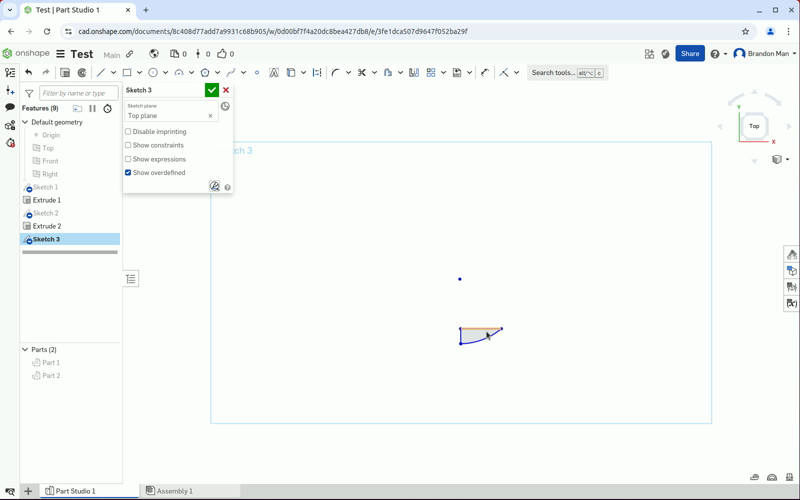
scroll(6)
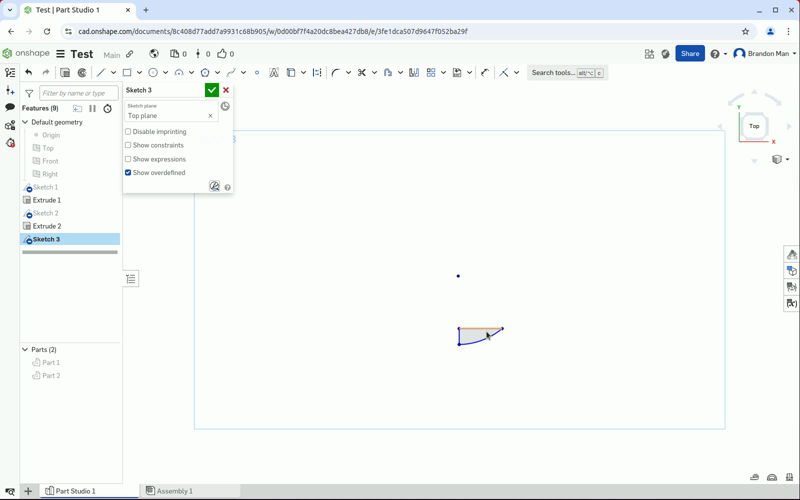
scroll(6)
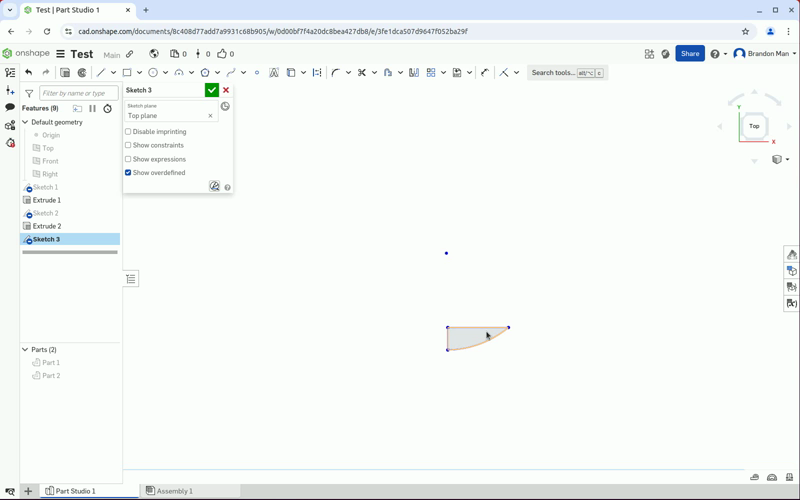
scroll(6)
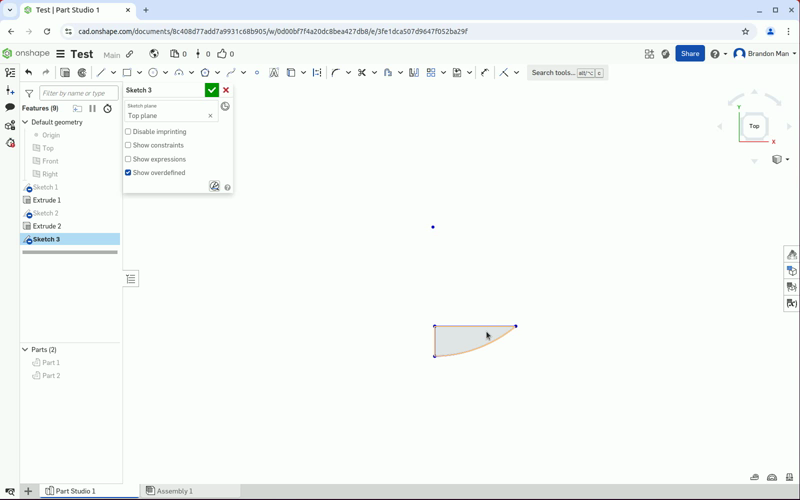
scroll(6)
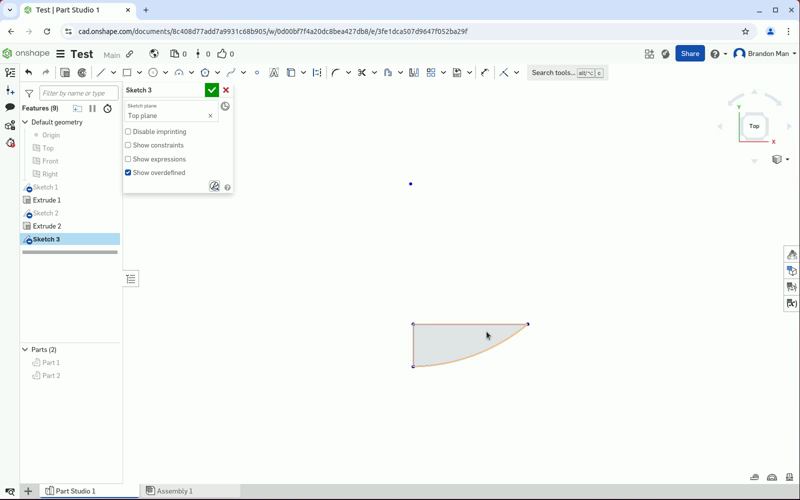
scroll(6)
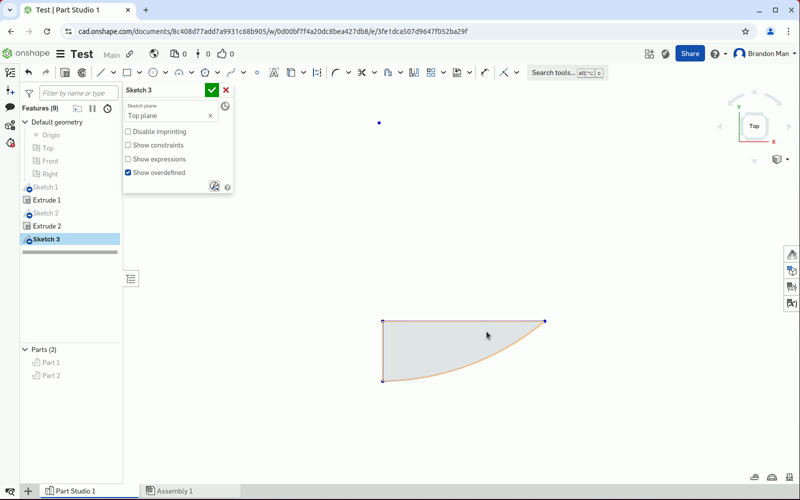
scroll(6)
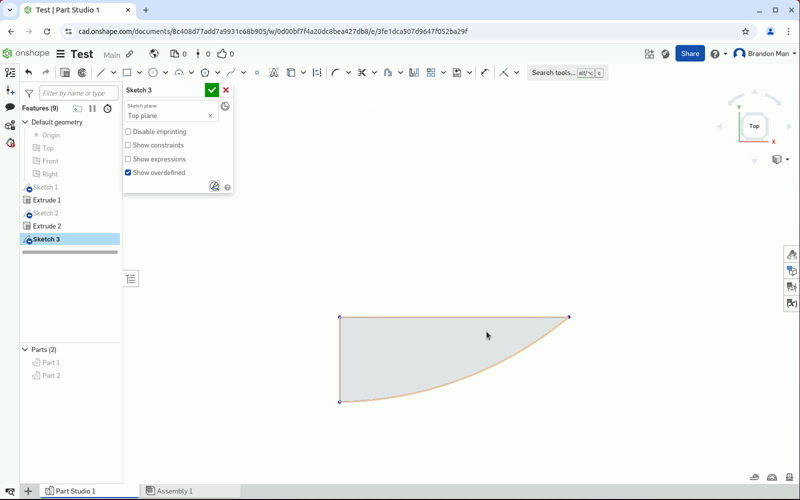
scroll(6)
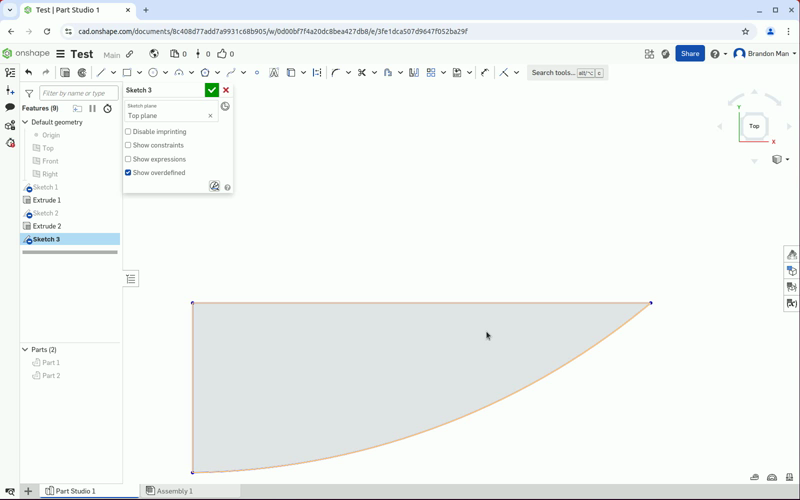
click(486, 331)
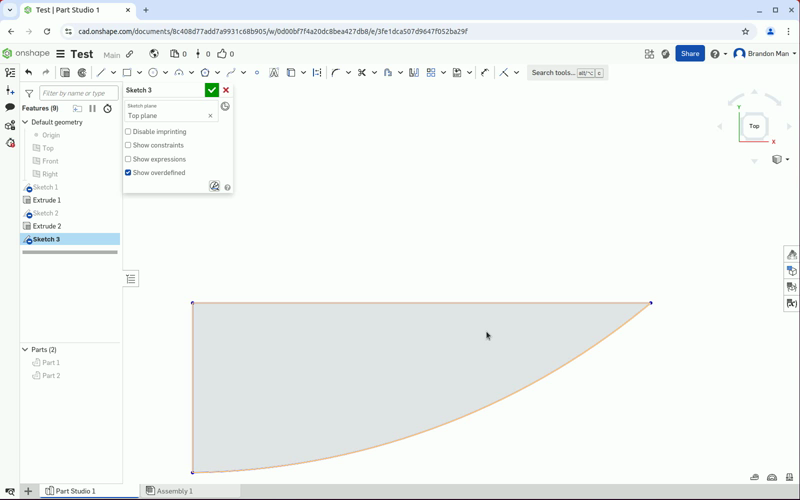
scroll(-6)
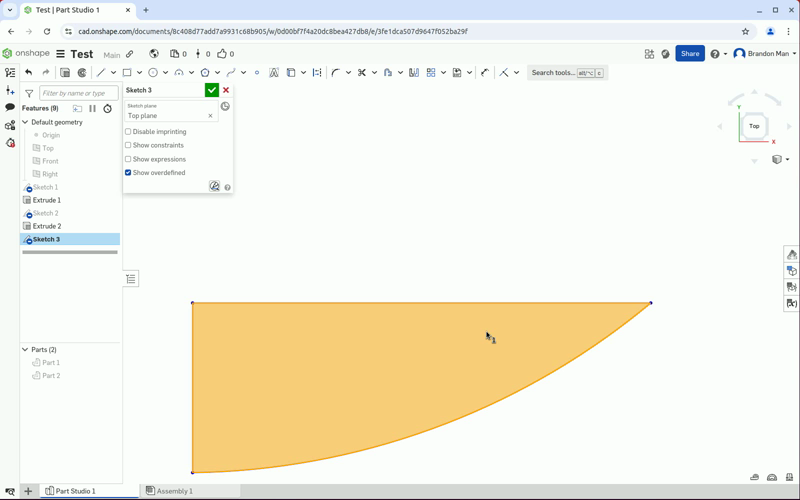
scroll(-6)
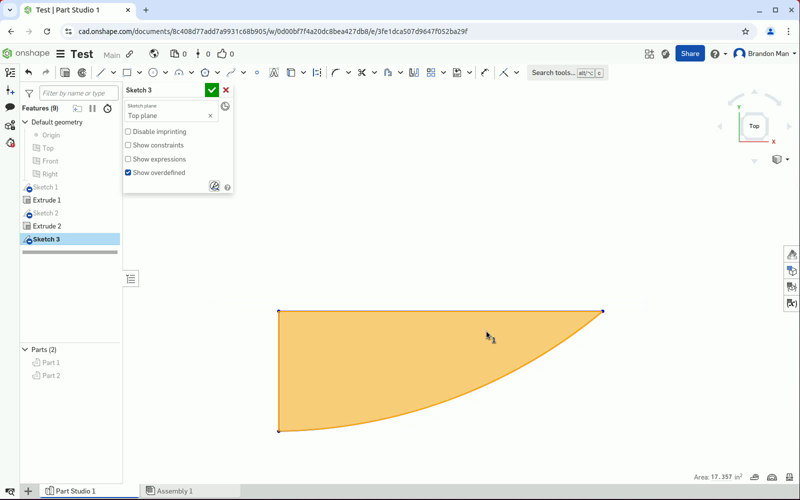
scroll(-6)
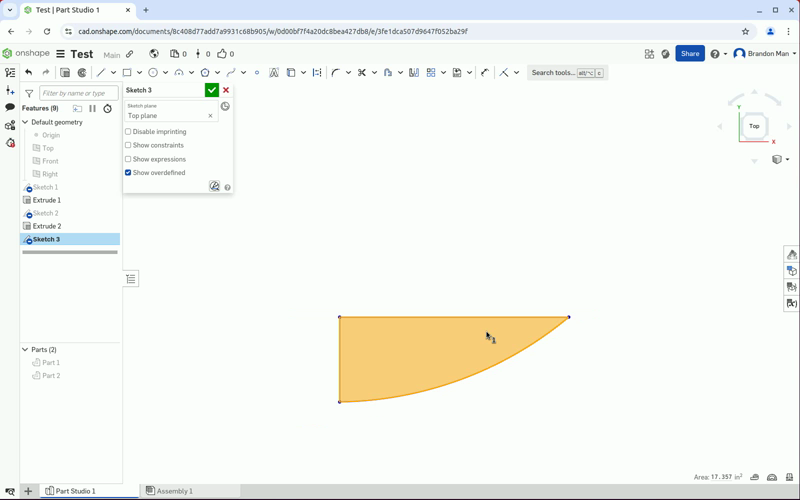
scroll(-6)
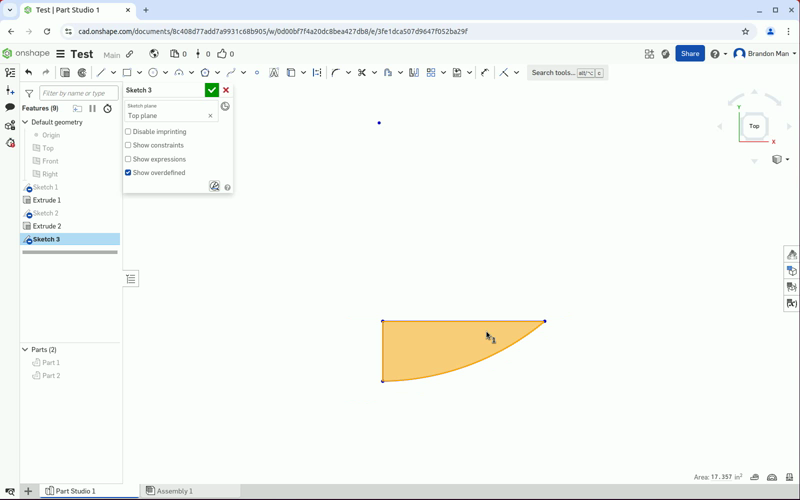
scroll(-6)
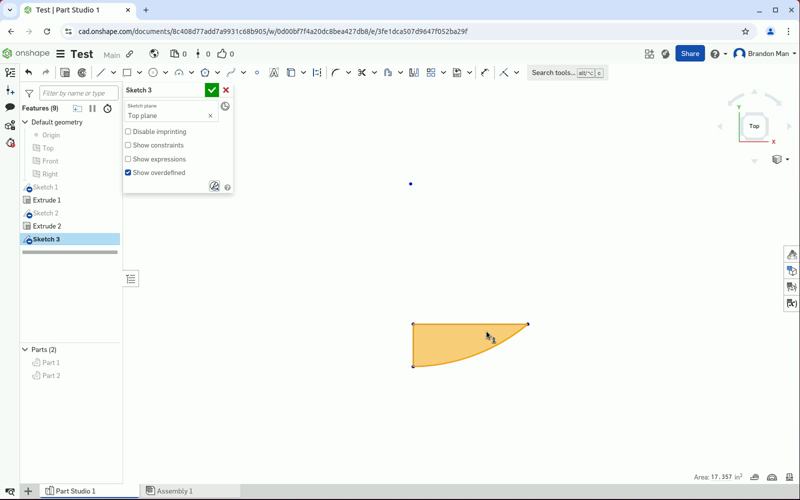
scroll(-6)
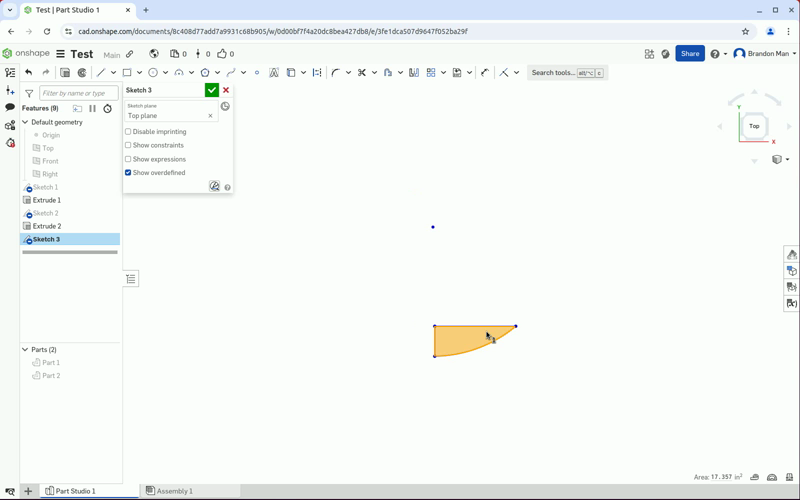
scroll(-6)
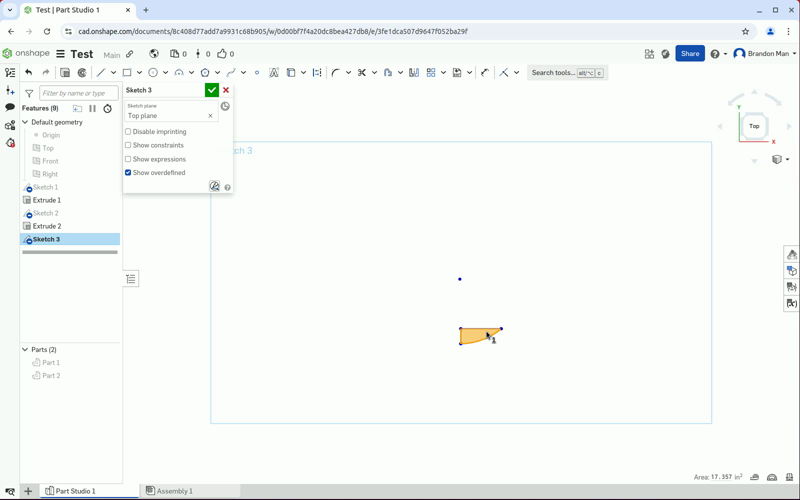
mouse_move(73, 352)
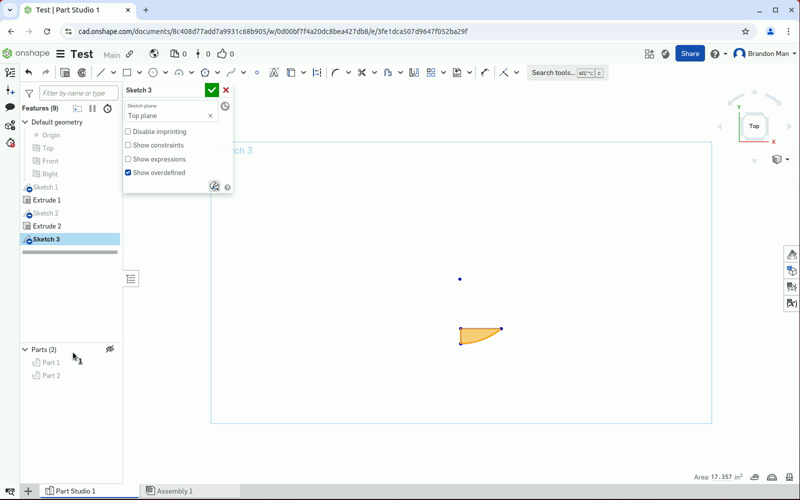
key(shift+y)
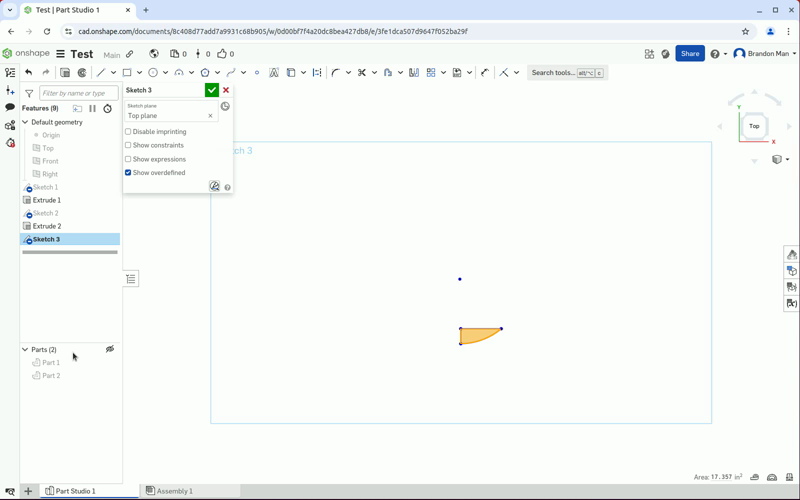
key(shift+e)
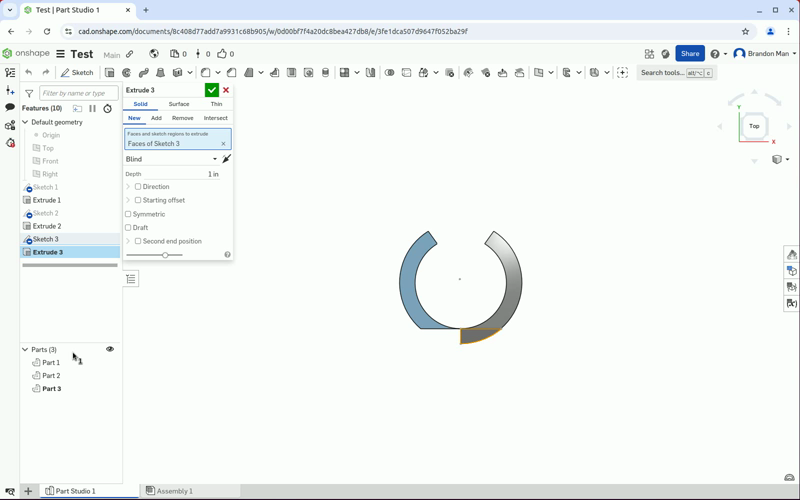
mouse_move(143, 106)
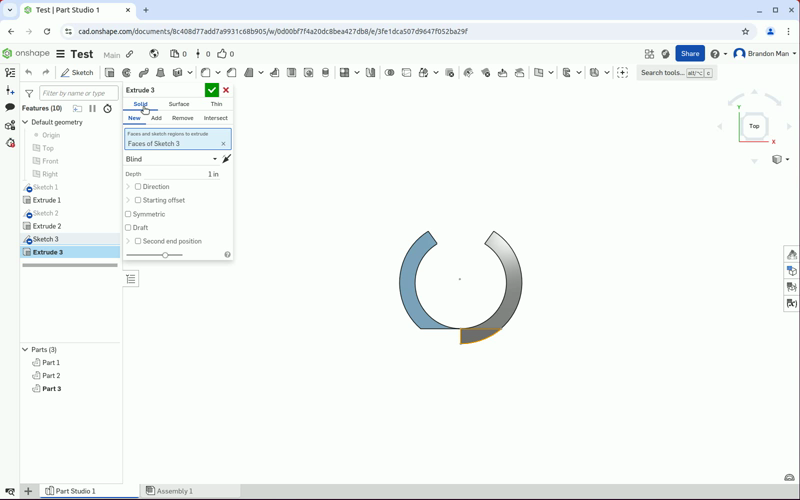
click(143, 106)
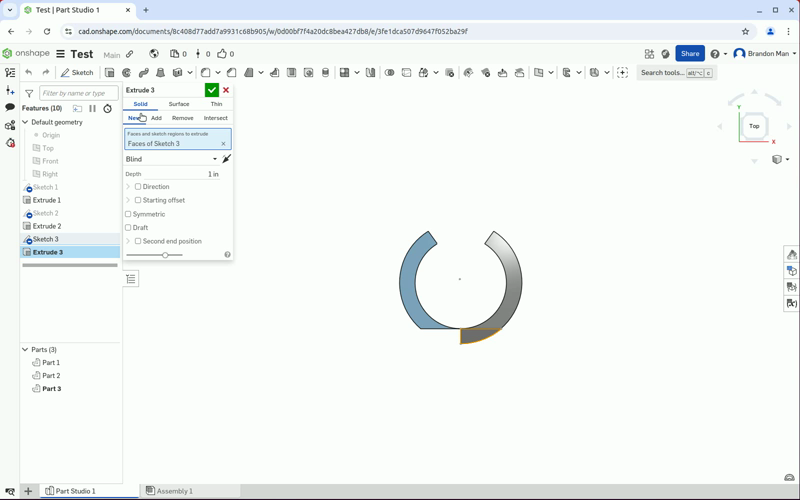
mouse_move(137, 120)
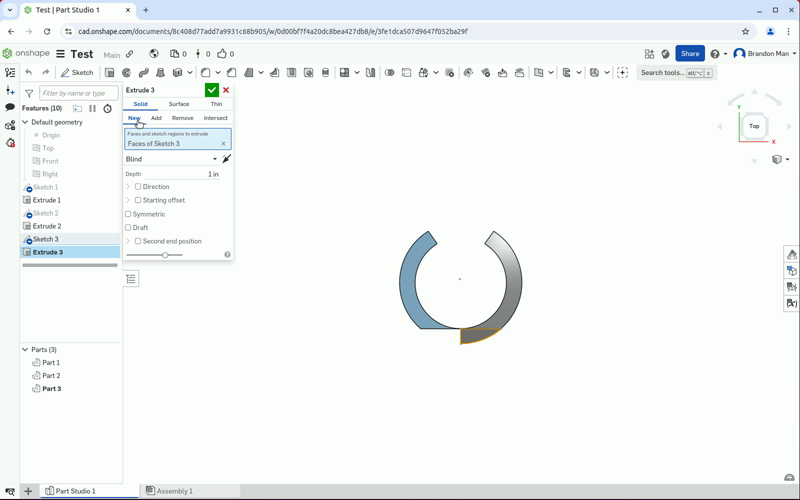
click(137, 120)
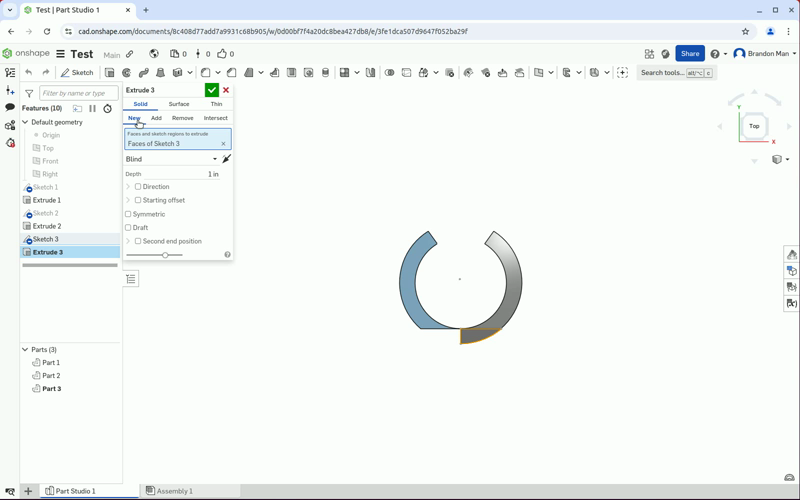
key(tab, 4)
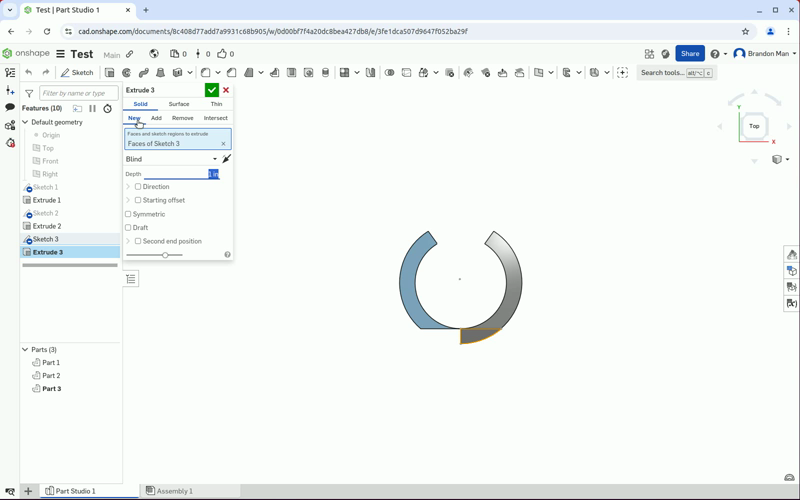
text(-15.405)
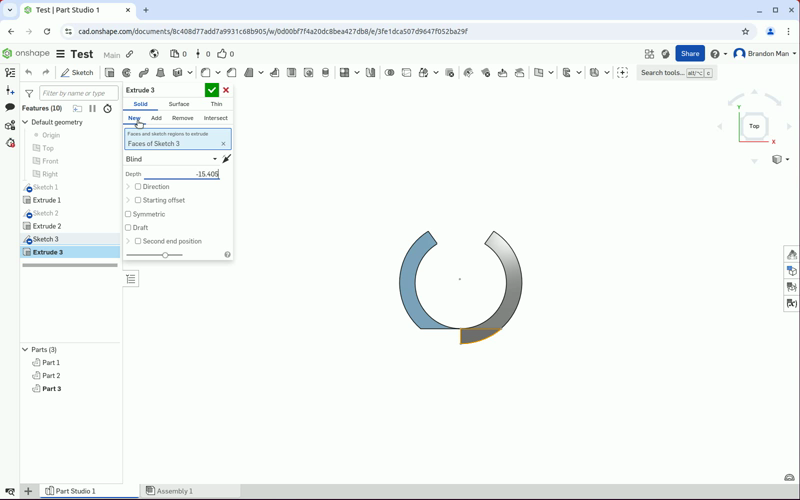
key(enter)
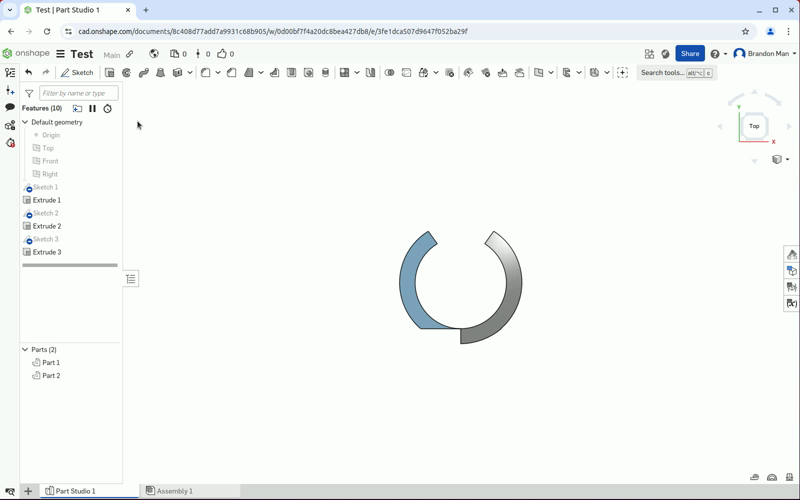
key(shift+h)
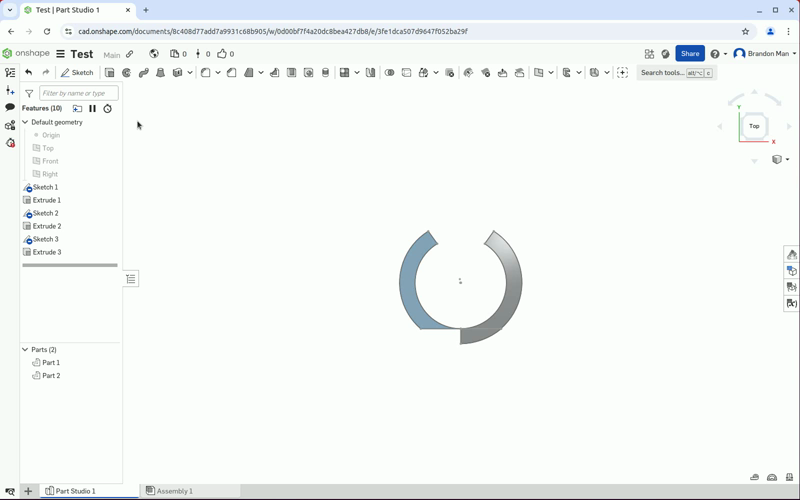
key(shift+h)
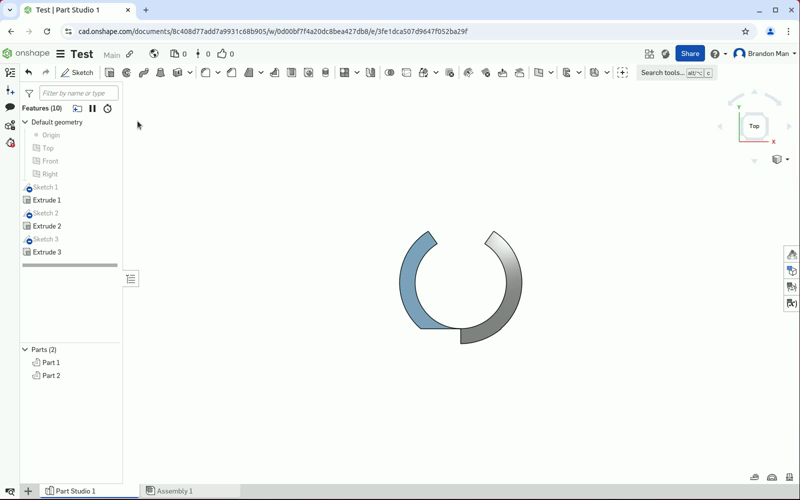
mouse_move(73, 189)
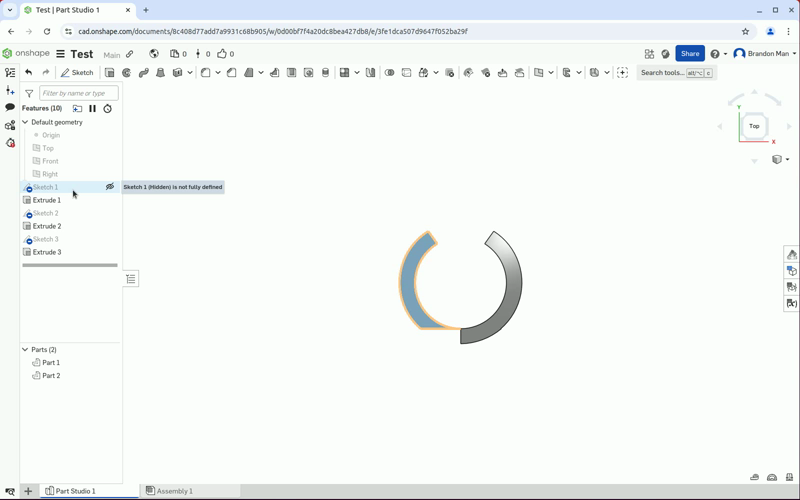
click(73, 189)
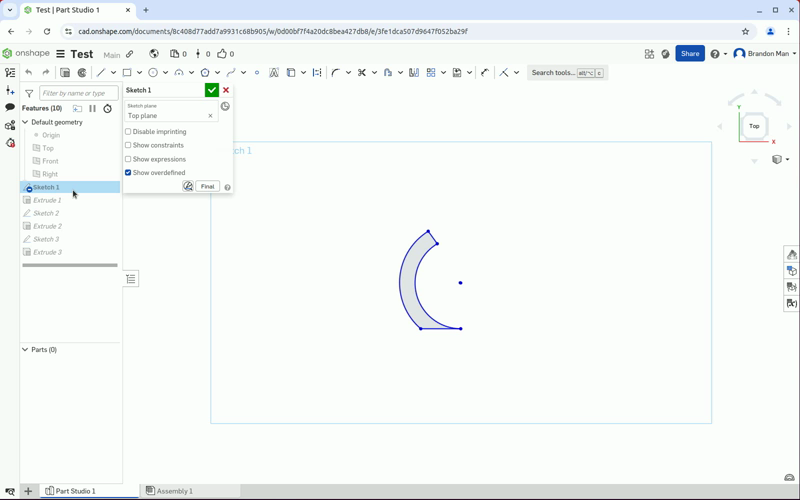
mouse_move(229, 92)
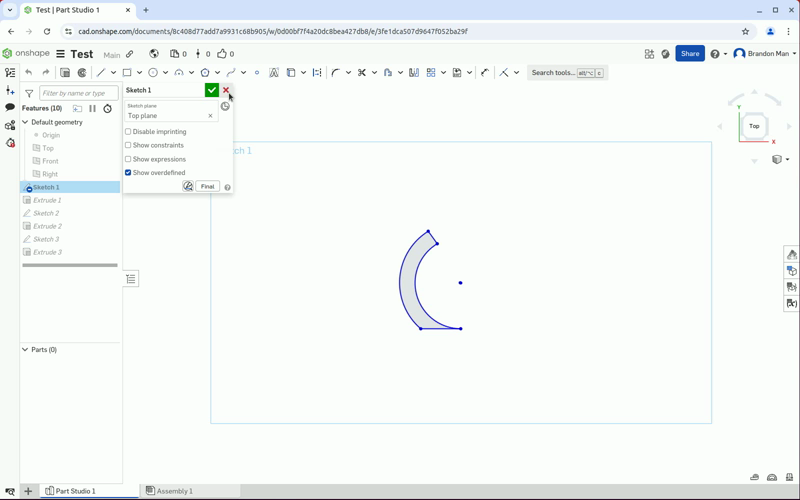
click(229, 92)
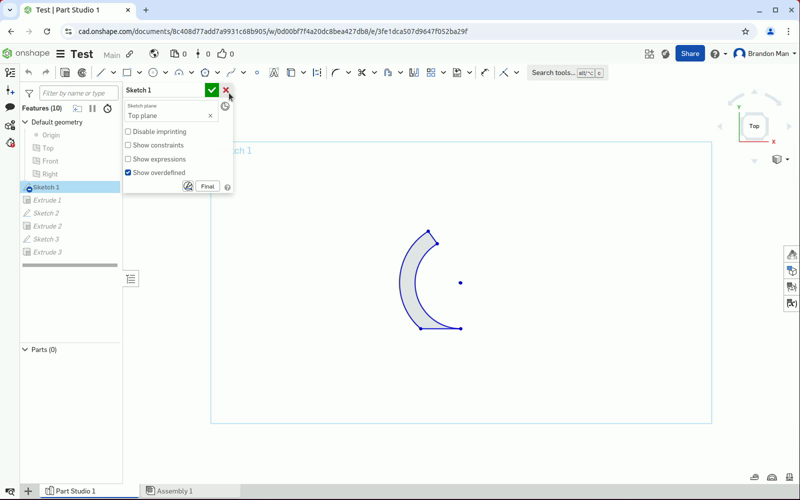
key(shift+s)
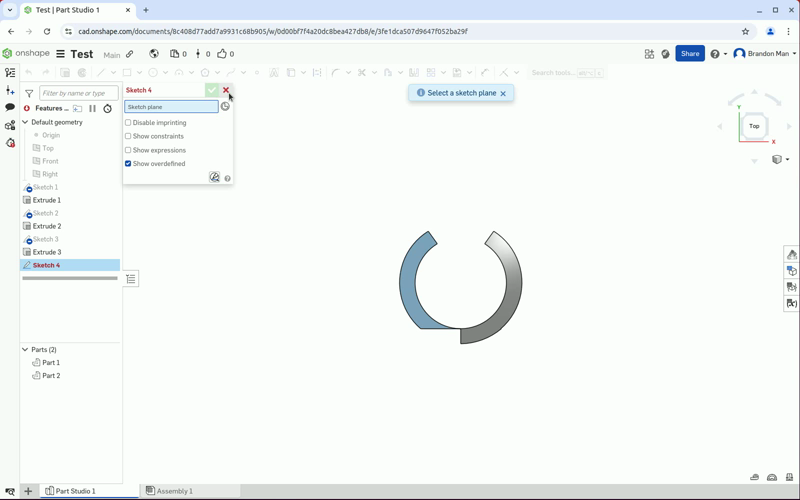
mouse_move(73, 150)
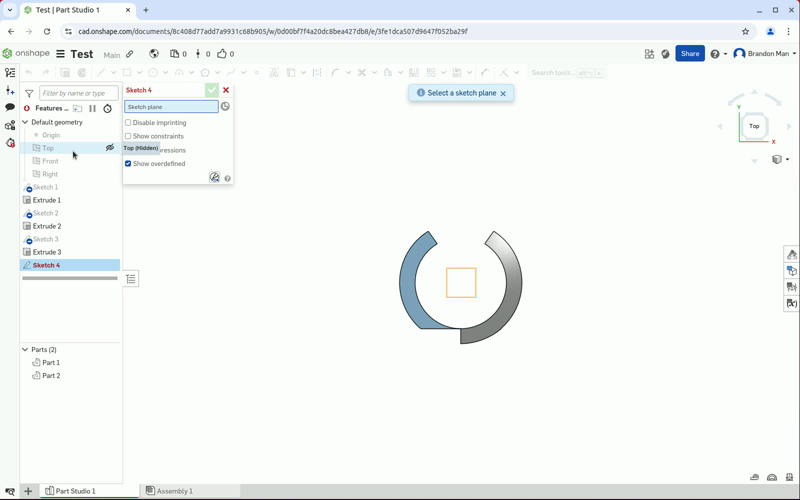
click(73, 150)
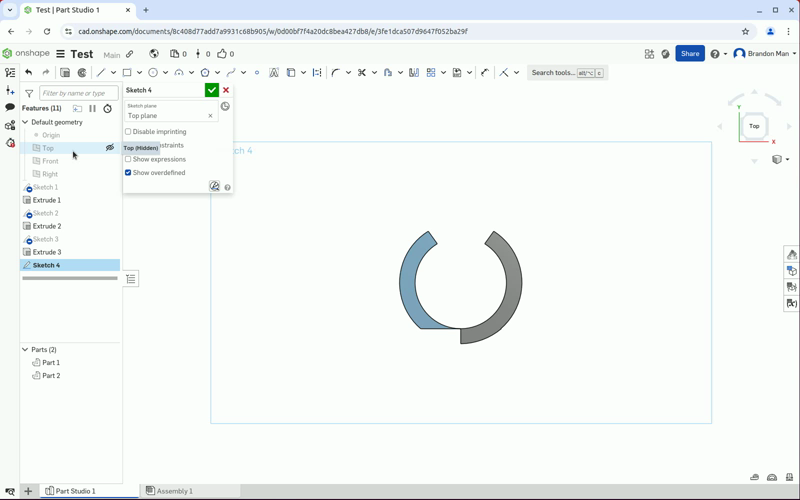
mouse_move(73, 352)
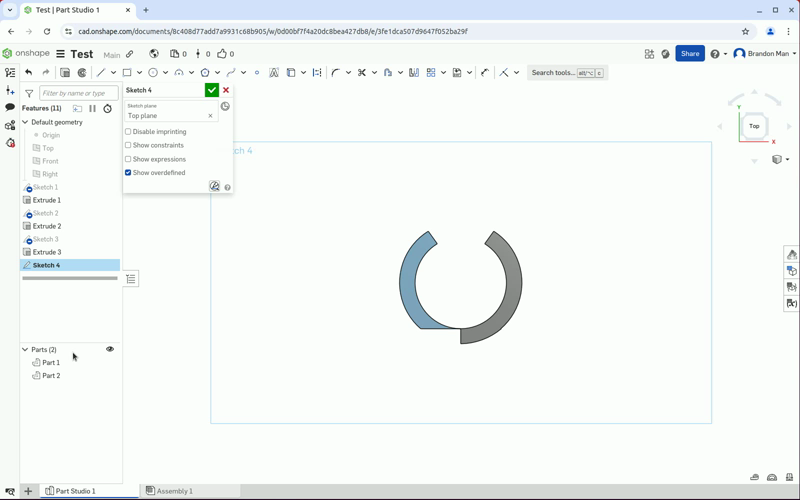
key(y)
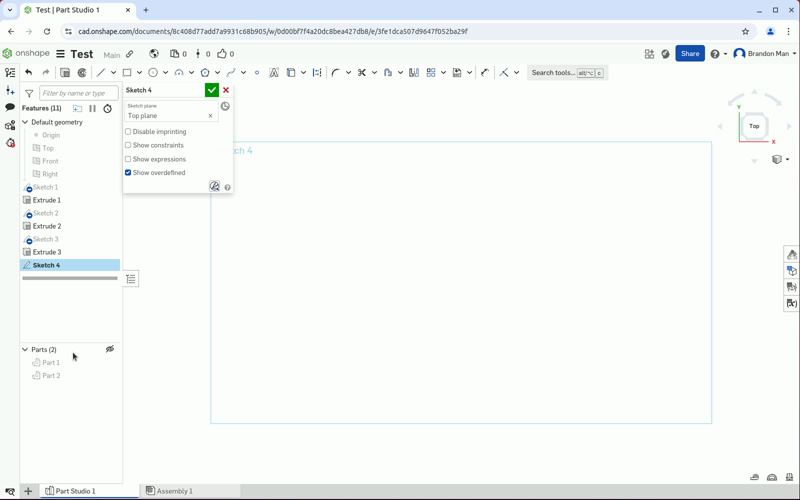
key(a)
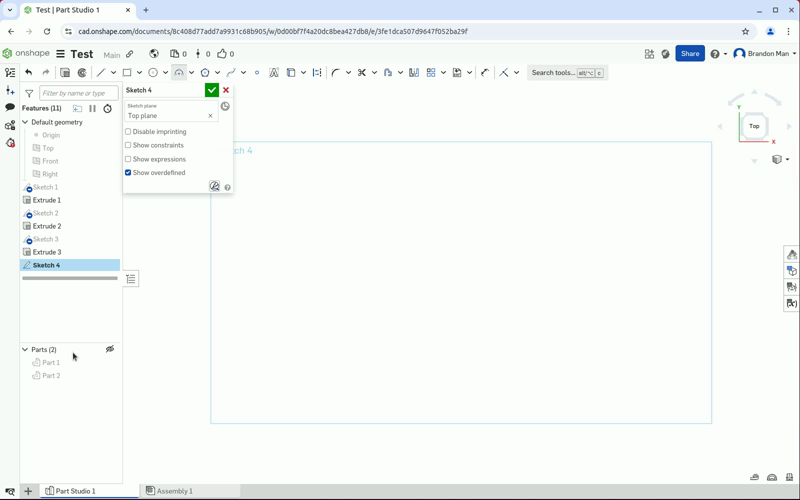
key_down(shift)
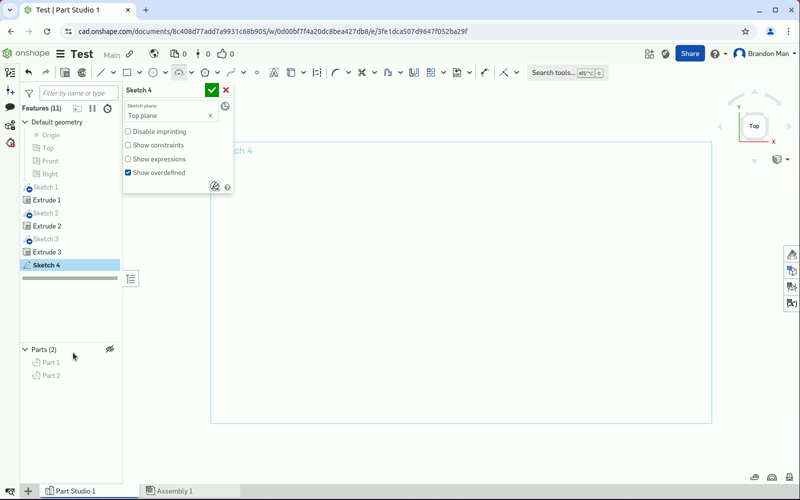
mouse_move(420, 328)
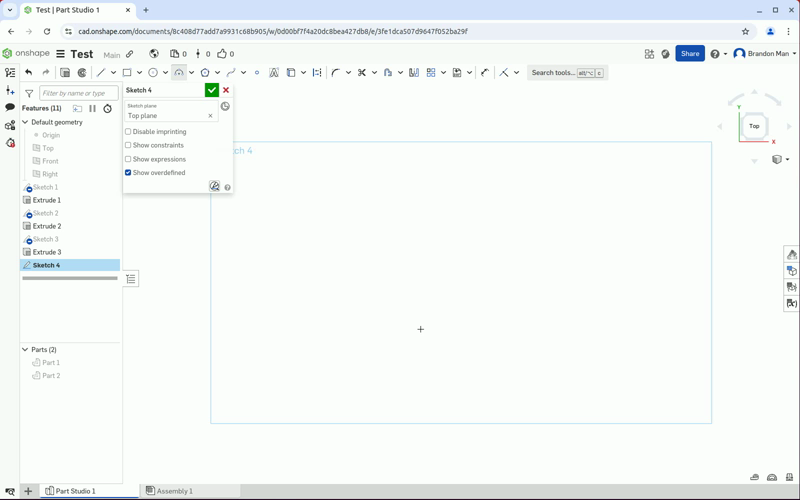
click(420, 328)
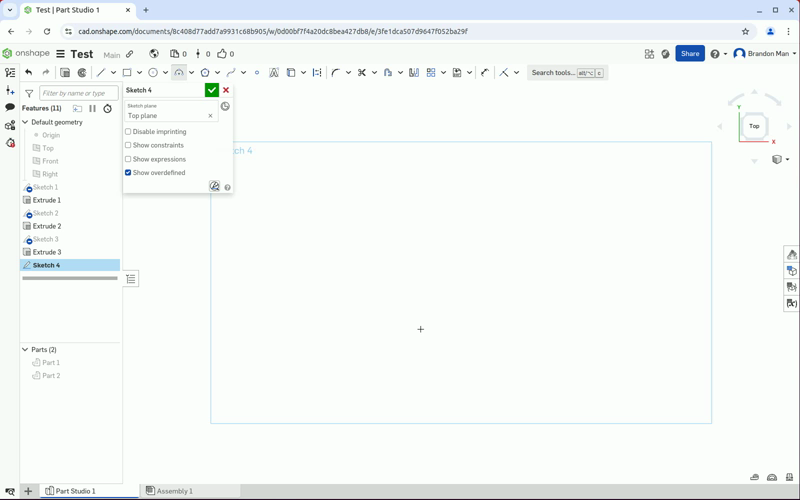
key_up(shift)
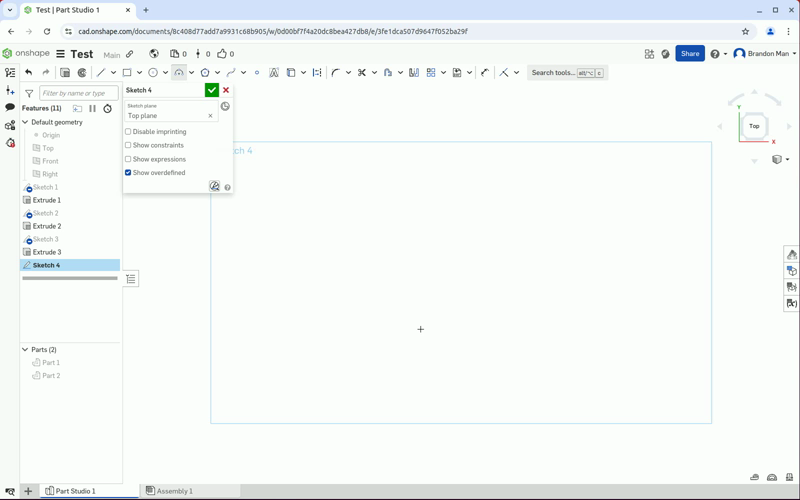
key_down(shift)
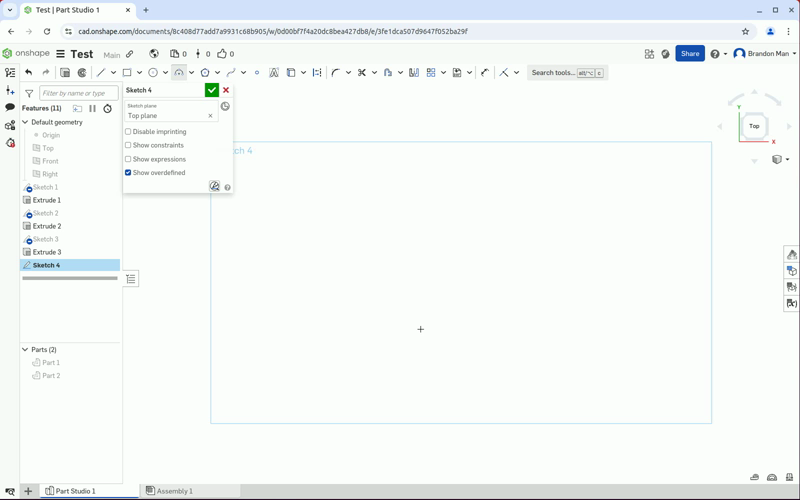
mouse_move(461, 344)
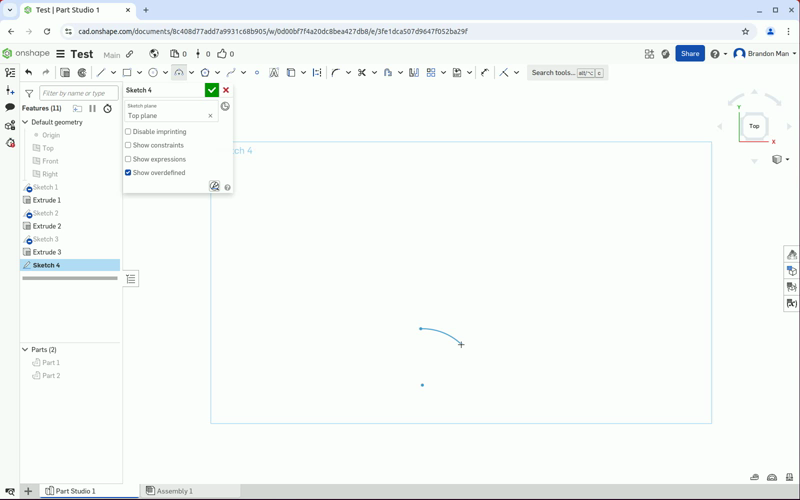
click(461, 344)
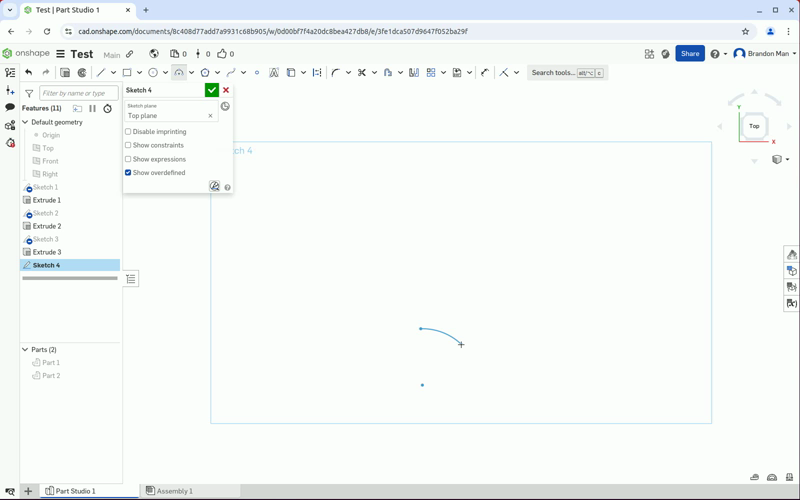
mouse_move(439, 339)
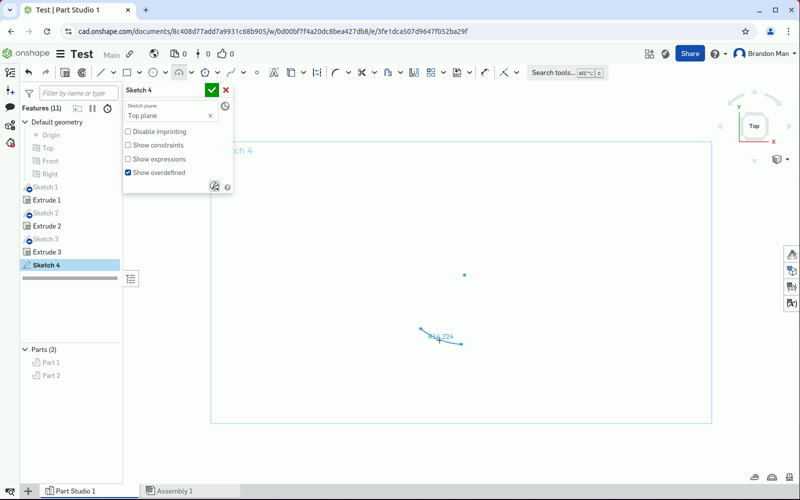
click(439, 339)
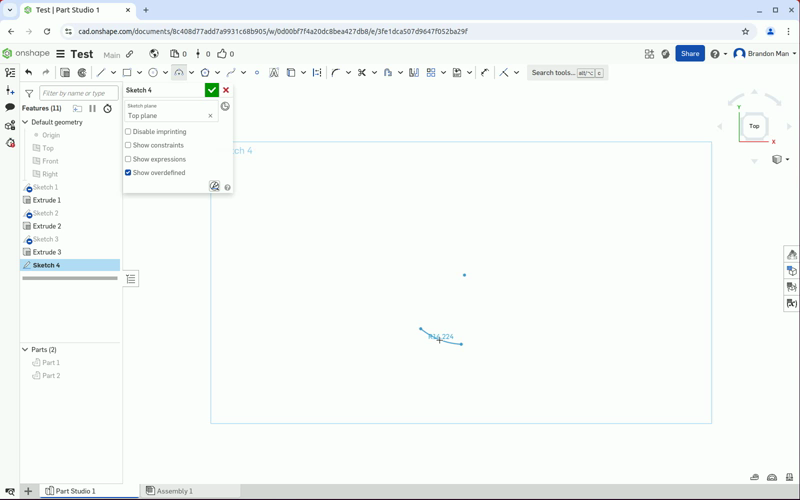
key_up(shift)
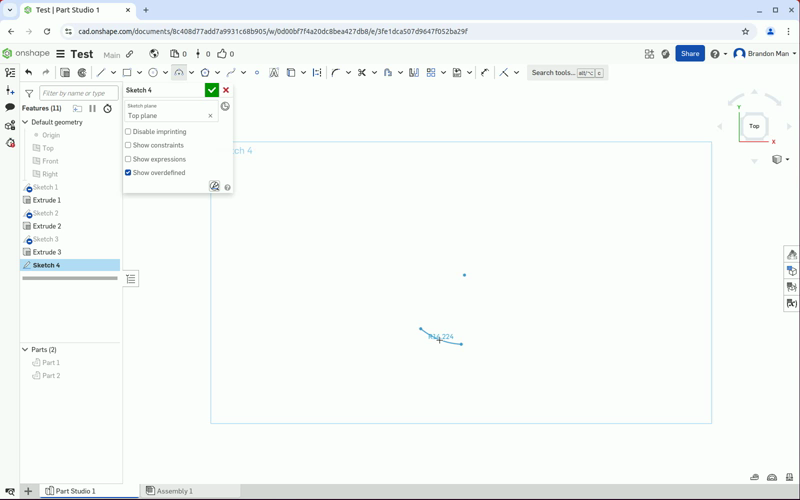
key(esc)
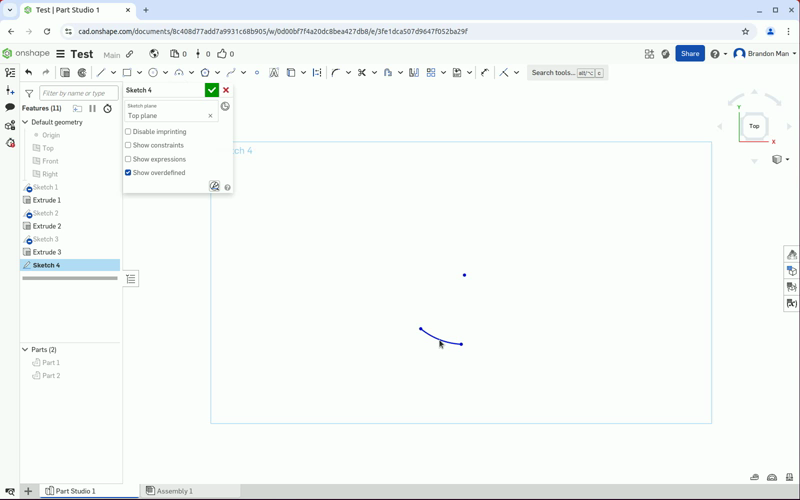
key(l)
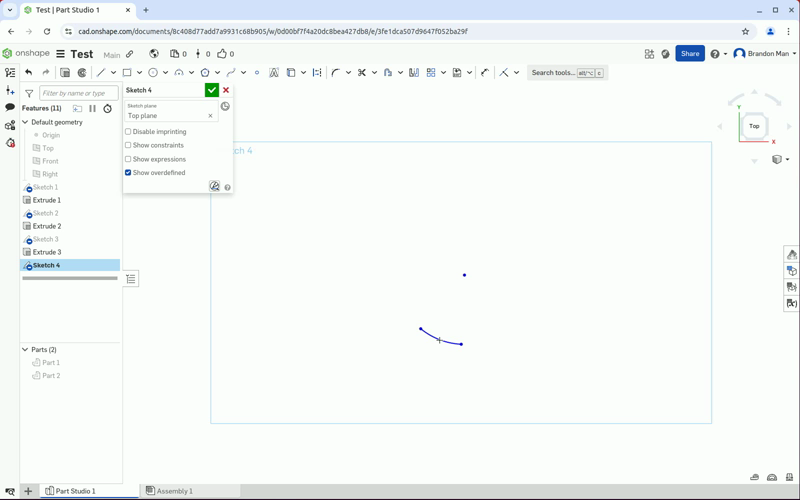
mouse_move(461, 344)
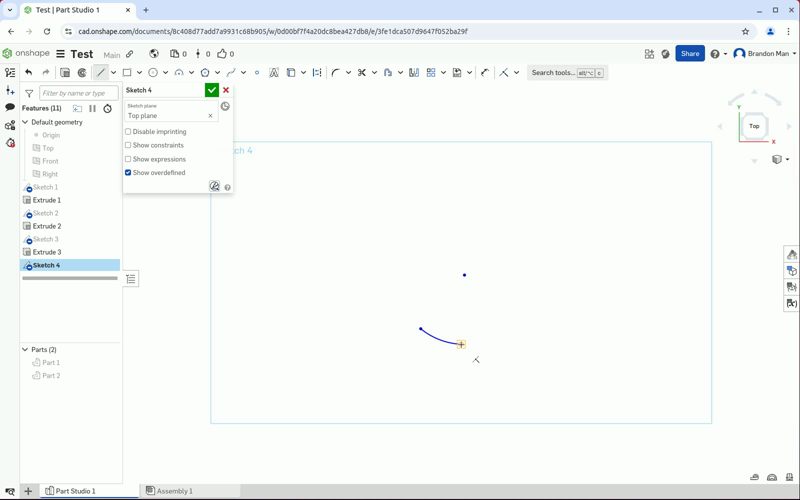
click(461, 344)
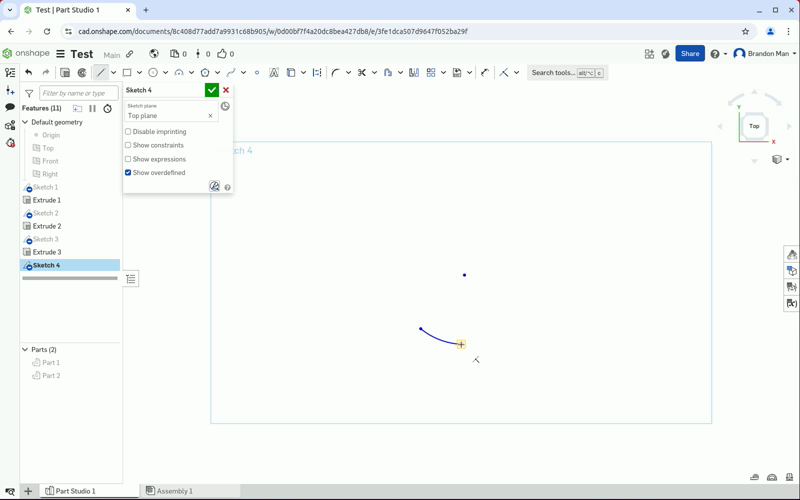
key_down(shift)
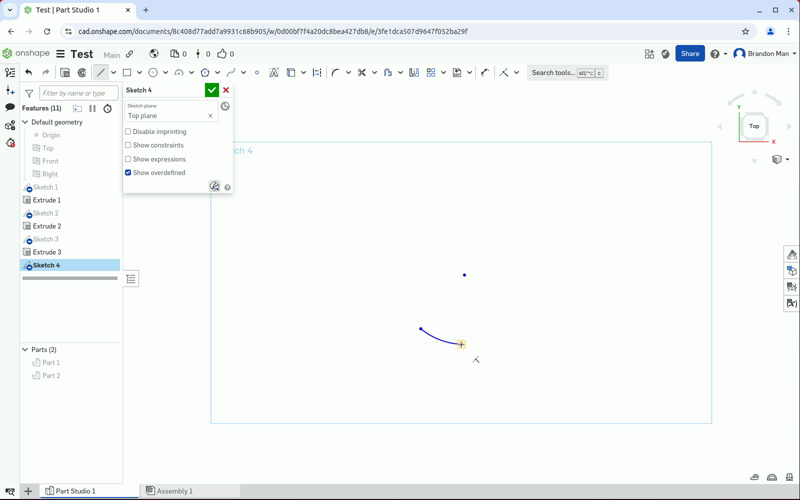
mouse_move(491, 344)
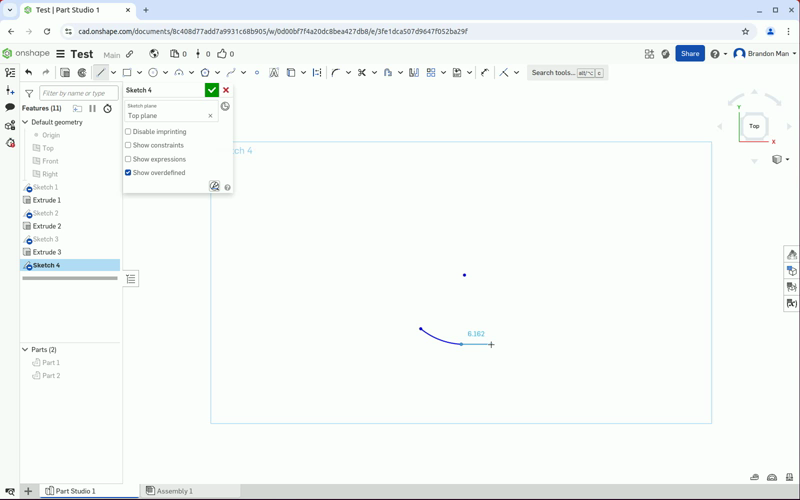
mouse_move(461, 328)
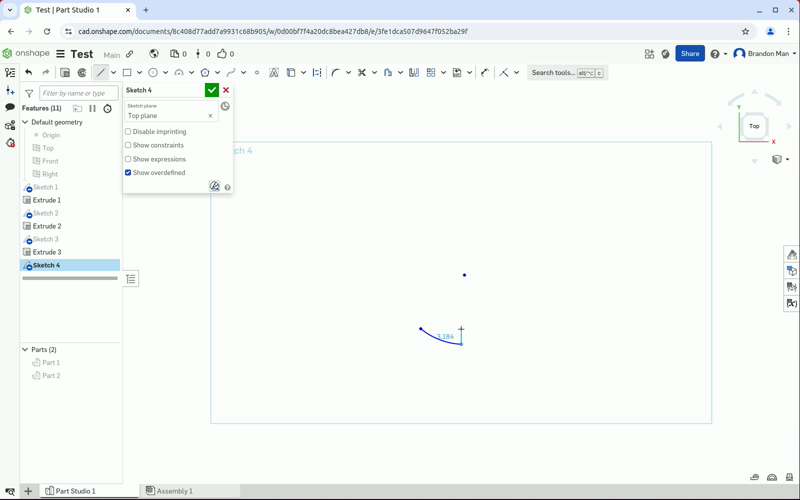
click(461, 328)
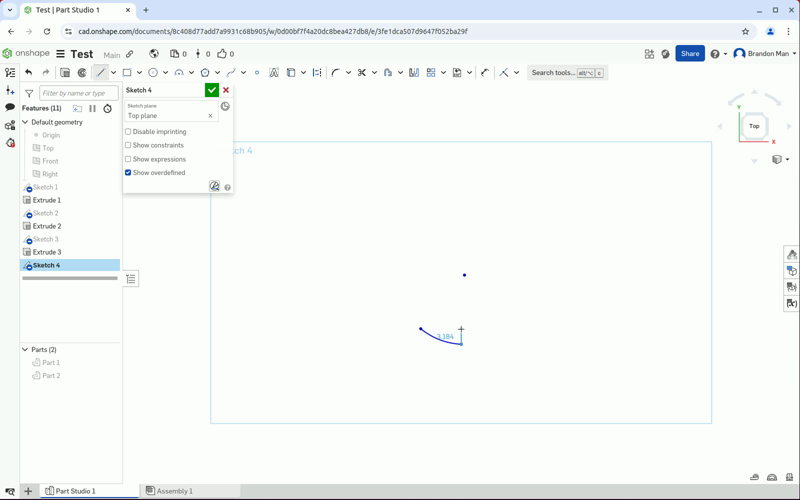
key_up(shift)
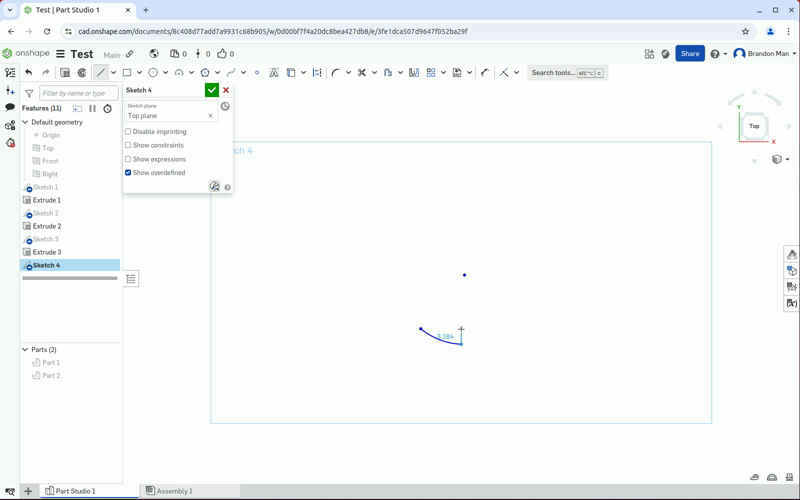
mouse_move(491, 328)
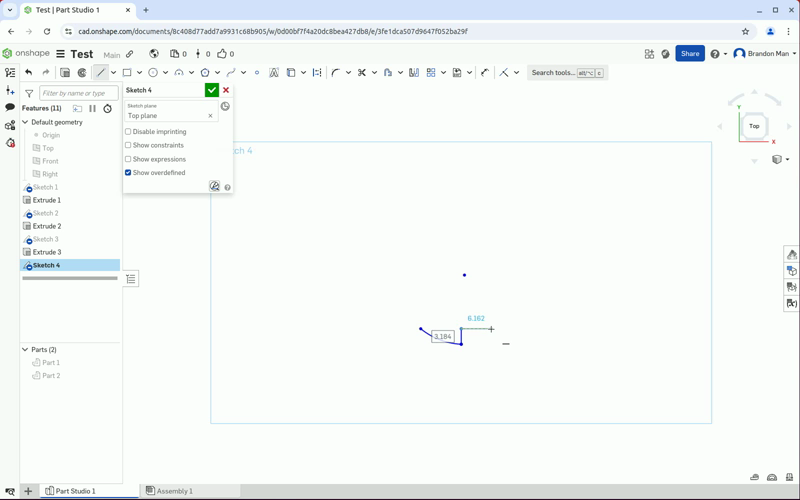
key_down(shift)
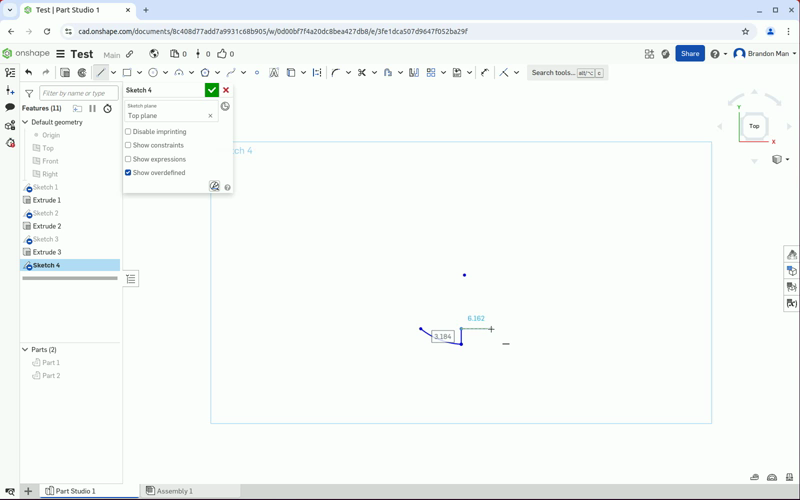
mouse_move(420, 328)
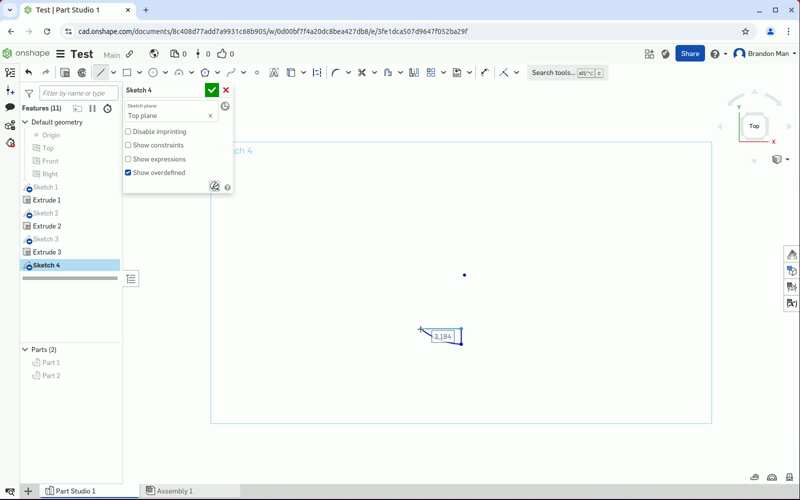
key_up(shift)
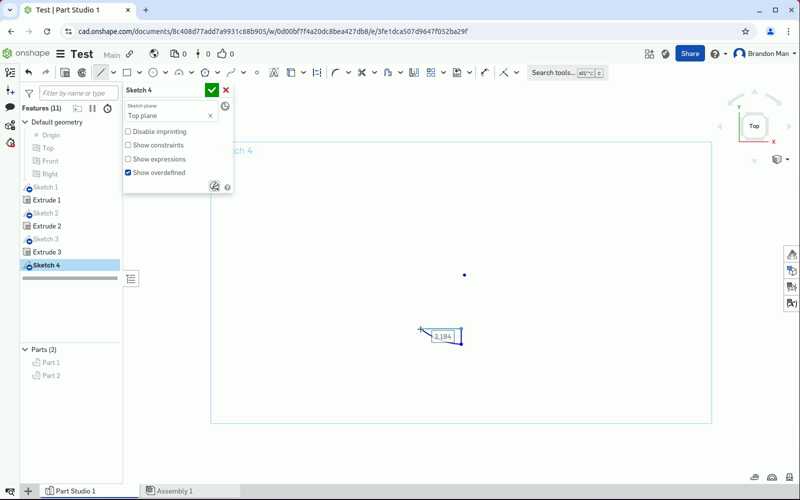
click(420, 328)
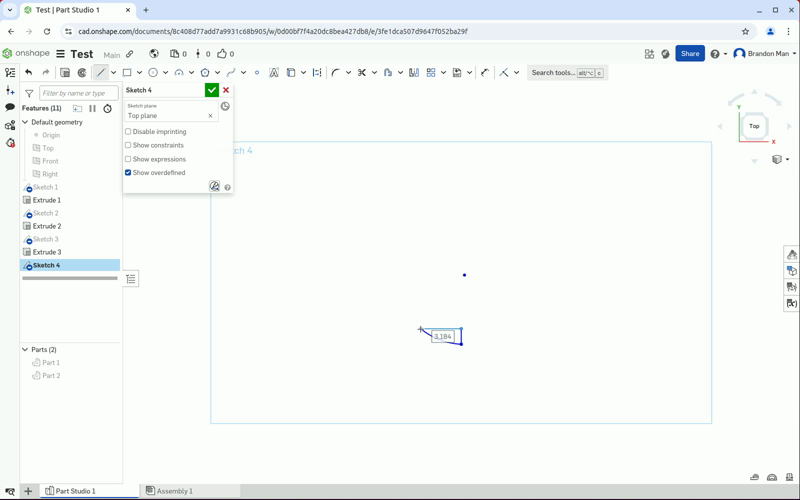
key(esc)
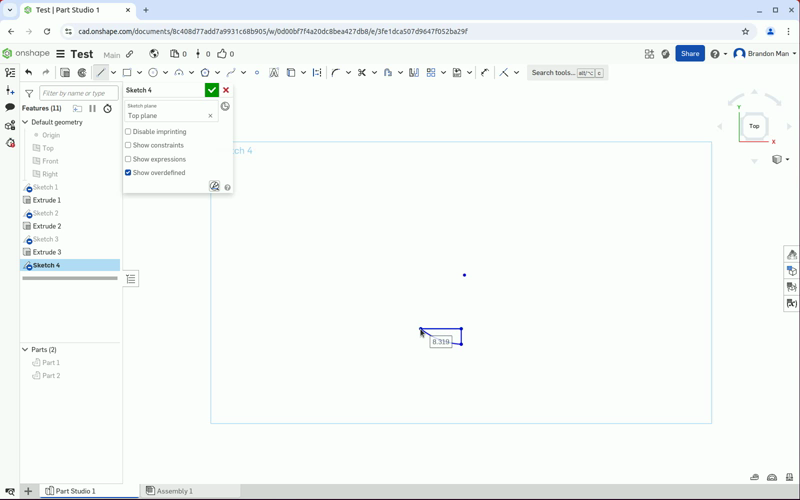
mouse_move(446, 331)
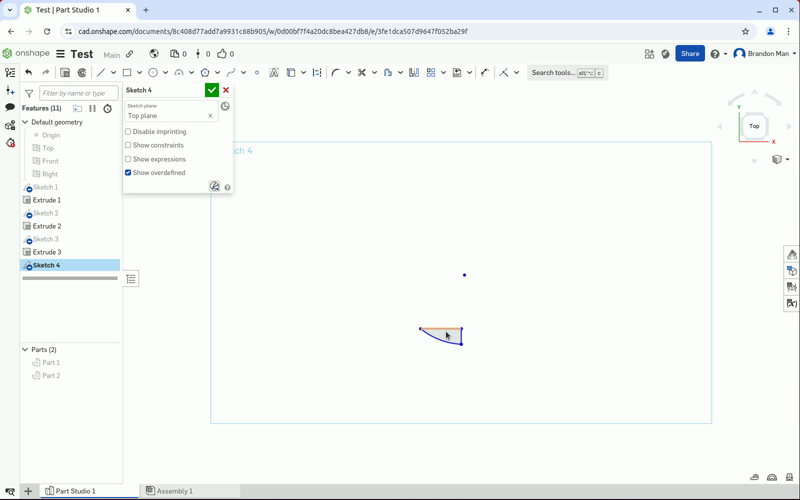
scroll(6)
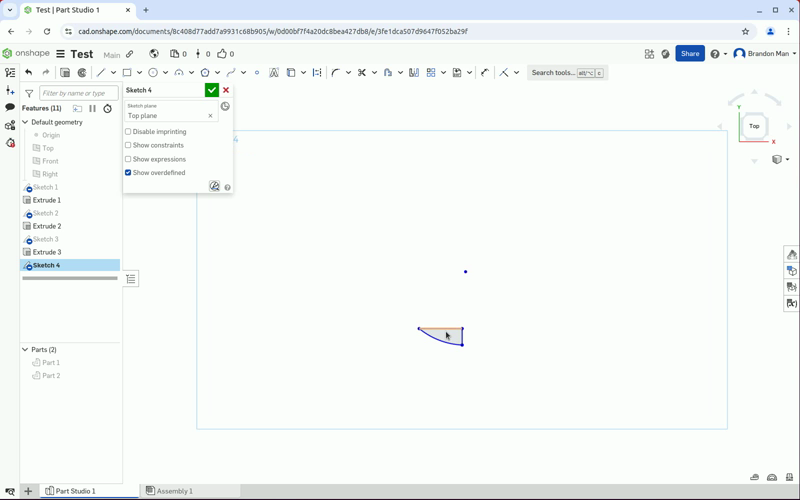
scroll(6)
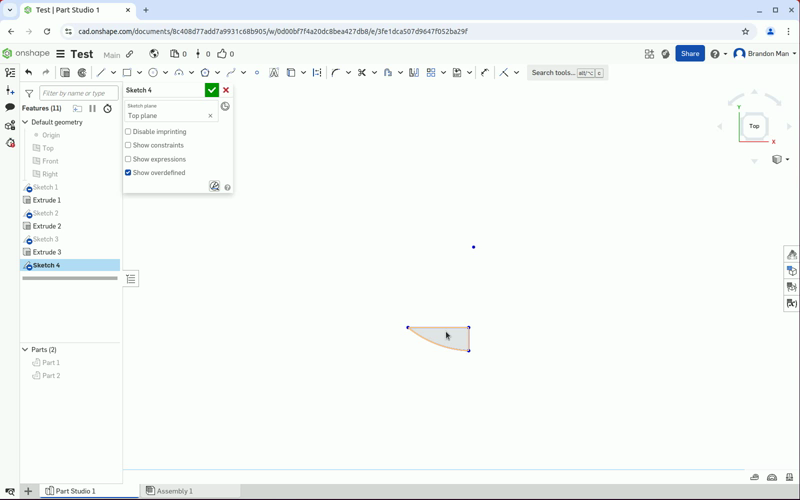
scroll(6)
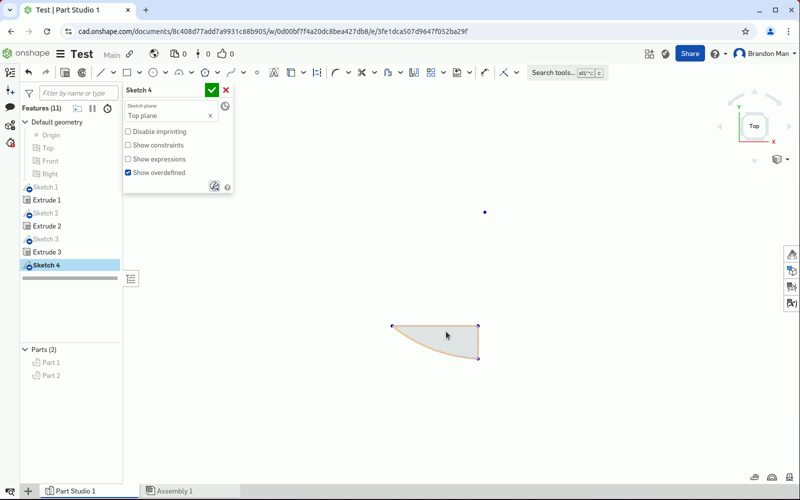
scroll(6)
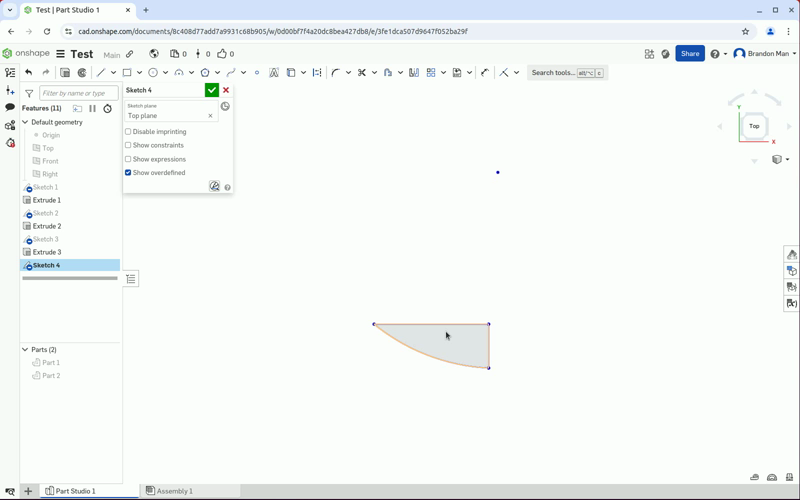
scroll(6)
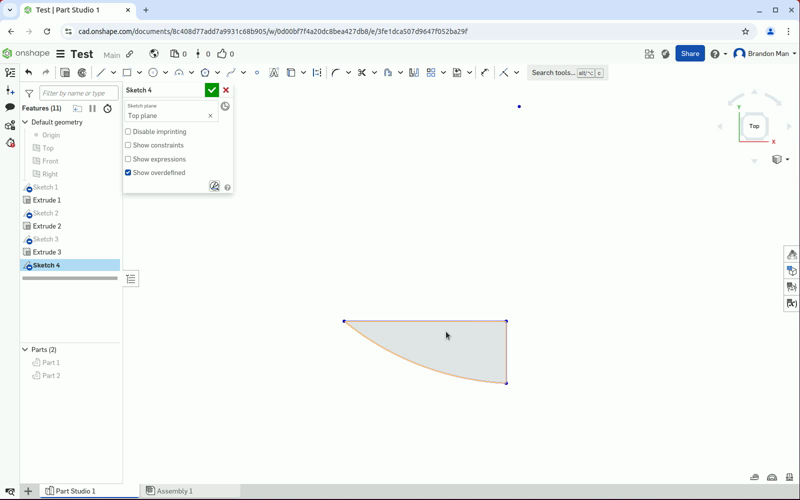
scroll(6)
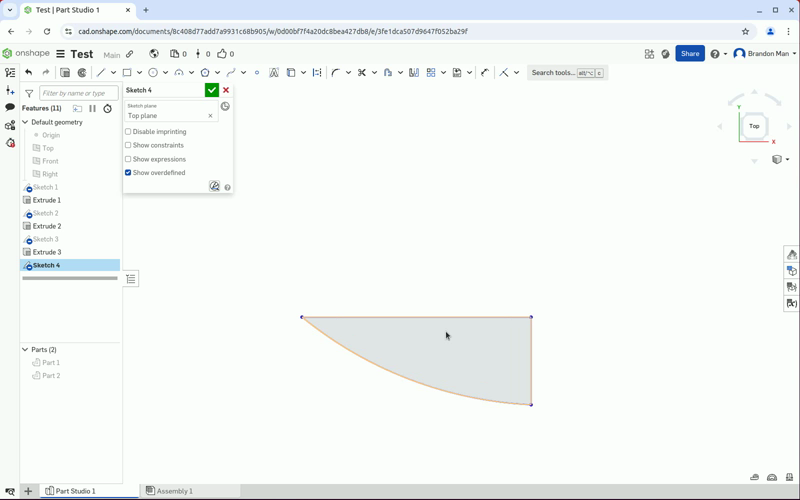
scroll(6)
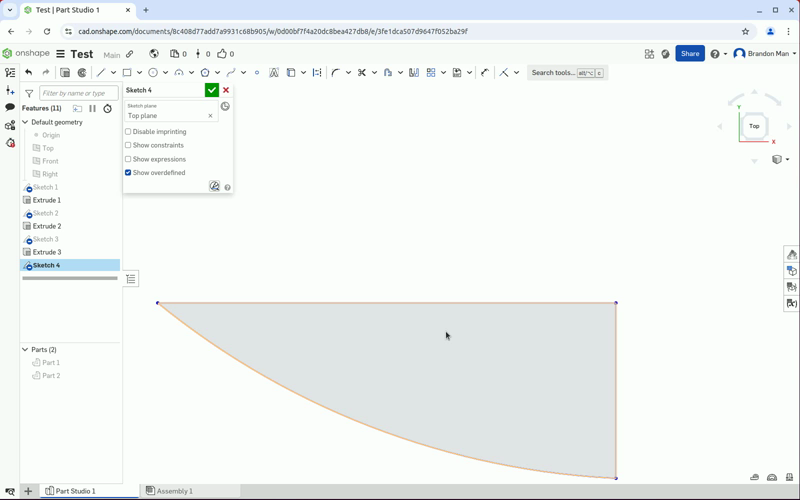
click(446, 331)
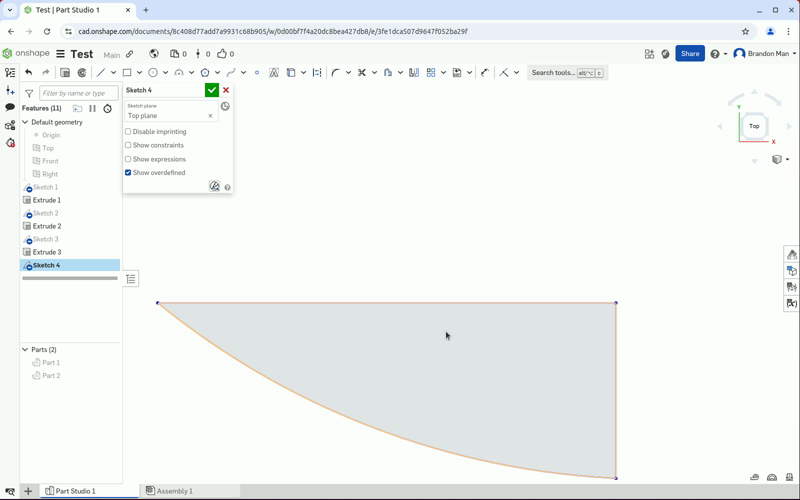
scroll(-6)
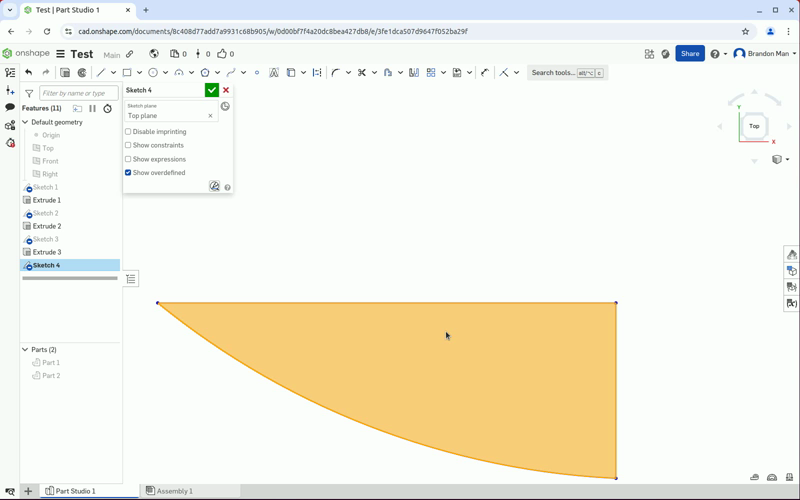
scroll(-6)
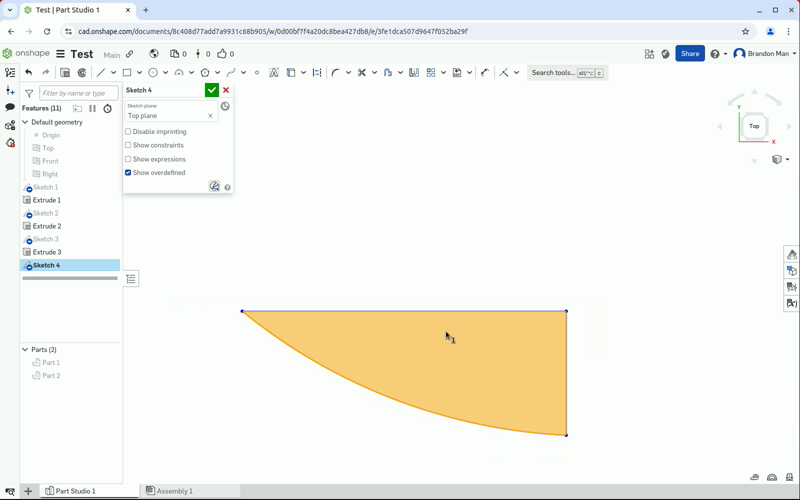
scroll(-6)
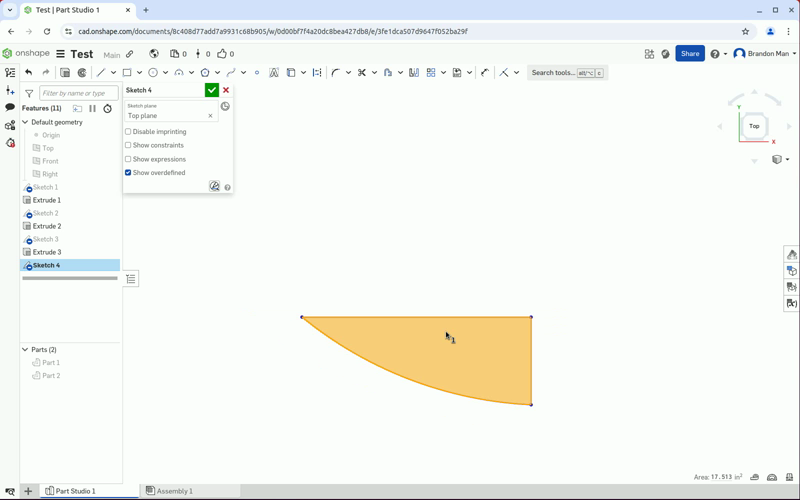
scroll(-6)
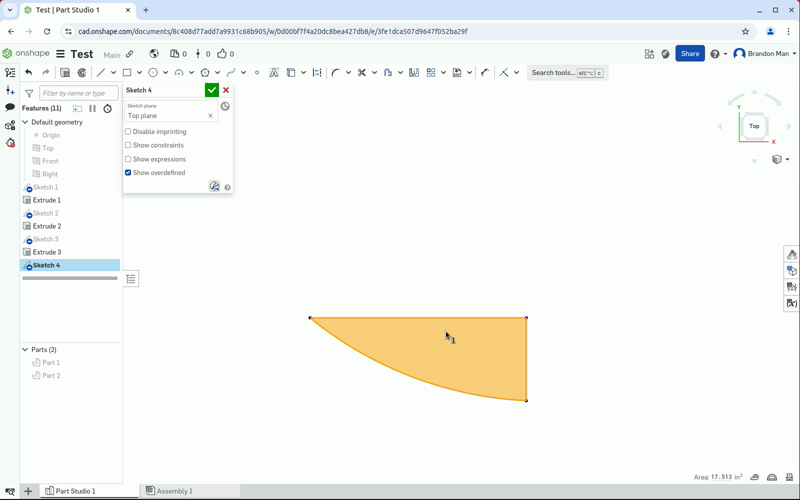
scroll(-6)
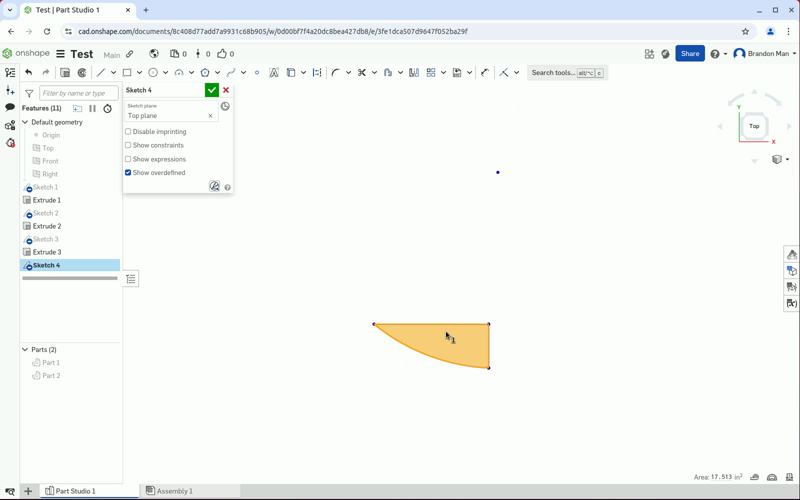
scroll(-6)
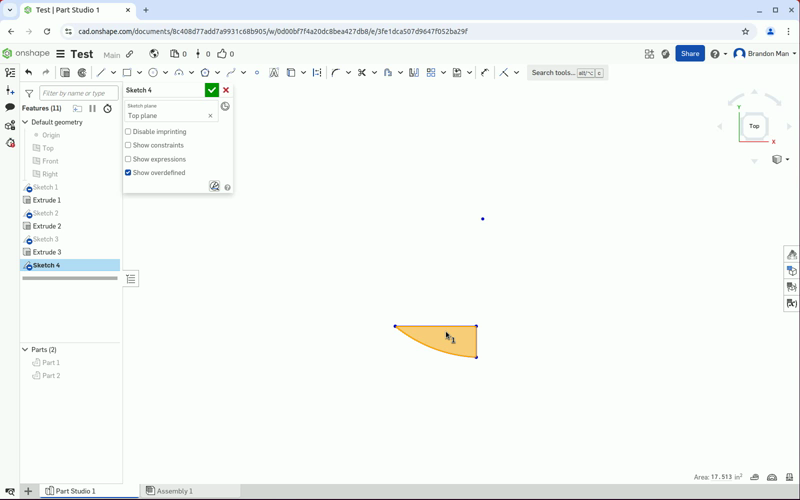
scroll(-6)
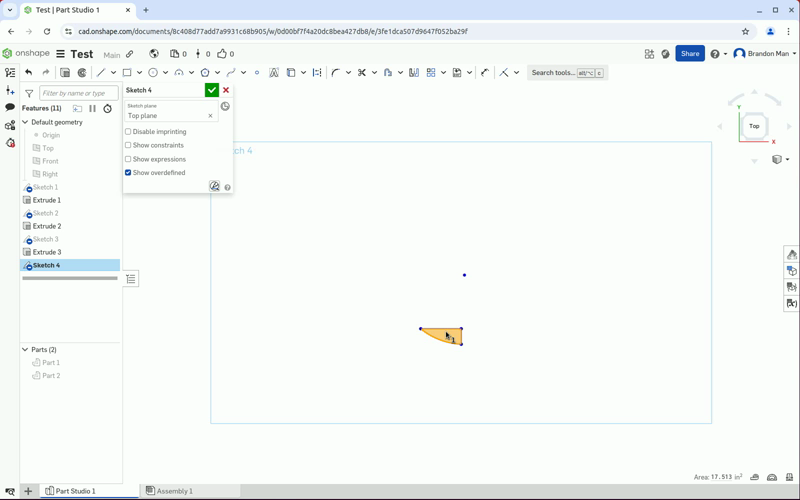
mouse_move(73, 352)
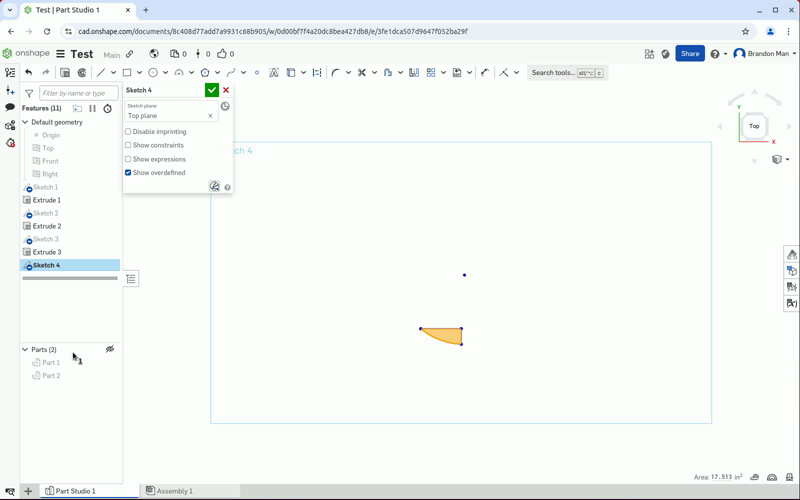
key(shift+y)
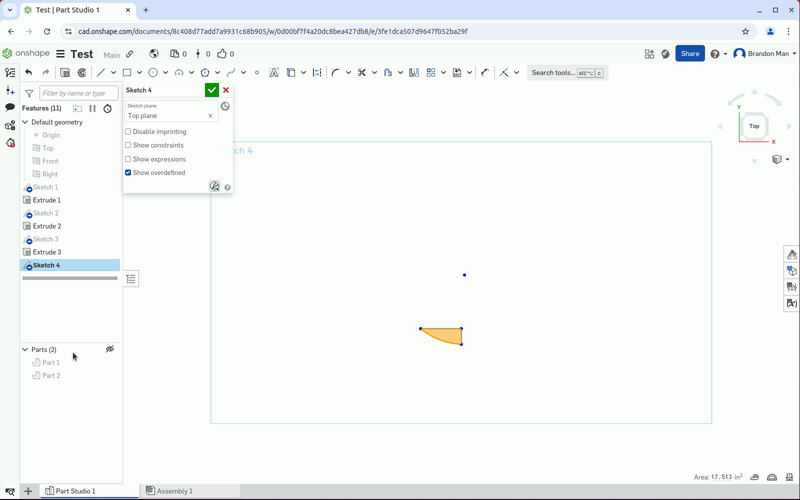
key(shift+e)
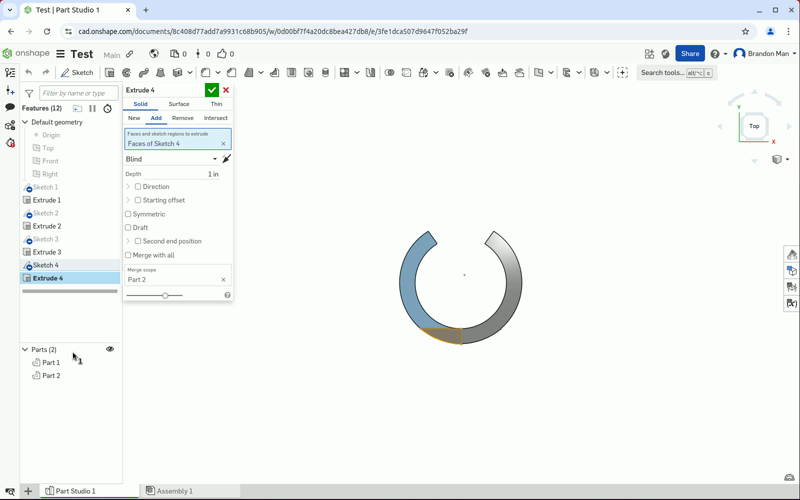
mouse_move(143, 106)
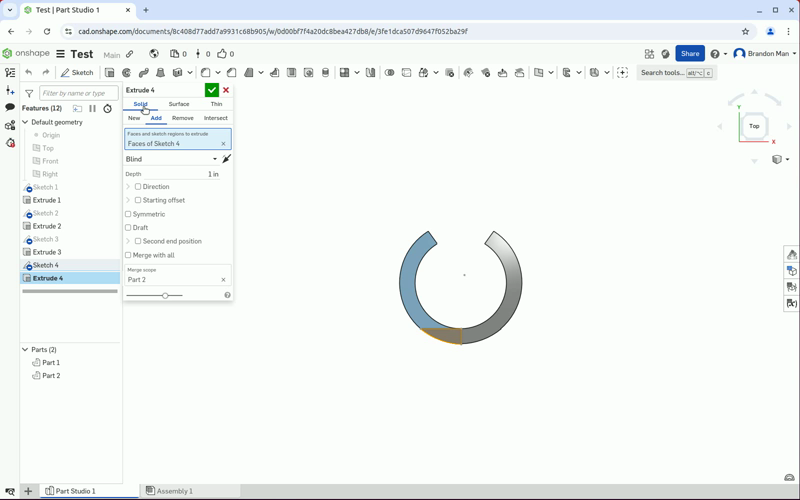
click(143, 106)
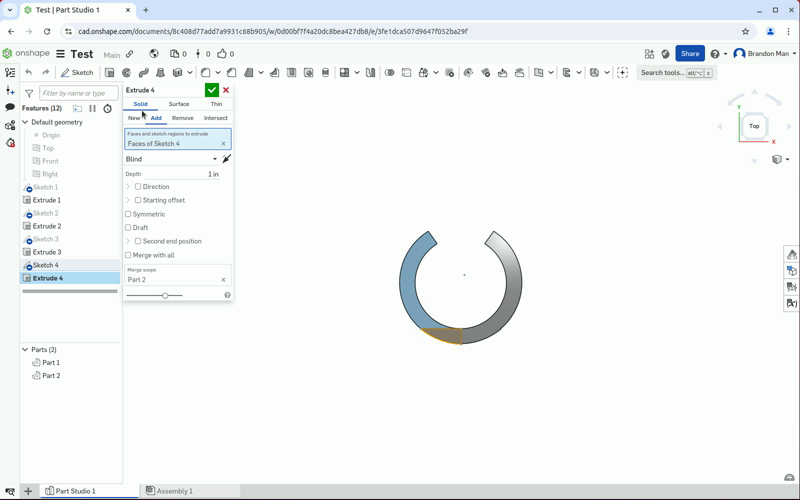
mouse_move(137, 120)
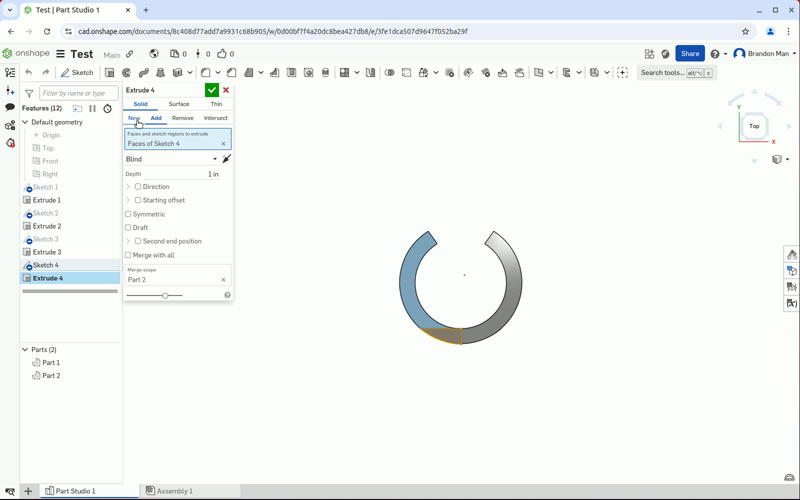
click(137, 120)
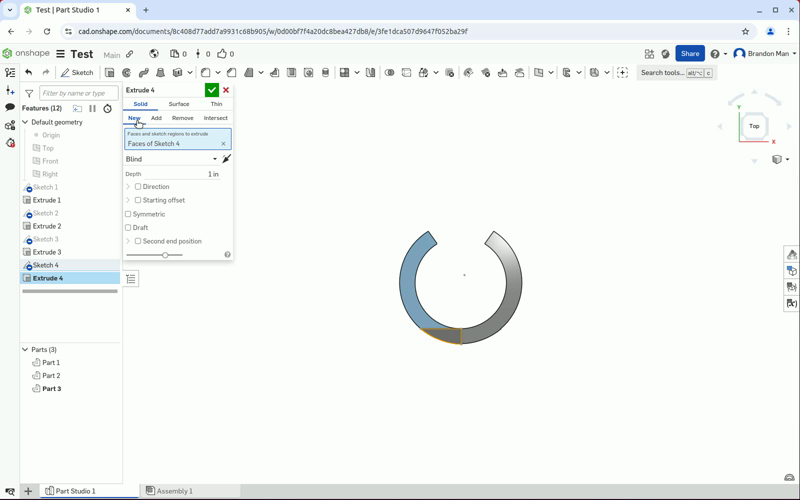
key(tab, 4)
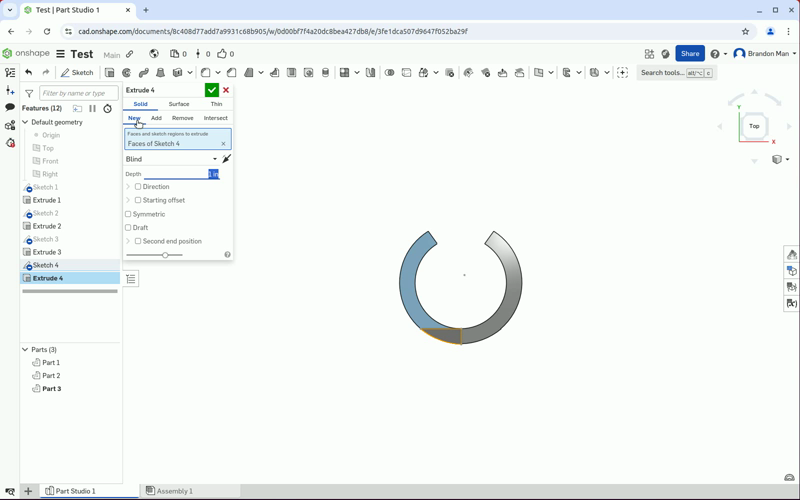
text(-15.405)
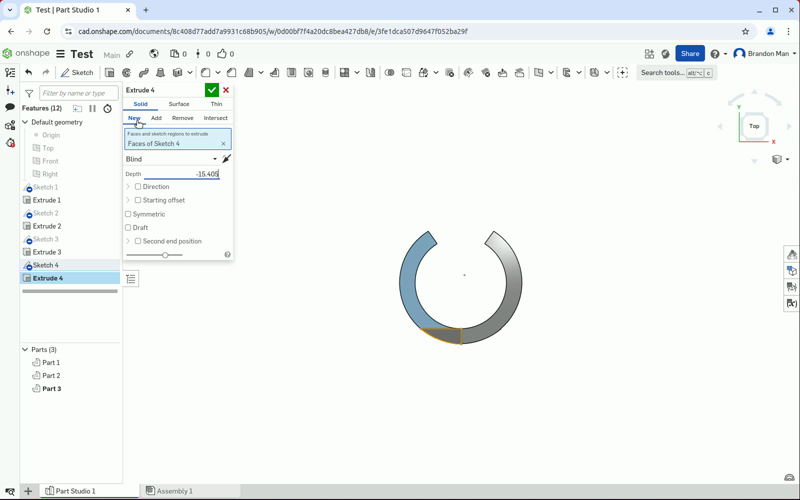
key(enter)
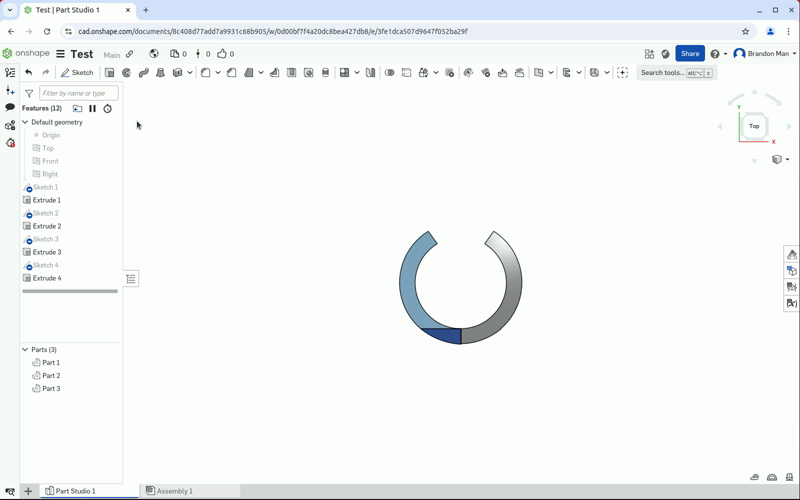
key(shift+h)
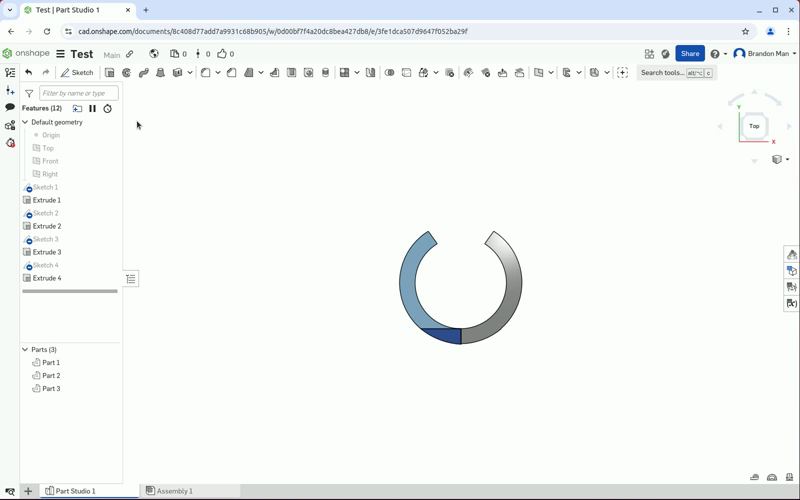
key(shift+h)
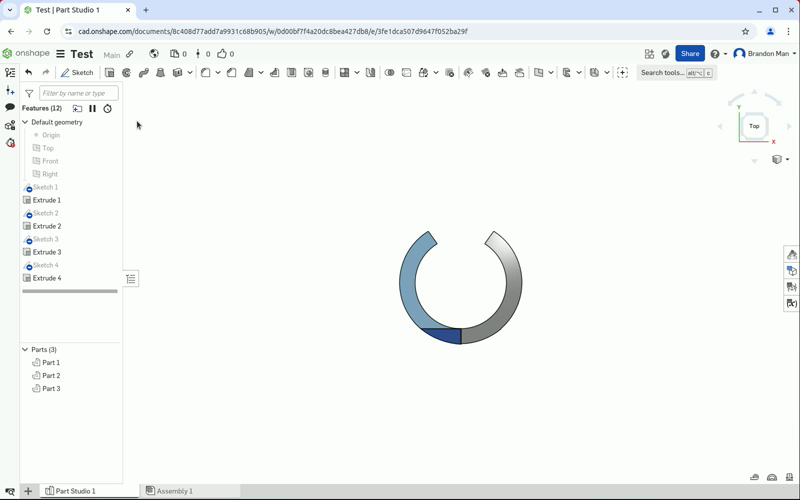
mouse_move(73, 189)
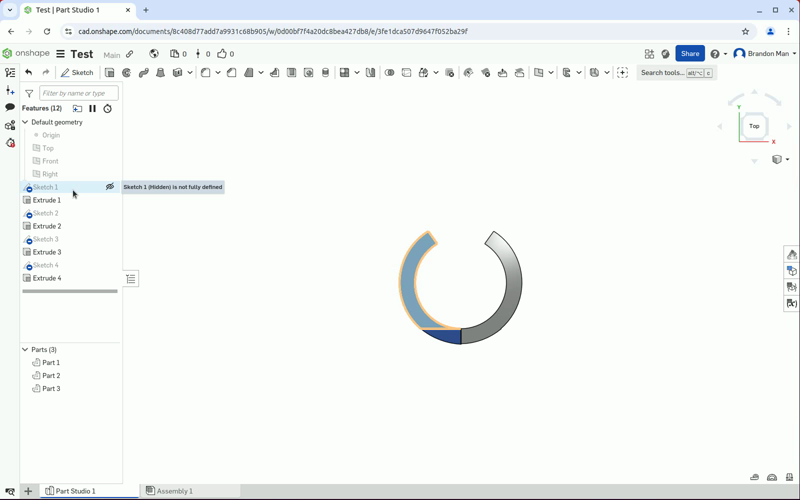
click(73, 189)
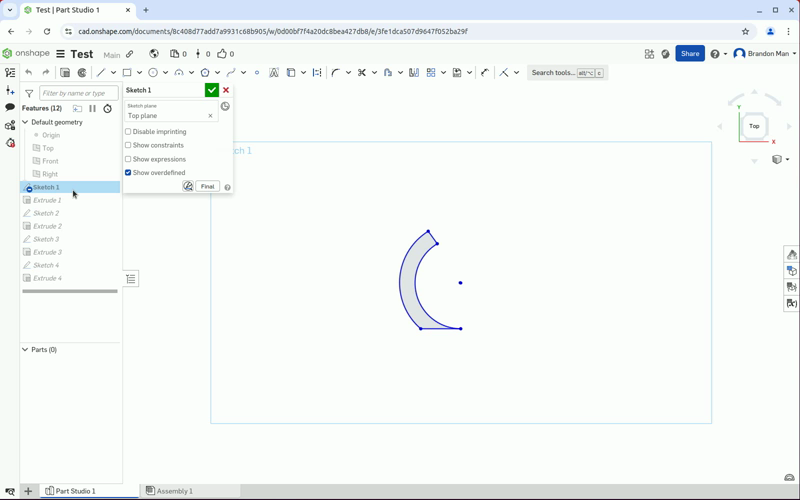
mouse_move(229, 92)
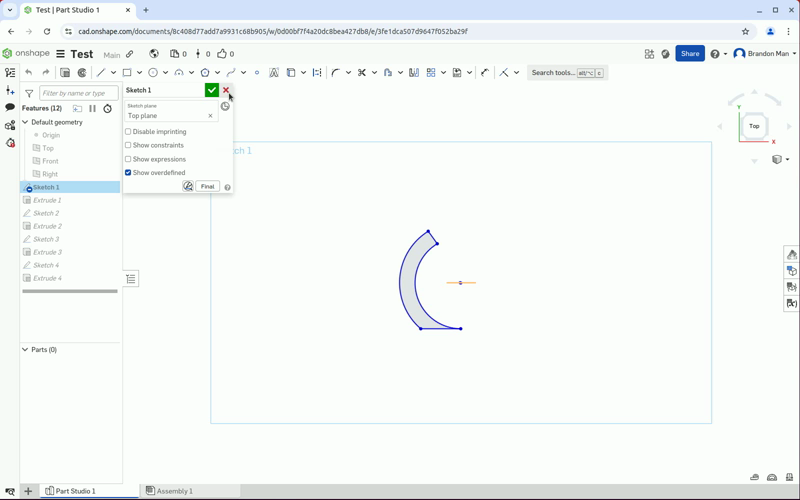
click(229, 92)
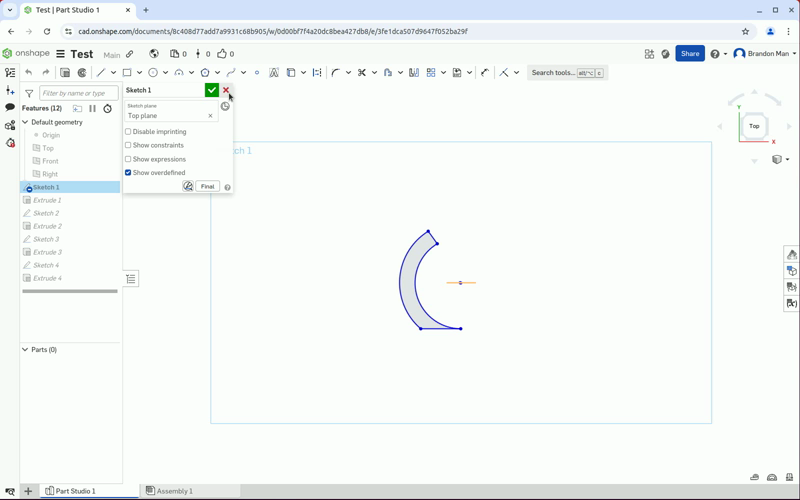
key(shift+s)
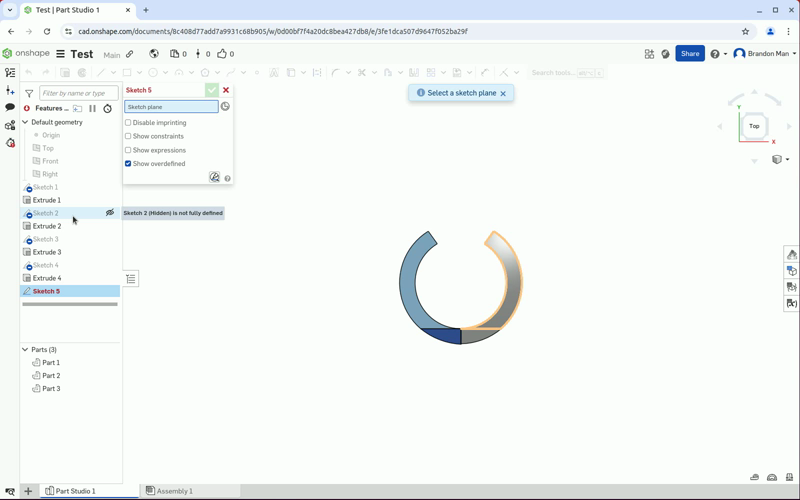
scroll(3)
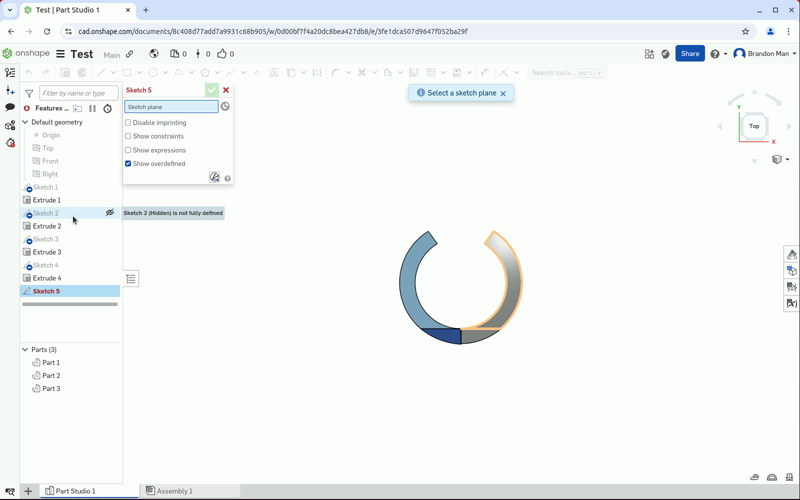
mouse_move(73, 150)
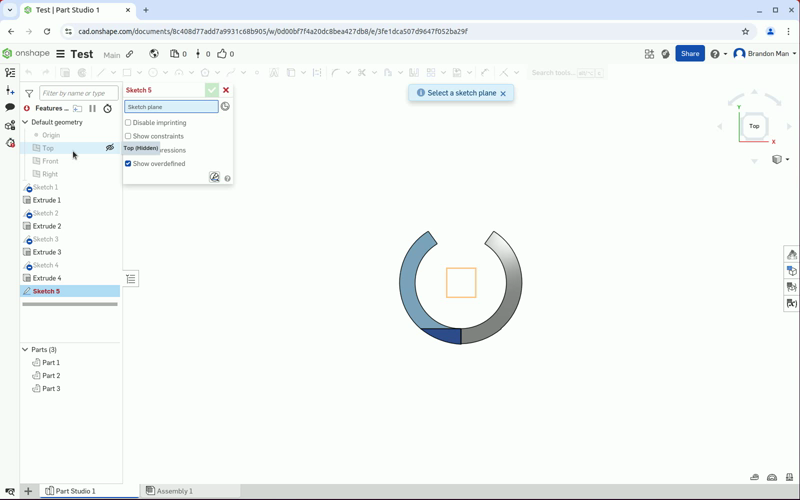
click(73, 150)
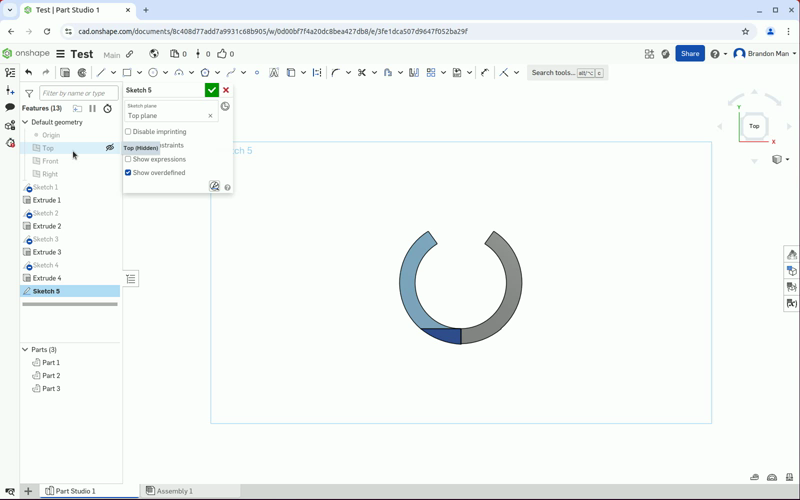
mouse_move(73, 352)
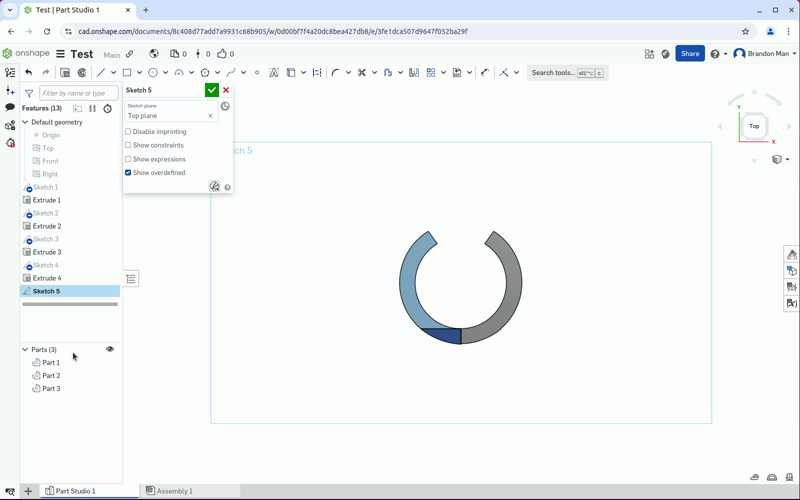
key(y)
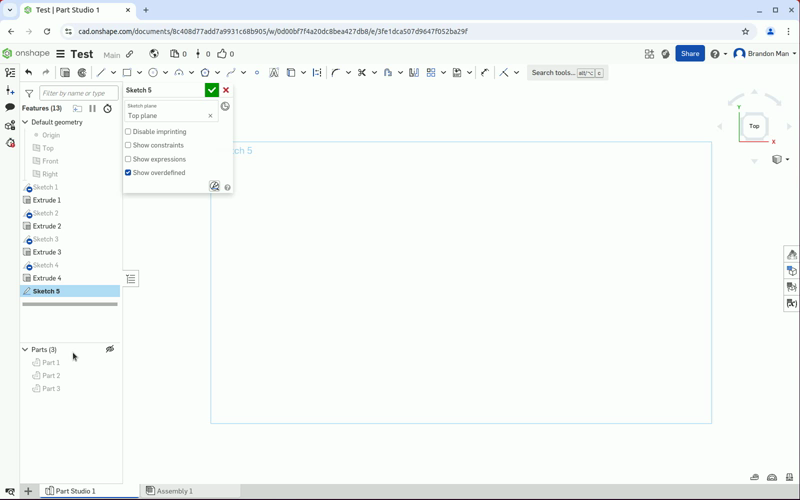
key(l)
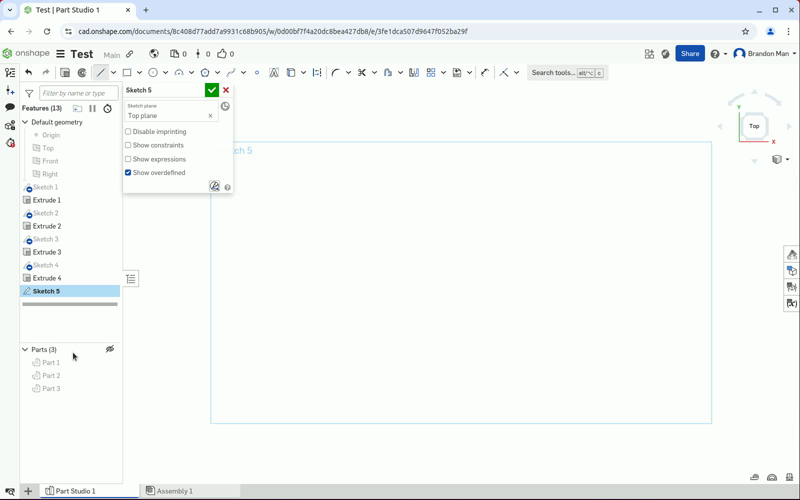
key_down(shift)
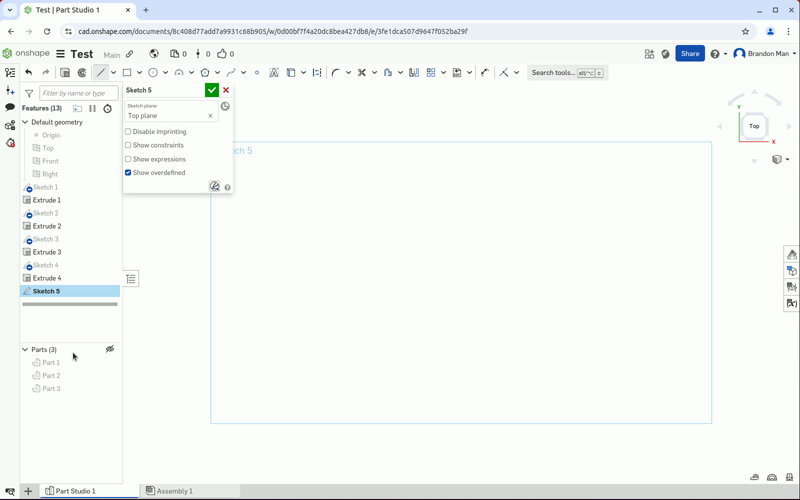
mouse_move(348, 384)
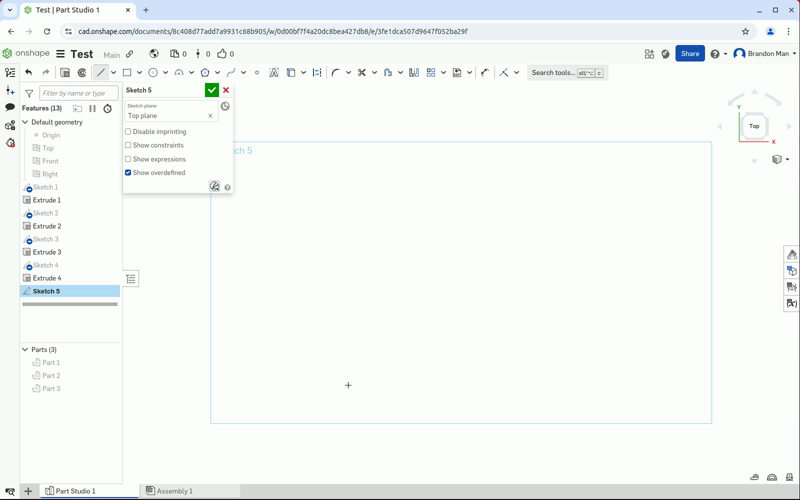
click(348, 384)
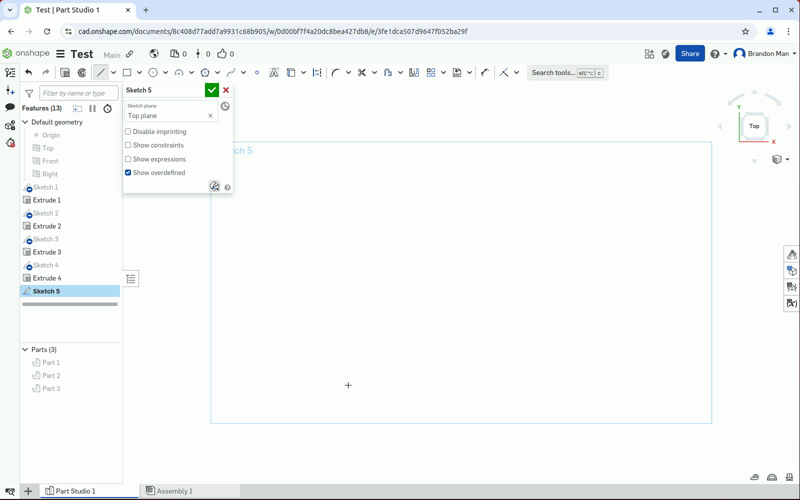
key_up(shift)
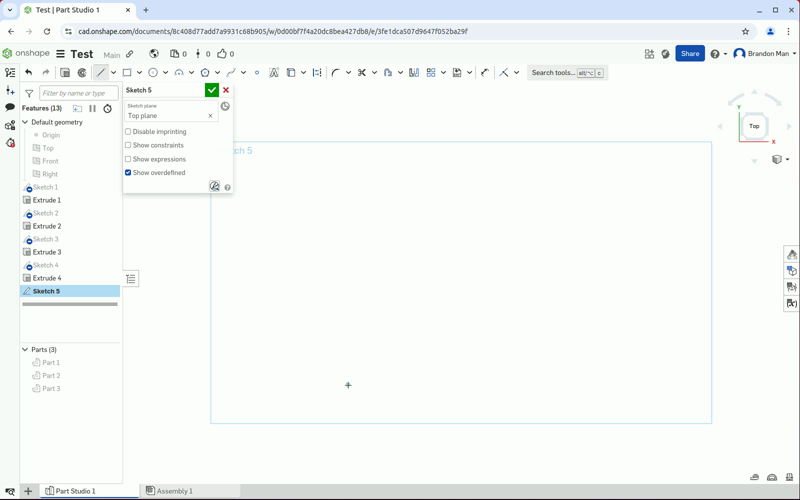
key_down(shift)
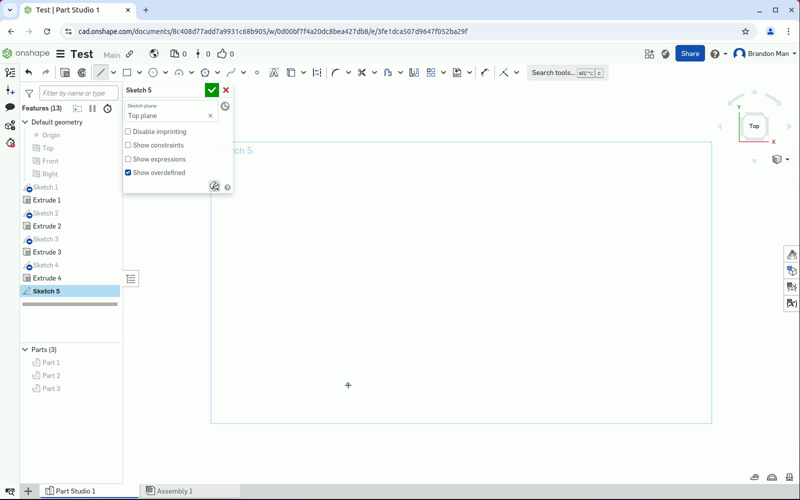
mouse_move(460, 384)
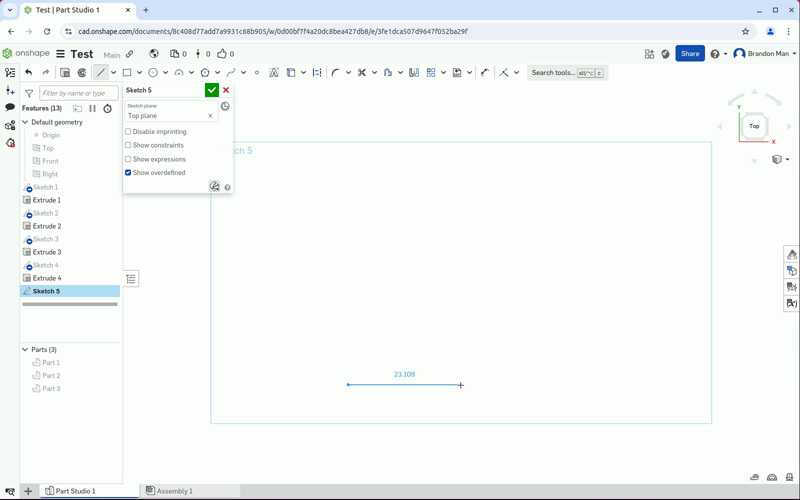
click(460, 384)
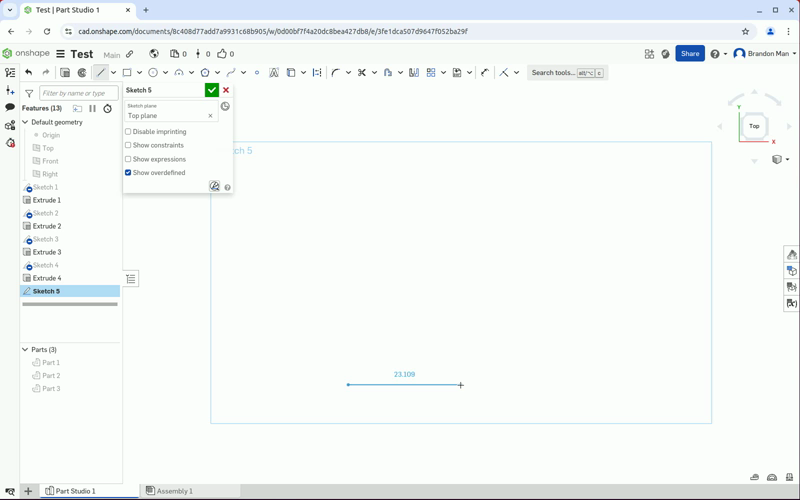
key_up(shift)
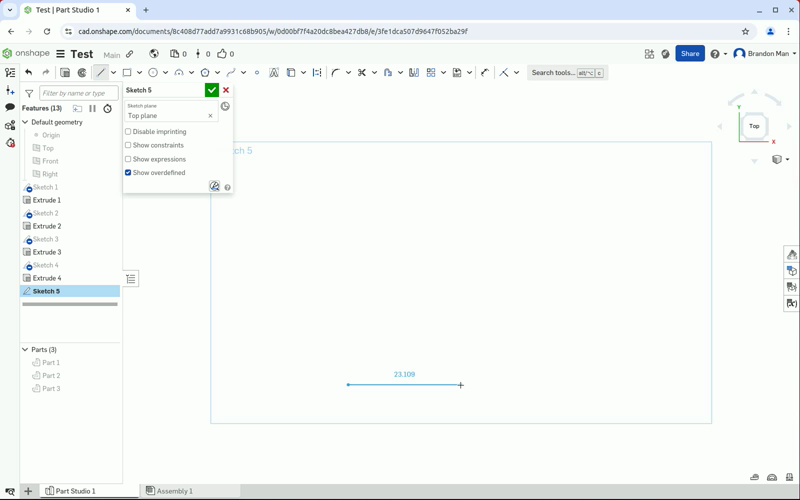
key_down(shift)
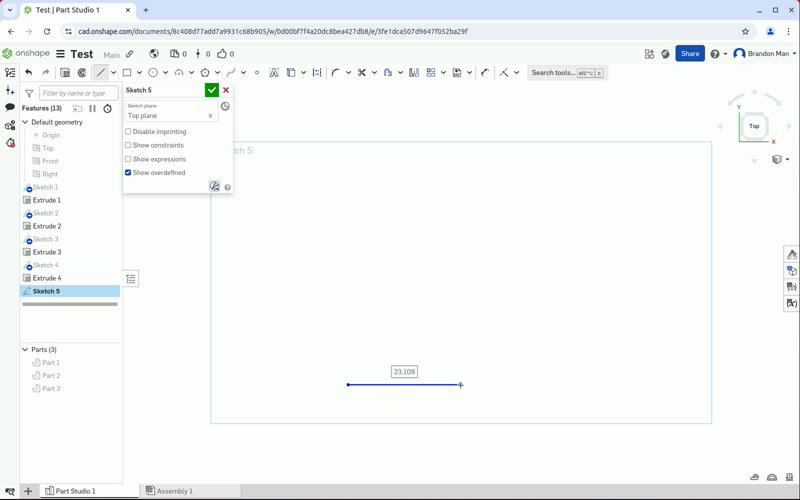
mouse_move(490, 384)
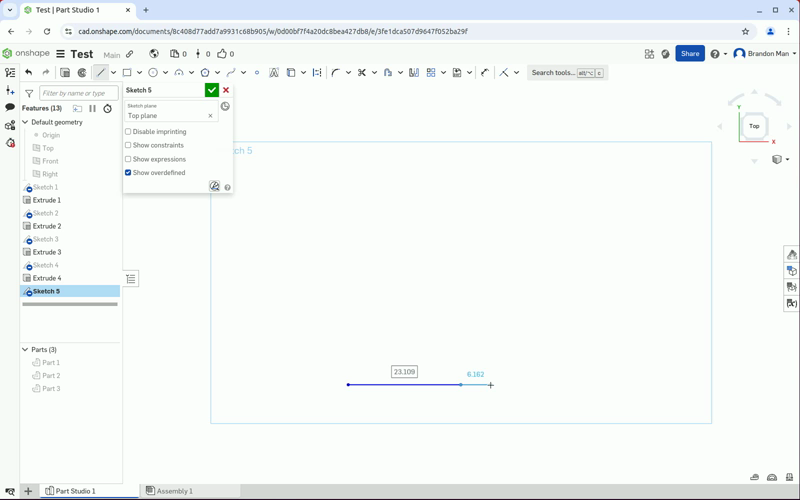
mouse_move(460, 343)
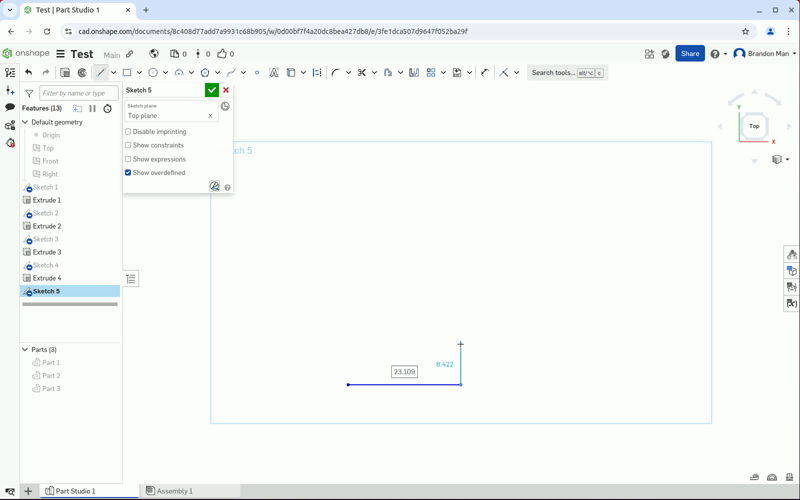
click(460, 343)
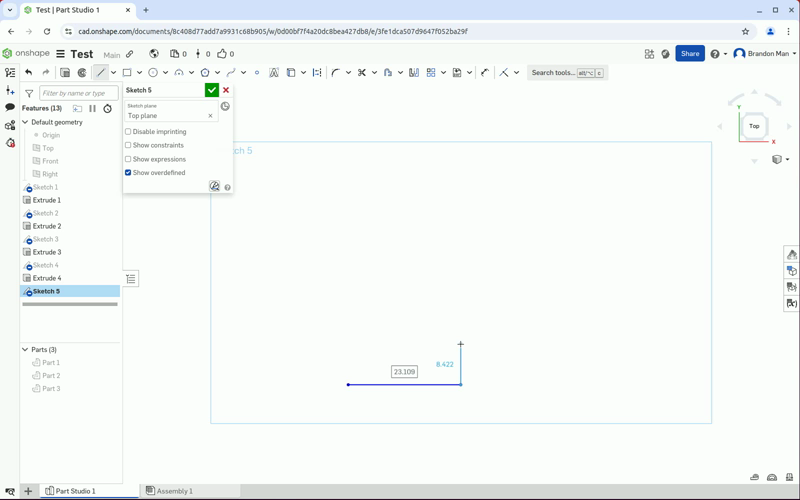
key_up(shift)
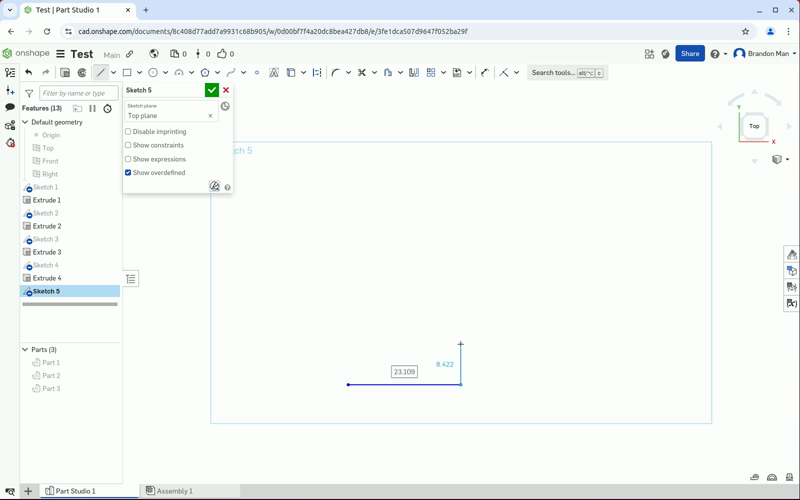
key(esc)
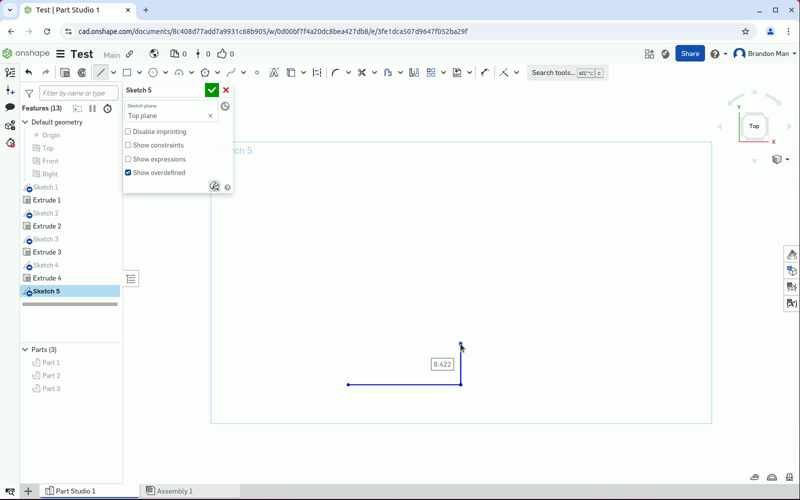
key(a)
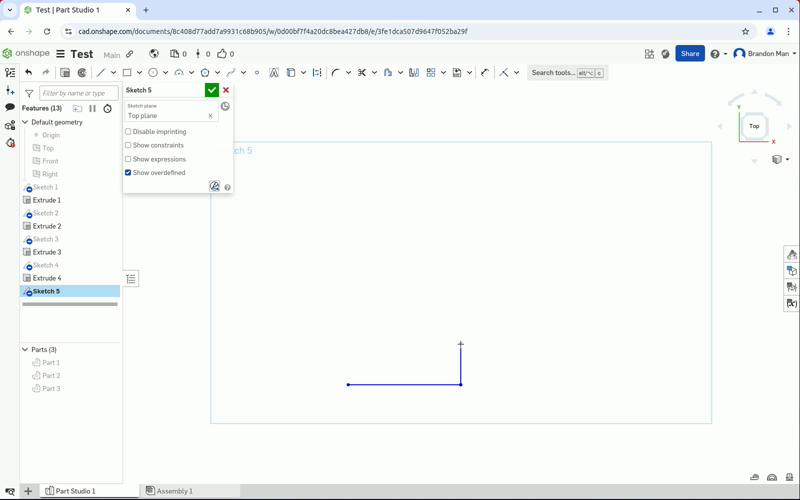
mouse_move(460, 343)
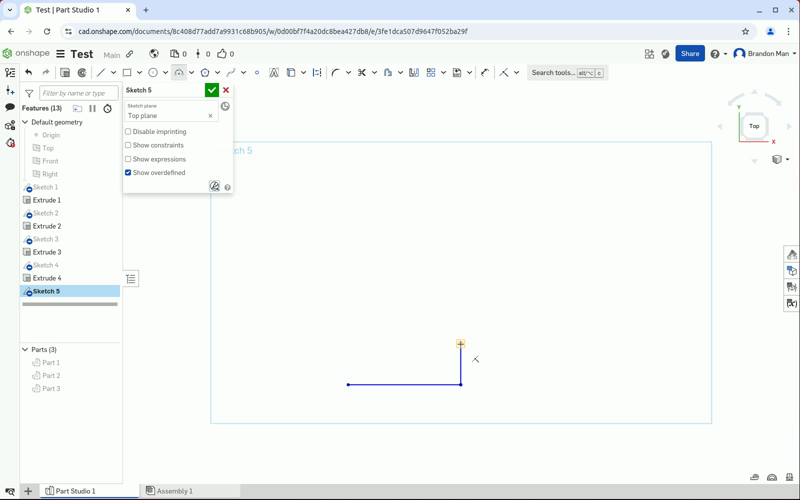
click(460, 343)
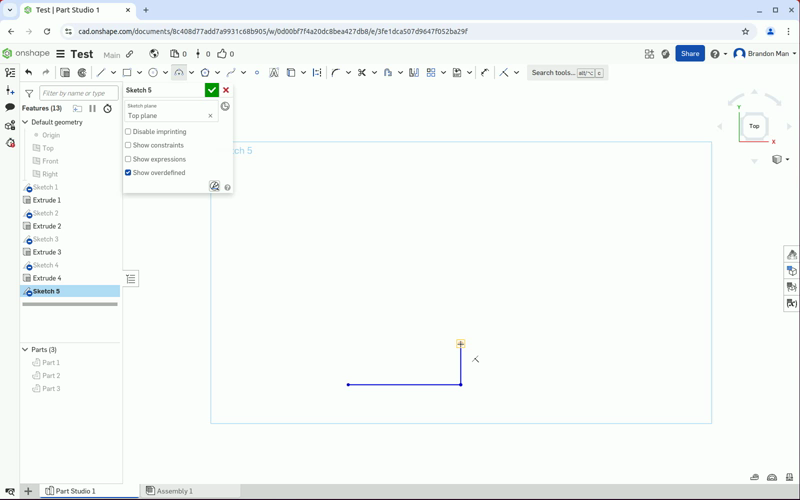
key_down(shift)
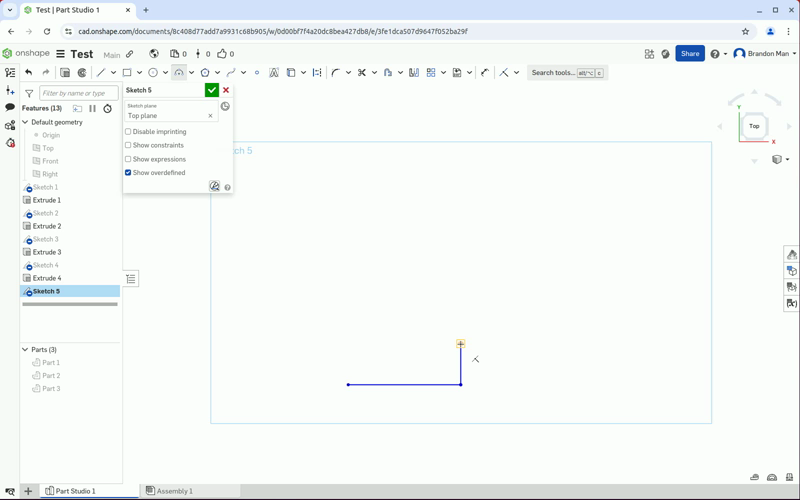
mouse_move(420, 328)
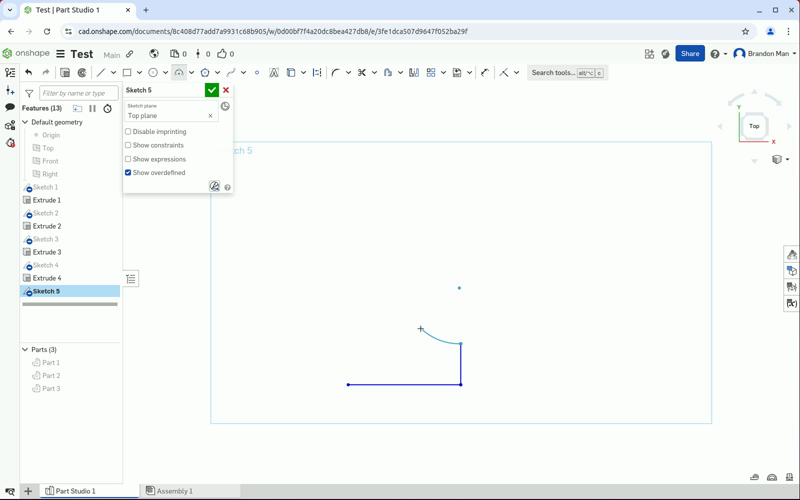
click(420, 328)
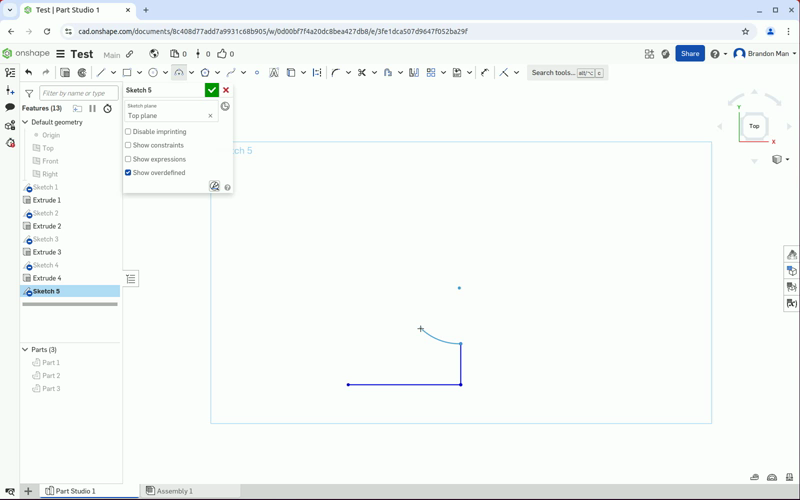
mouse_move(439, 339)
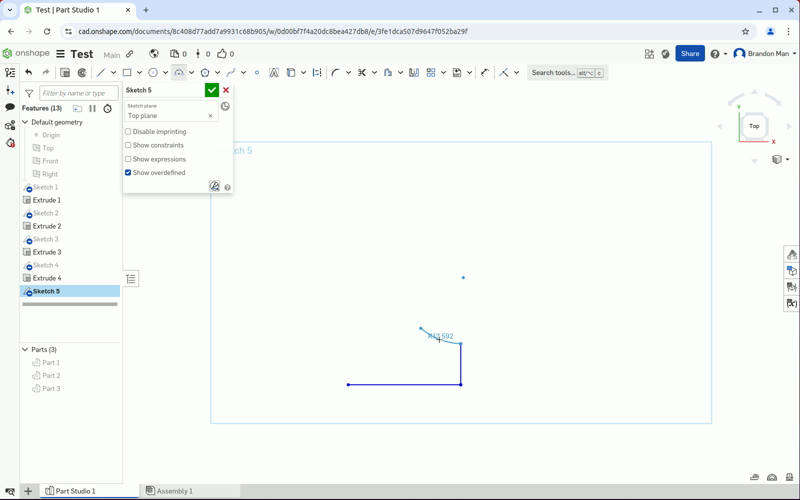
click(439, 339)
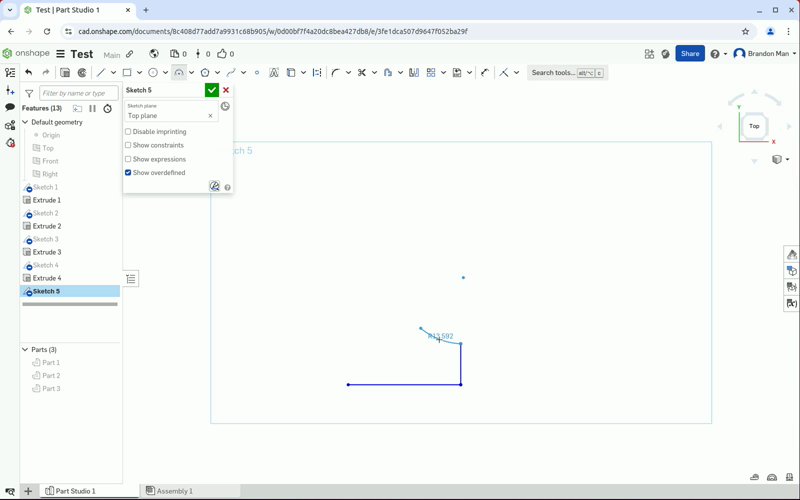
key_up(shift)
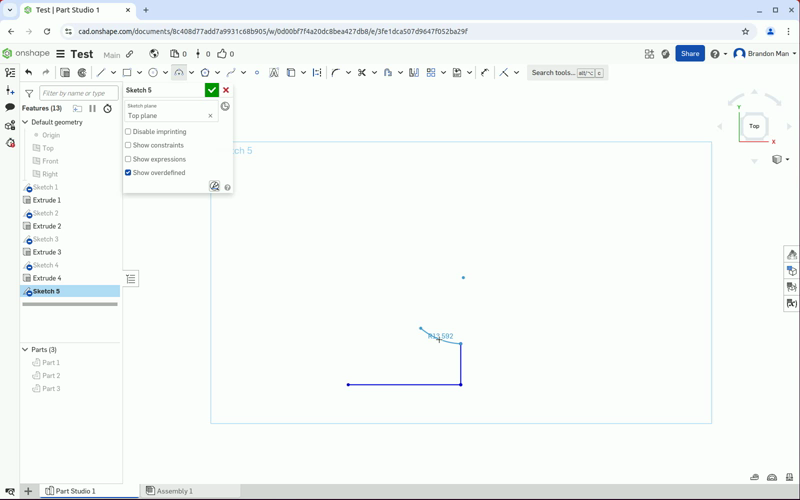
key(esc)
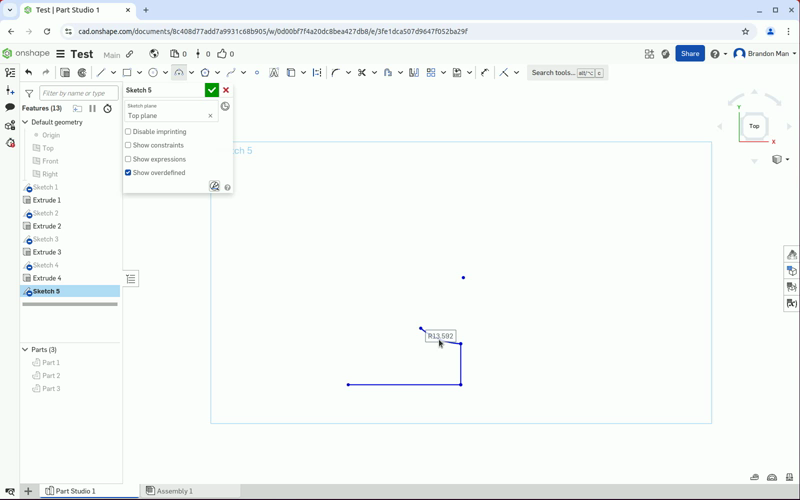
key(l)
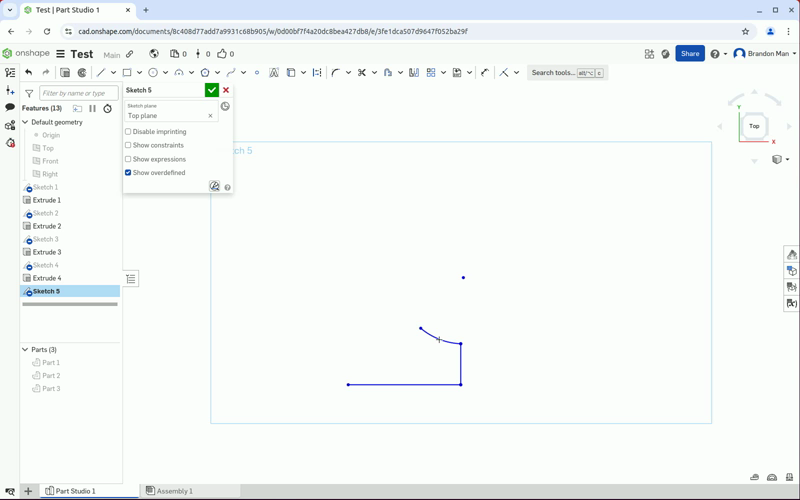
mouse_move(420, 328)
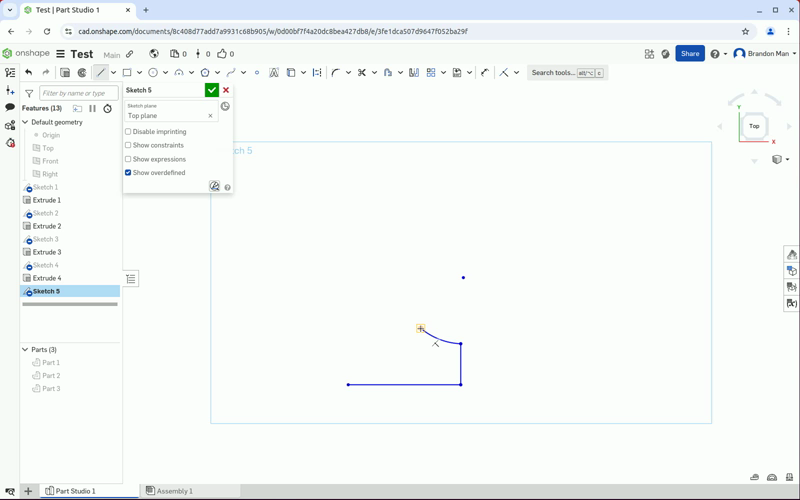
click(420, 328)
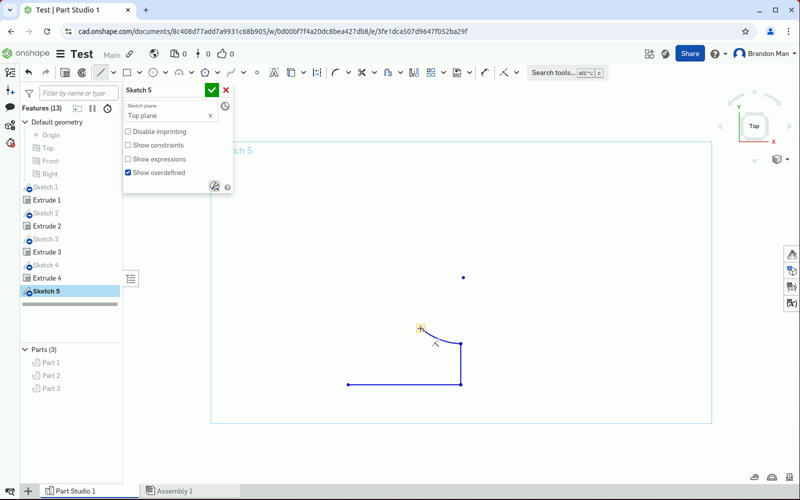
key_down(shift)
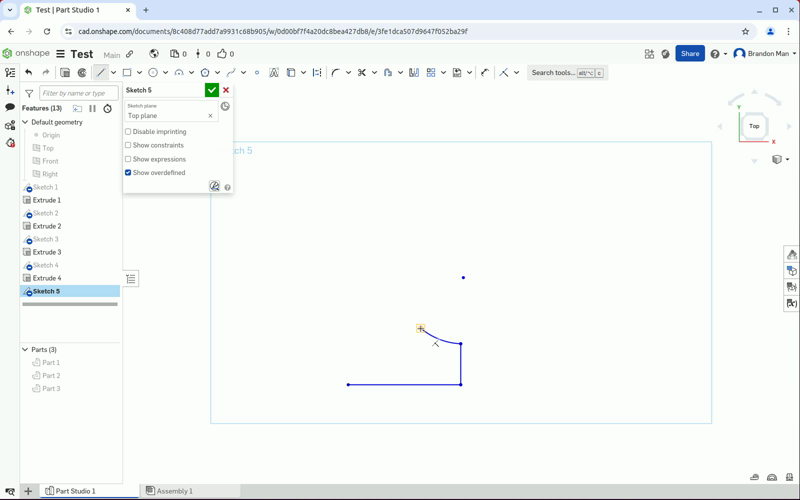
mouse_move(348, 328)
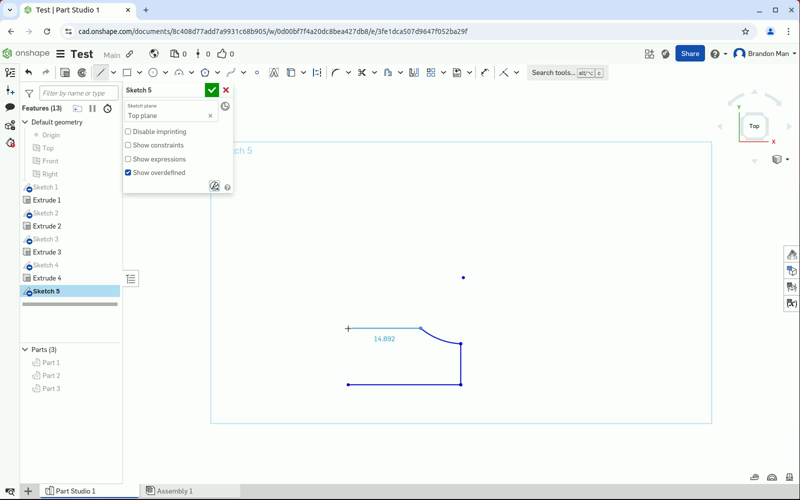
click(348, 328)
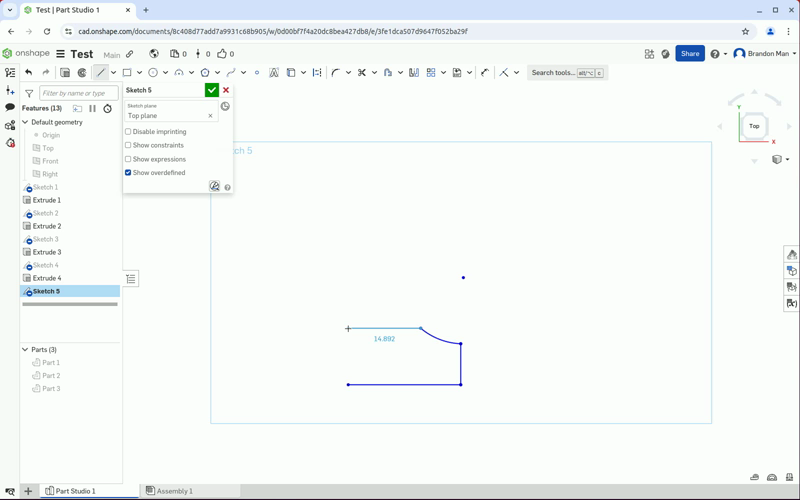
key_up(shift)
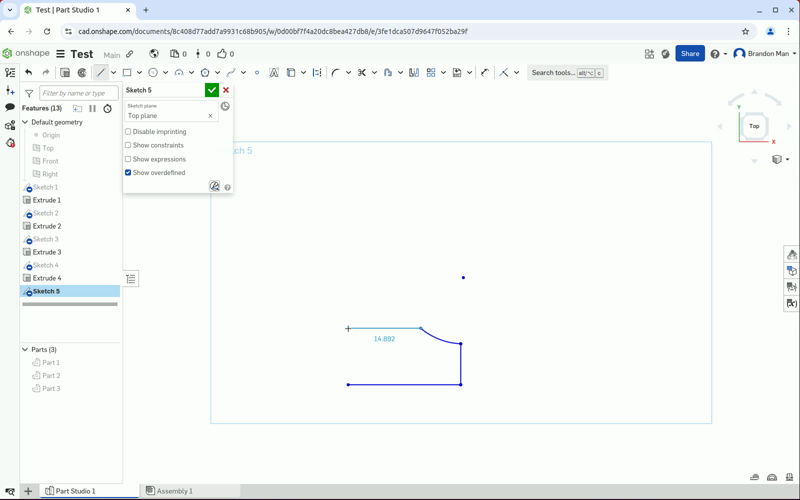
mouse_move(378, 328)
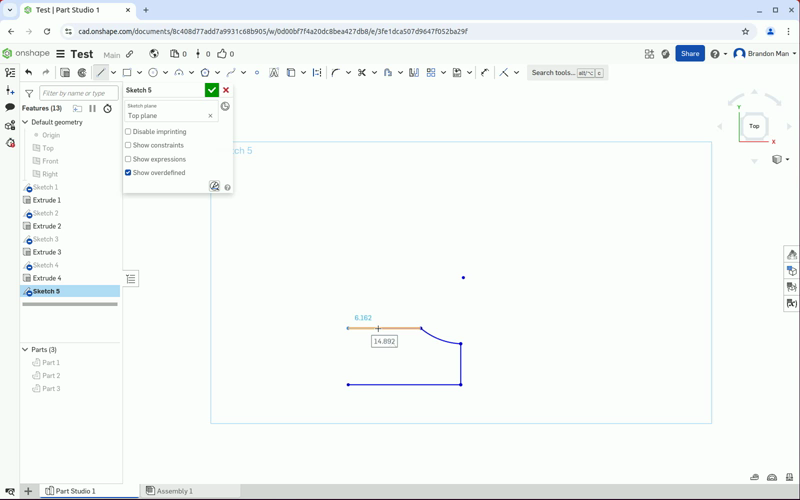
key_down(shift)
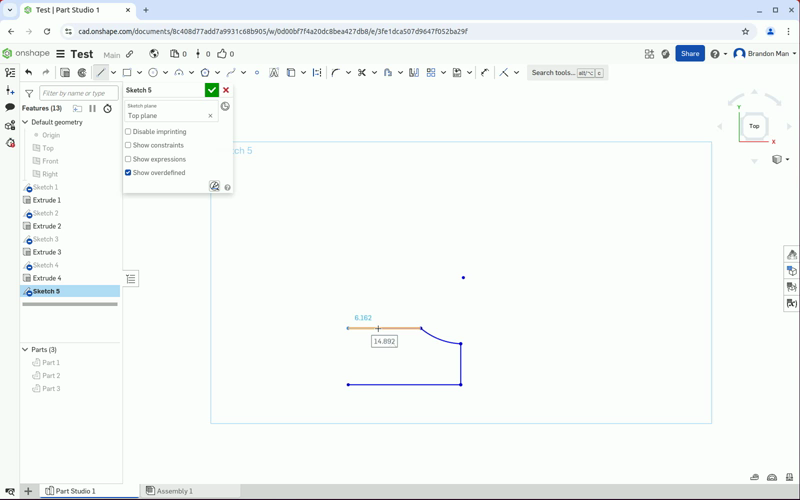
mouse_move(348, 384)
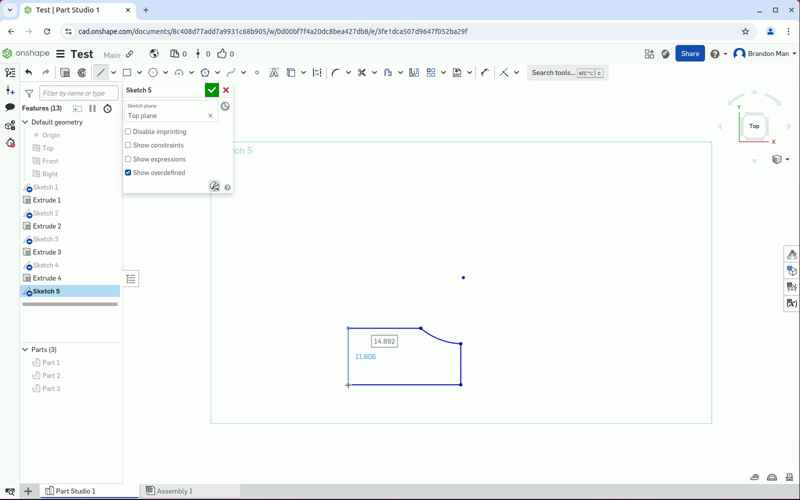
key_up(shift)
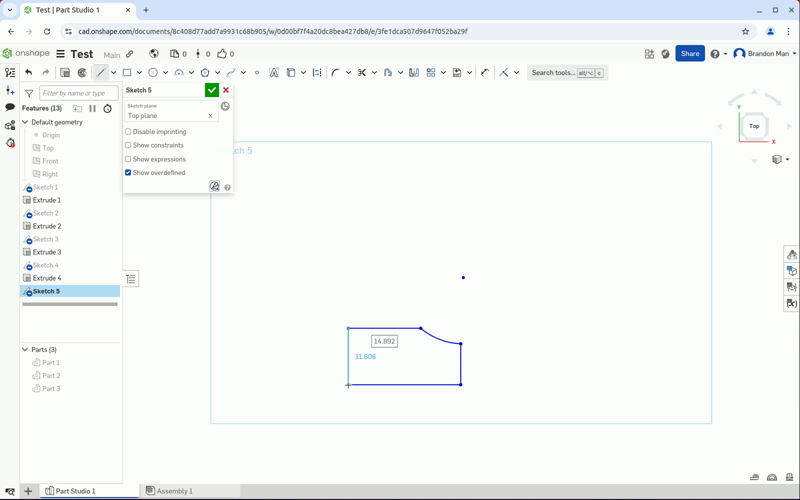
click(348, 384)
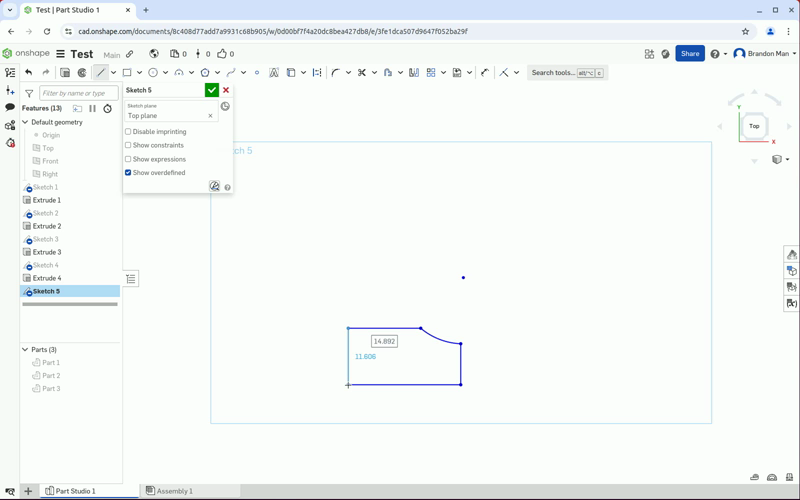
key(esc)
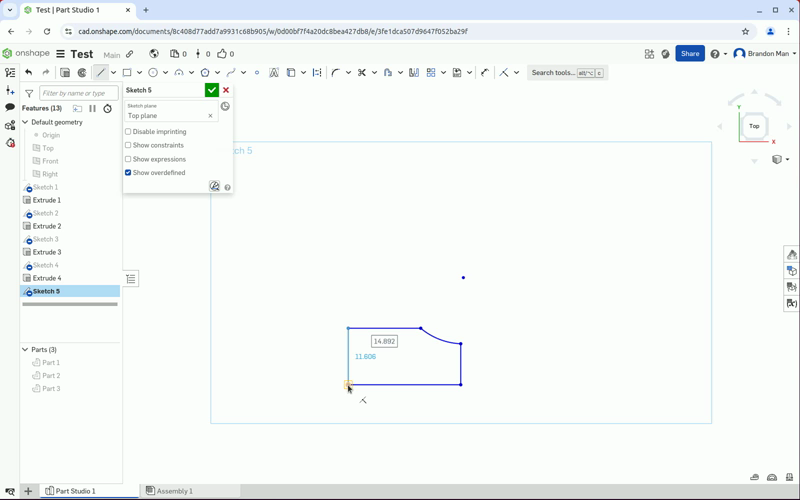
key(c)
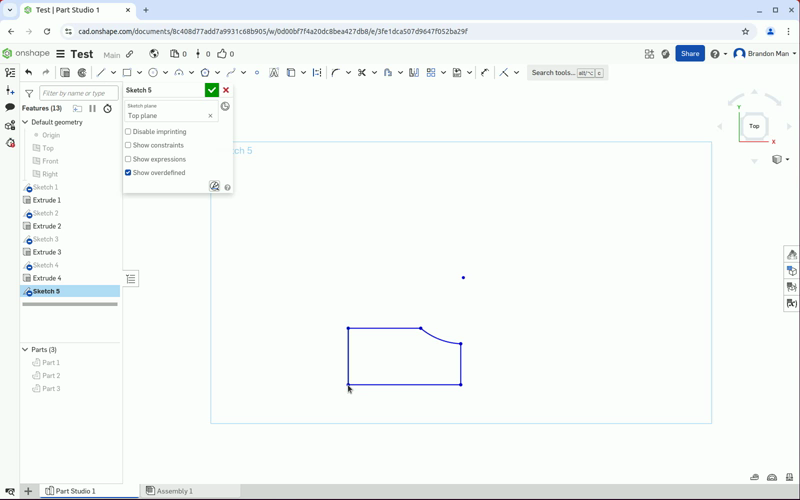
key_down(shift)
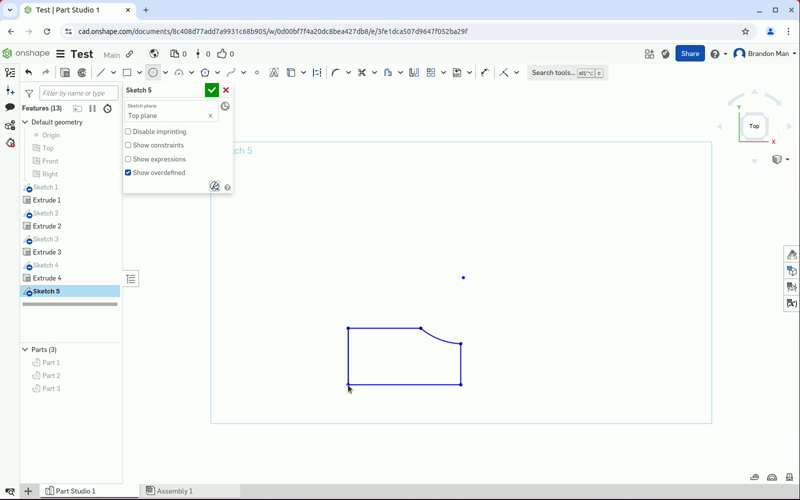
mouse_move(367, 362)
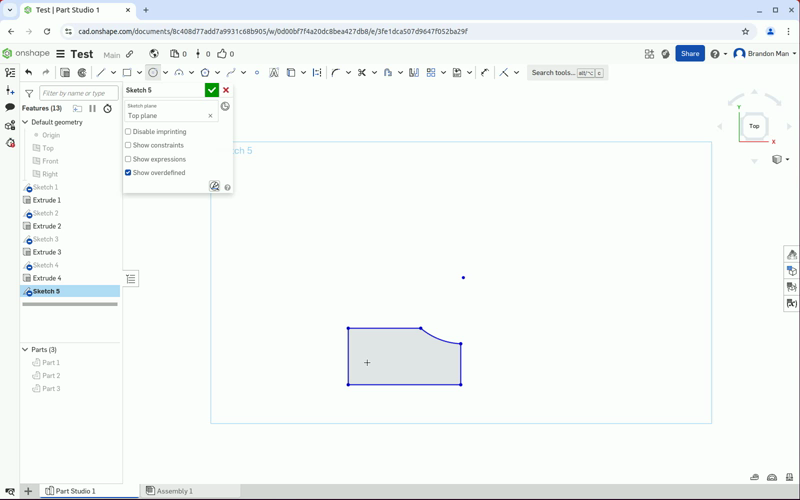
click(367, 362)
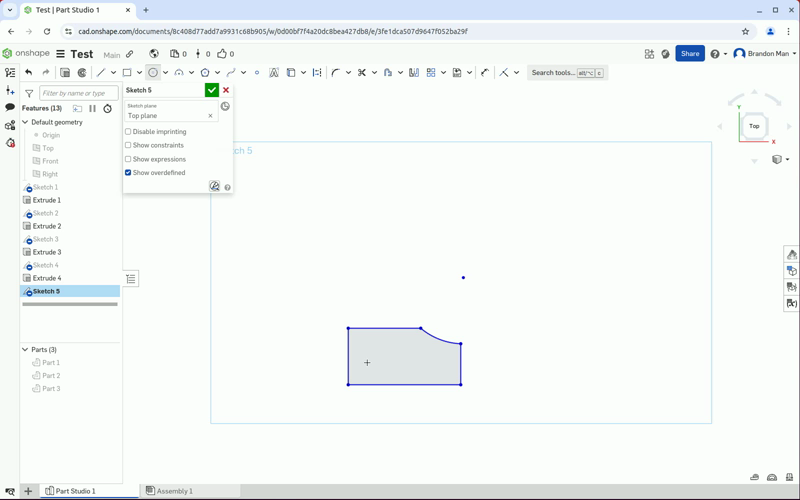
key_up(shift)
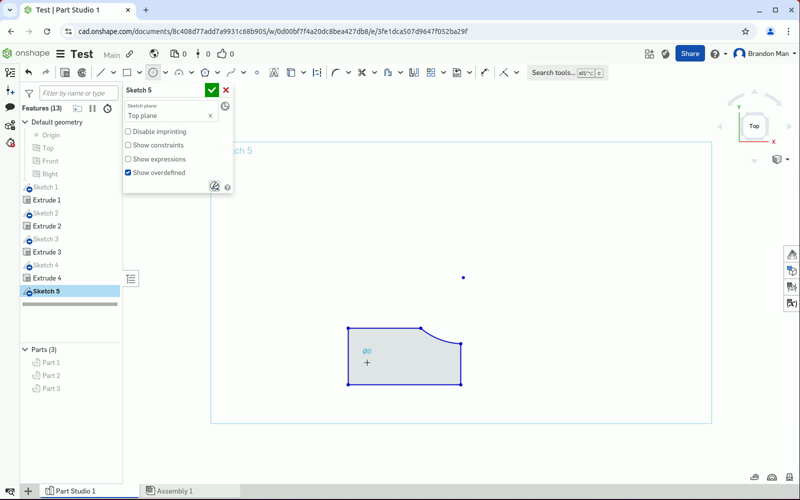
mouse_move(370, 362)
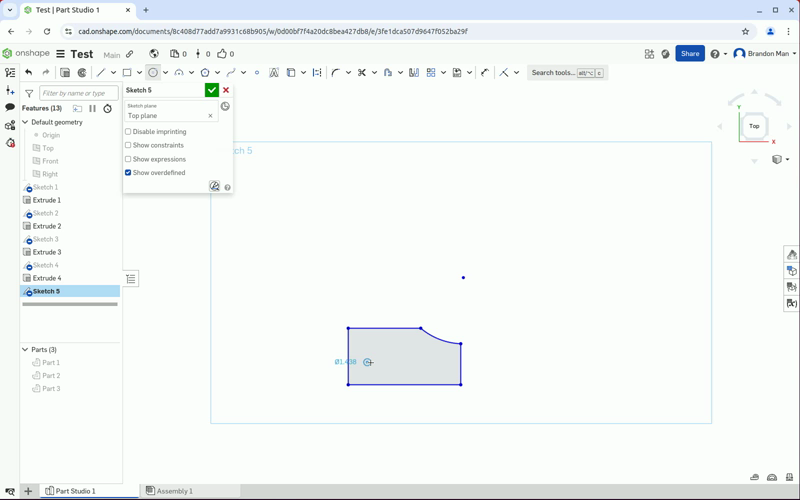
click(370, 362)
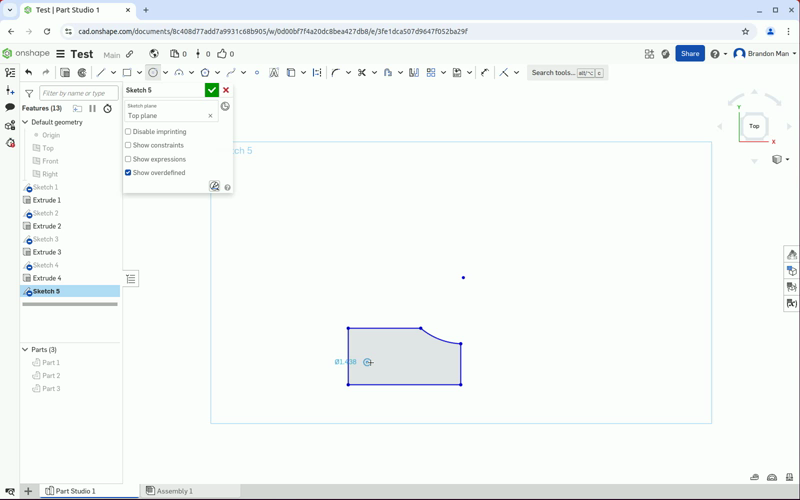
key(esc)
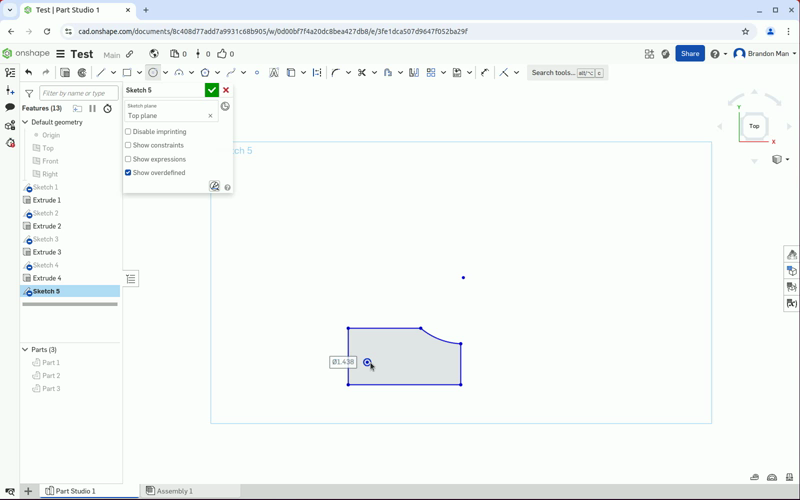
mouse_move(403, 339)
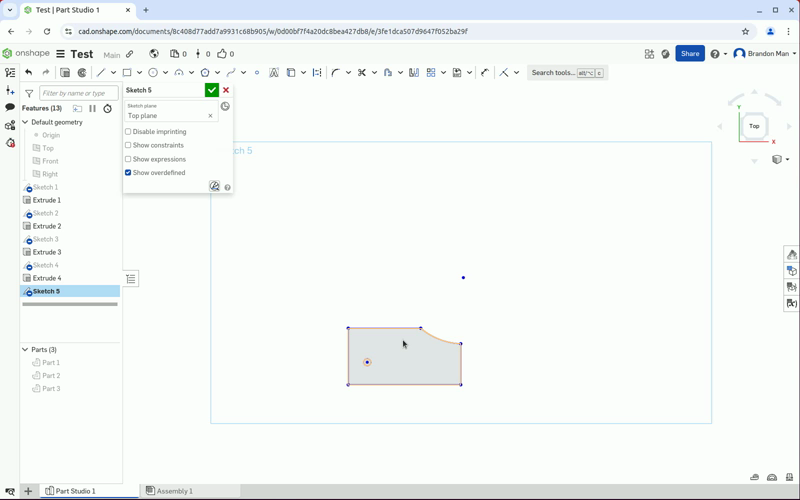
click(403, 339)
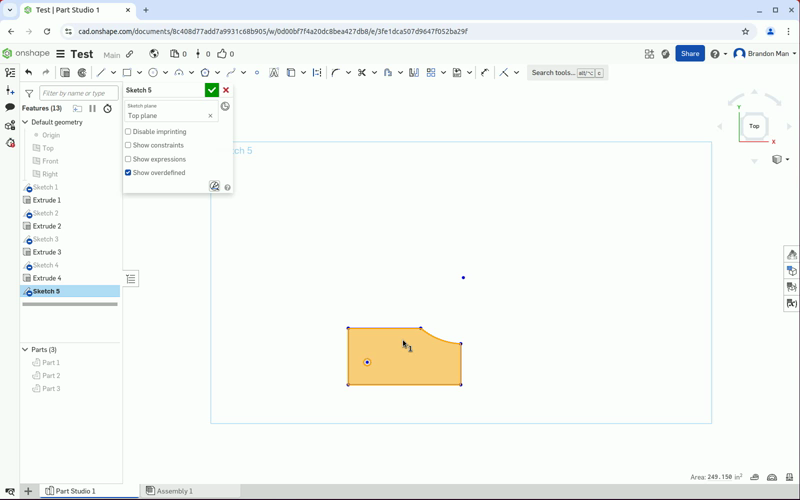
mouse_move(73, 352)
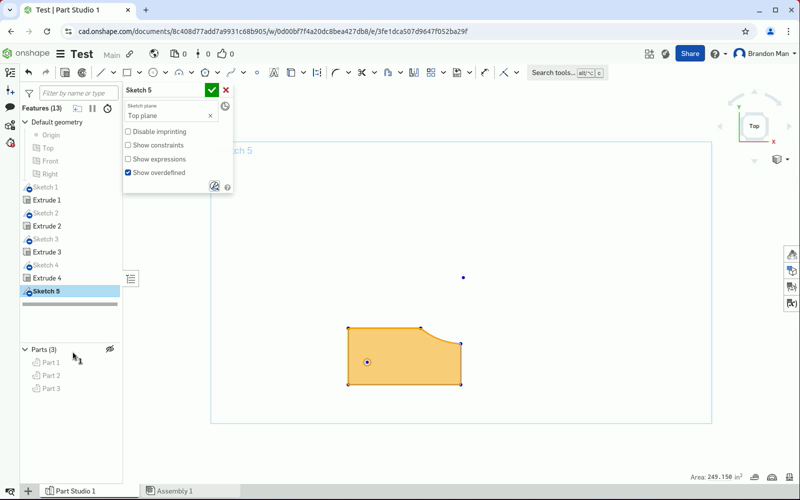
key(shift+y)
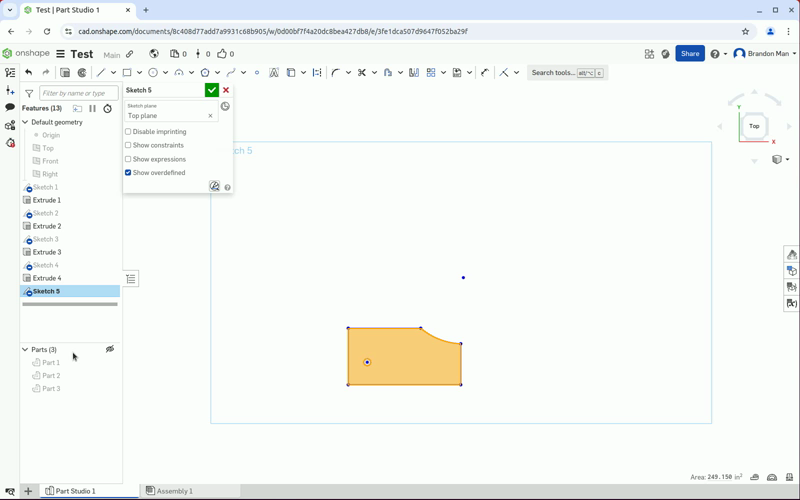
key(shift+e)
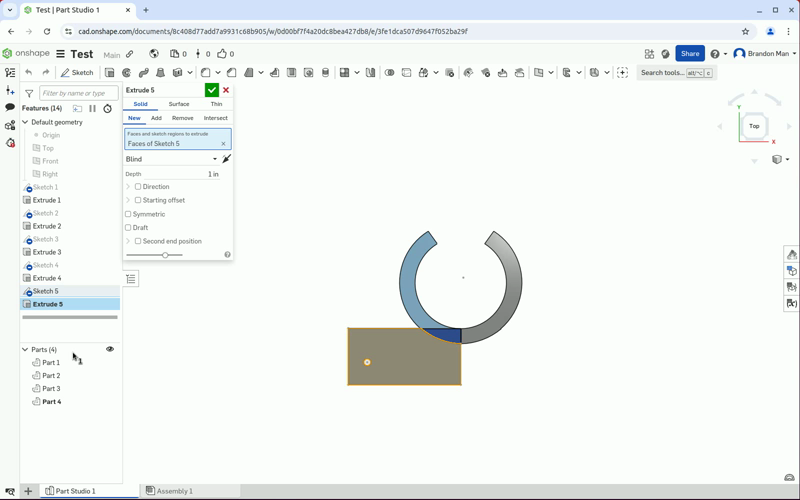
mouse_move(143, 106)
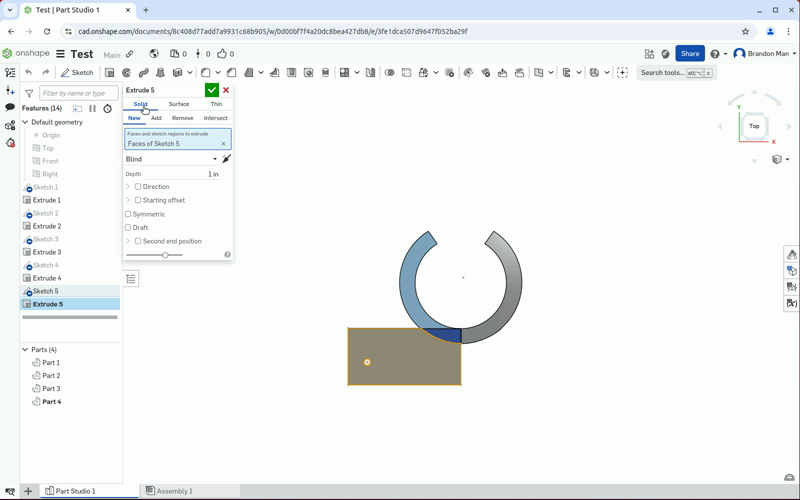
click(143, 106)
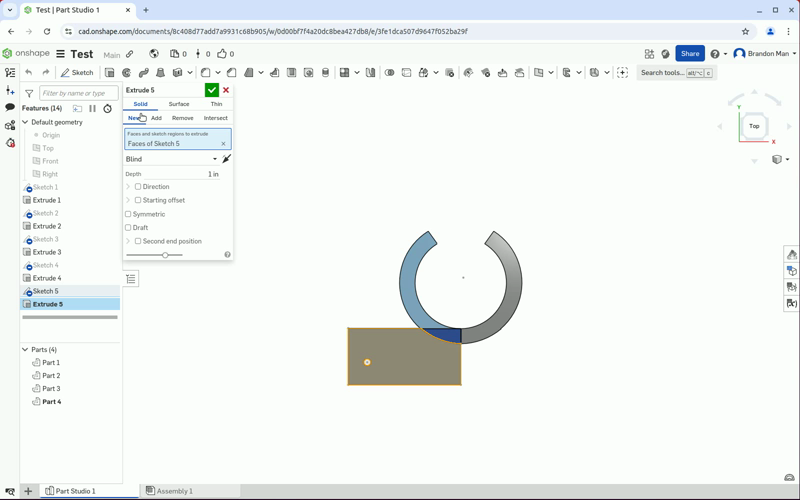
mouse_move(137, 120)
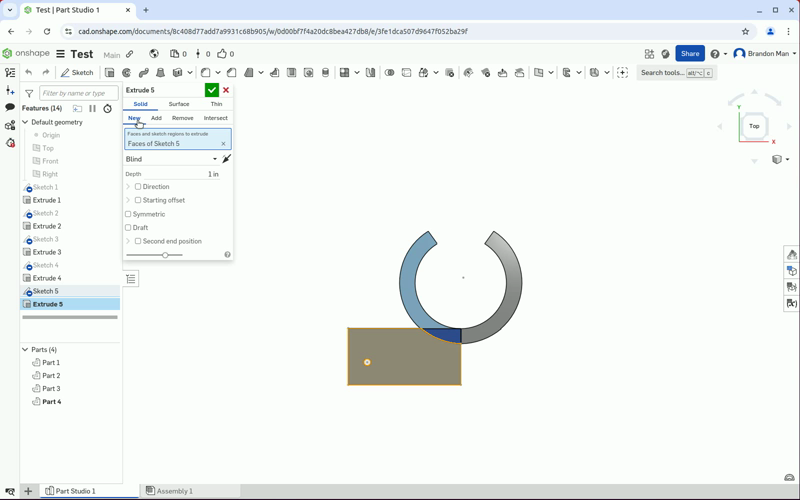
click(137, 120)
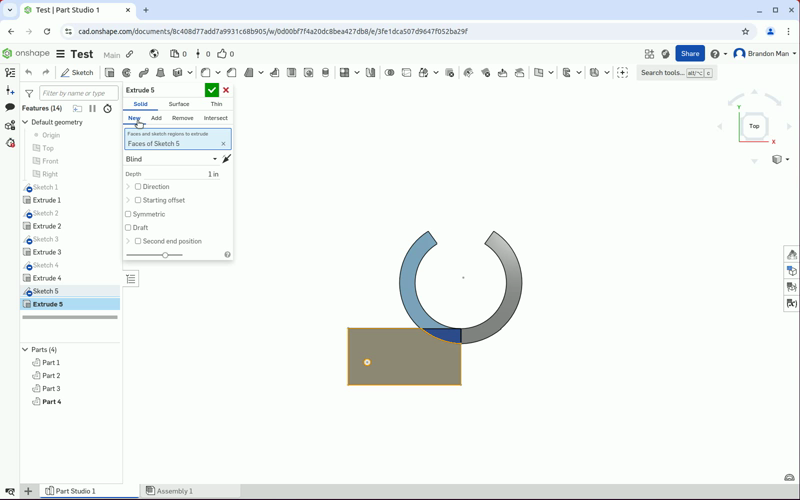
key(tab, 4)
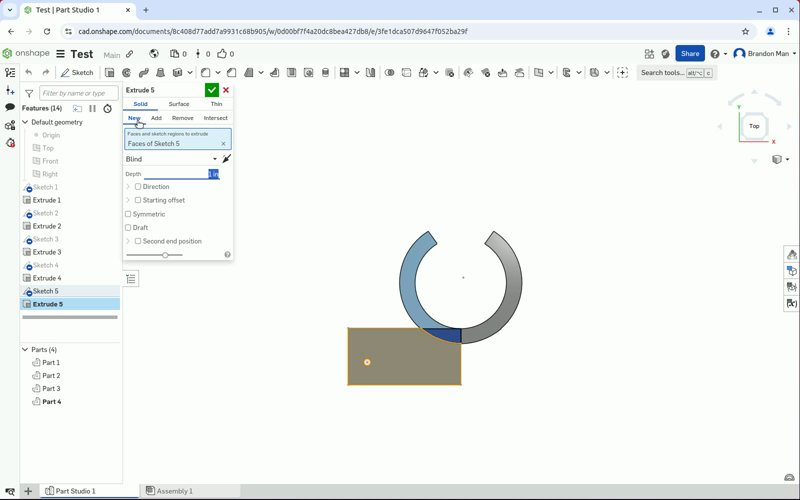
text(-3.851)
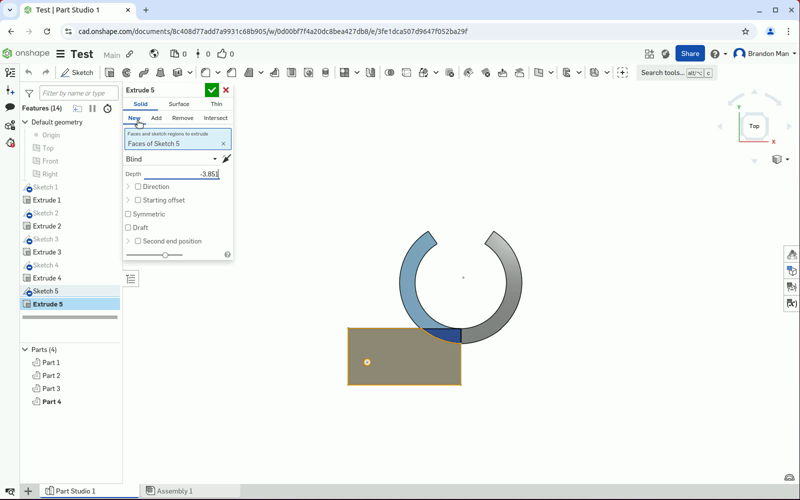
key(enter)
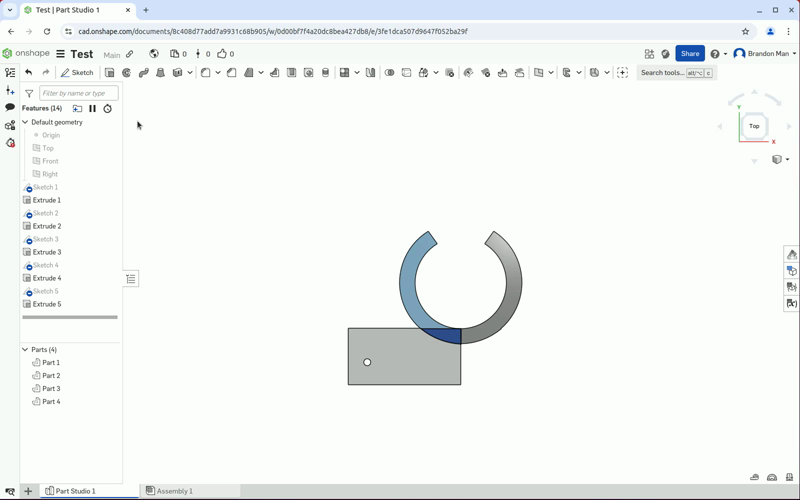
key(shift+h)
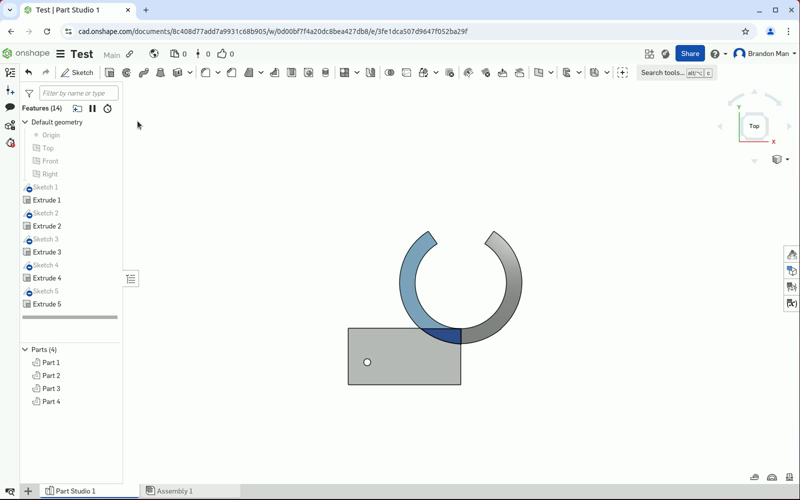
key(shift+h)
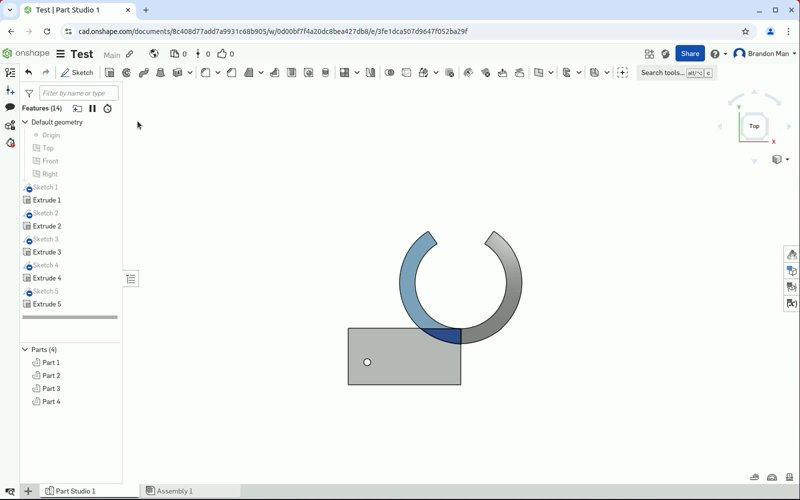
mouse_move(73, 189)
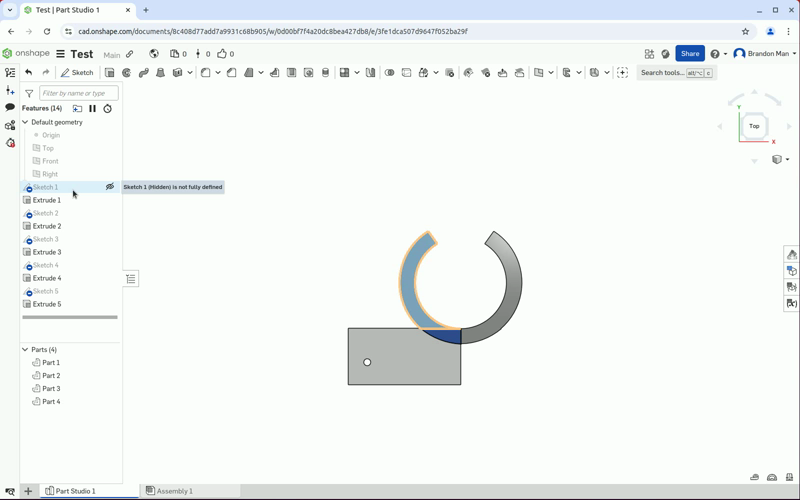
click(73, 189)
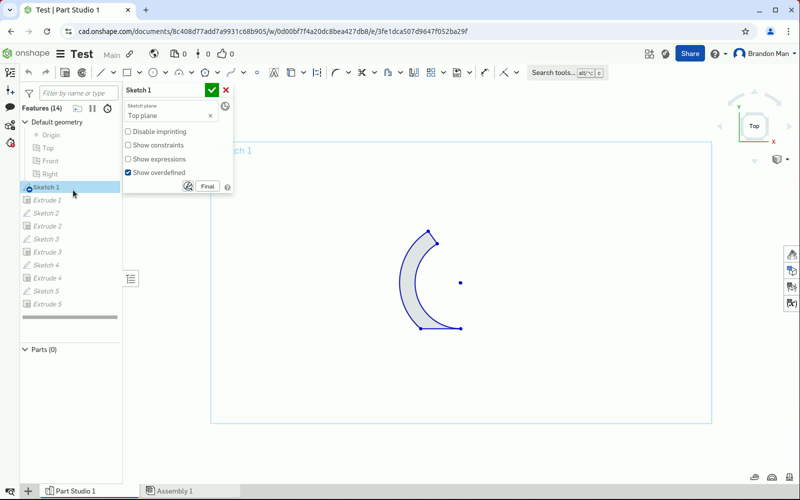
mouse_move(229, 92)
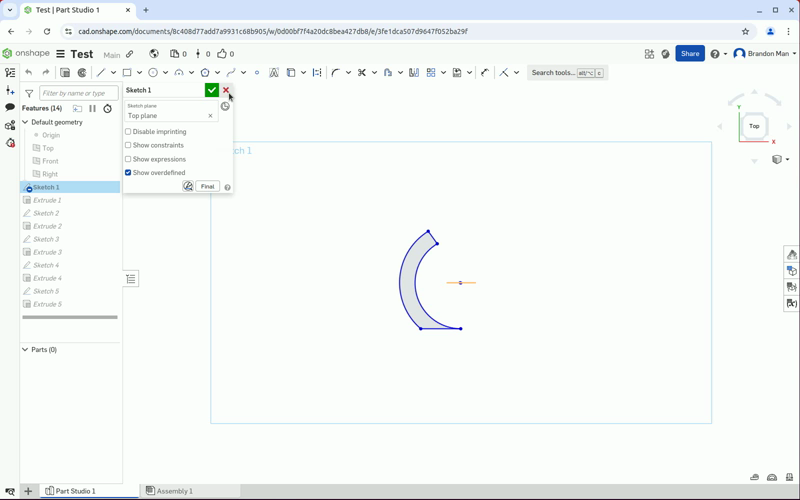
click(229, 92)
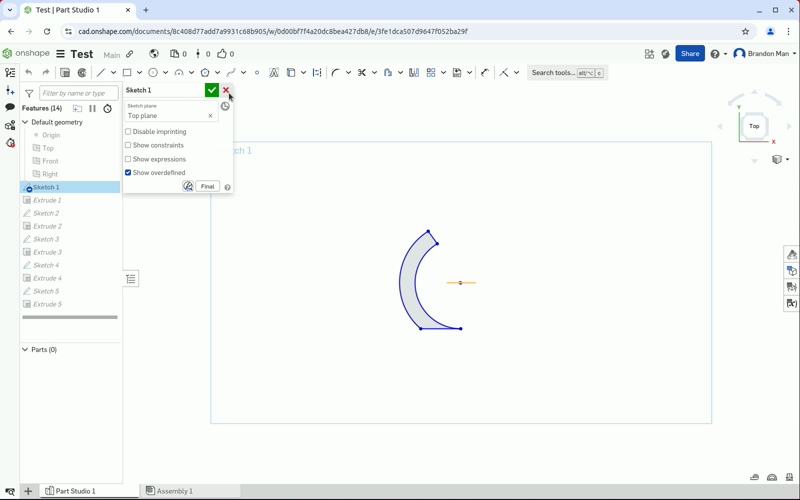
key(shift+s)
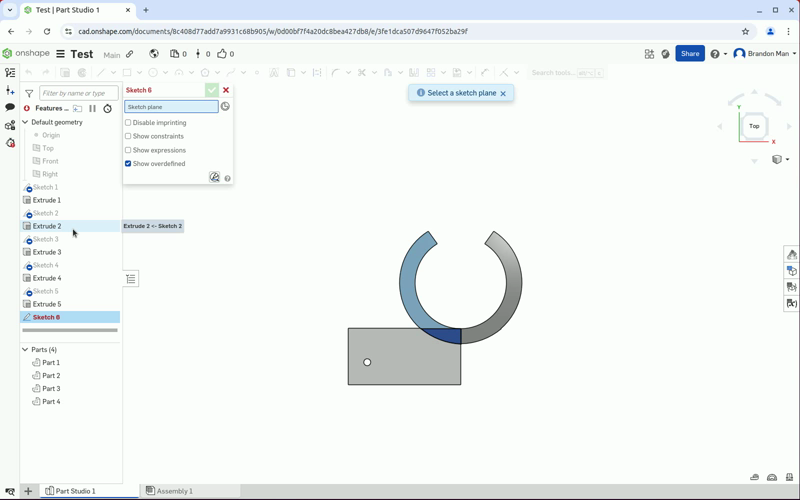
scroll(3)
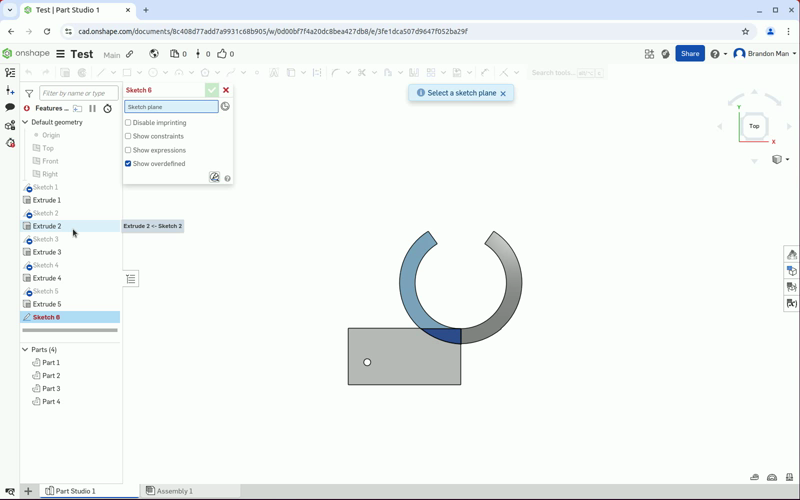
mouse_move(73, 150)
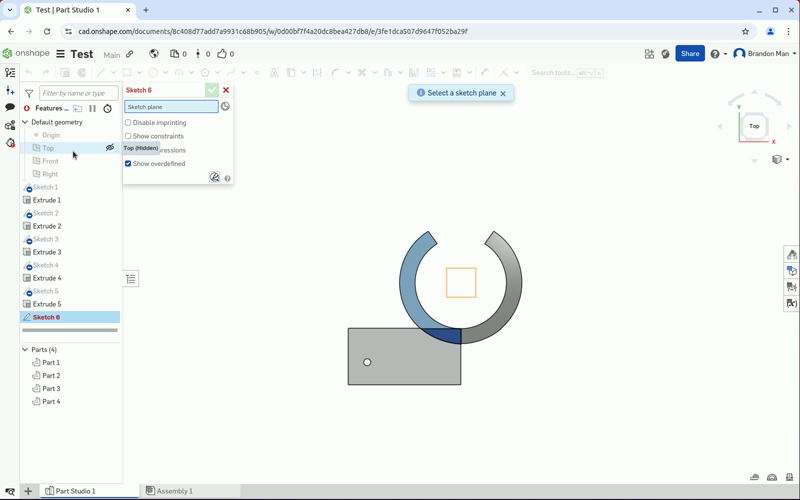
click(73, 150)
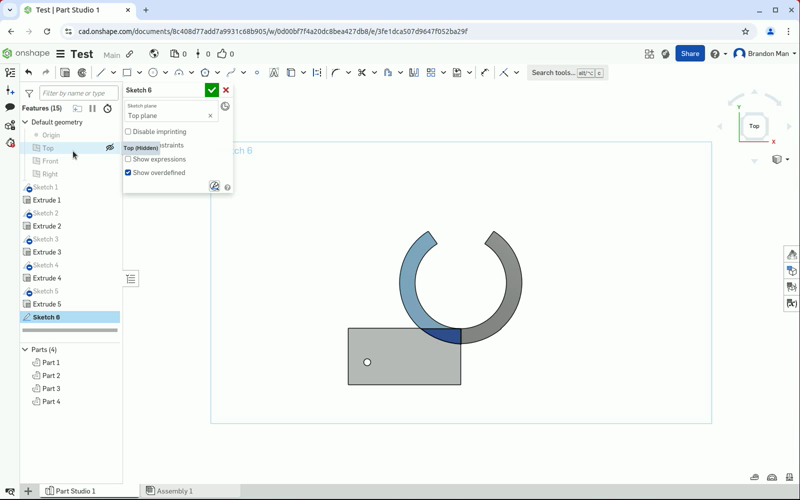
mouse_move(73, 352)
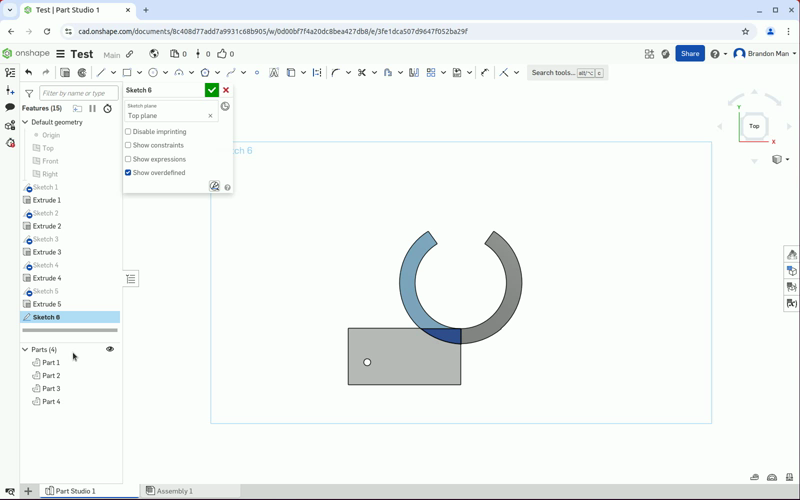
key(y)
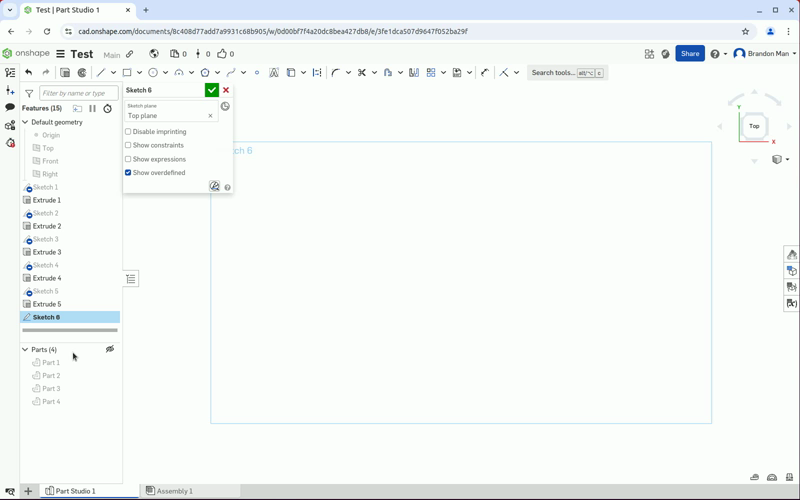
key(l)
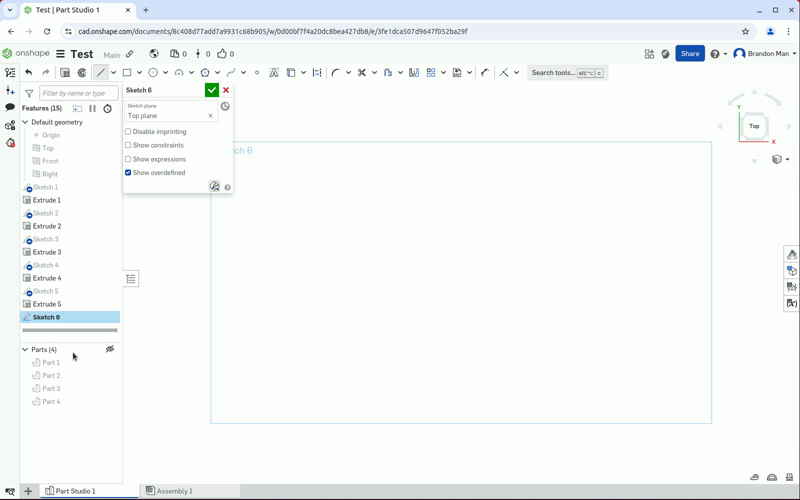
key_down(shift)
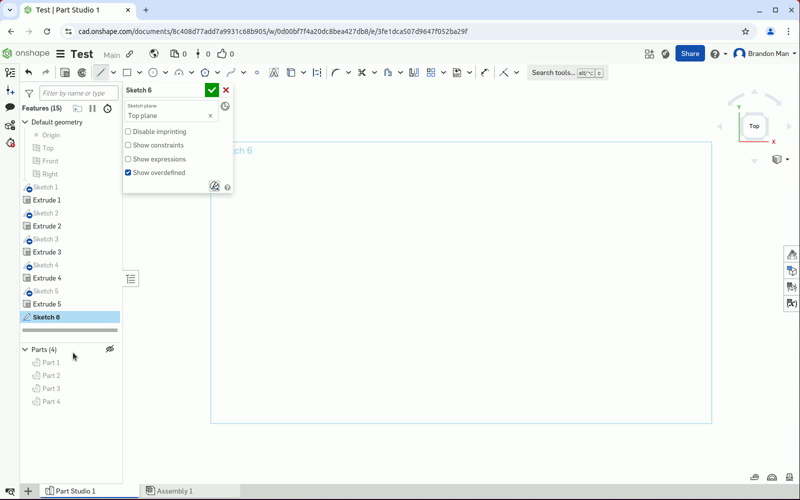
mouse_move(460, 384)
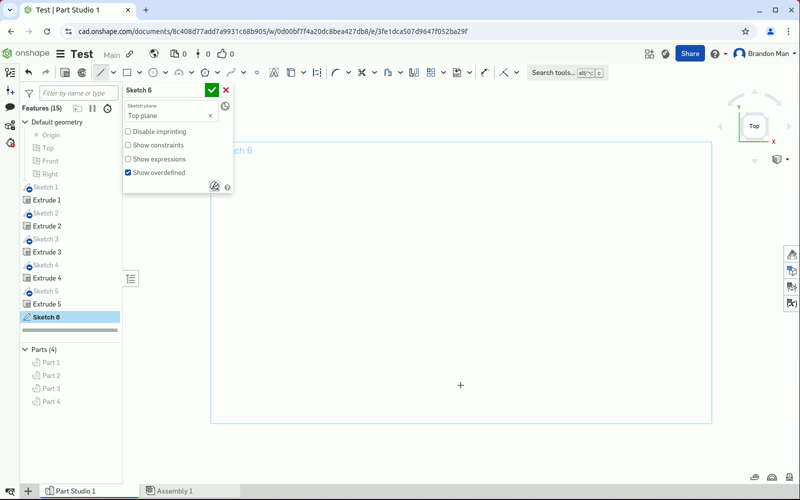
click(460, 384)
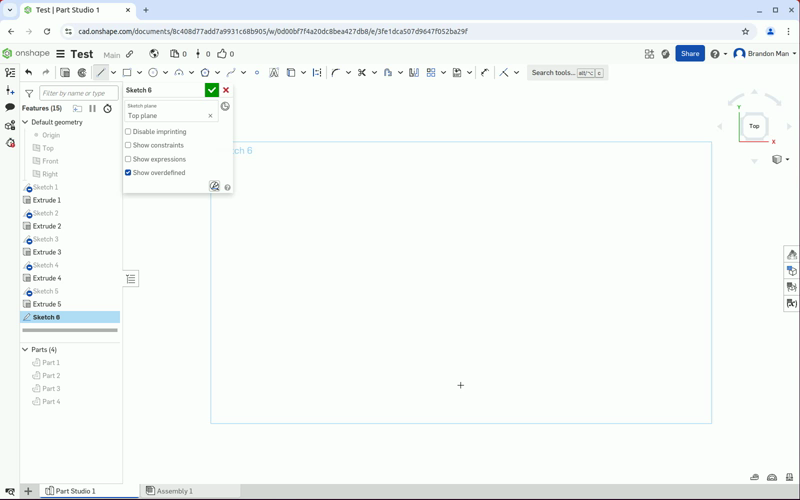
key_up(shift)
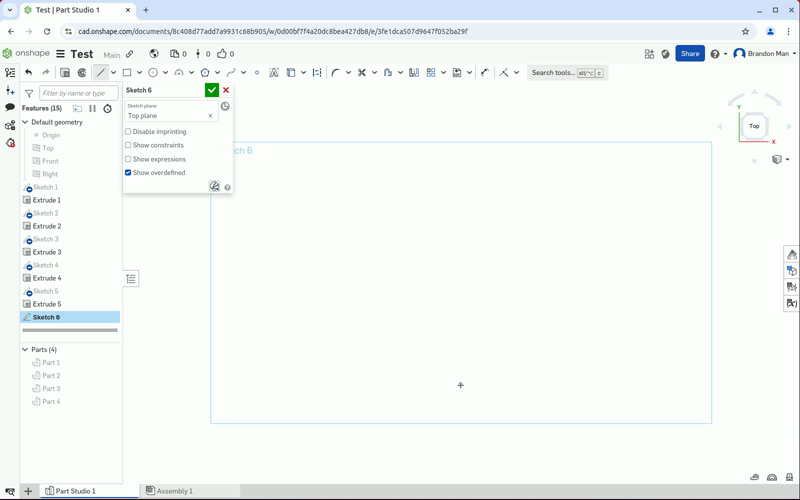
key_down(shift)
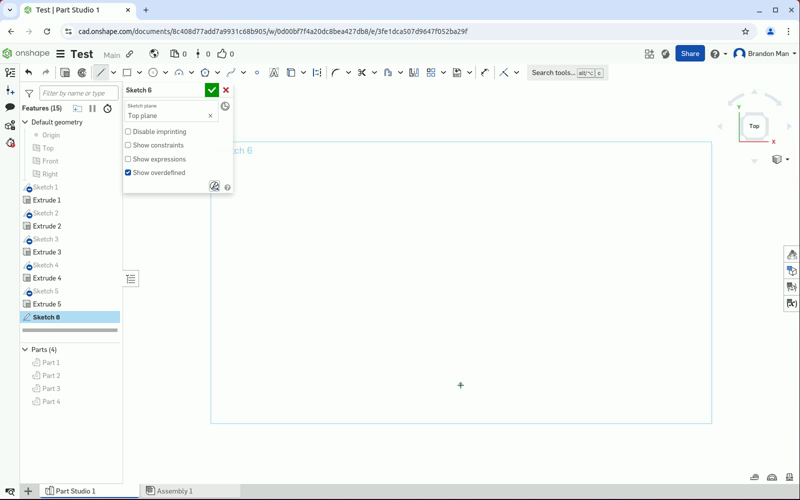
mouse_move(573, 384)
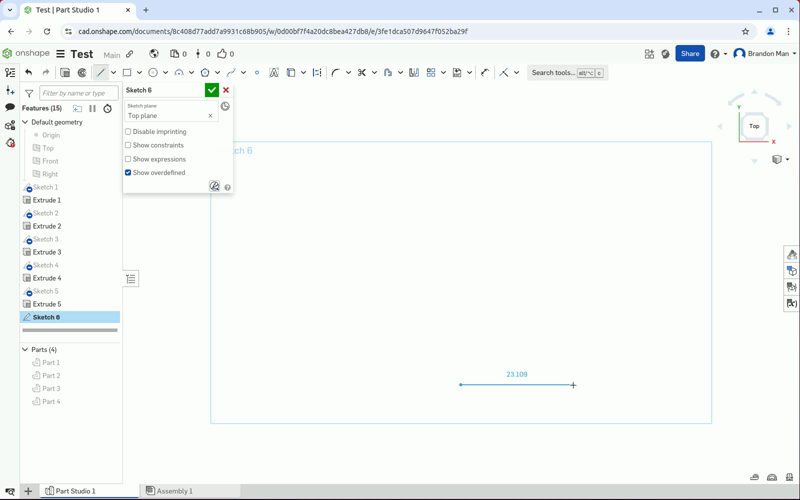
click(573, 384)
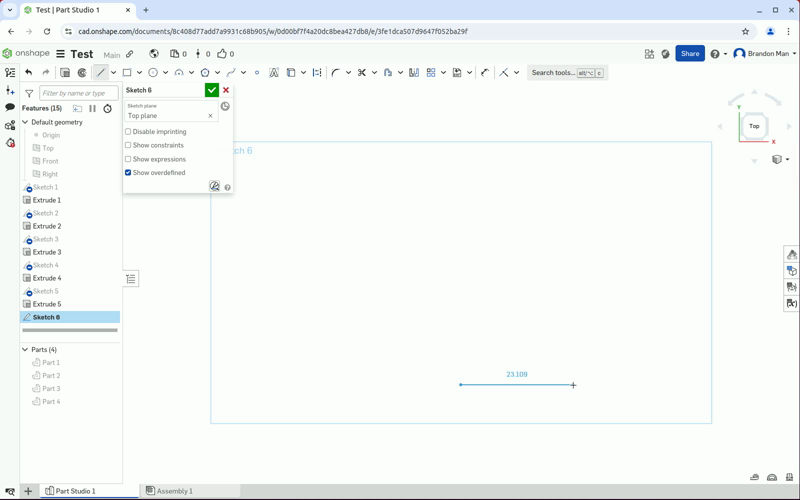
key_up(shift)
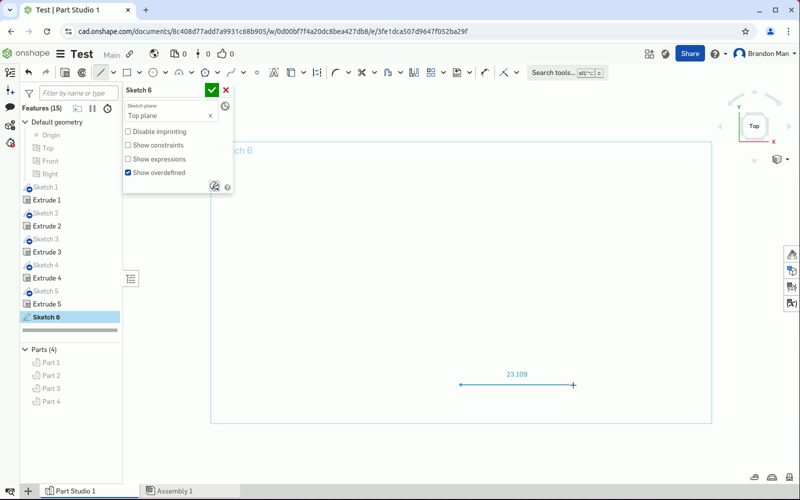
key_down(shift)
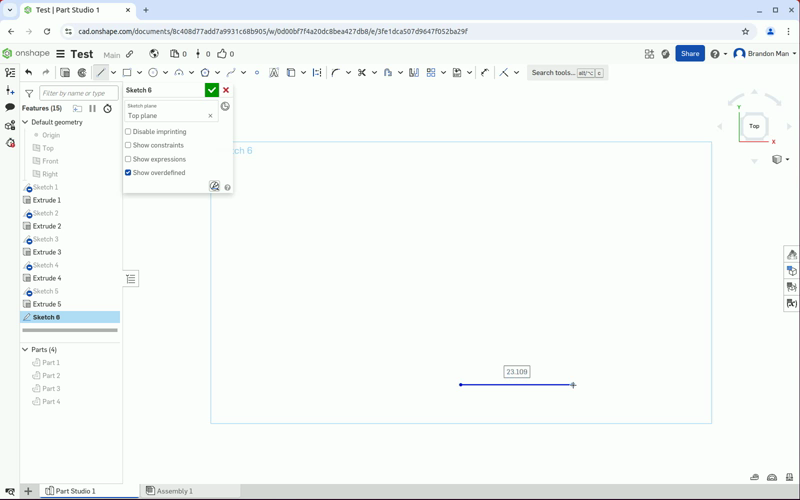
mouse_move(589, 384)
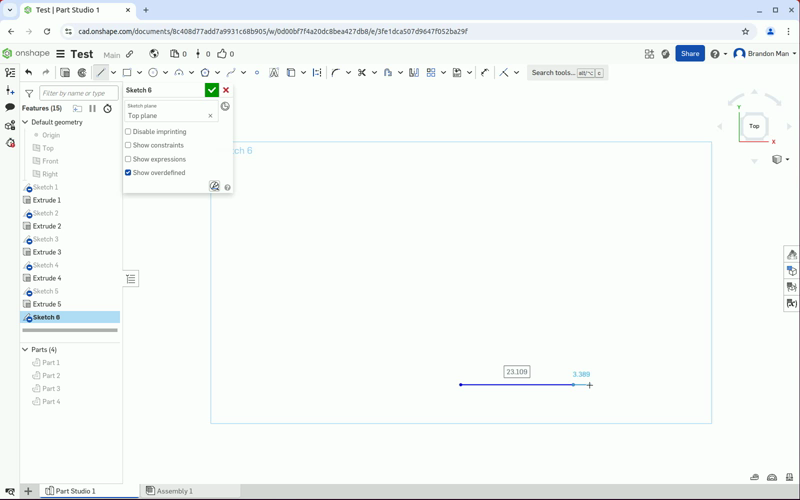
mouse_move(573, 328)
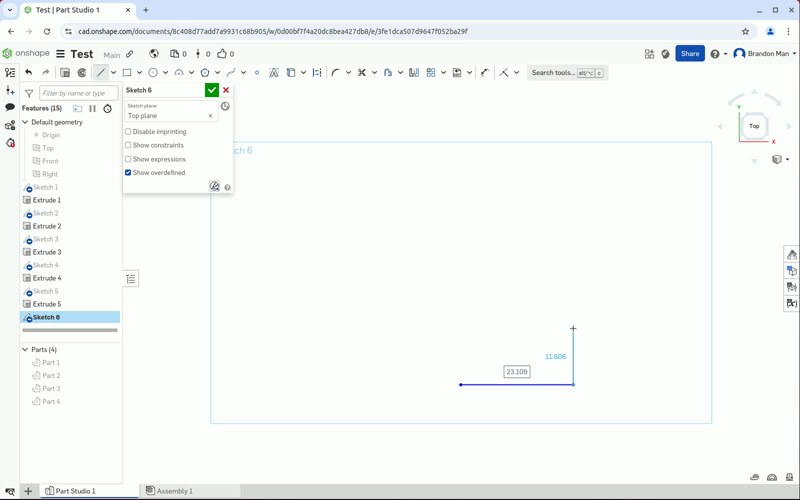
click(573, 328)
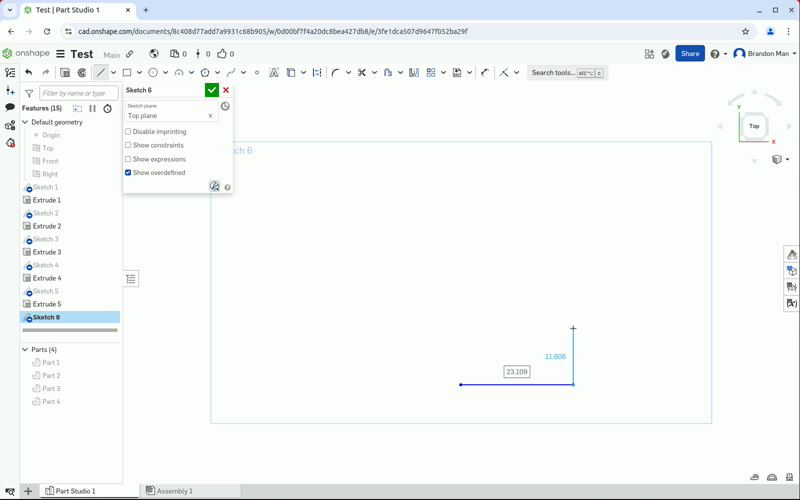
key_up(shift)
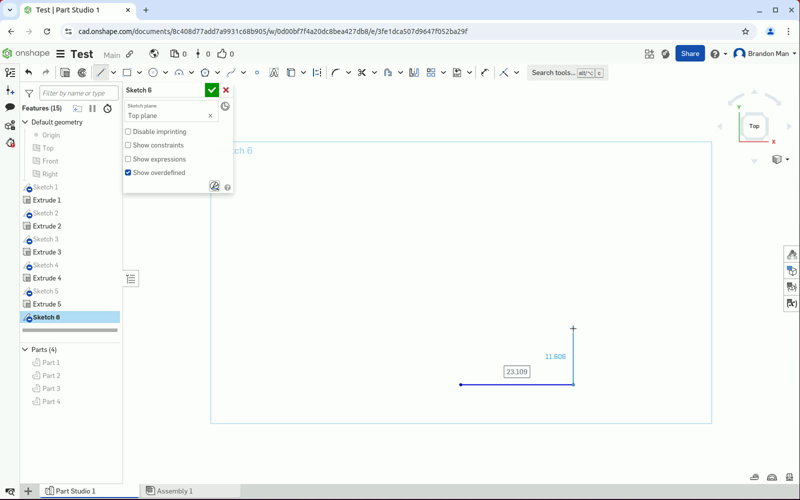
key_down(shift)
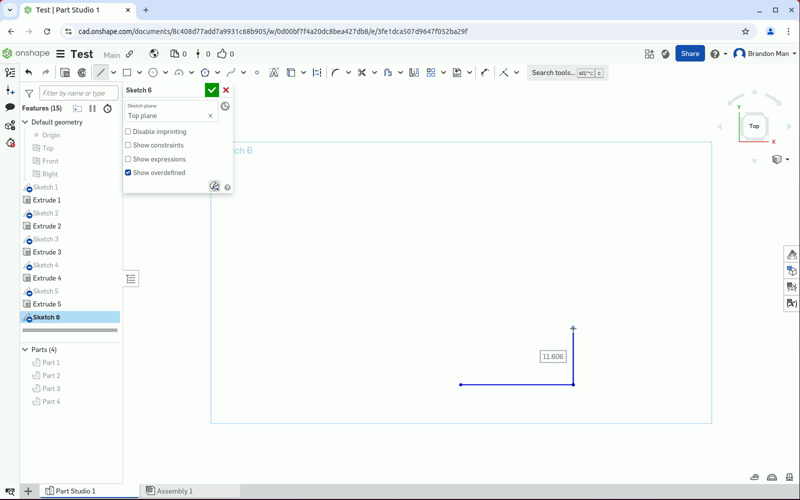
mouse_move(501, 328)
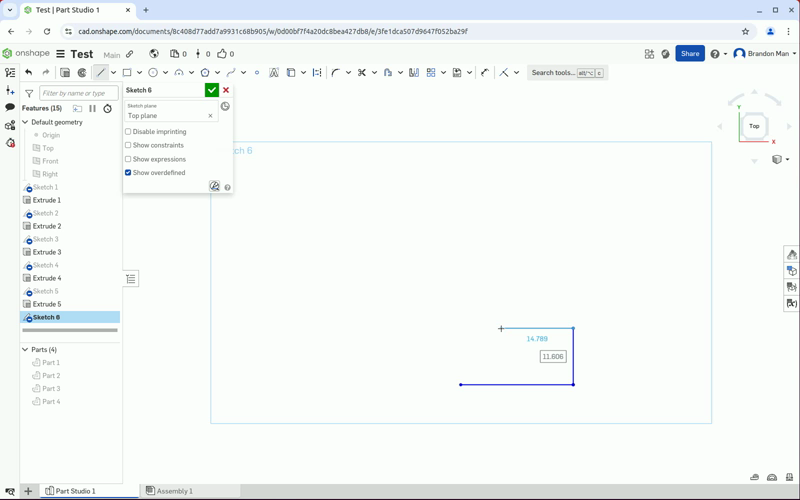
click(501, 328)
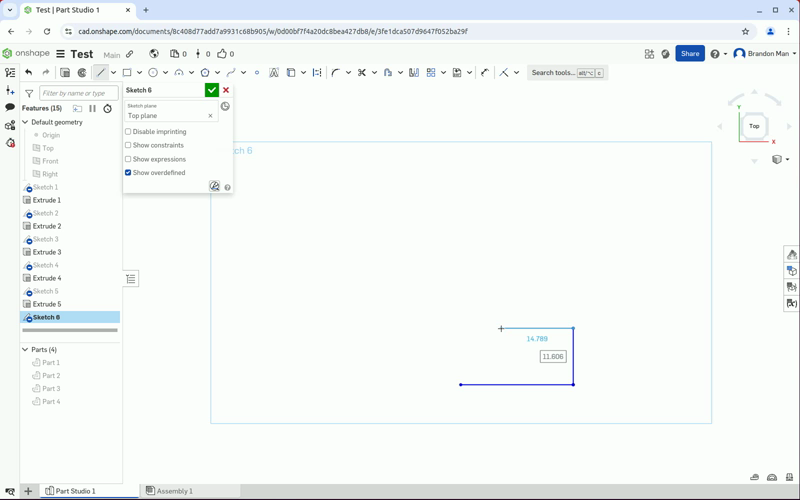
key_up(shift)
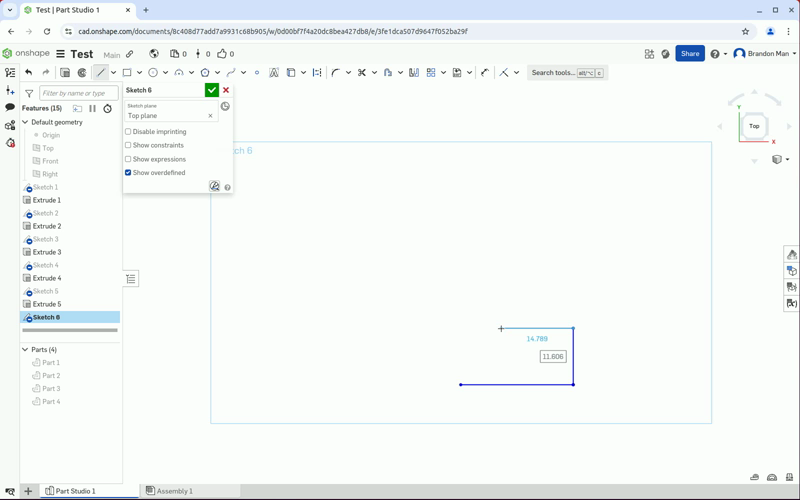
key(esc)
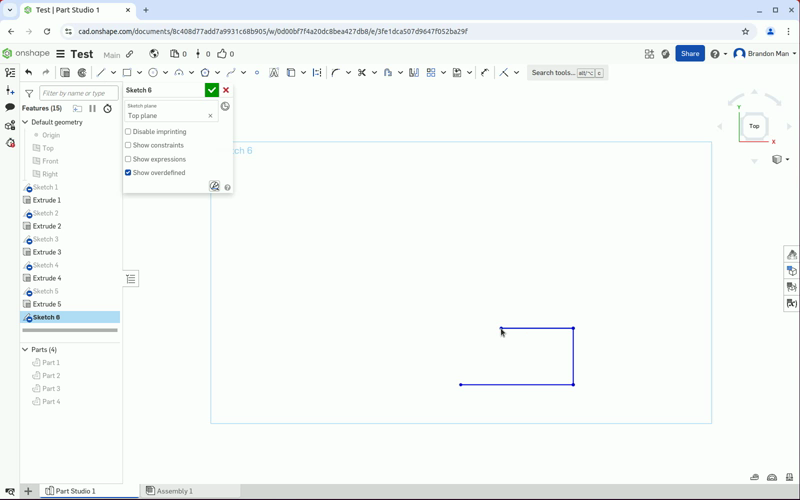
key(a)
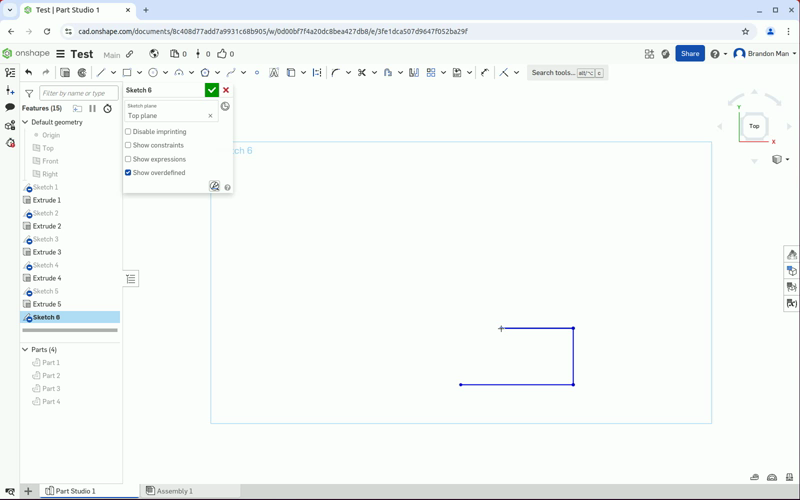
mouse_move(501, 328)
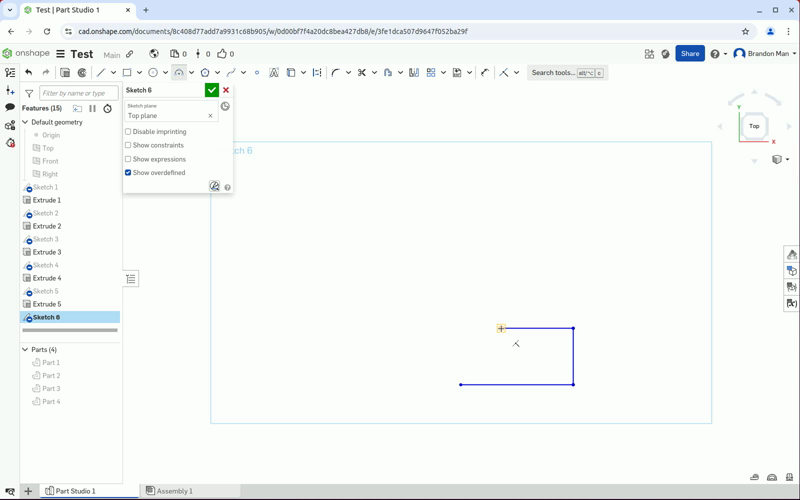
click(501, 328)
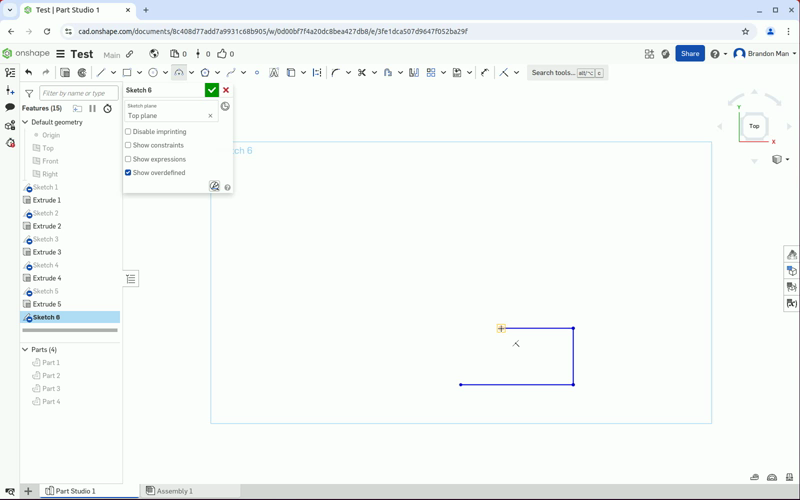
key_down(shift)
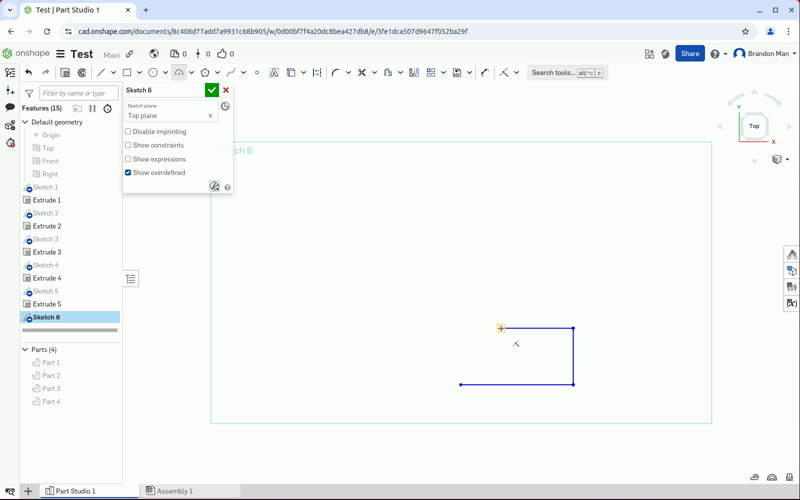
mouse_move(460, 343)
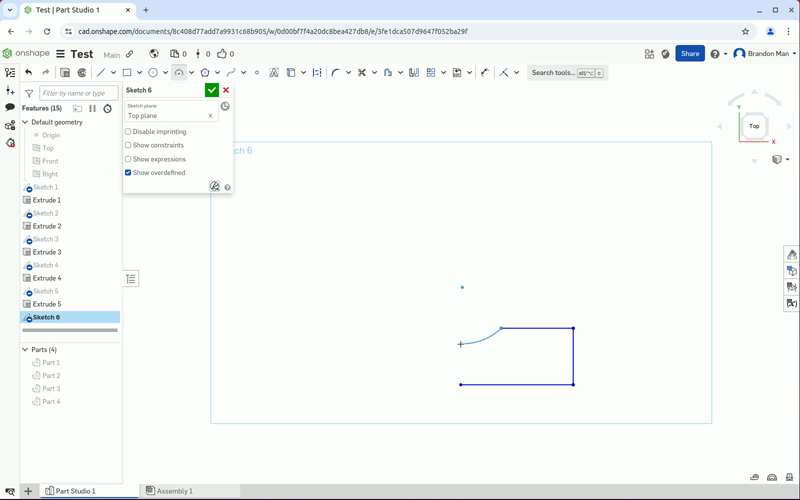
click(460, 343)
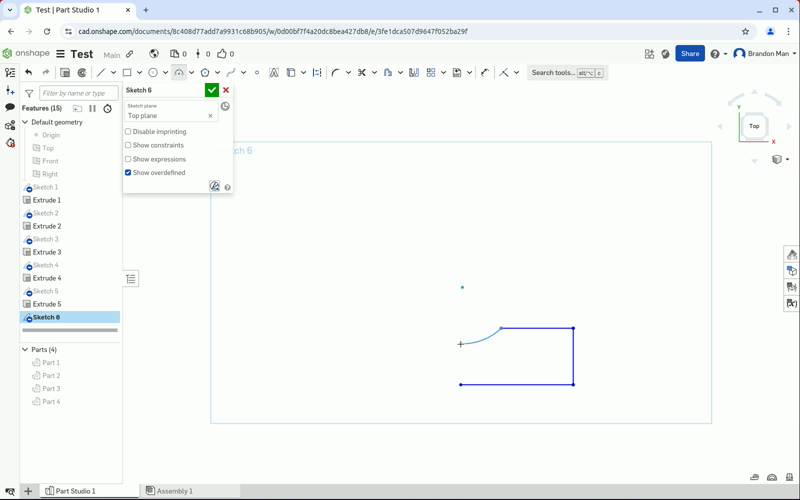
mouse_move(482, 339)
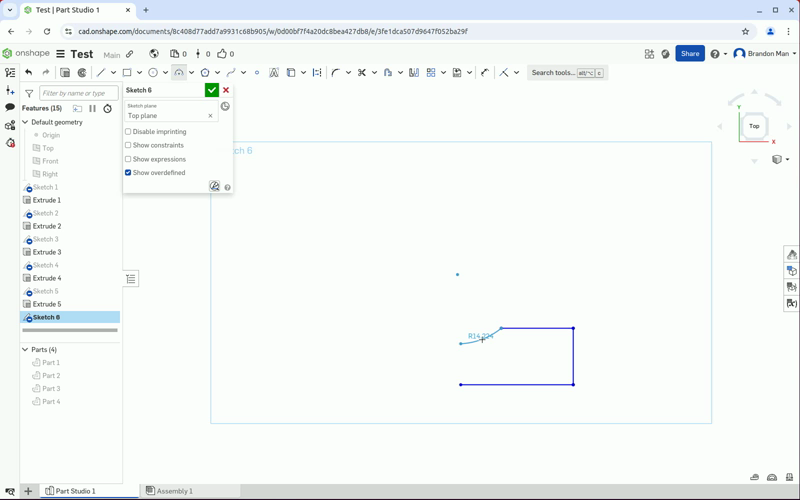
click(482, 339)
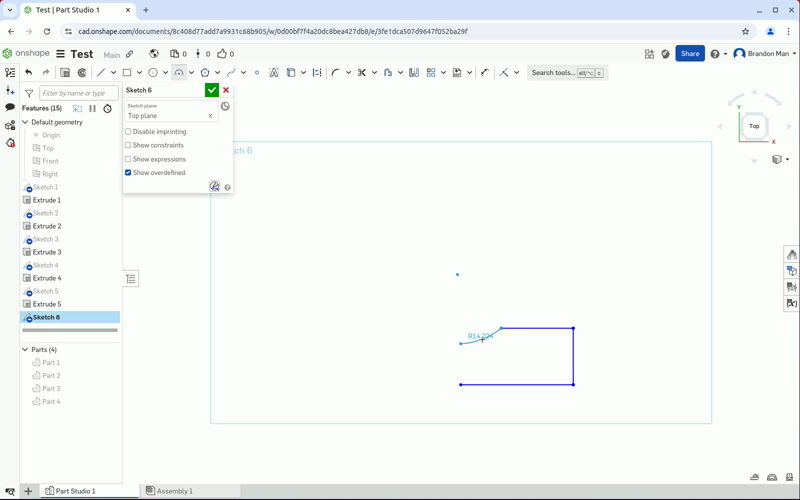
key_up(shift)
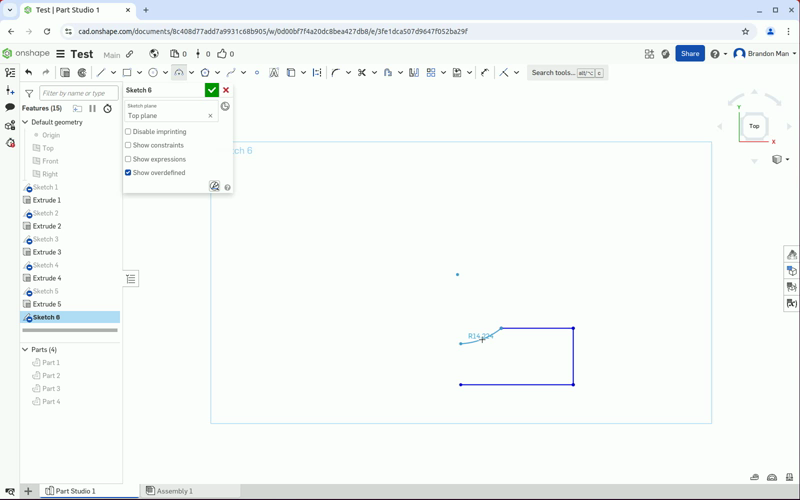
key(esc)
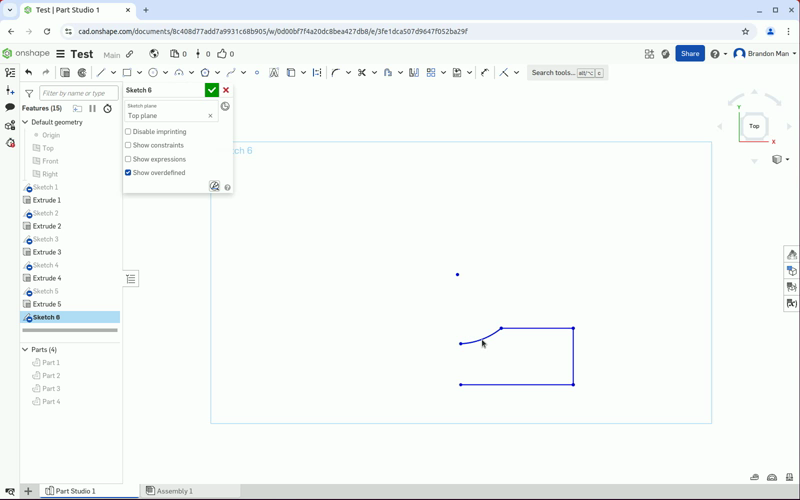
key(l)
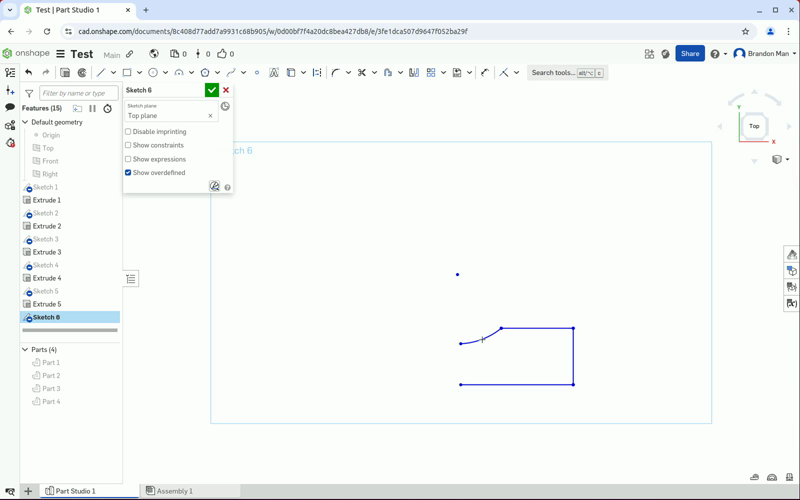
mouse_move(460, 343)
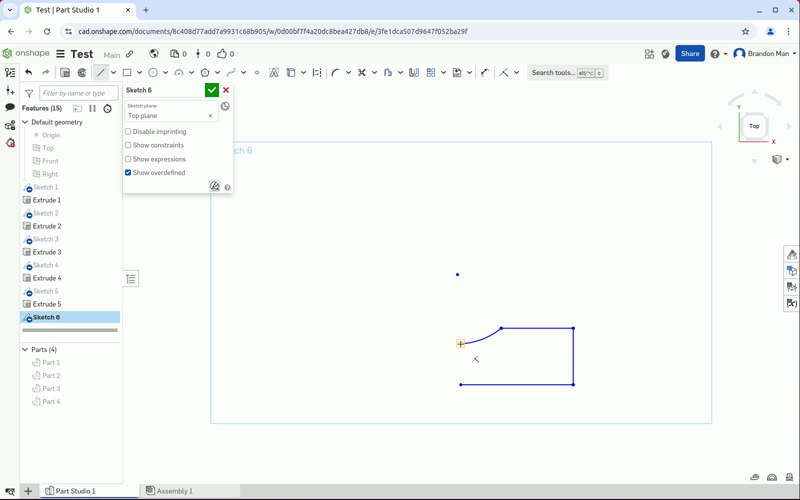
click(460, 343)
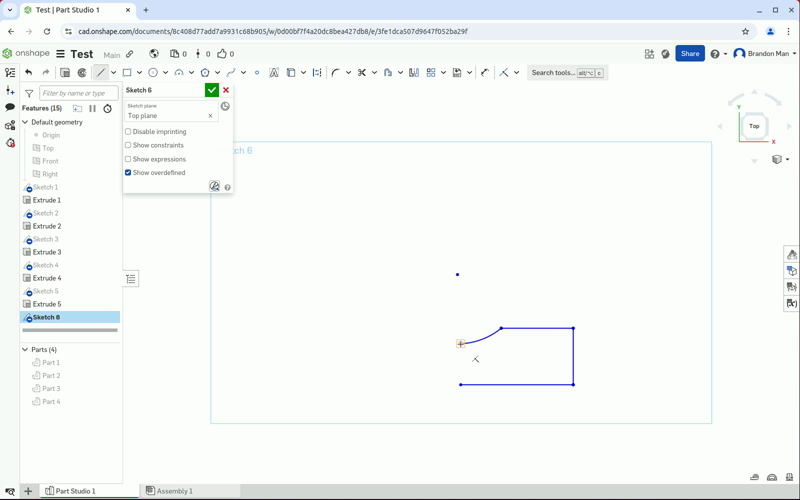
mouse_move(490, 343)
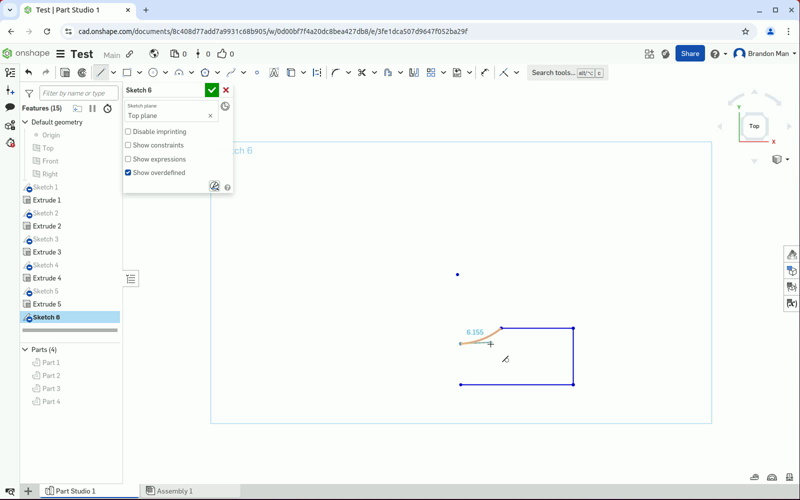
key_down(shift)
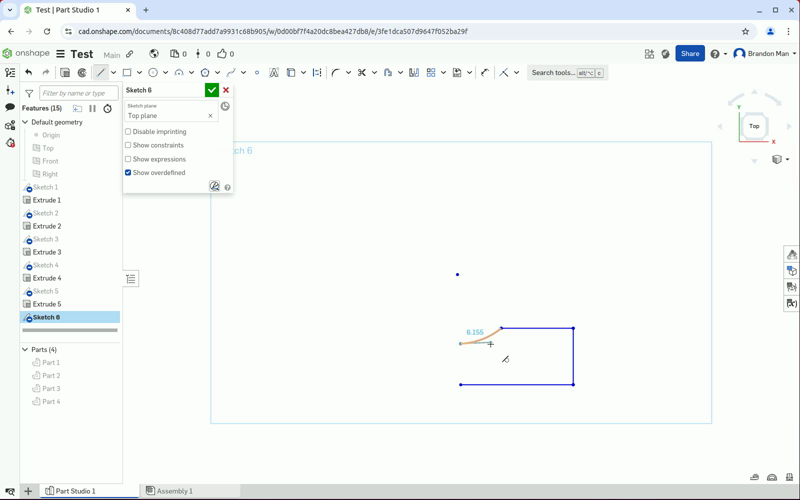
mouse_move(460, 384)
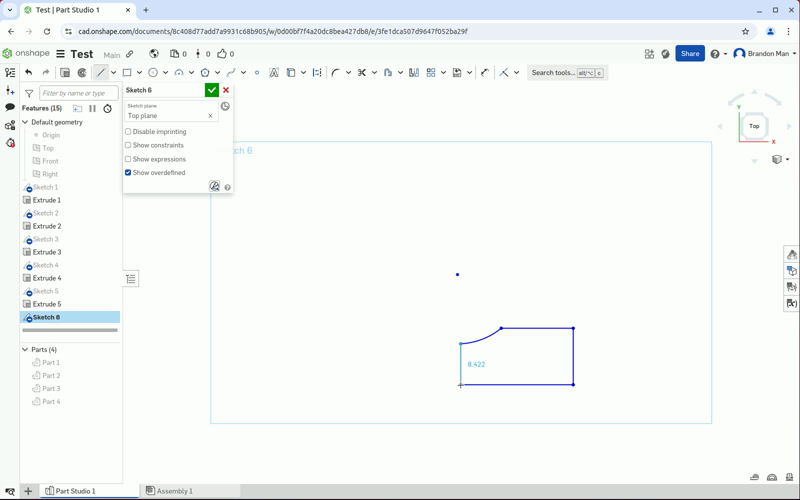
key_up(shift)
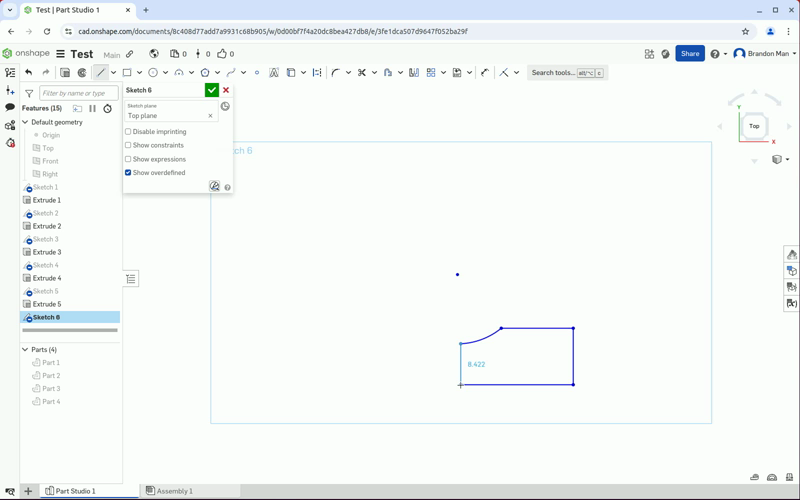
click(460, 384)
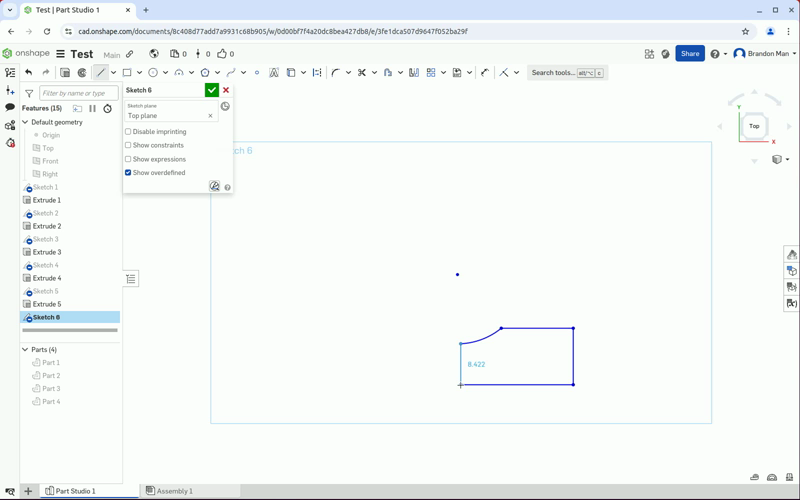
key(esc)
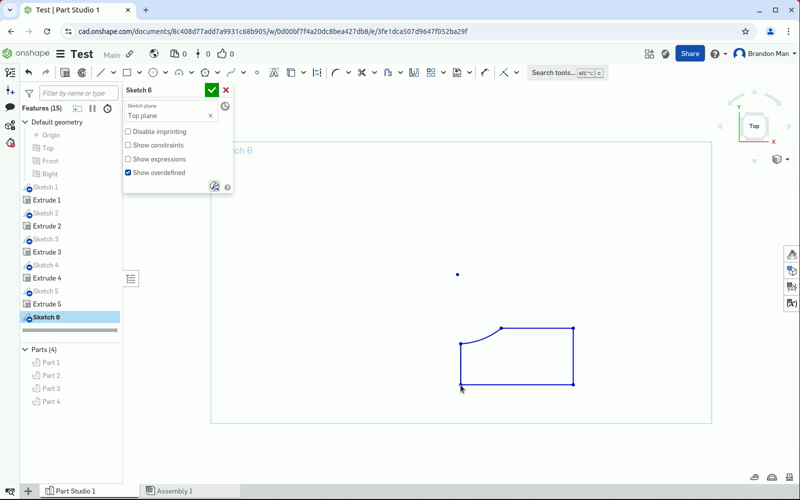
key(c)
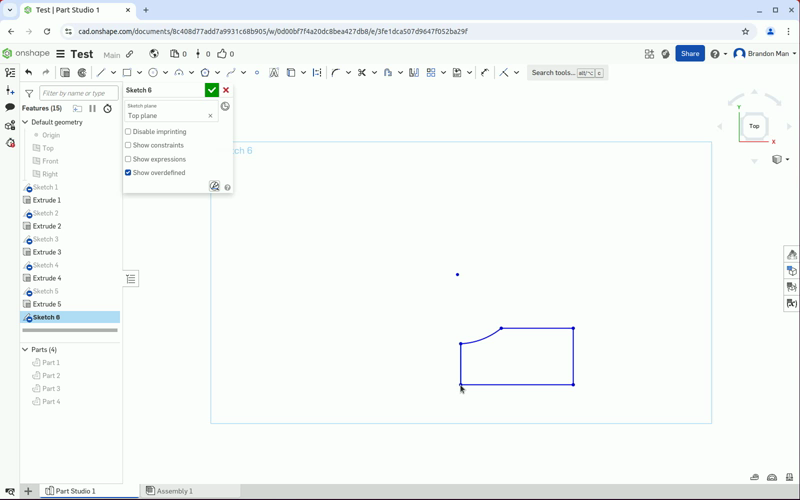
key_down(shift)
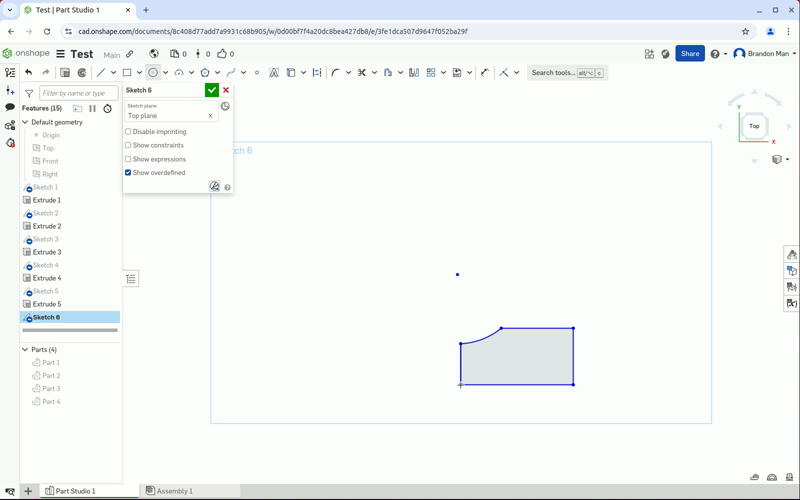
mouse_move(554, 362)
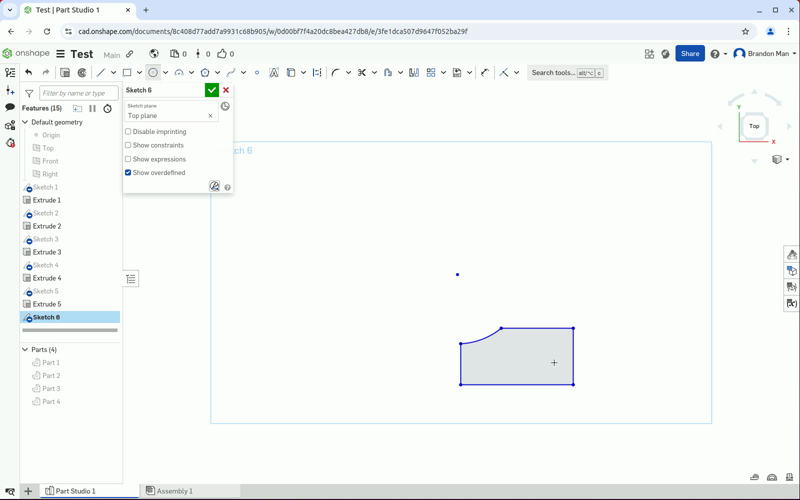
click(554, 362)
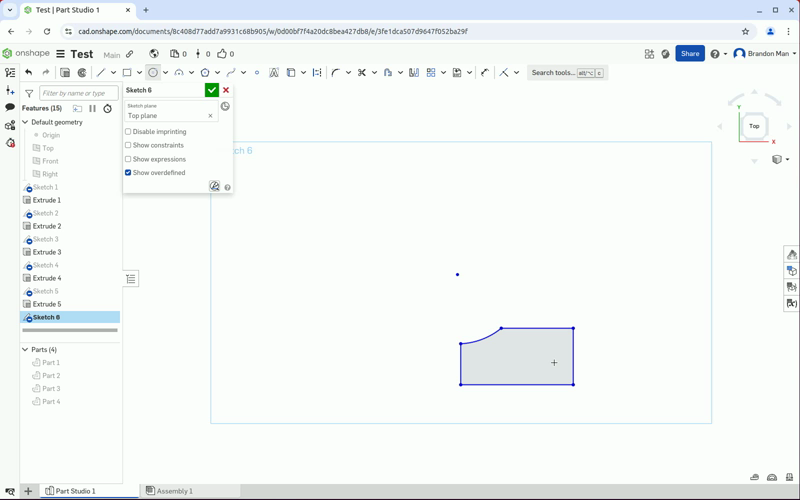
key_up(shift)
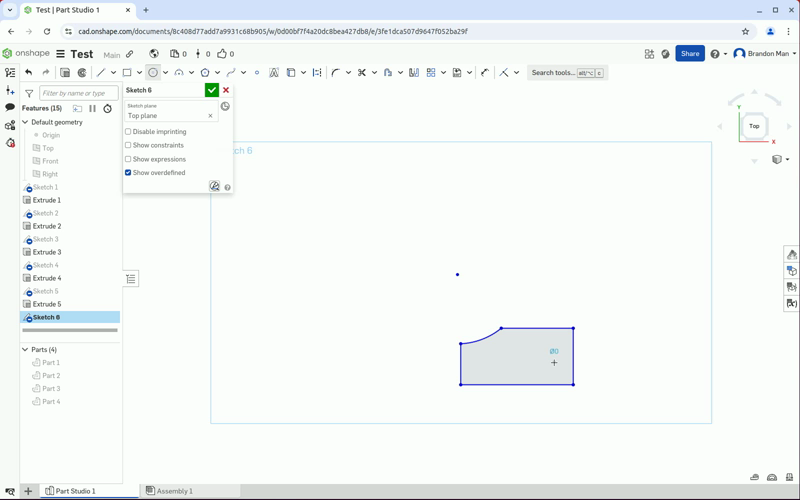
mouse_move(558, 362)
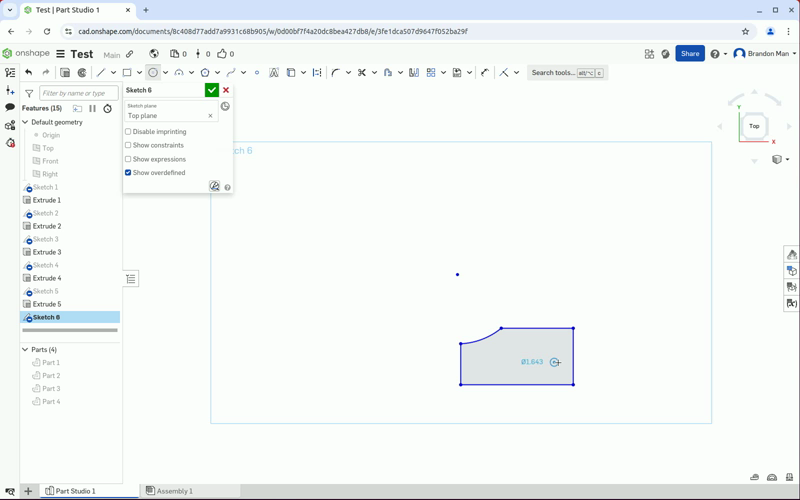
click(558, 362)
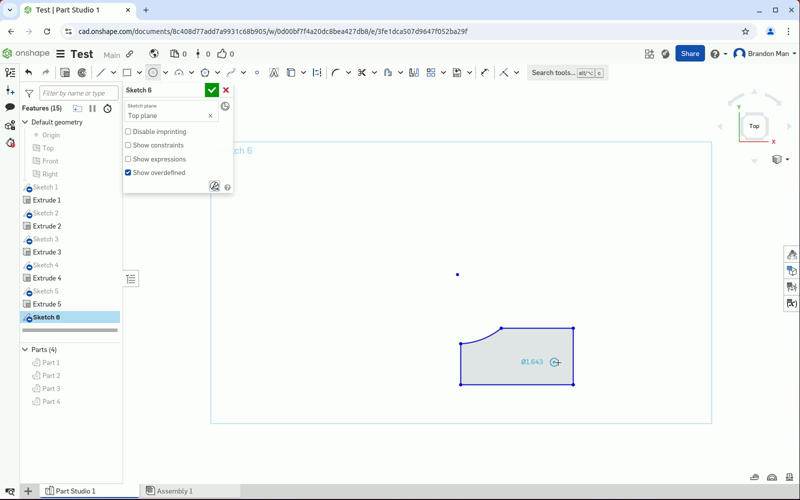
key(esc)
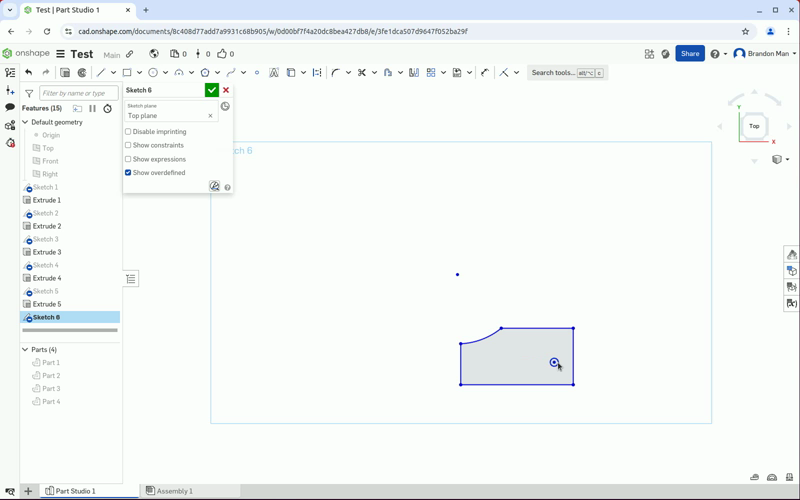
mouse_move(549, 376)
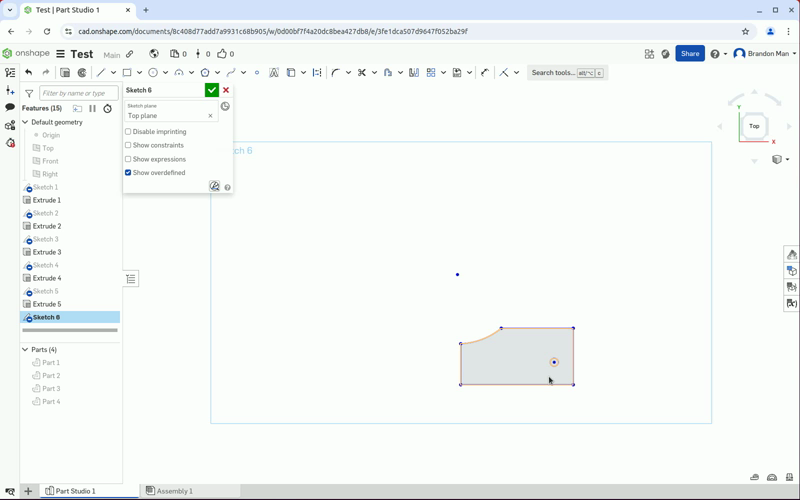
click(549, 376)
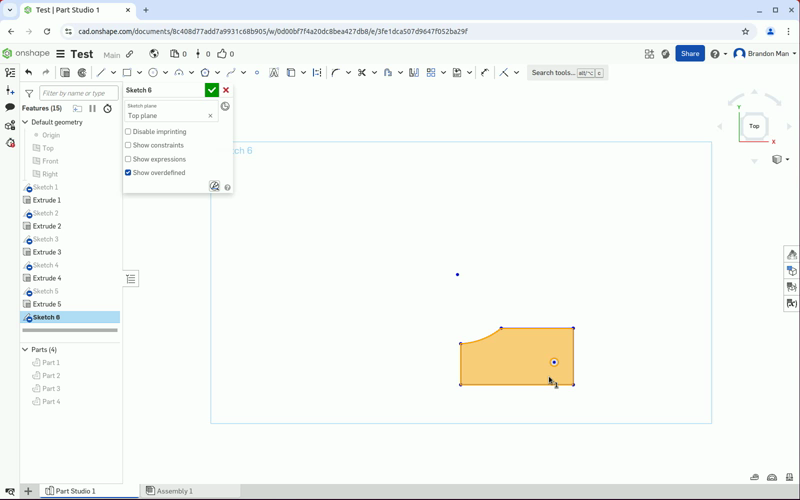
mouse_move(73, 352)
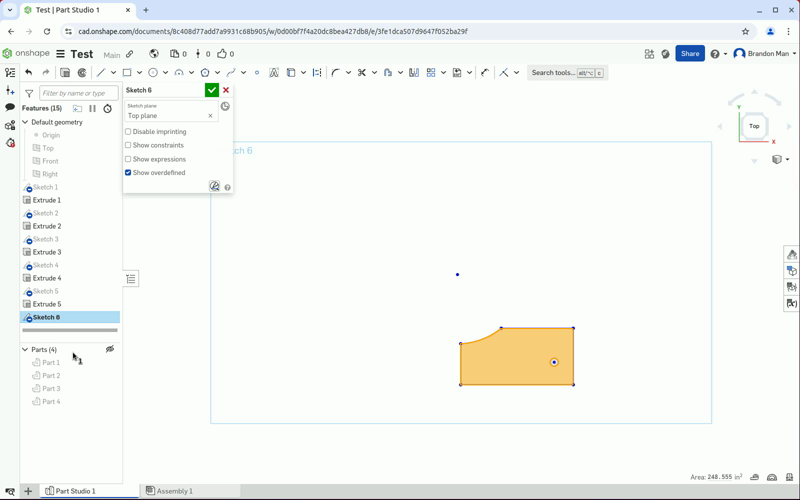
key(shift+y)
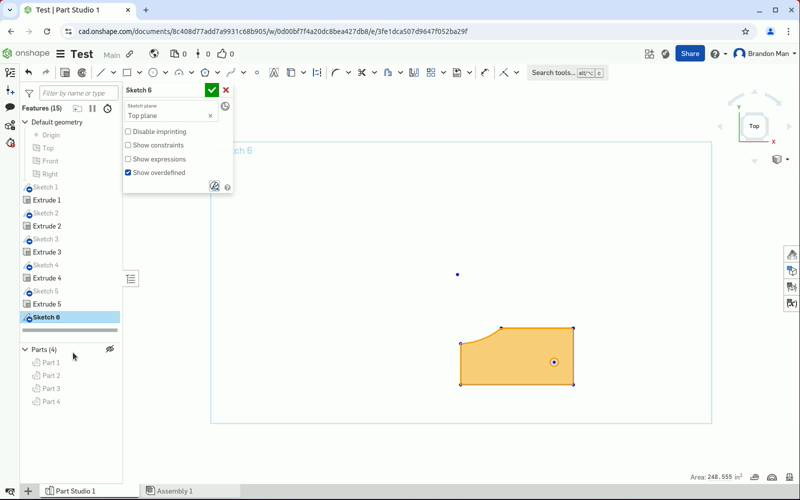
key(shift+e)
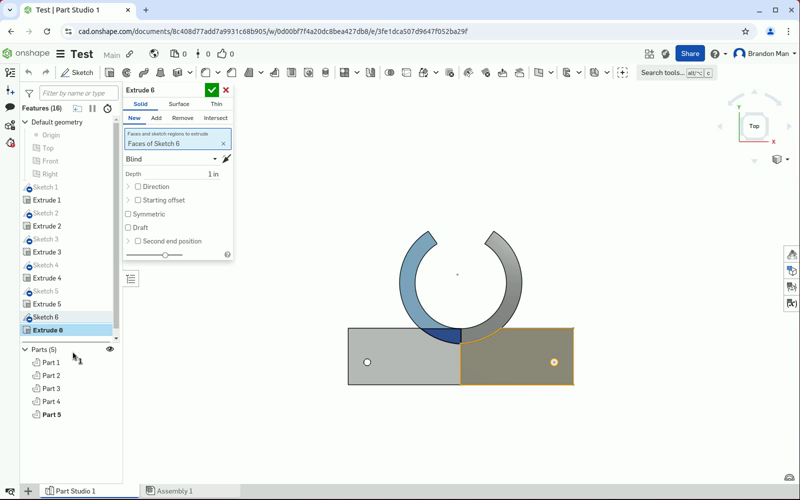
mouse_move(143, 106)
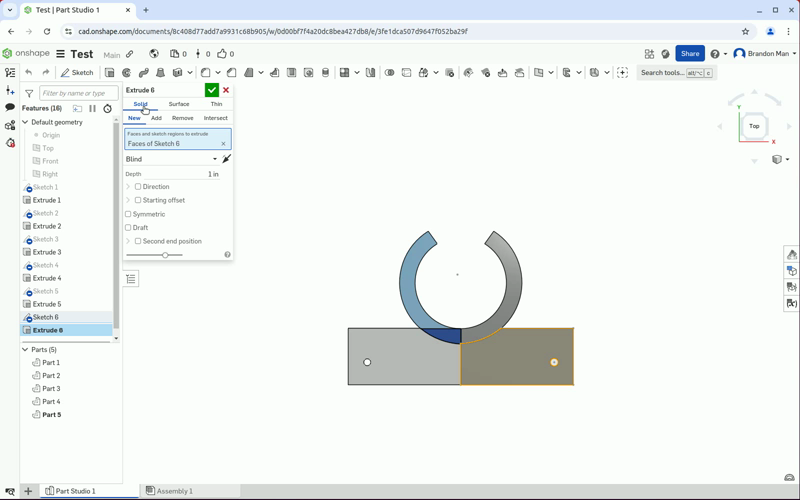
click(143, 106)
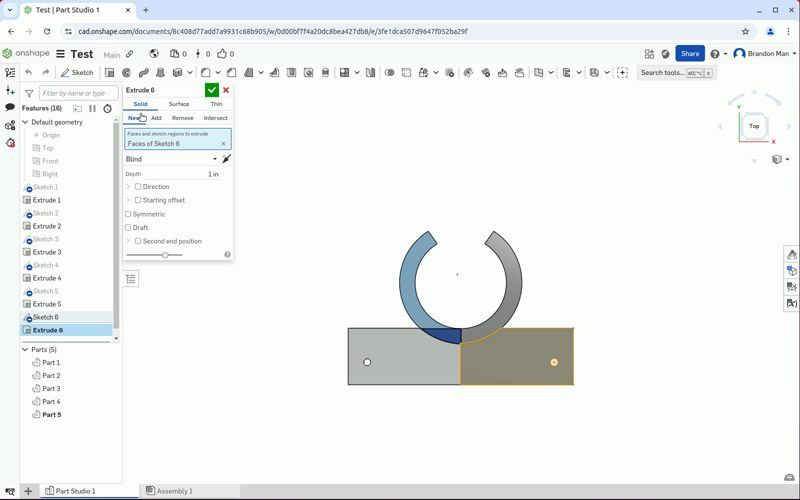
mouse_move(137, 120)
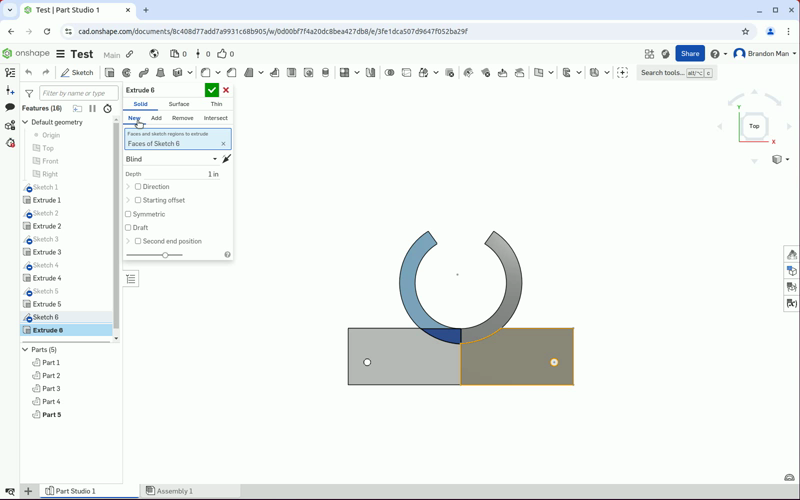
click(137, 120)
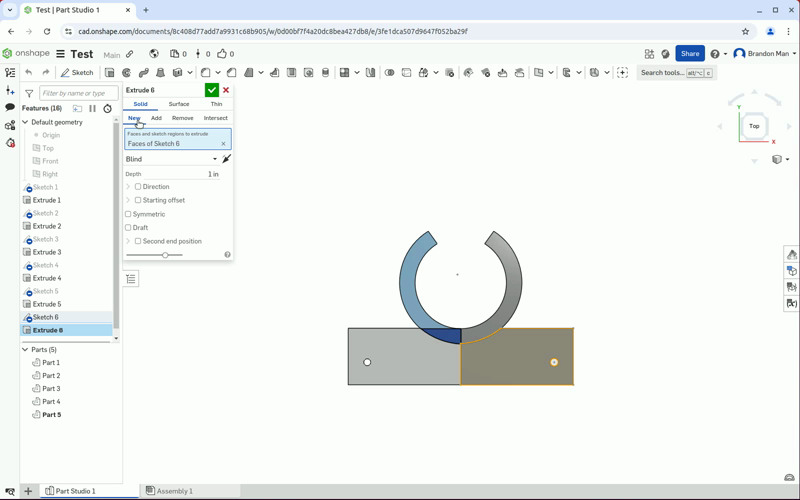
key(tab, 4)
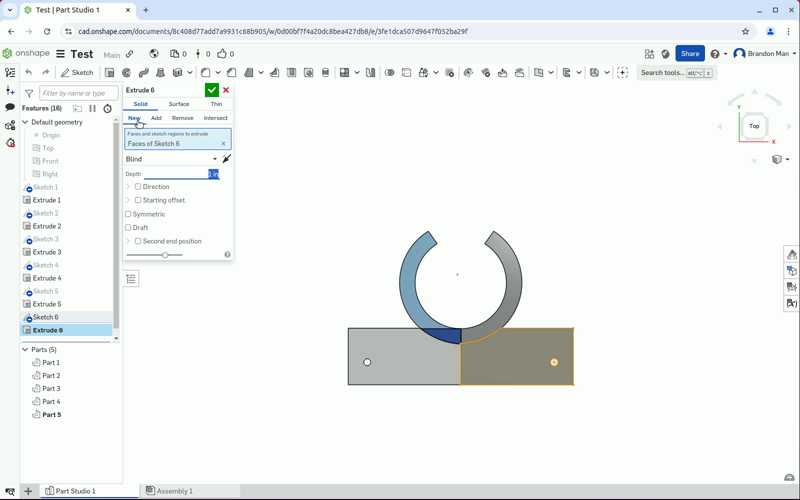
text(-3.851)
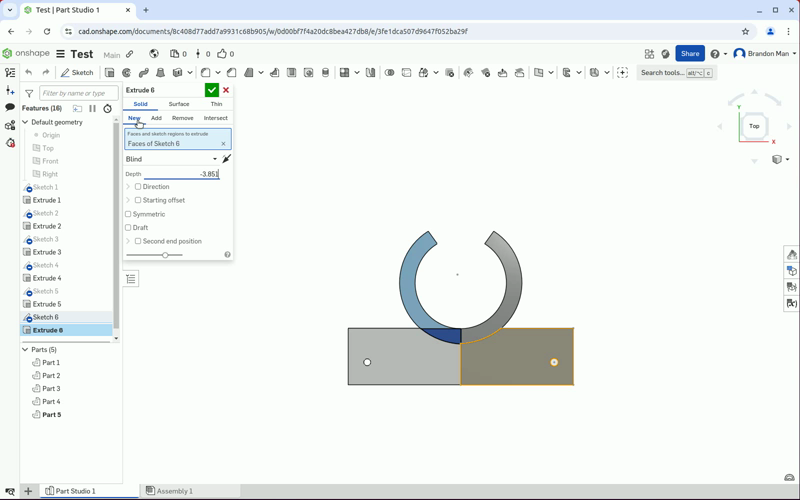
key(enter)
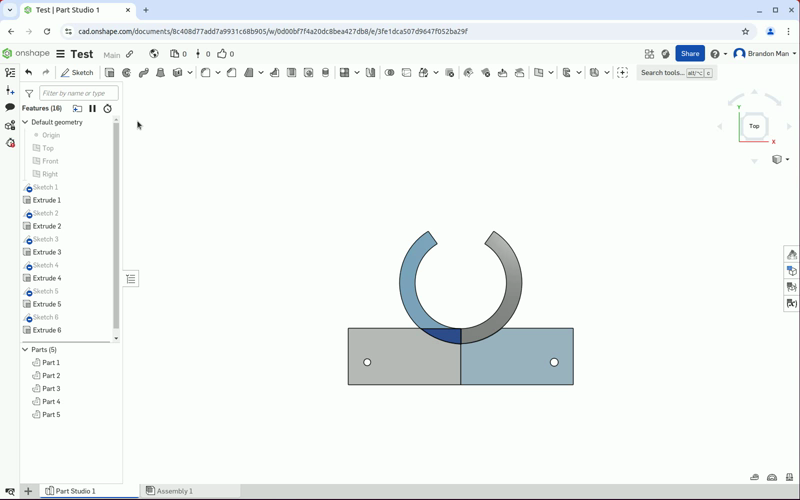
key(shift+h)
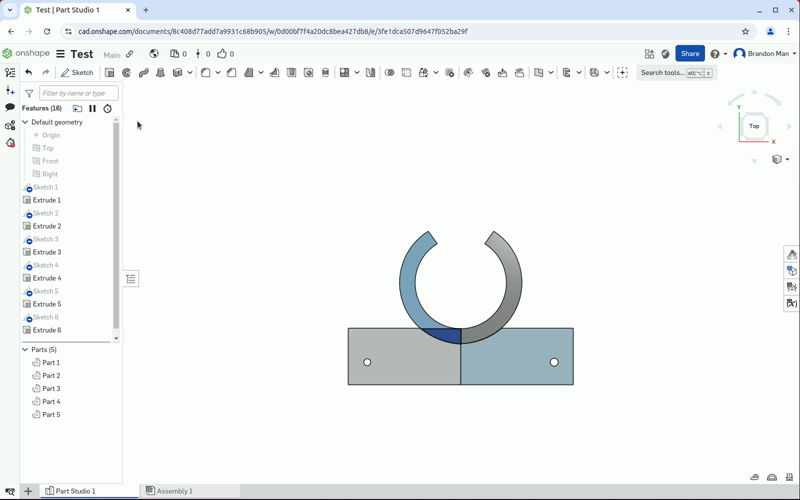
key(shift+h)
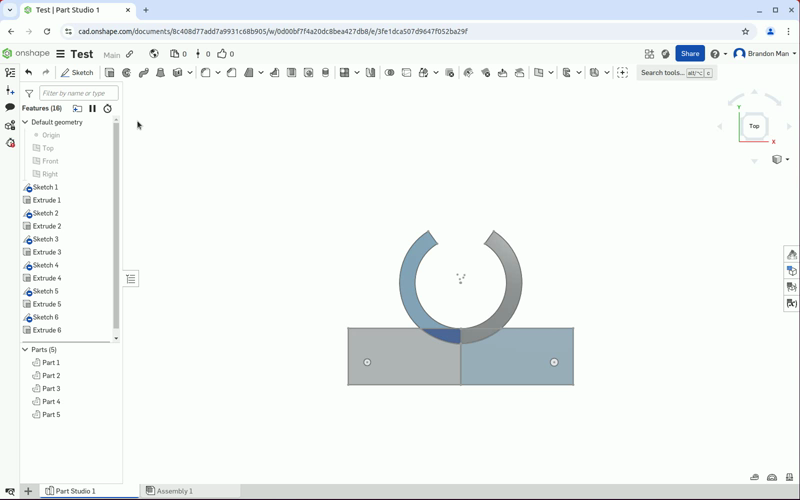
key(shift+7)
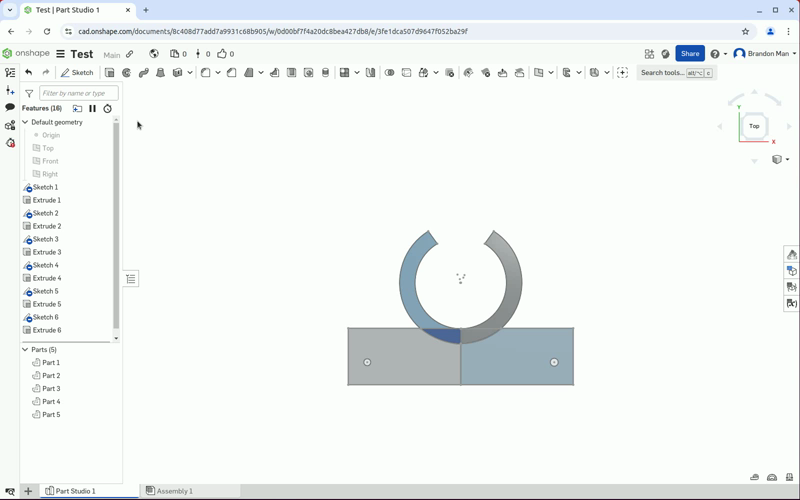
key(up, 3)
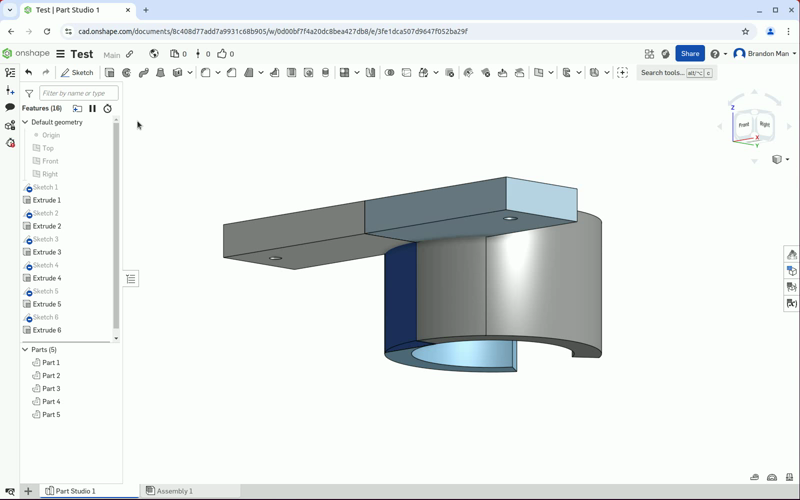
key(left, 3)
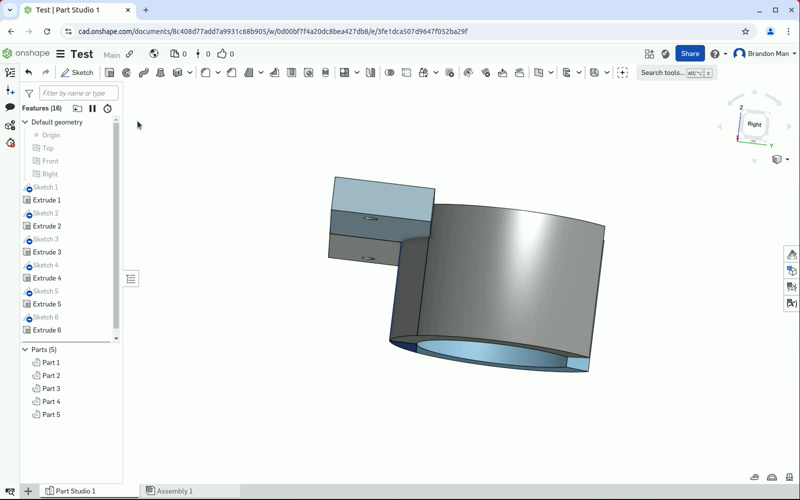
key(right, 3)
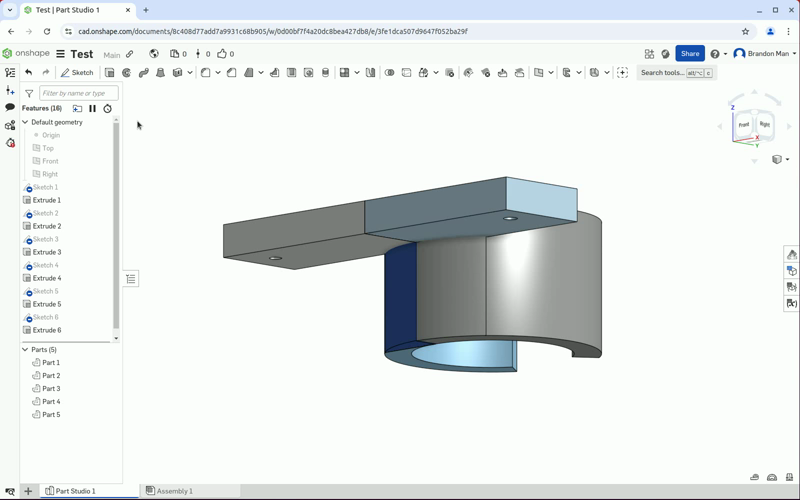
key(down, 3)
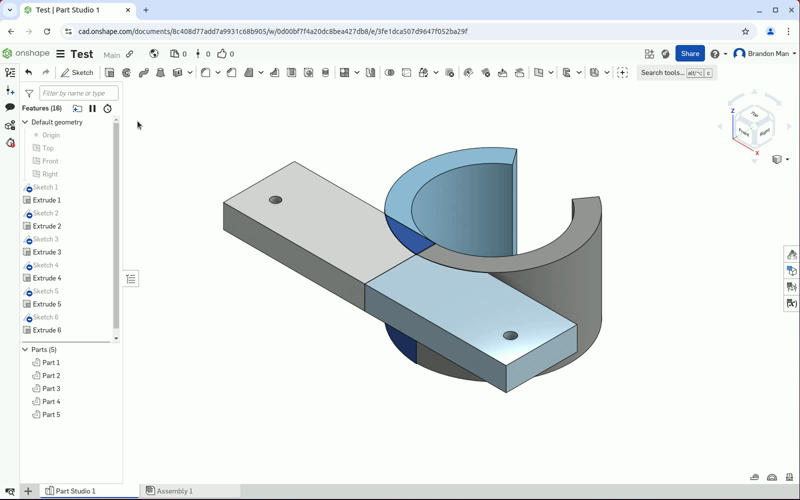
mouse_move(69, 189)
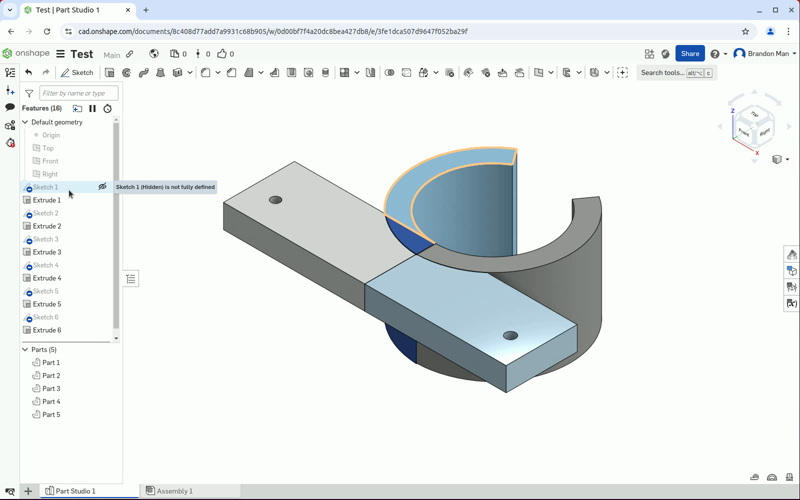
click(69, 189)